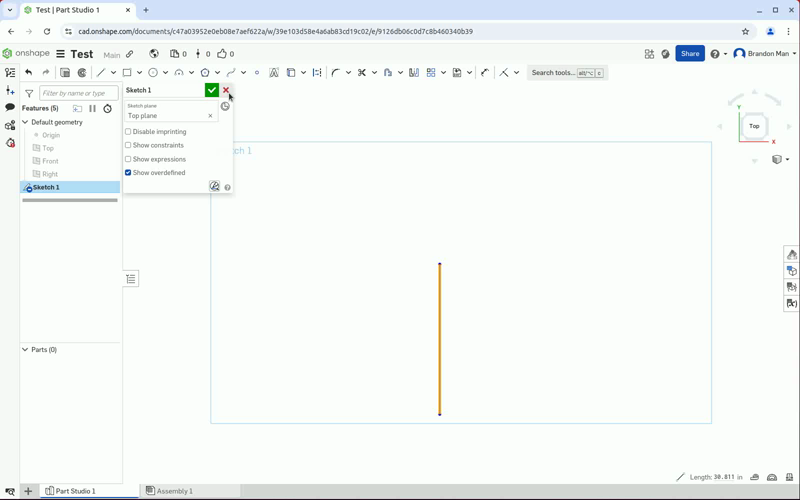
key(shift+h)
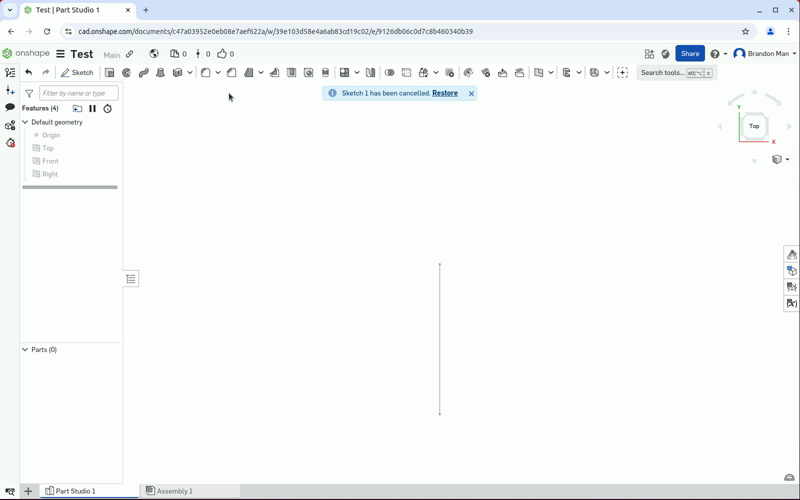
mouse_move(73, 352)
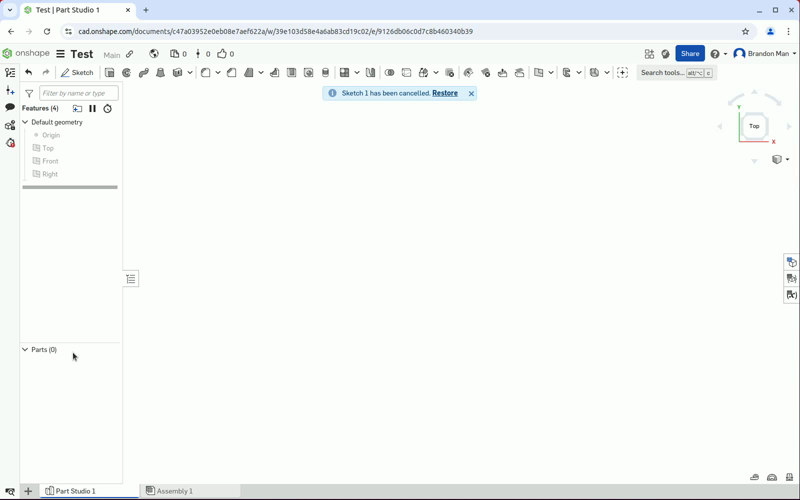
key(y)
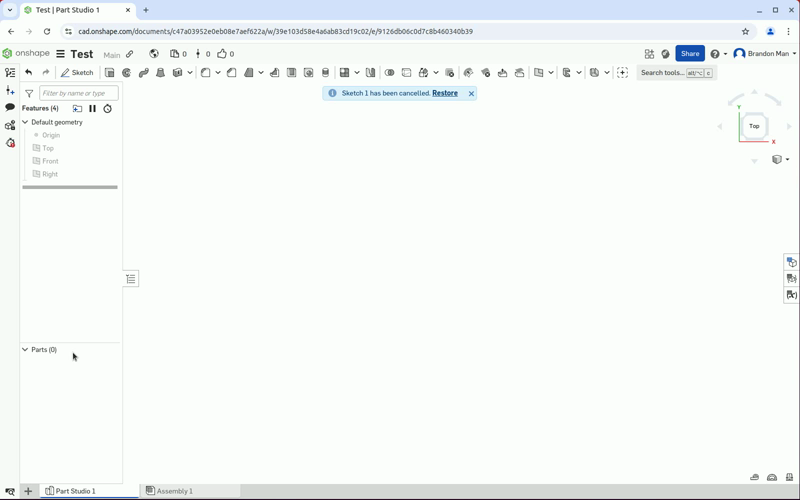
key(shift+p)
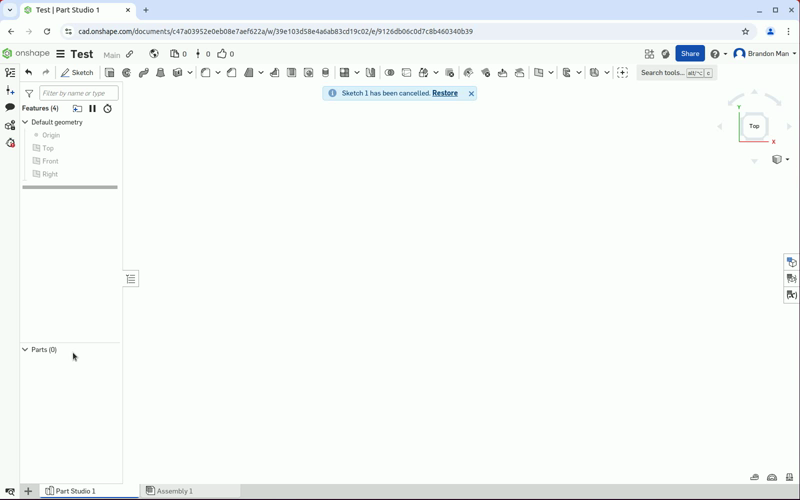
key(space)
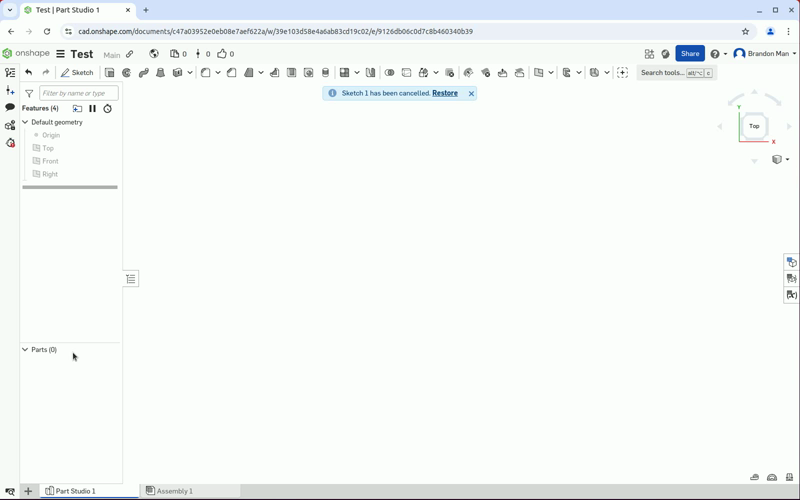
key_down(shift)
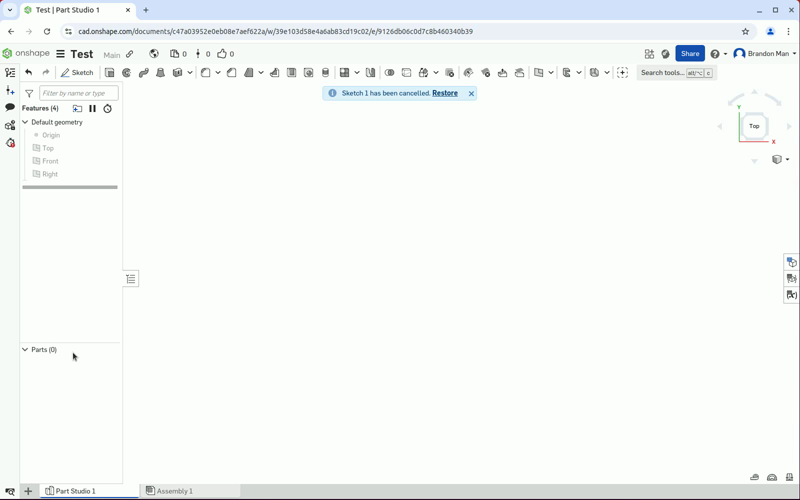
key(up)
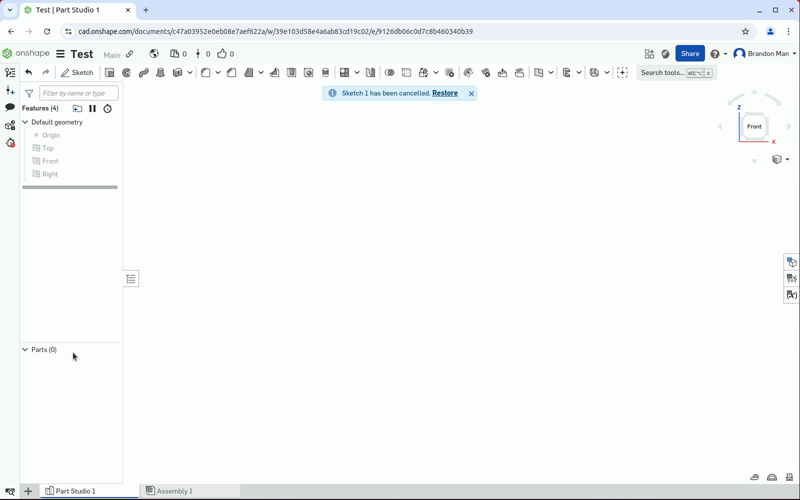
key_up(shift)
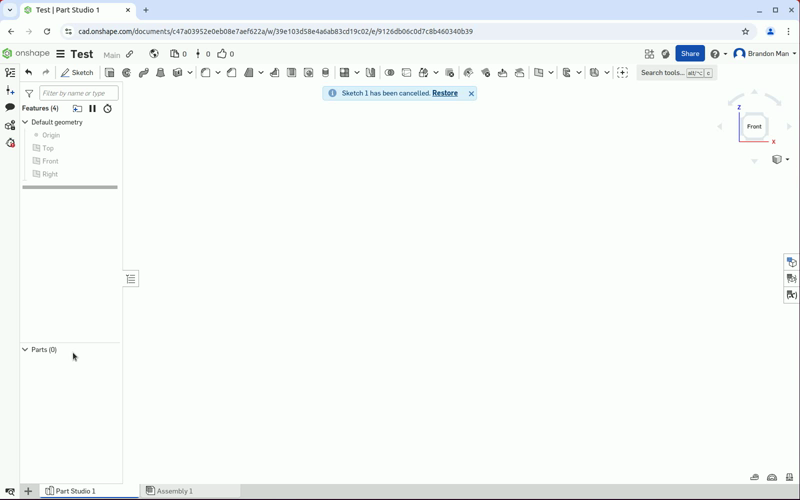
mouse_move(73, 352)
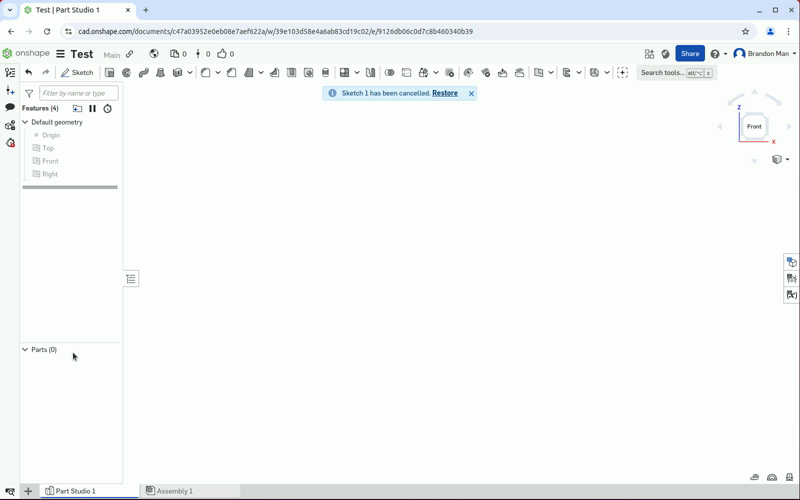
key(shift+y)
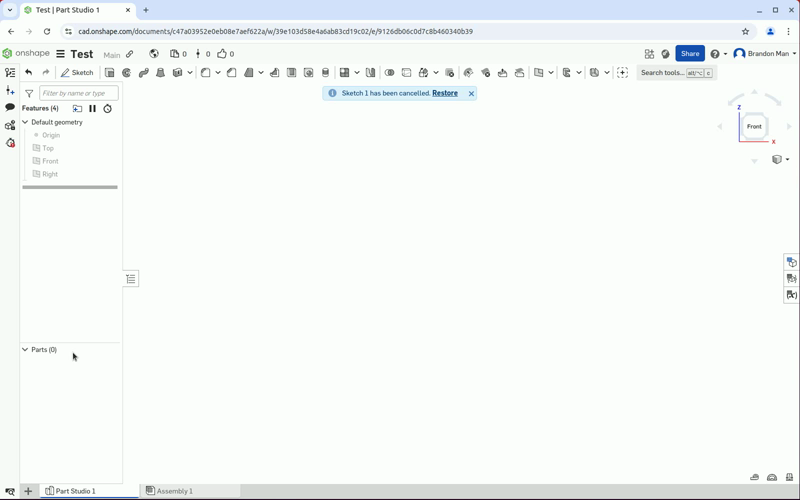
key(shift+s)
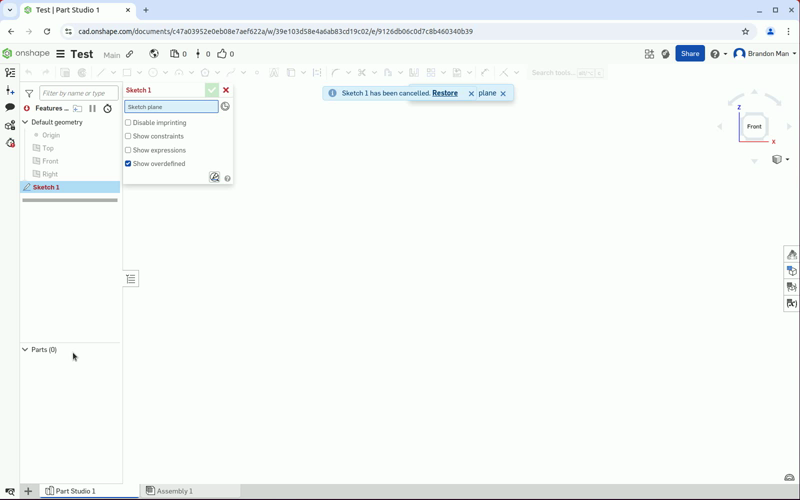
mouse_move(73, 163)
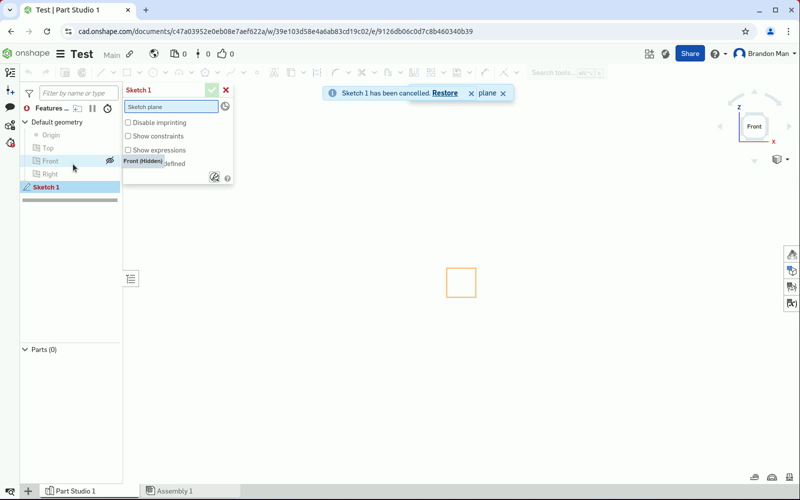
click(73, 163)
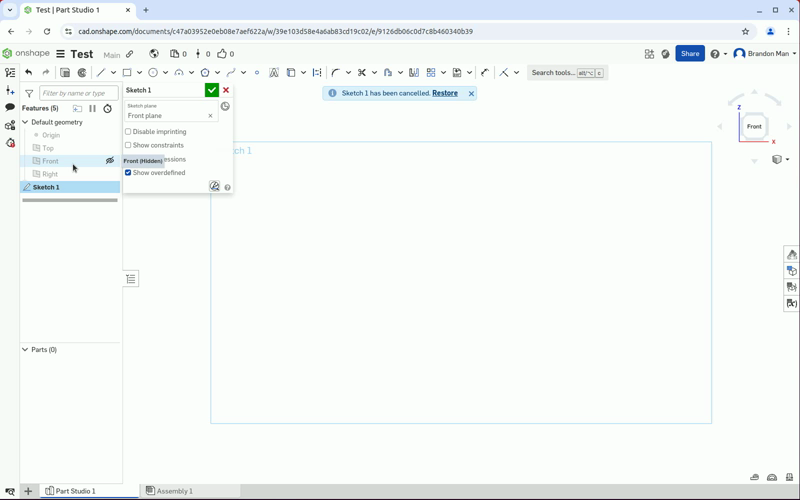
mouse_move(73, 352)
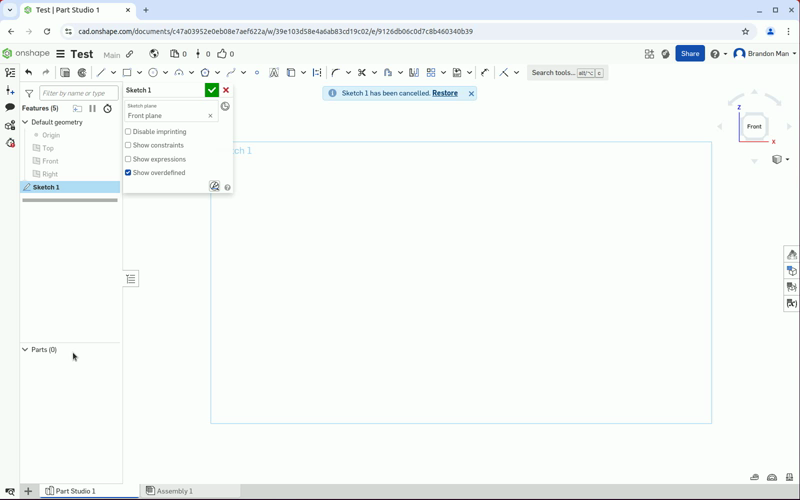
key(y)
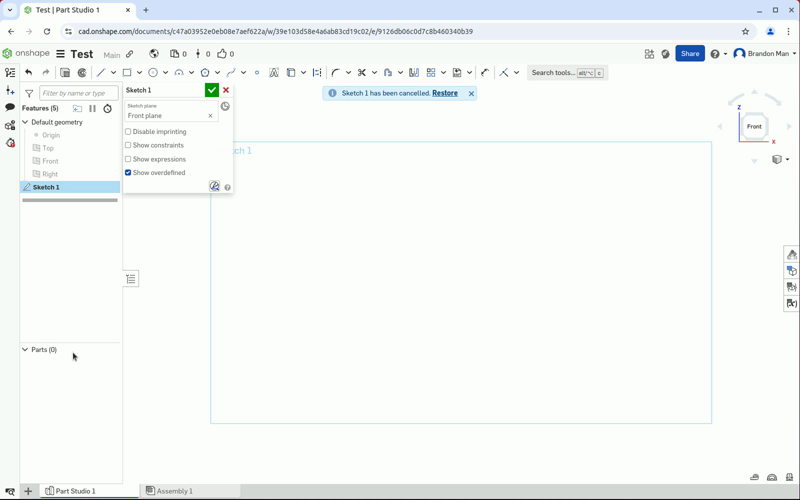
key(c)
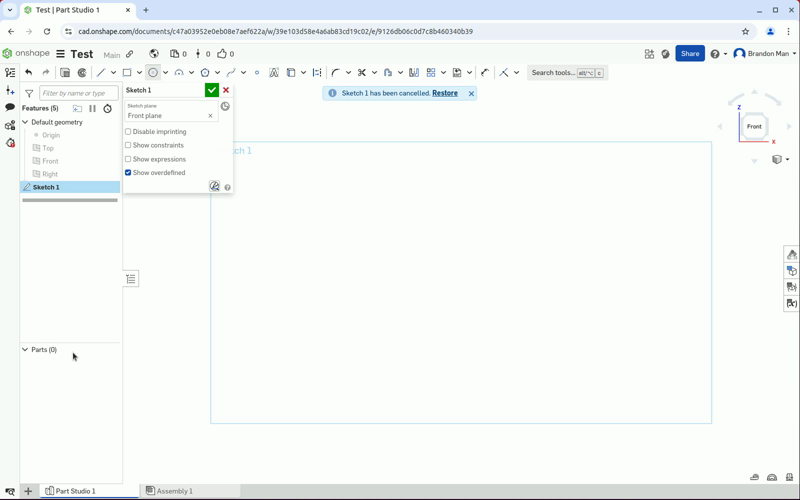
key_down(shift)
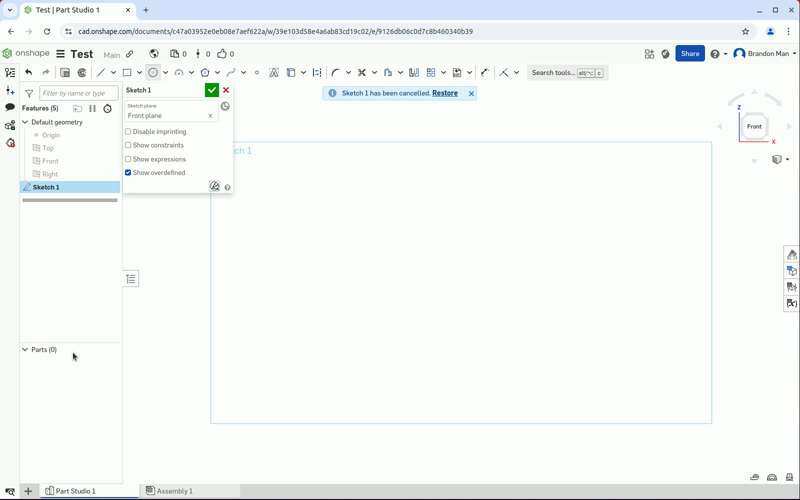
mouse_move(461, 282)
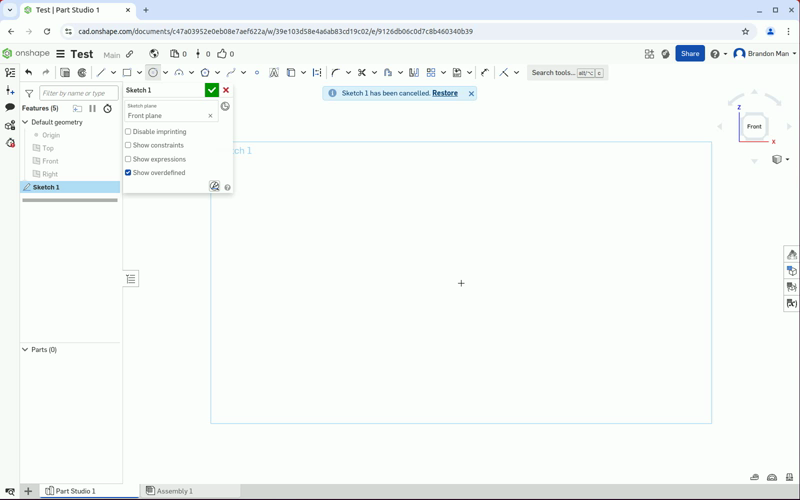
click(461, 282)
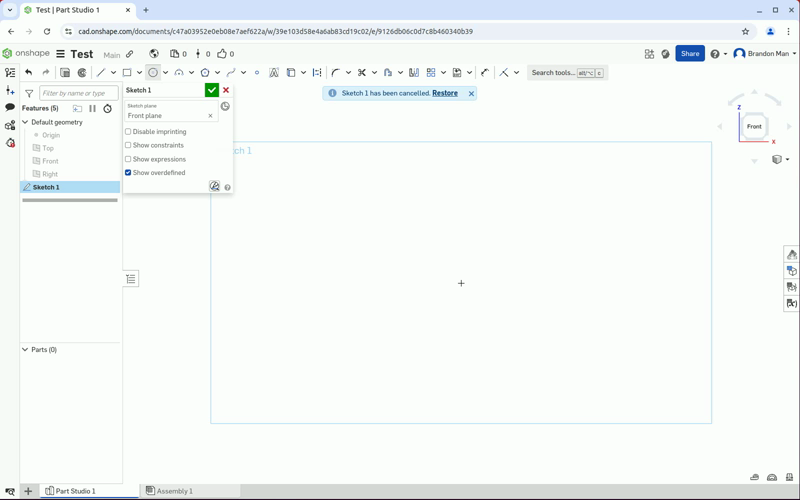
key_up(shift)
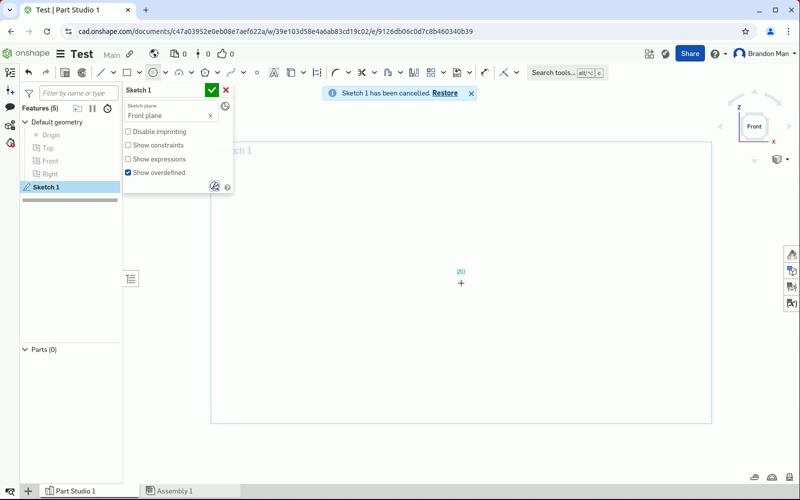
mouse_move(471, 282)
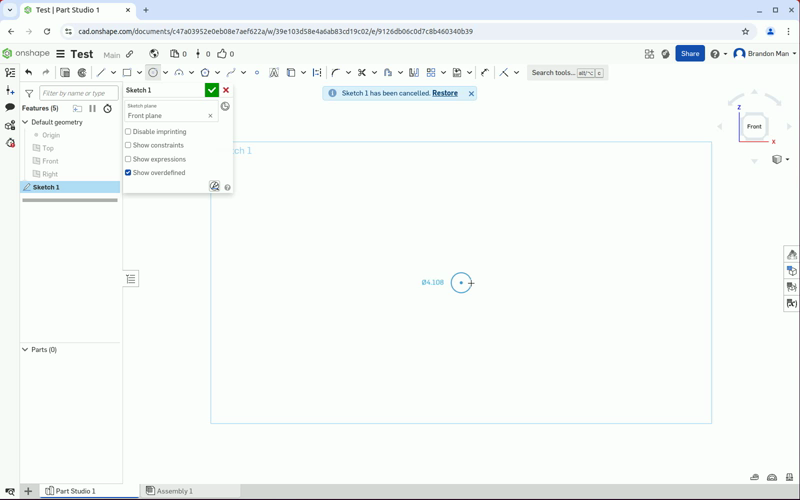
click(471, 282)
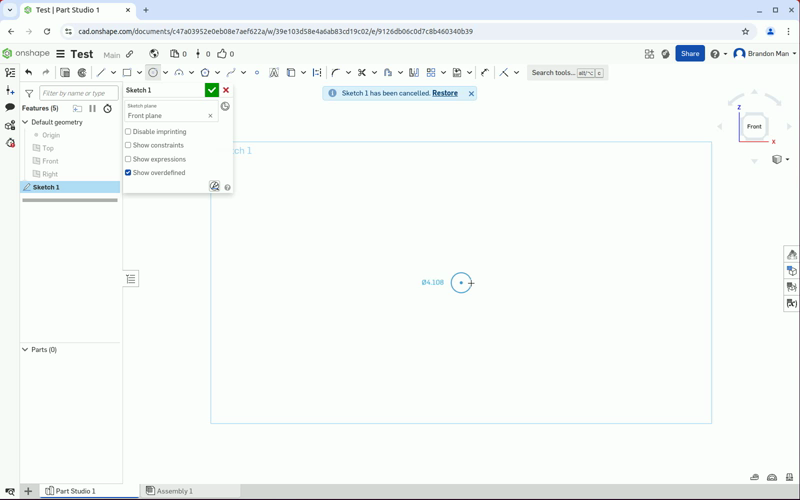
key(esc)
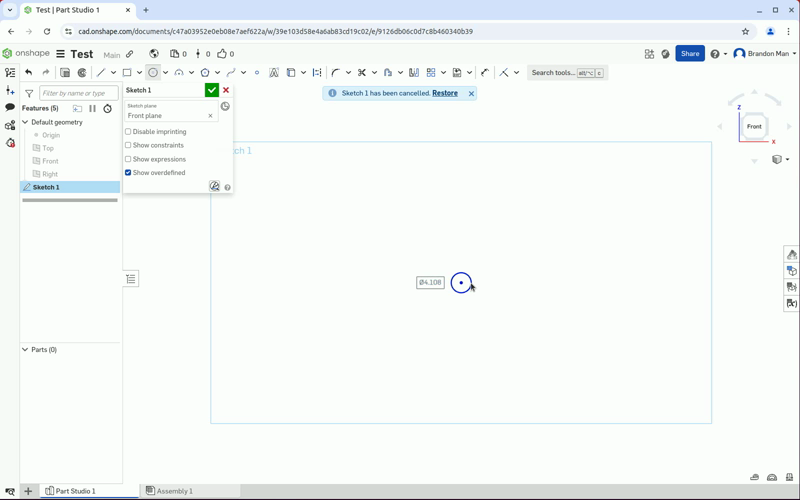
key(c)
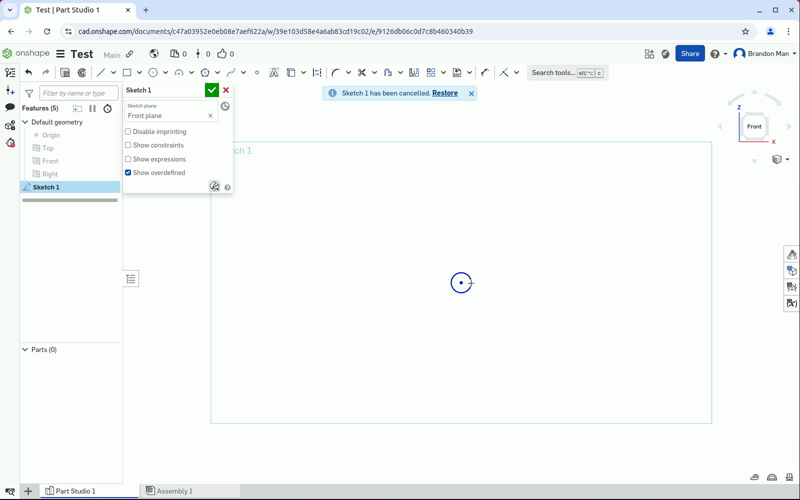
key_down(shift)
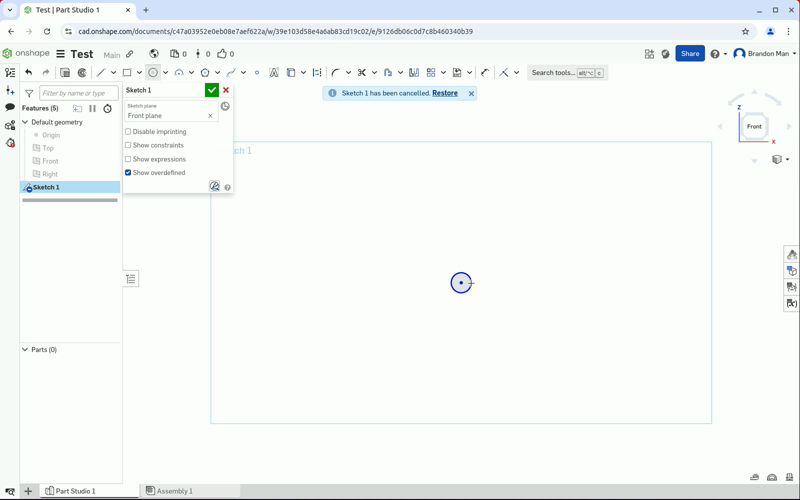
mouse_move(461, 282)
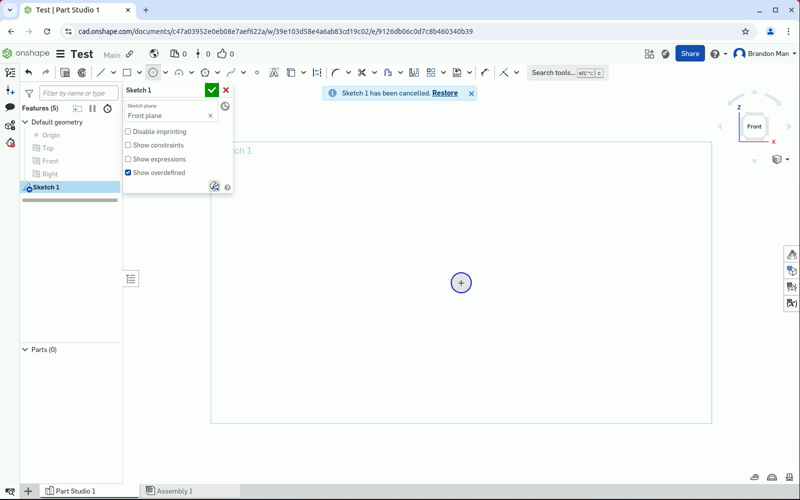
click(461, 282)
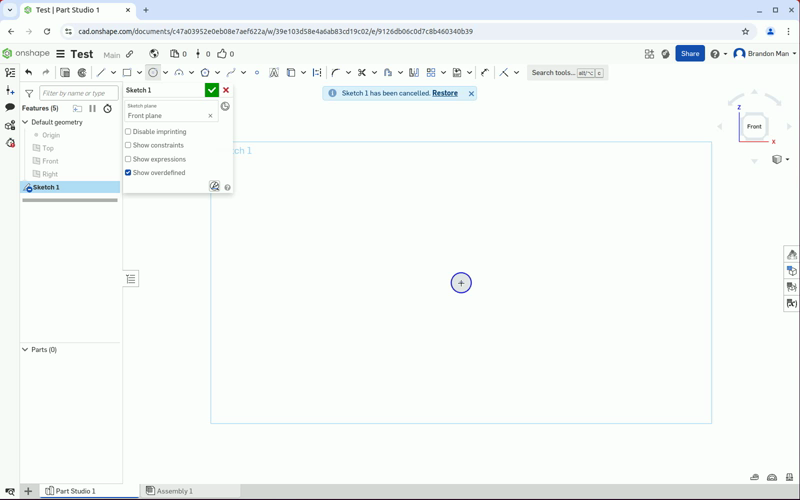
key_up(shift)
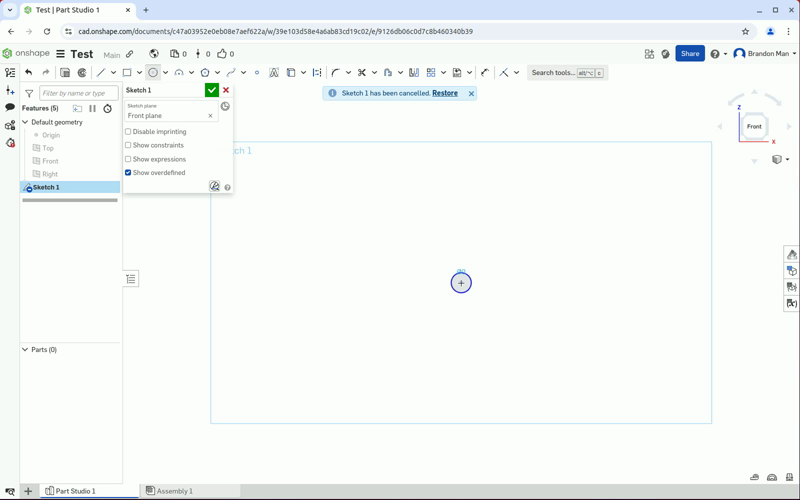
mouse_move(464, 282)
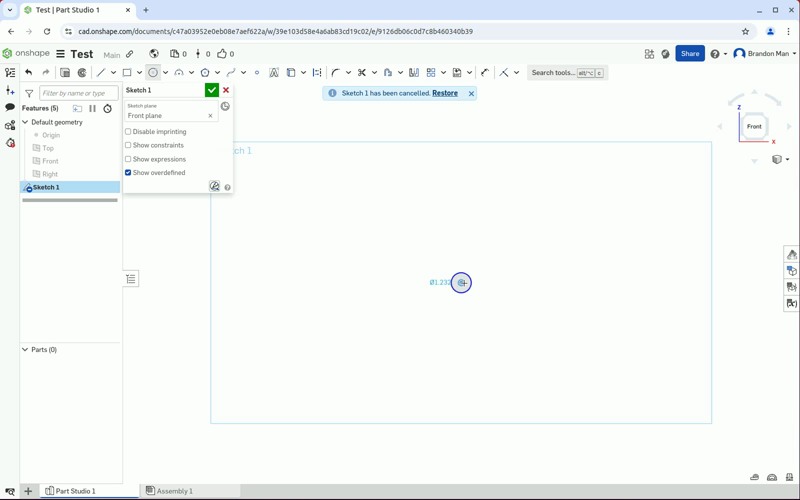
scroll(6)
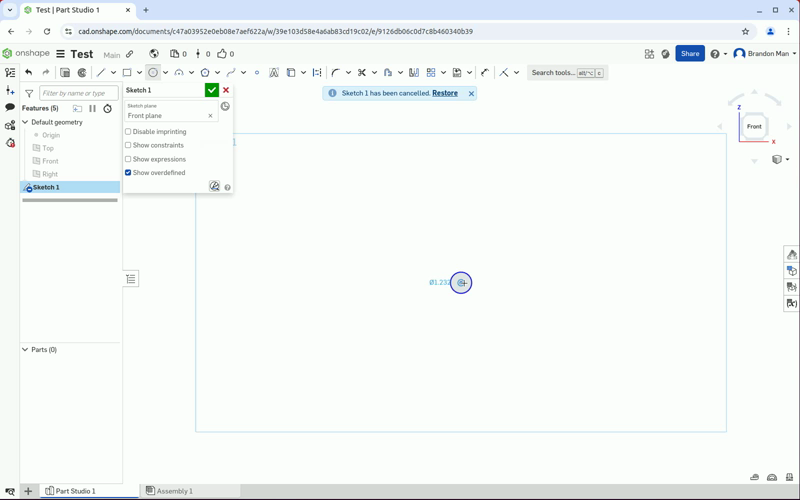
scroll(6)
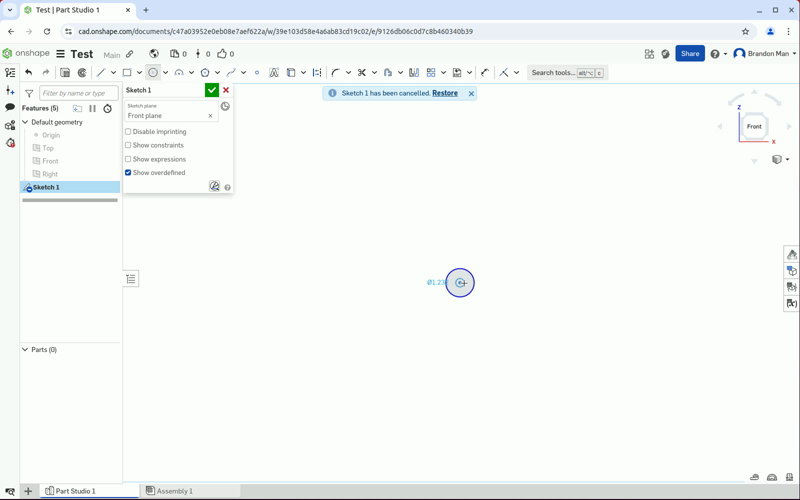
scroll(6)
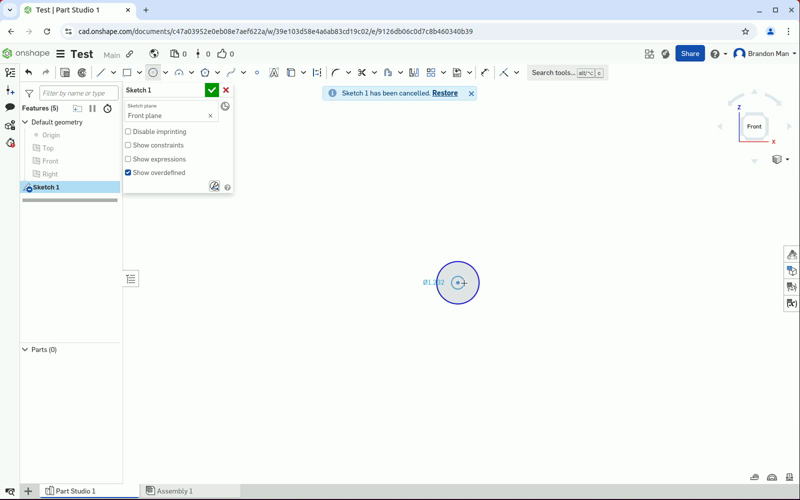
scroll(6)
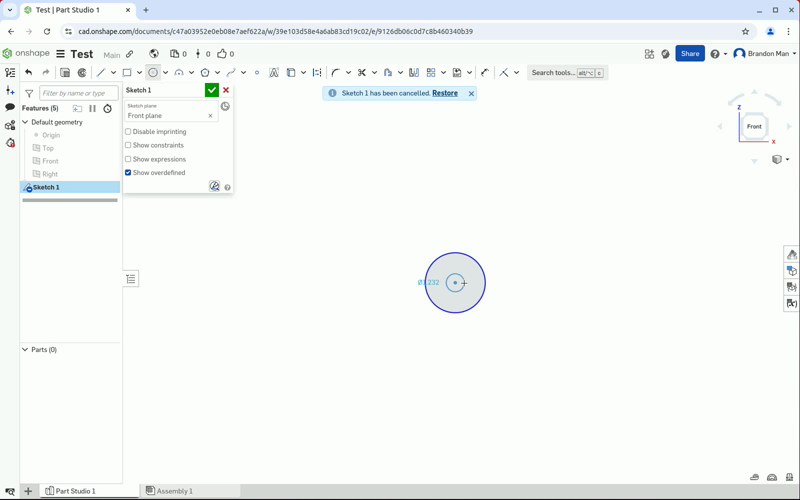
scroll(6)
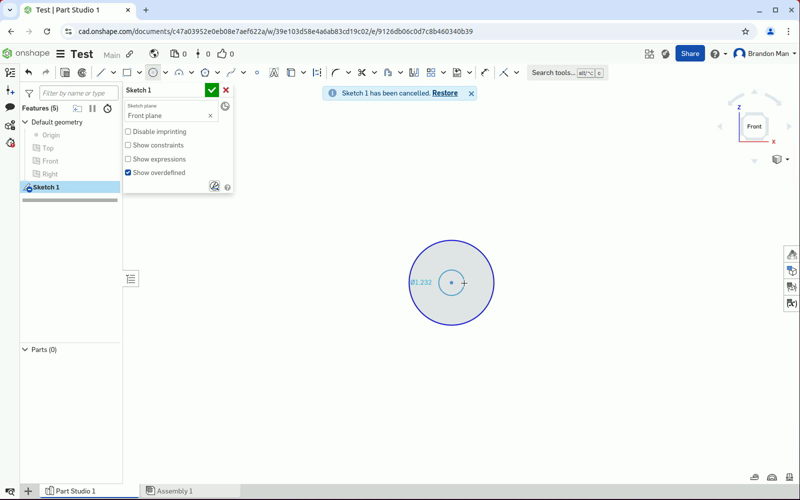
scroll(6)
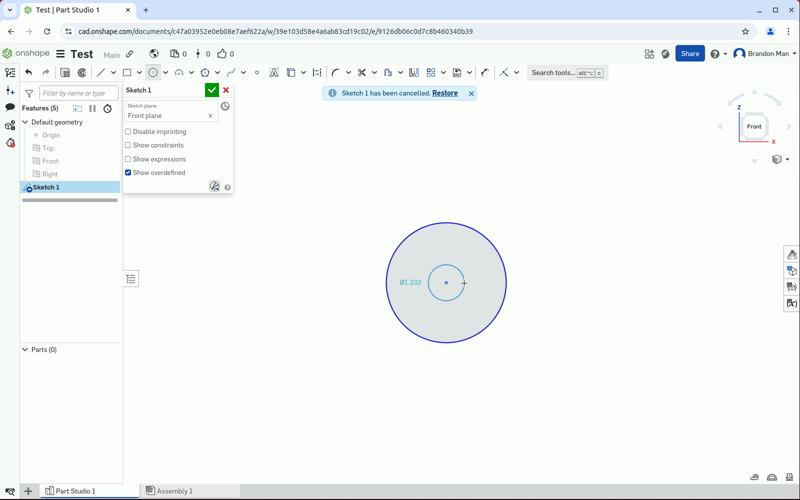
scroll(6)
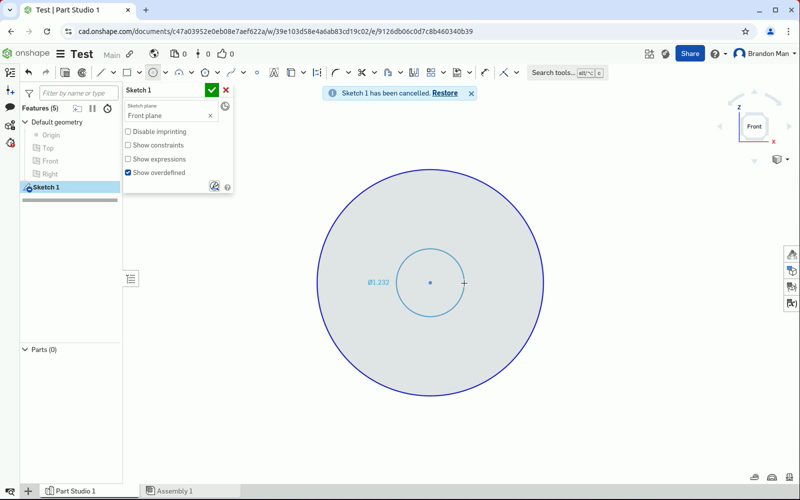
click(464, 282)
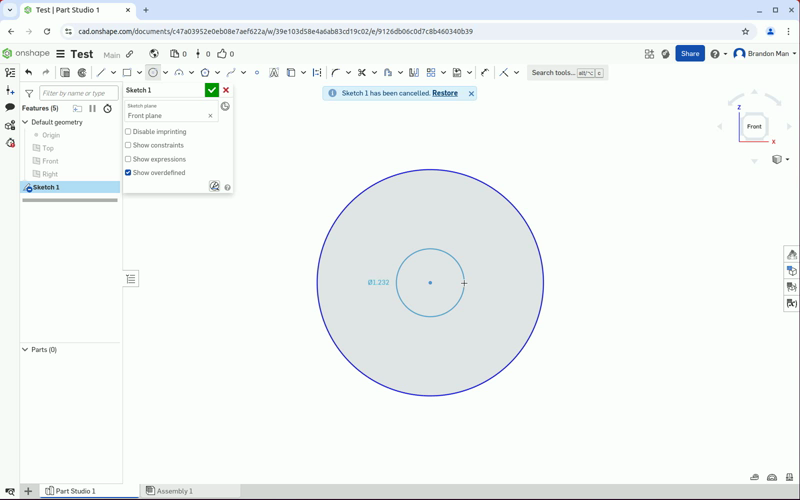
scroll(-6)
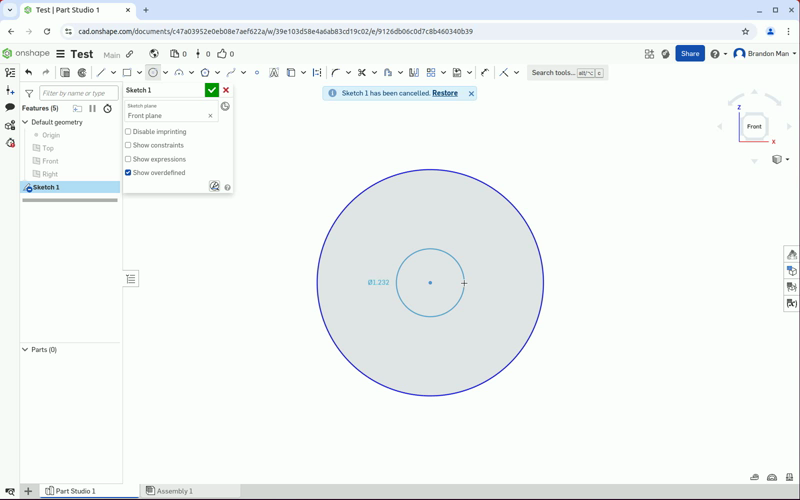
scroll(-6)
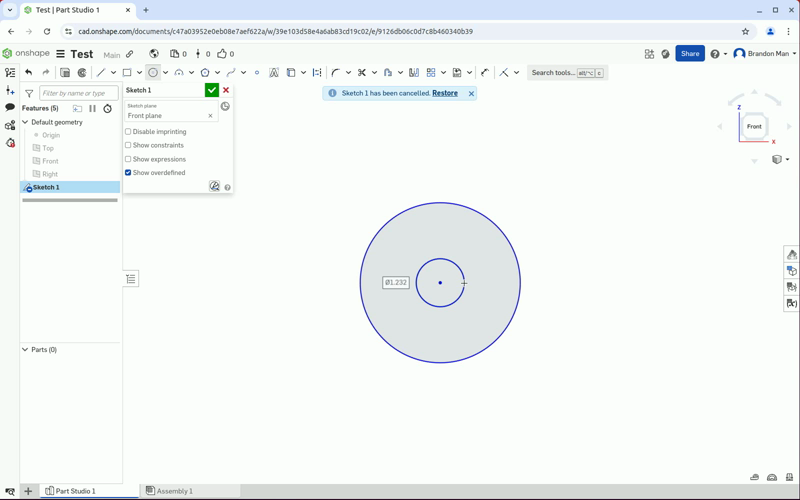
scroll(-6)
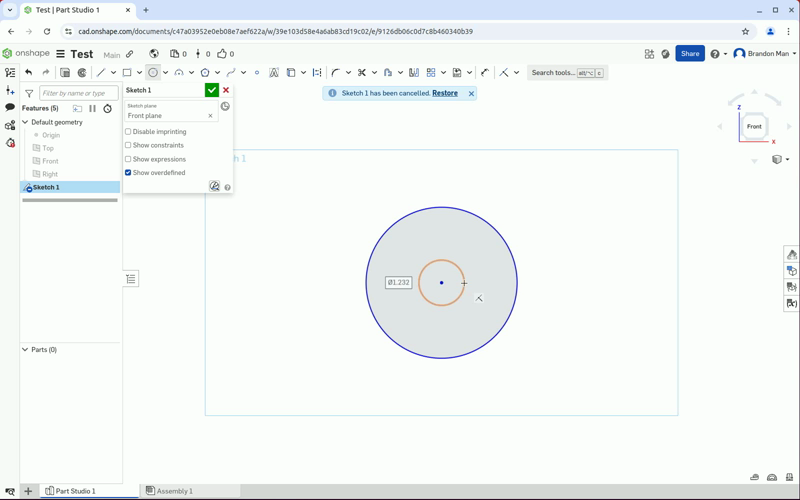
scroll(-6)
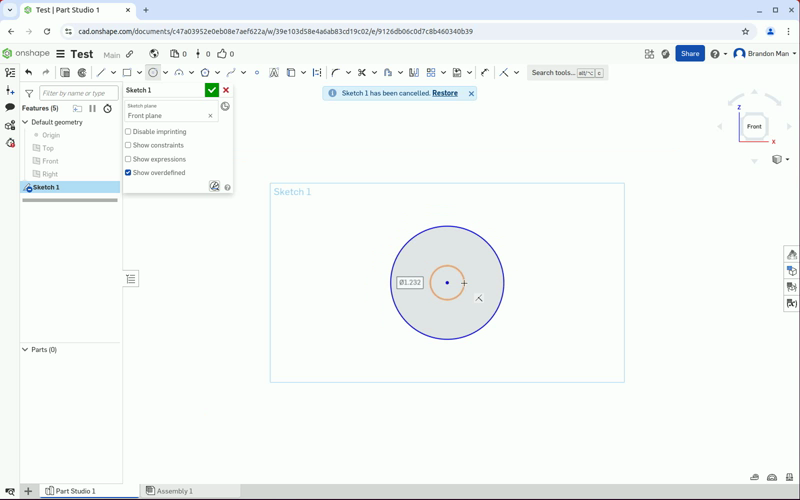
scroll(-6)
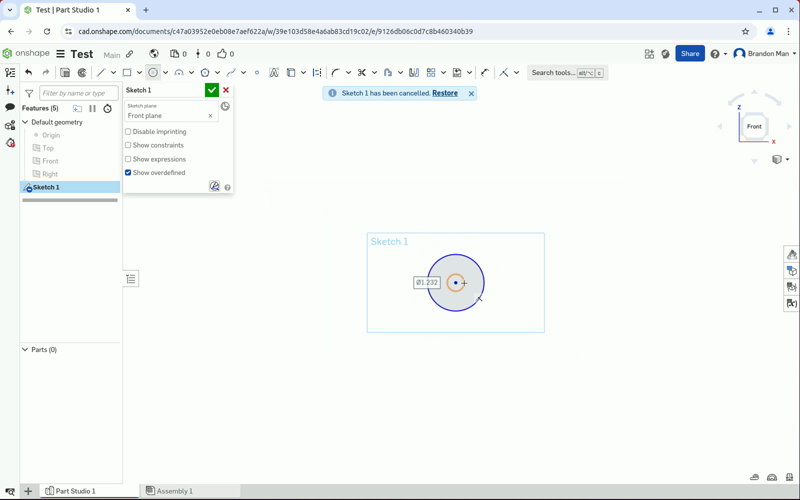
scroll(-6)
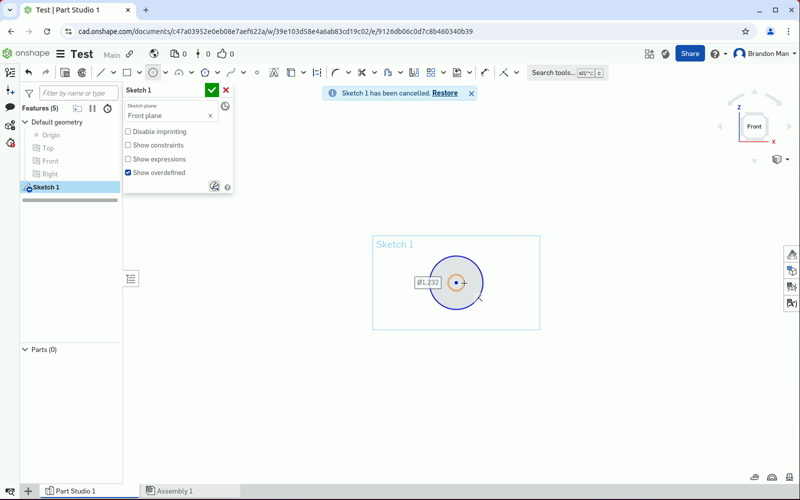
scroll(-6)
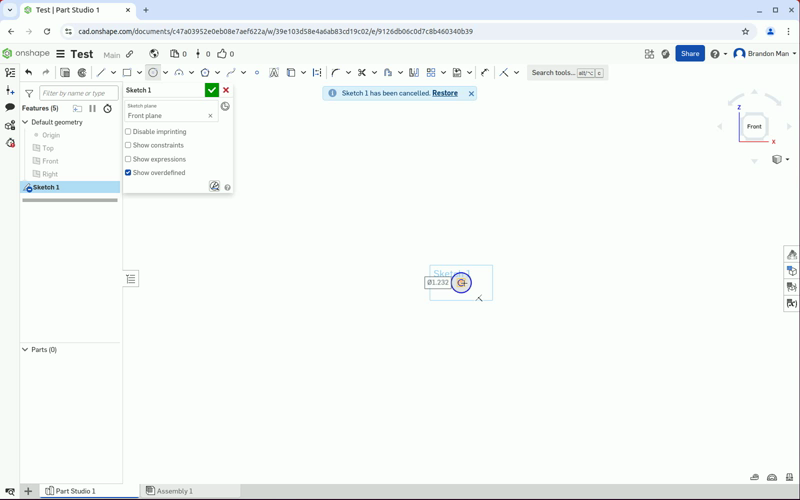
key(esc)
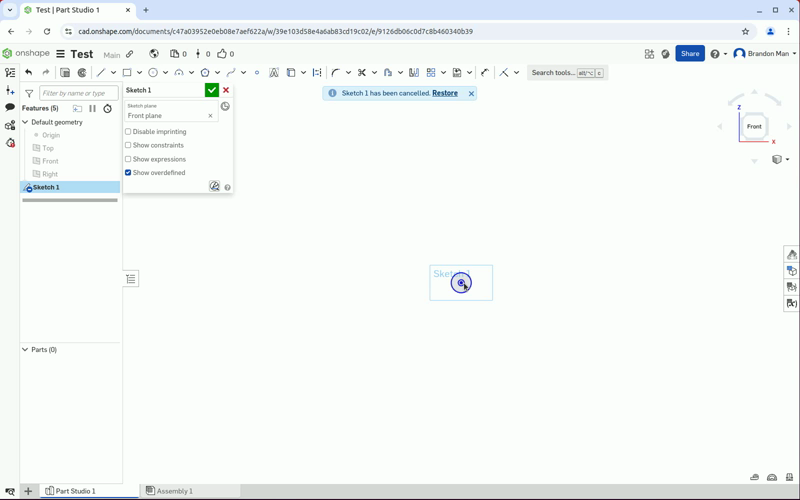
mouse_move(465, 282)
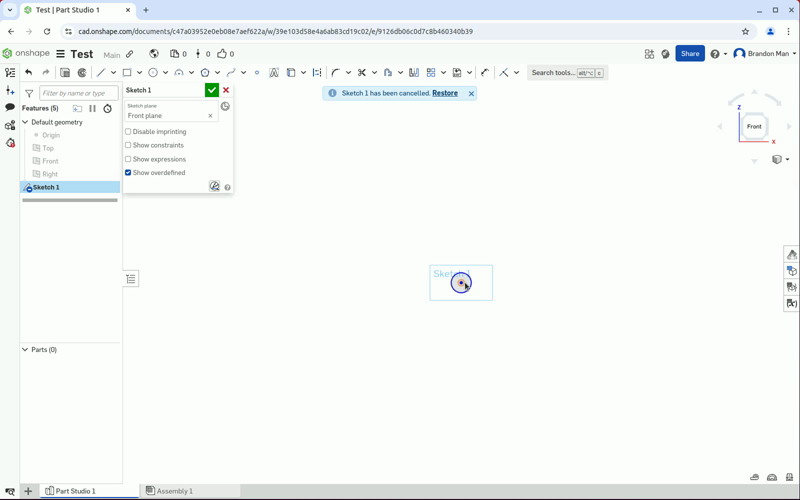
scroll(6)
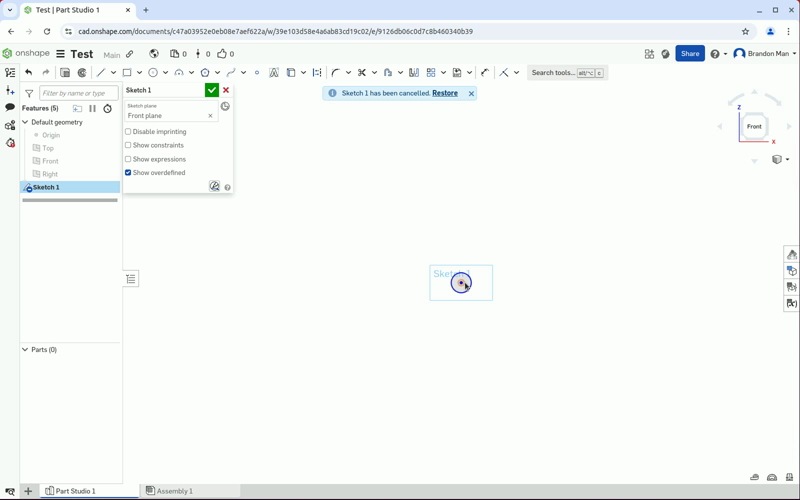
scroll(6)
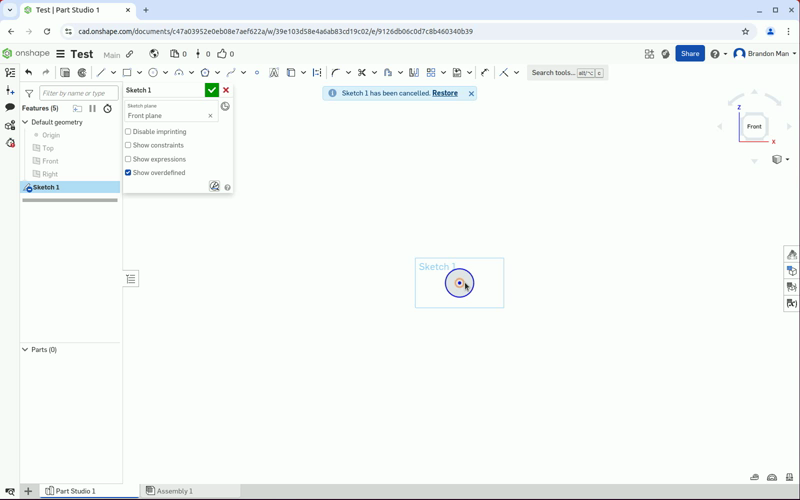
scroll(6)
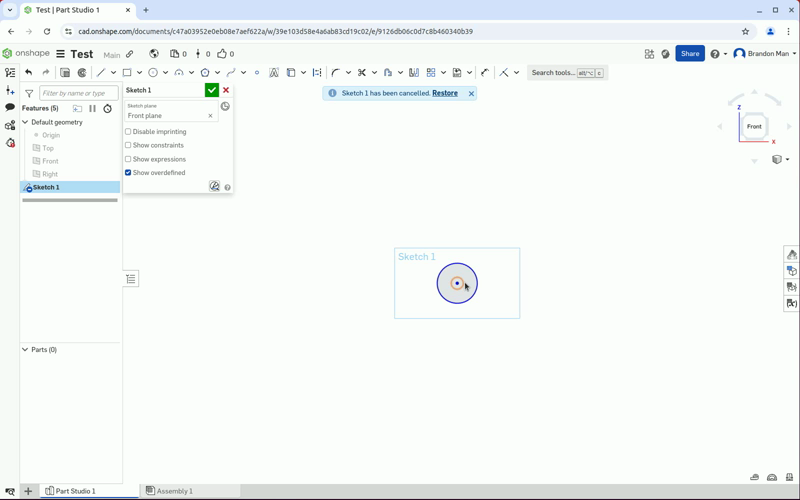
scroll(6)
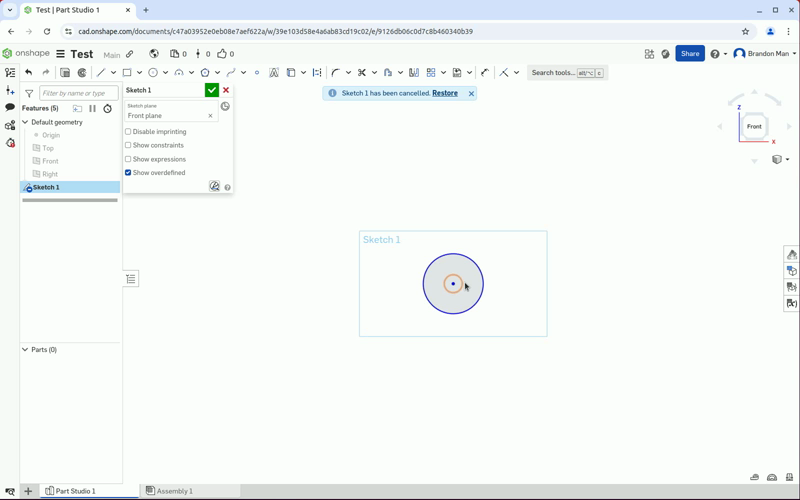
scroll(6)
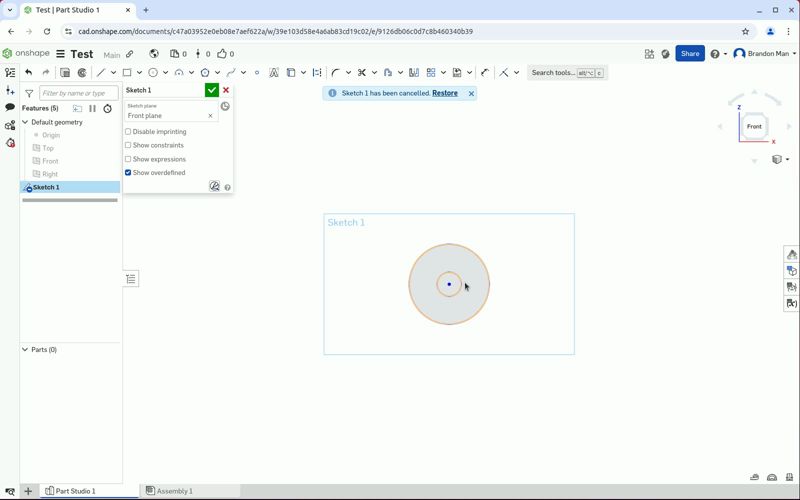
scroll(6)
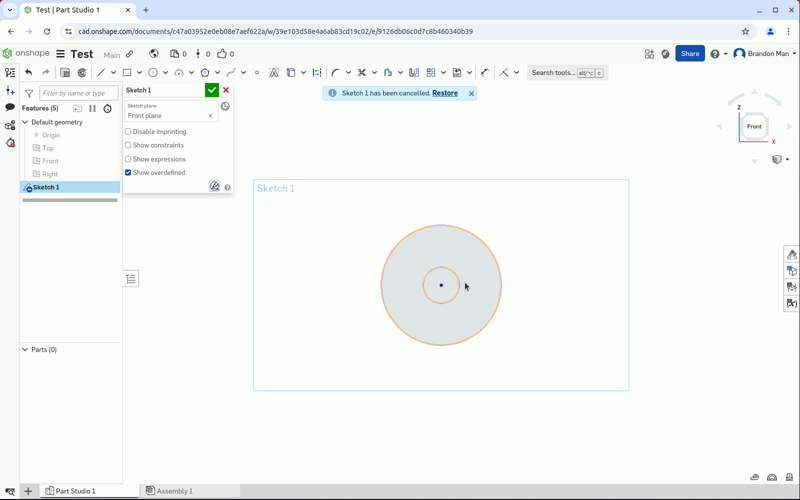
scroll(6)
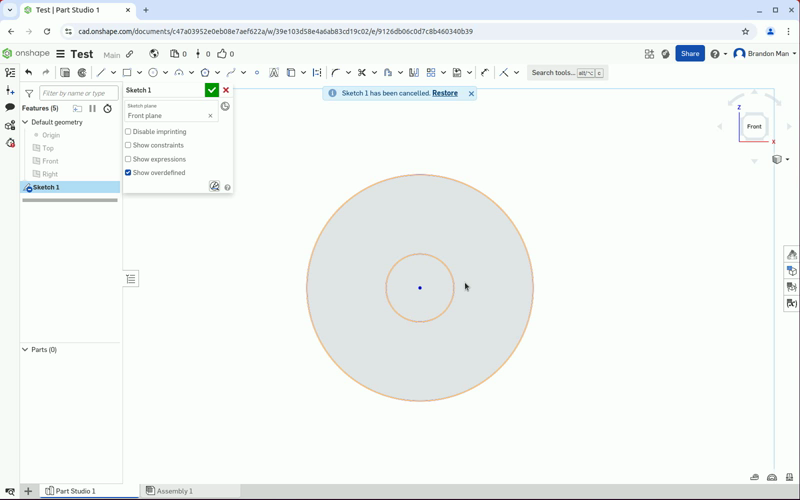
click(465, 282)
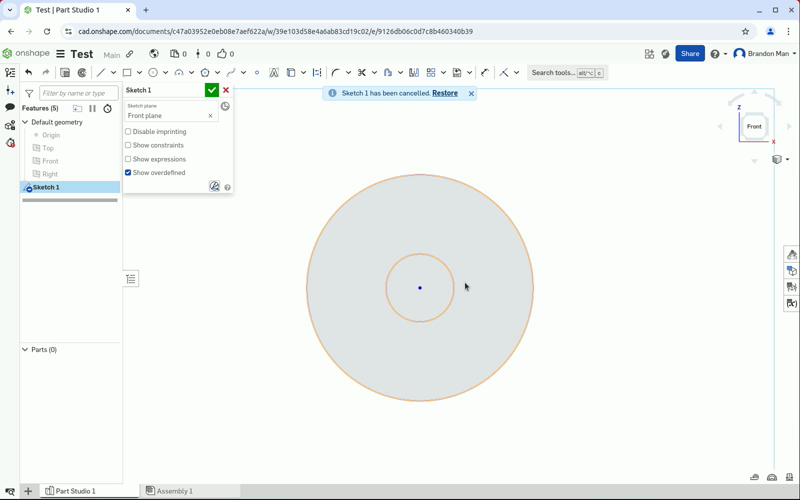
scroll(-6)
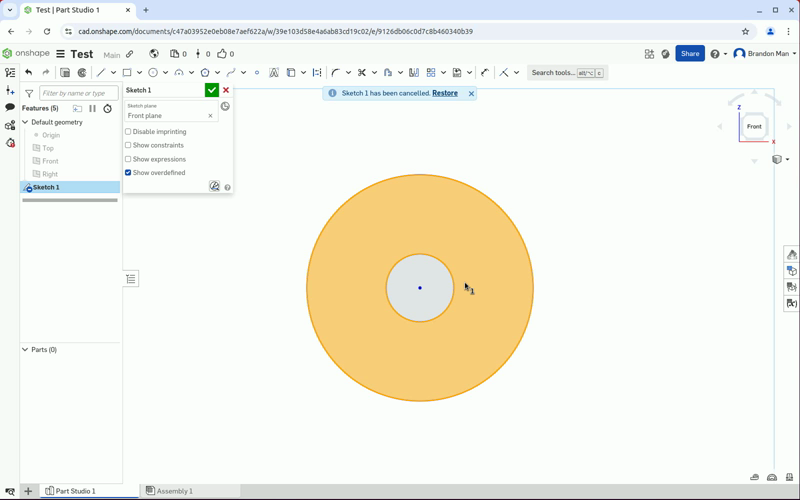
scroll(-6)
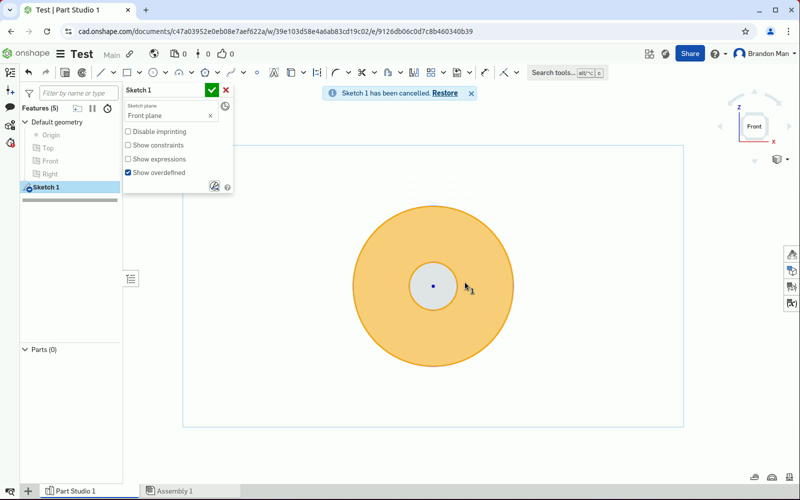
scroll(-6)
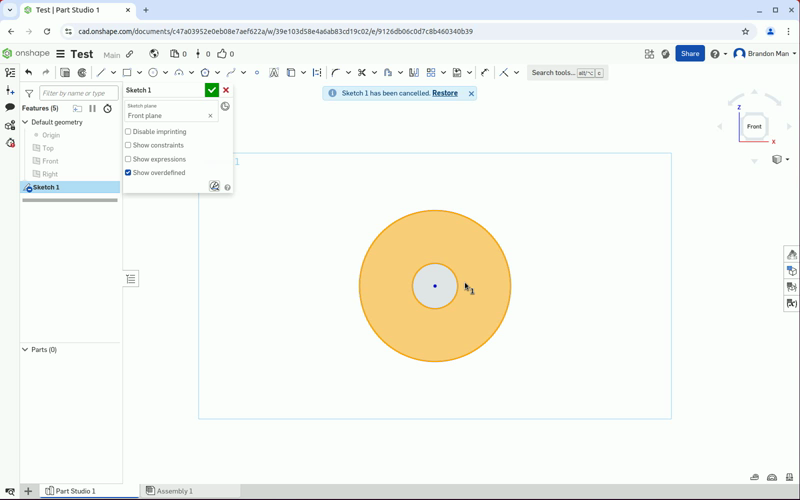
scroll(-6)
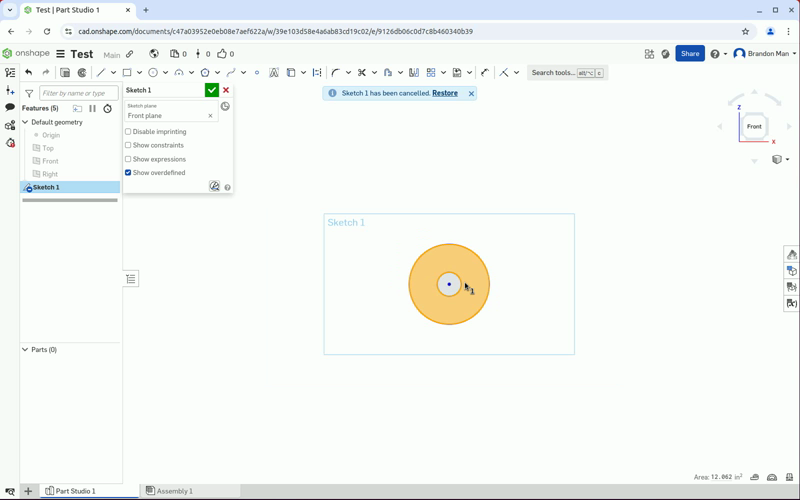
scroll(-6)
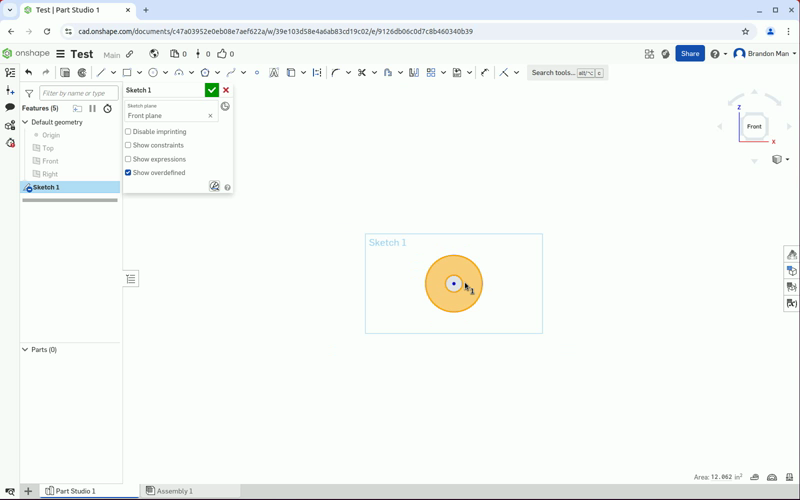
scroll(-6)
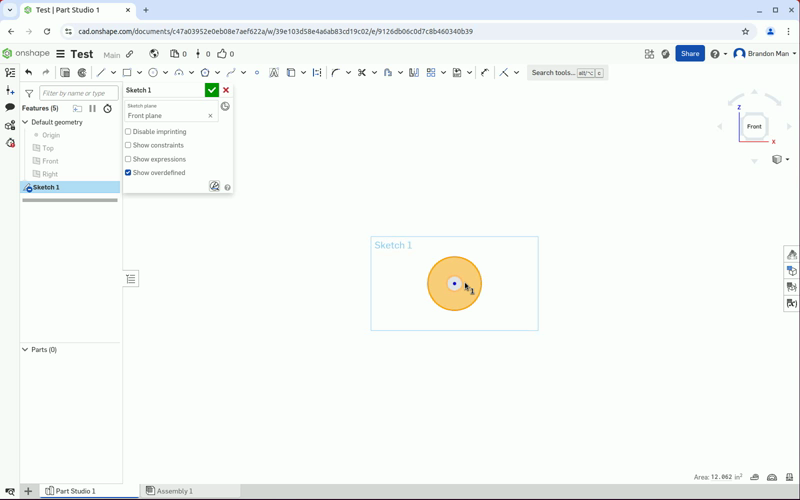
scroll(-6)
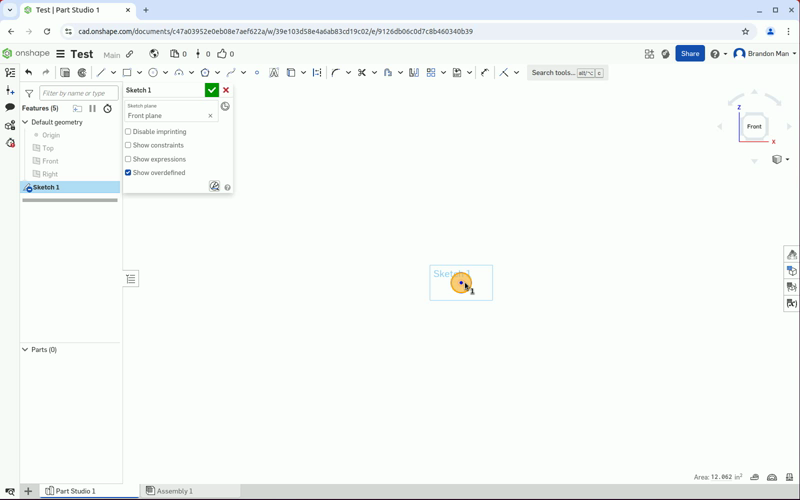
mouse_move(73, 352)
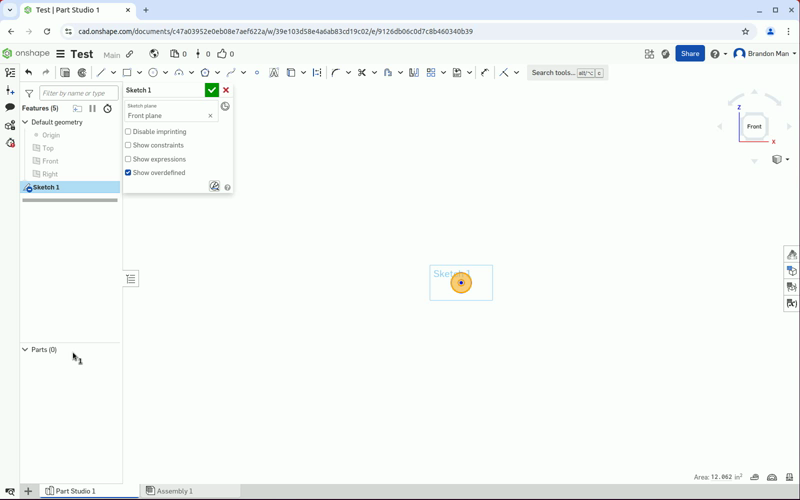
key(shift+y)
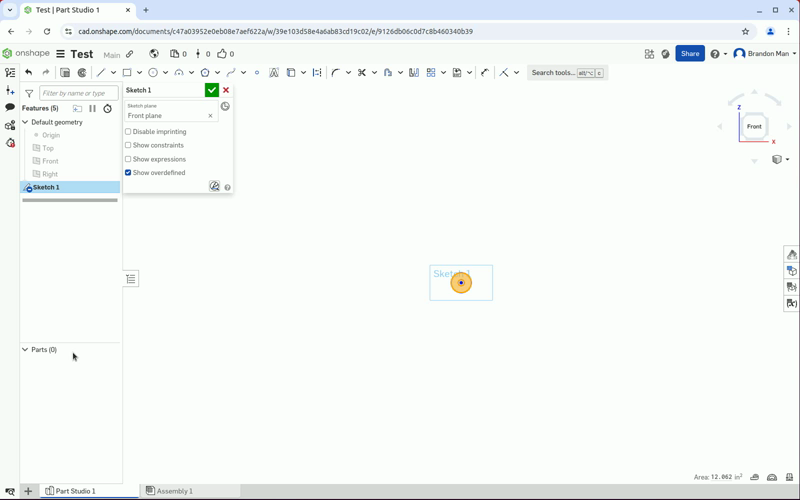
key(shift+e)
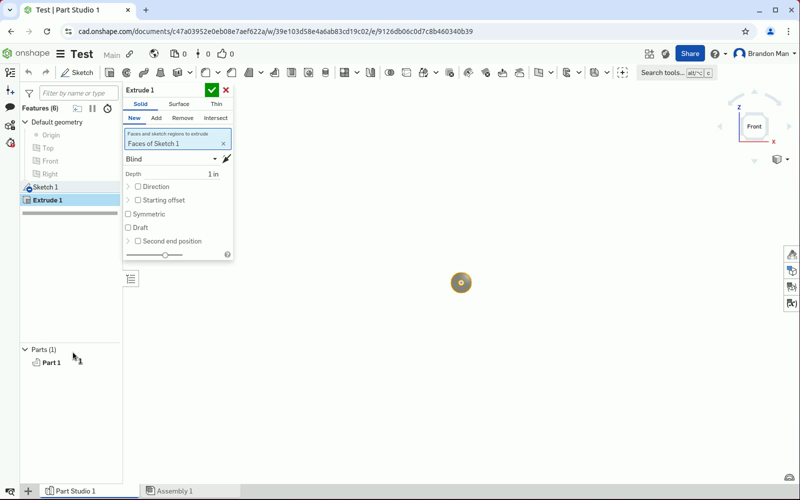
mouse_move(143, 106)
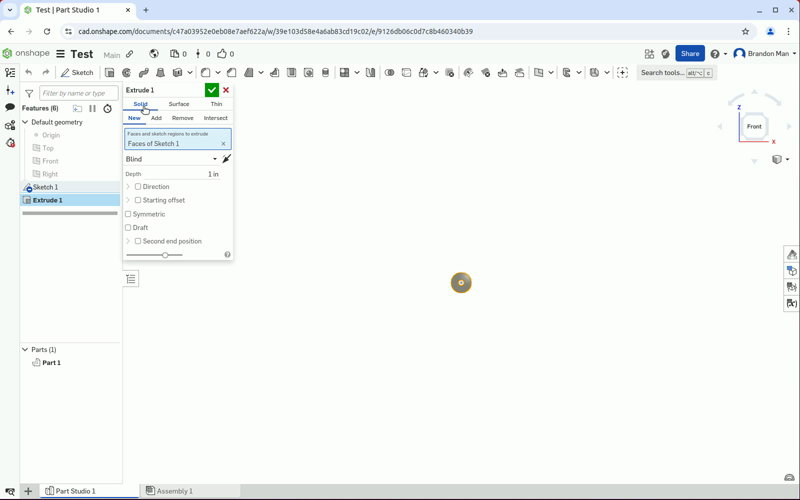
click(143, 106)
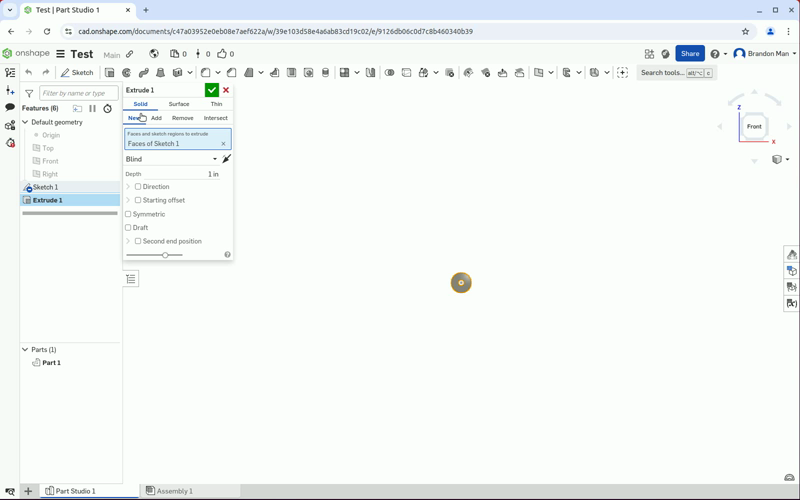
mouse_move(137, 120)
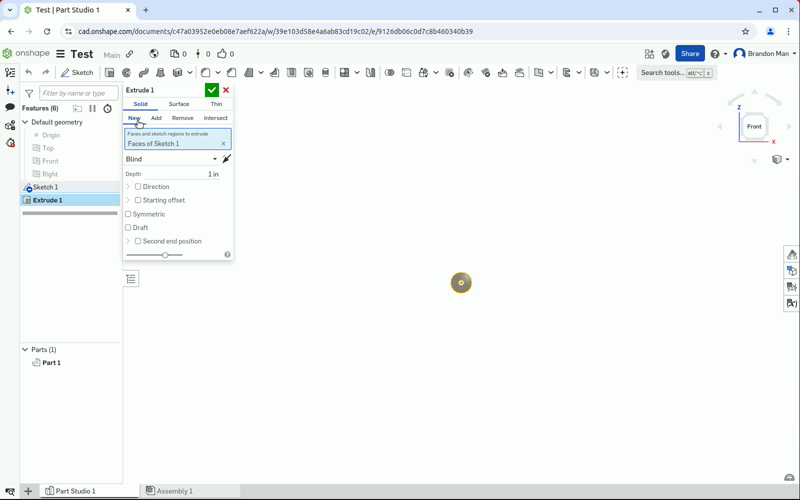
click(137, 120)
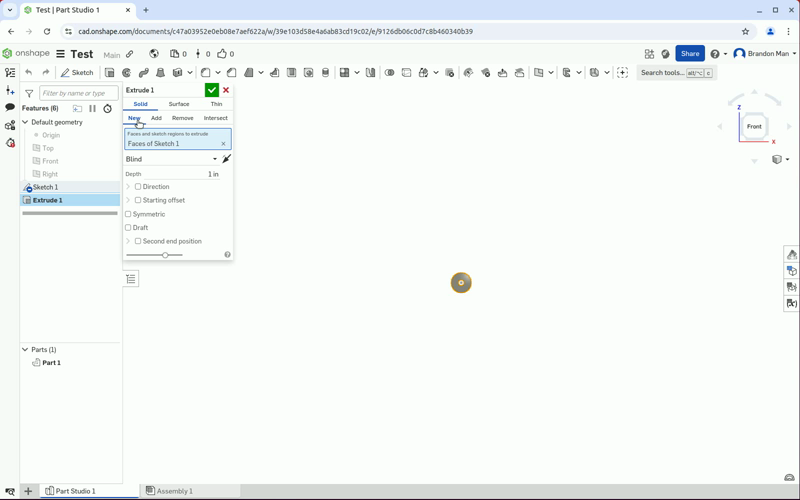
key(tab, 4)
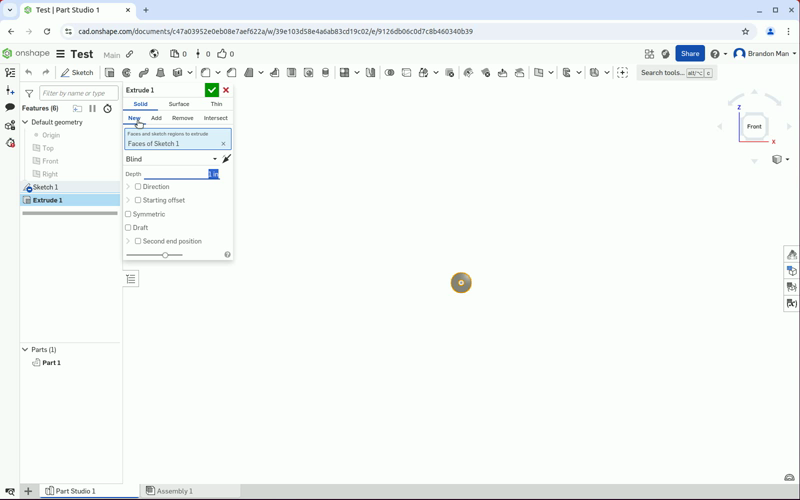
text(0.481)
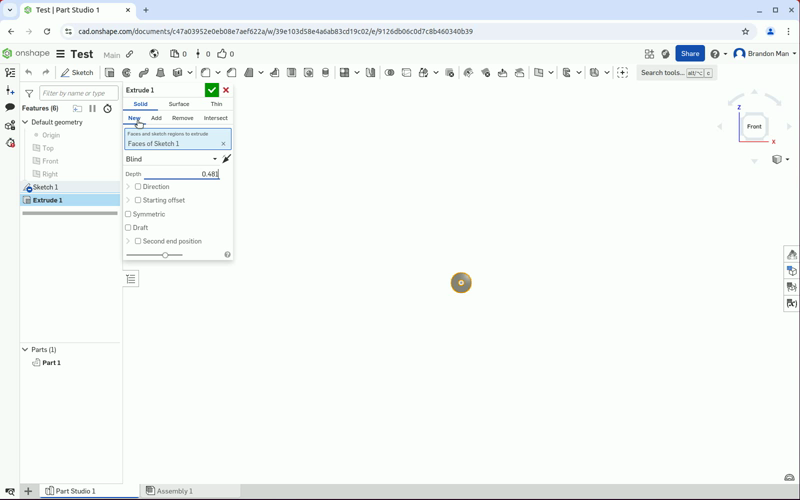
key(enter)
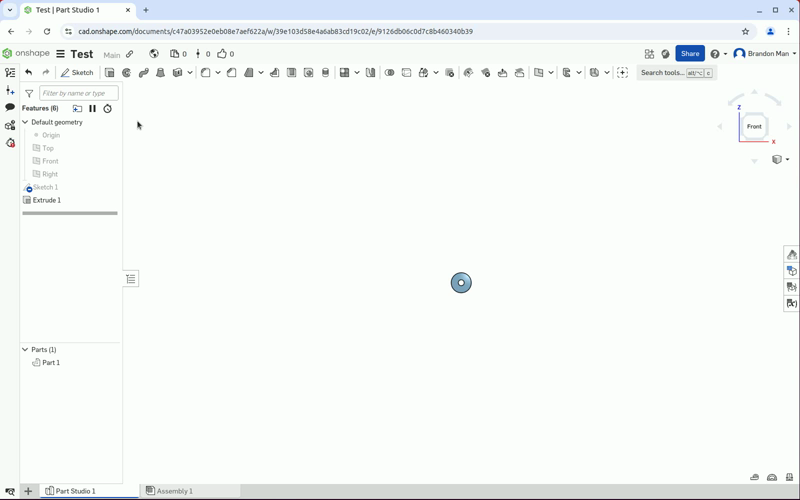
key(shift+h)
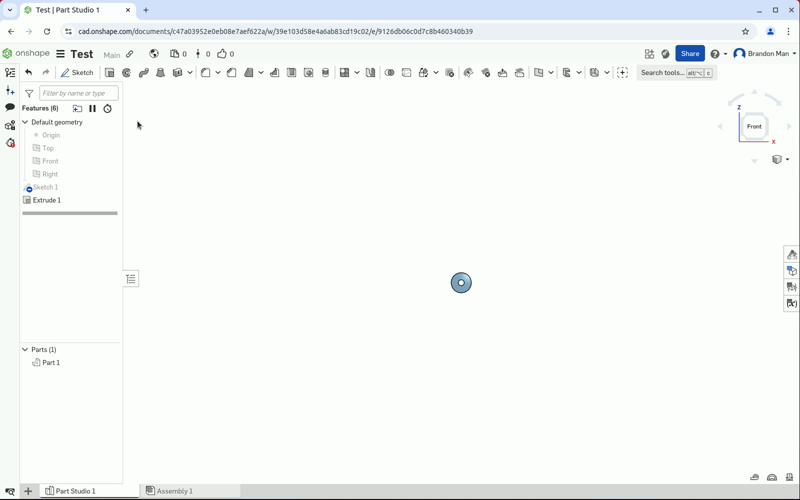
key(shift+h)
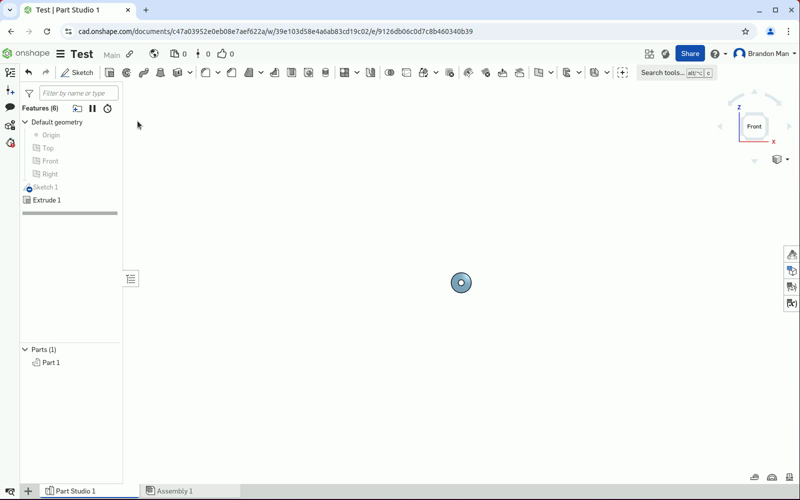
mouse_move(73, 189)
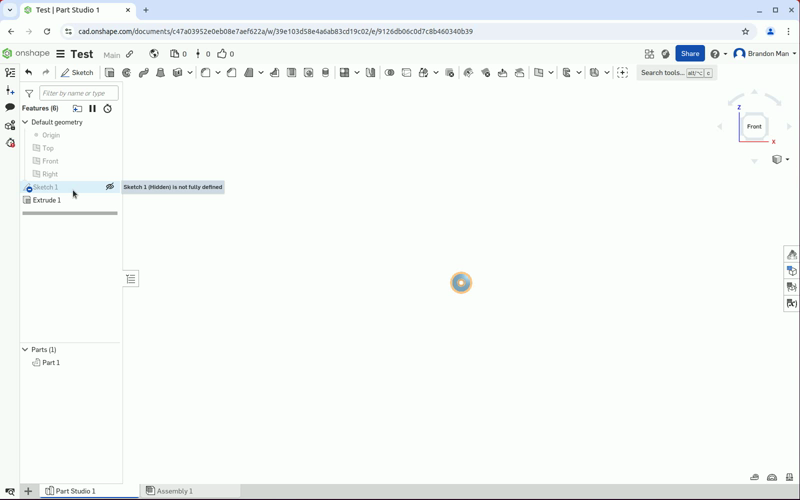
click(73, 189)
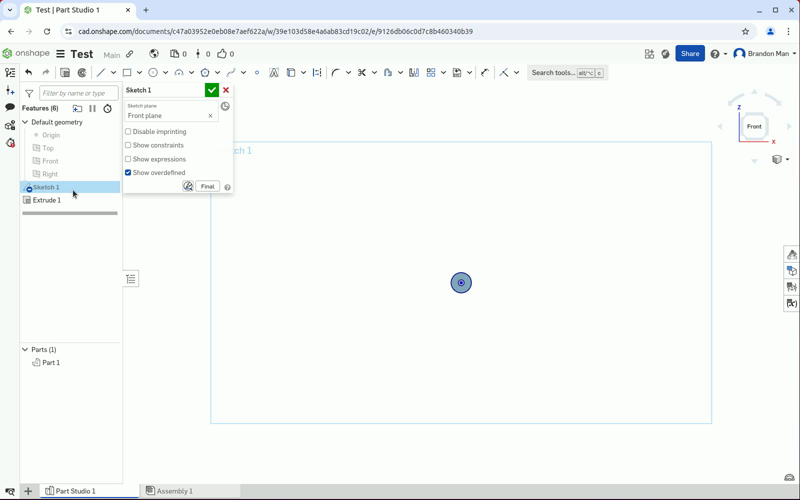
mouse_move(229, 92)
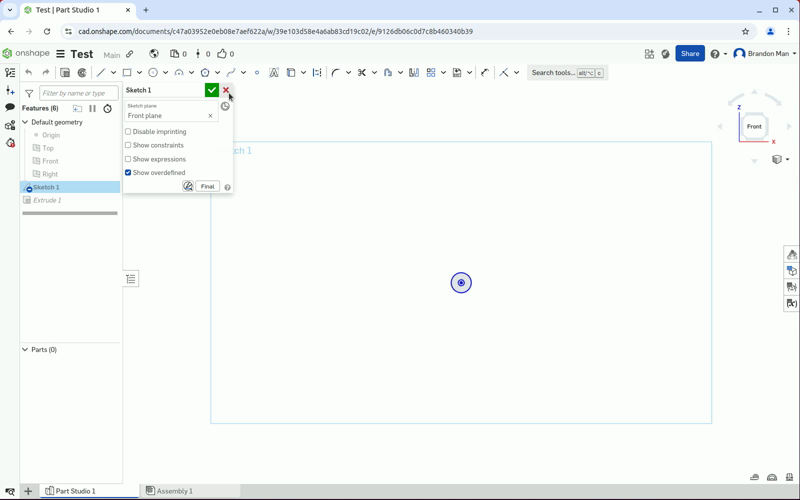
click(229, 92)
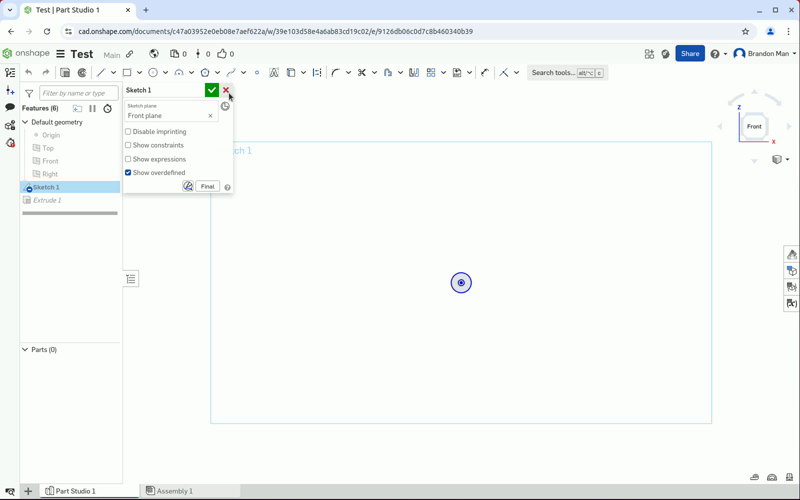
key(shift+s)
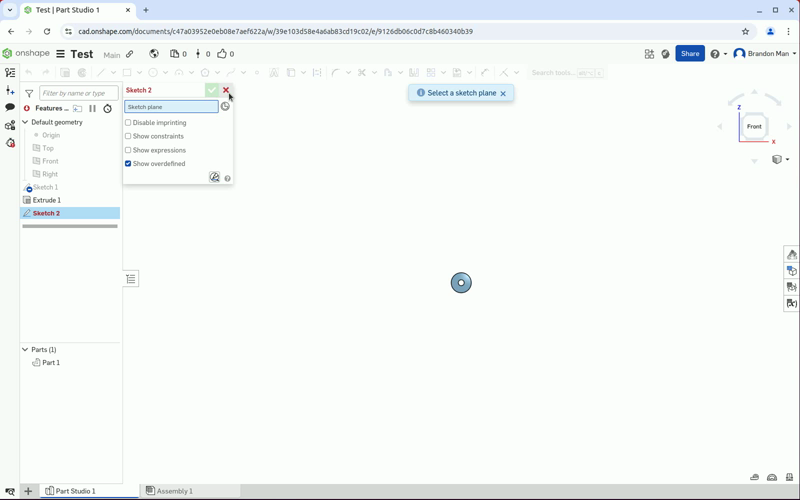
mouse_move(73, 163)
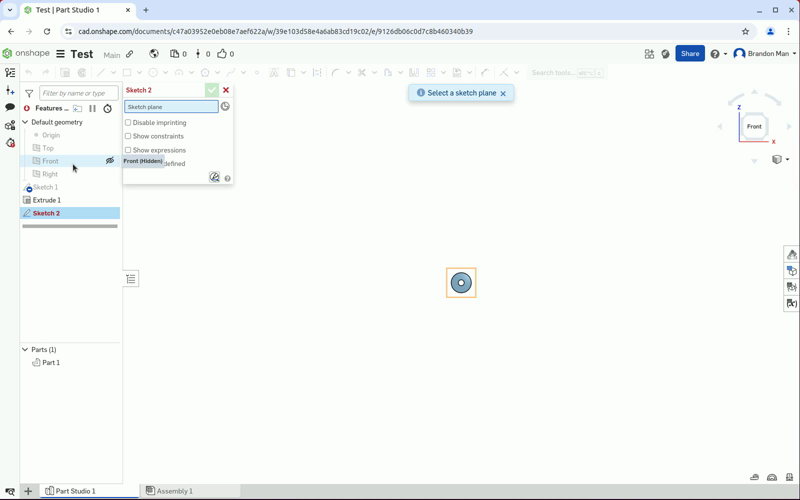
click(73, 163)
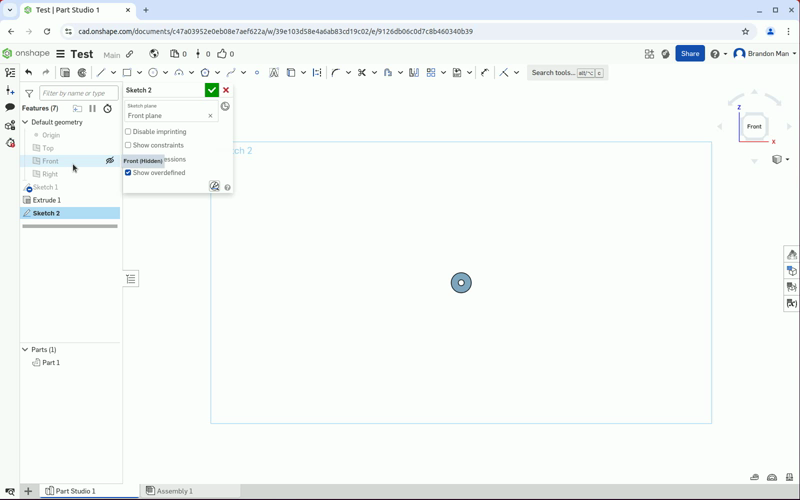
mouse_move(73, 352)
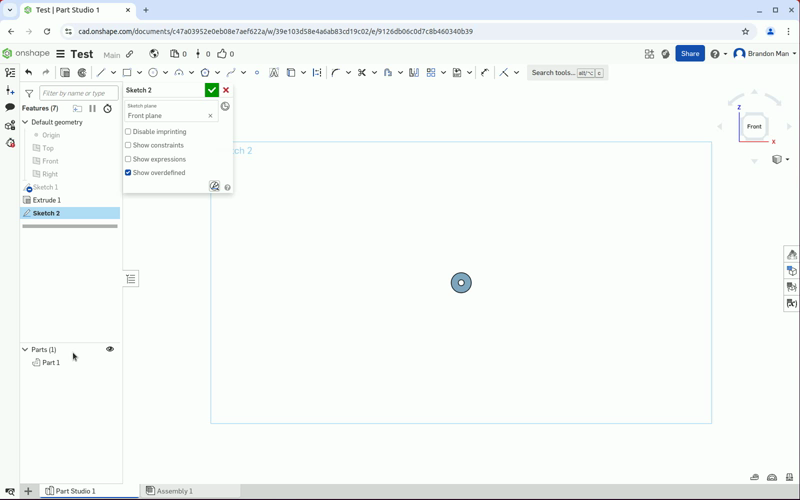
key(y)
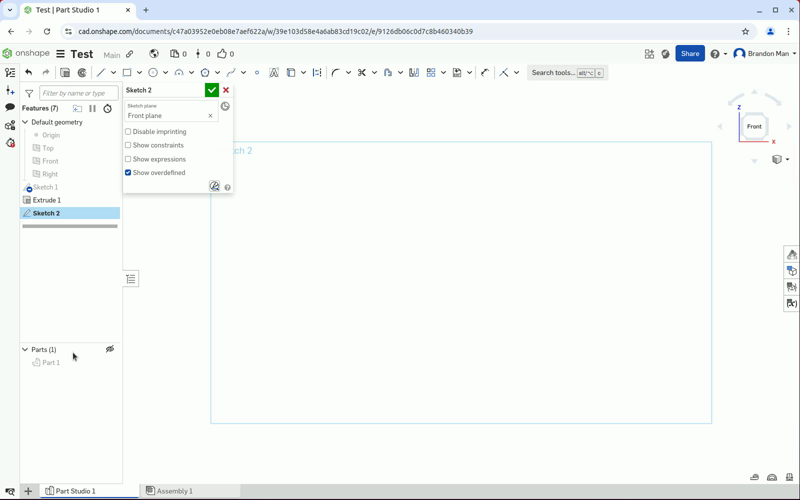
key(c)
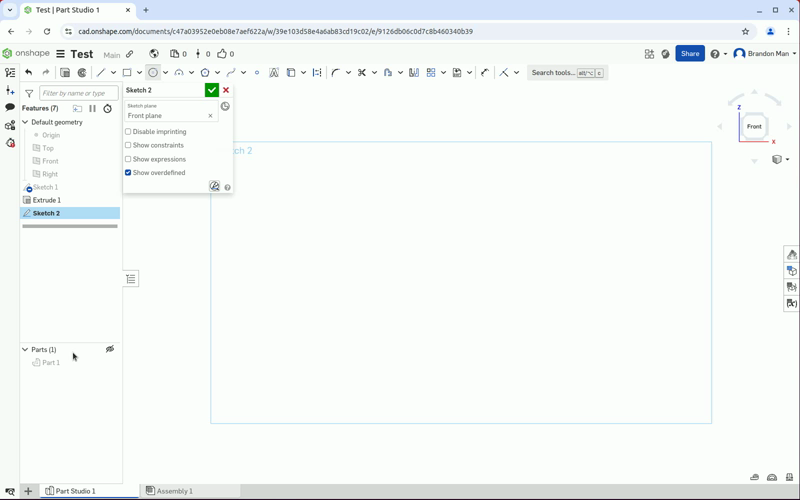
key_down(shift)
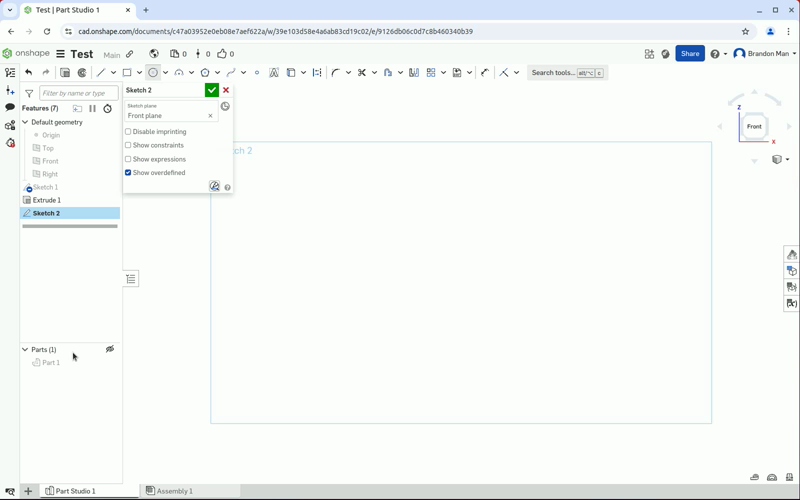
mouse_move(461, 178)
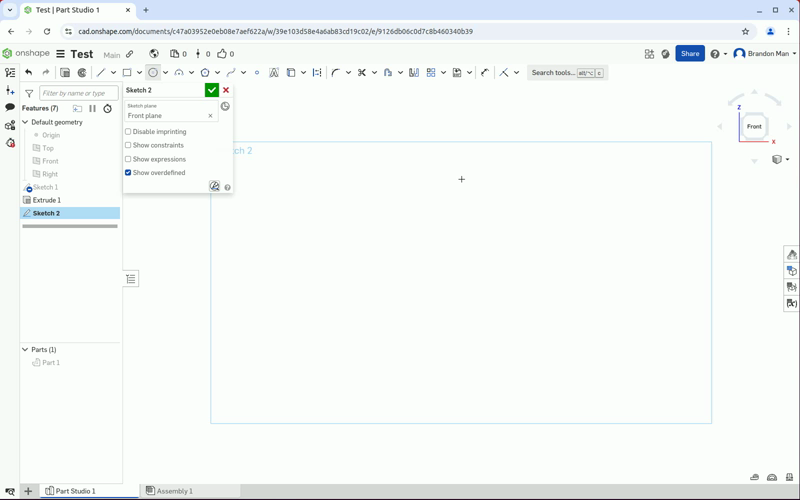
click(461, 178)
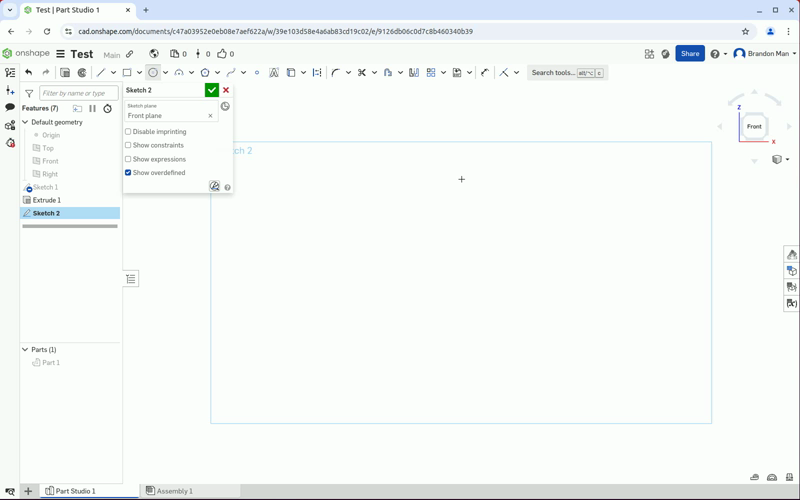
key_up(shift)
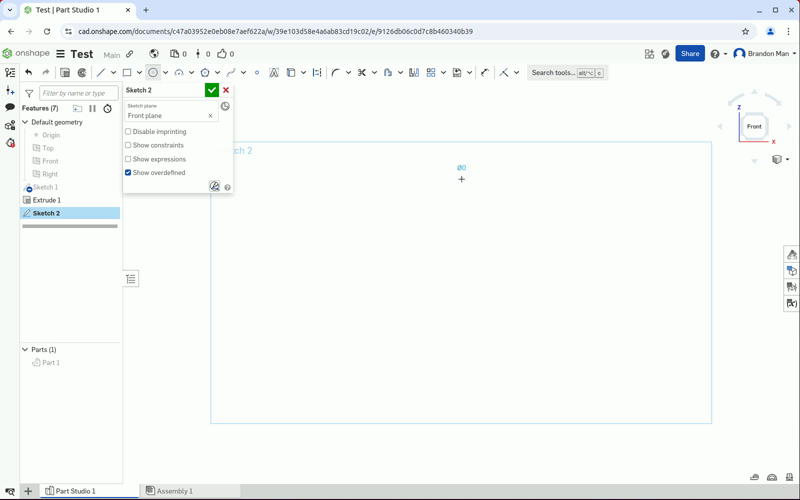
mouse_move(471, 178)
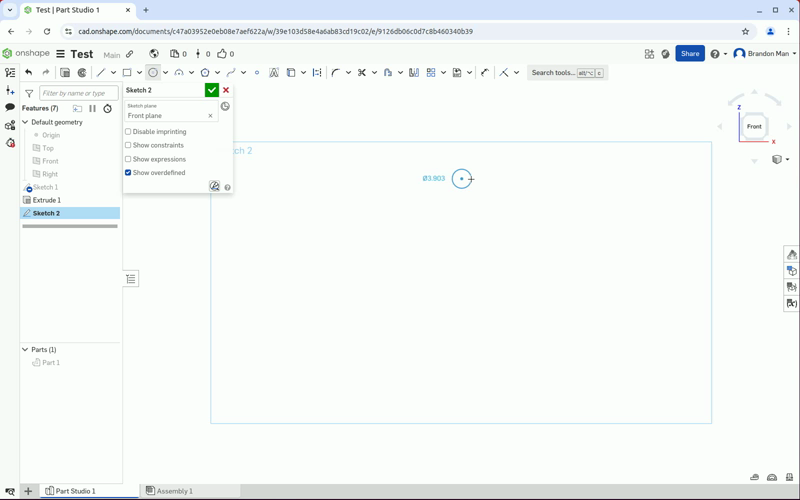
click(471, 178)
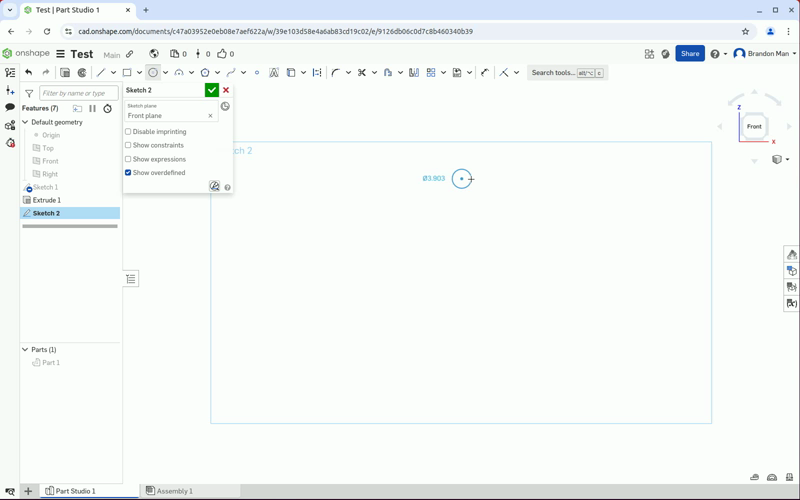
key(esc)
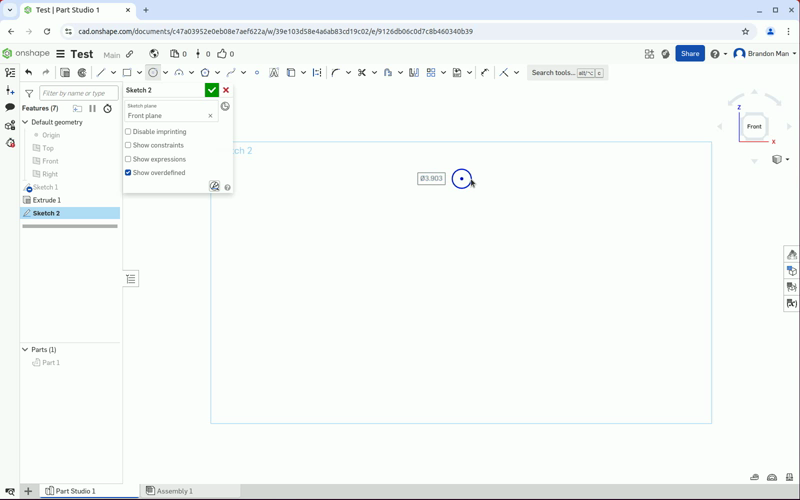
key(c)
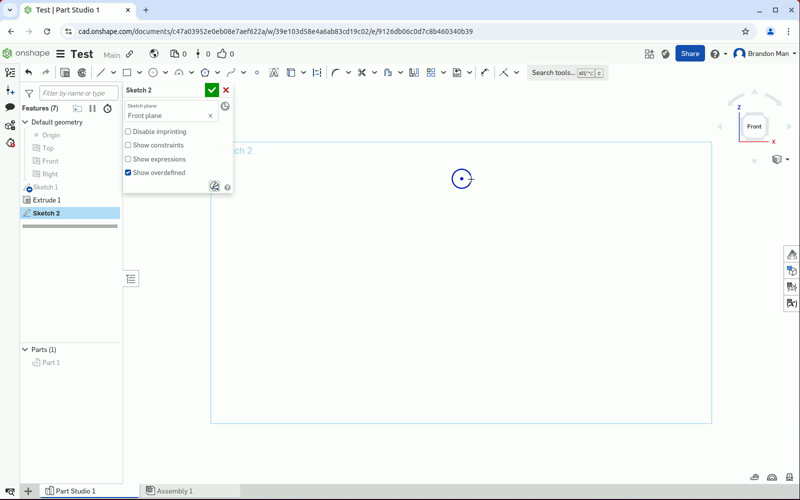
key_down(shift)
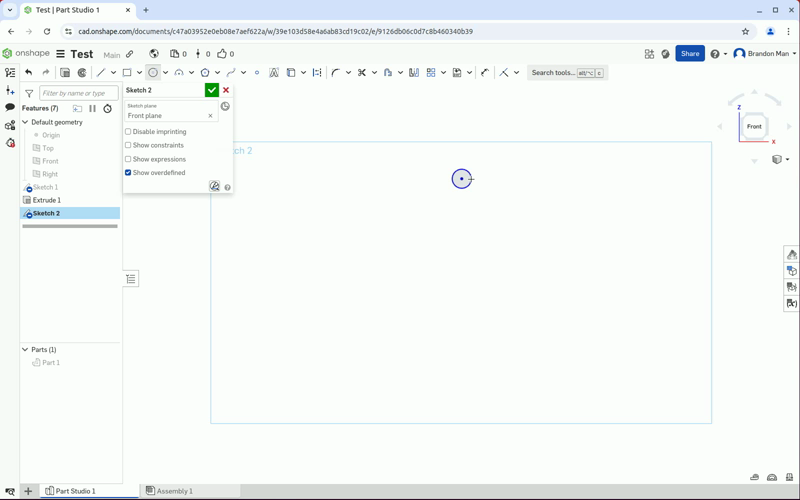
mouse_move(461, 178)
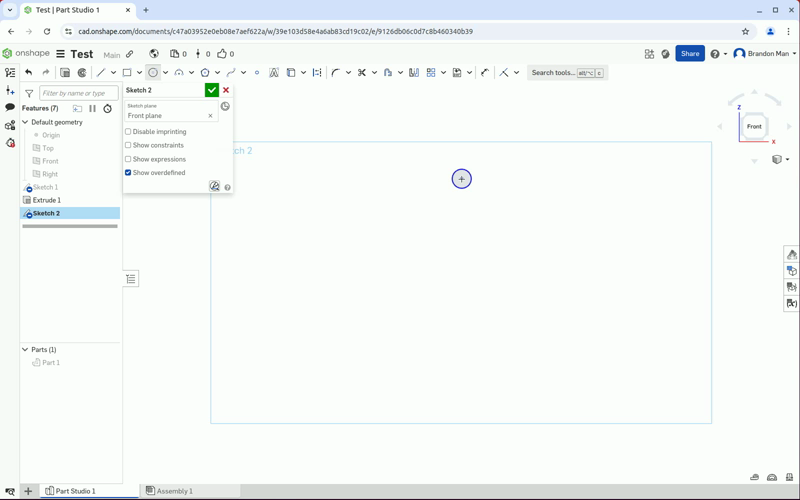
click(461, 178)
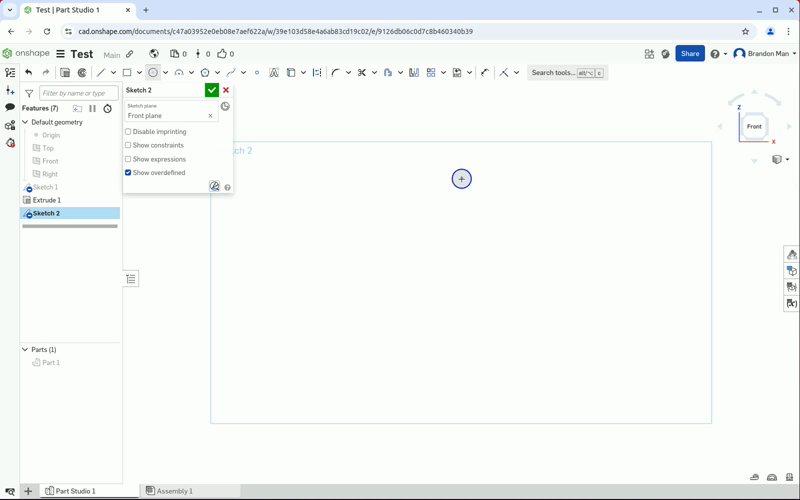
key_up(shift)
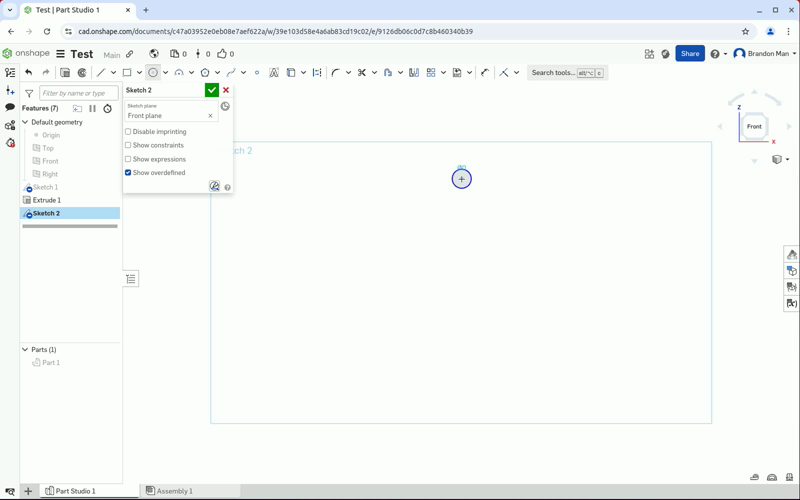
mouse_move(464, 178)
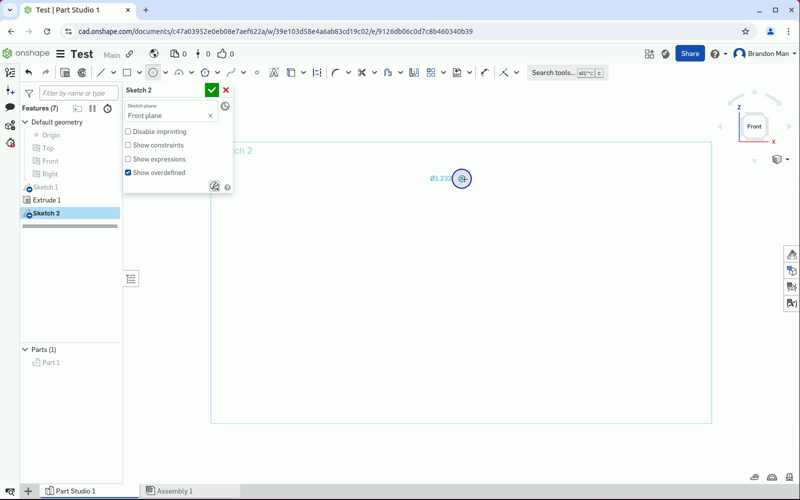
scroll(6)
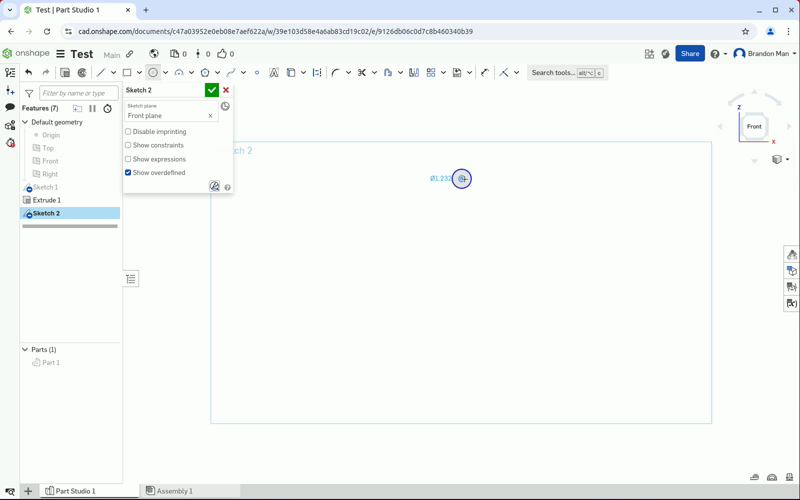
scroll(6)
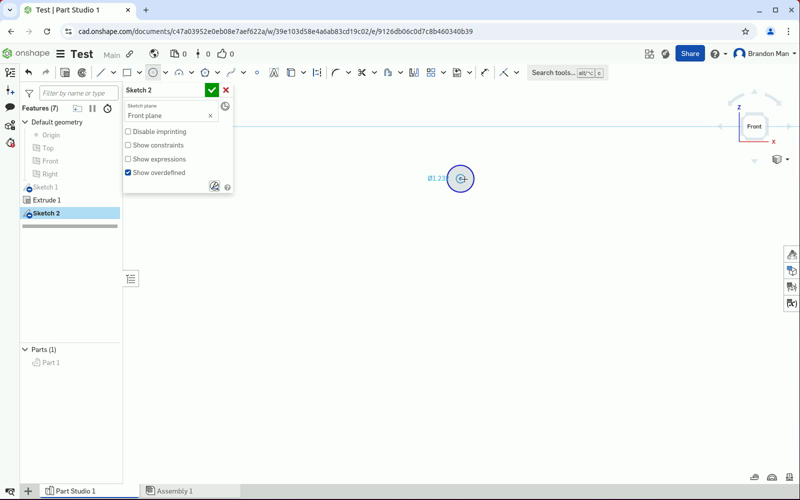
scroll(6)
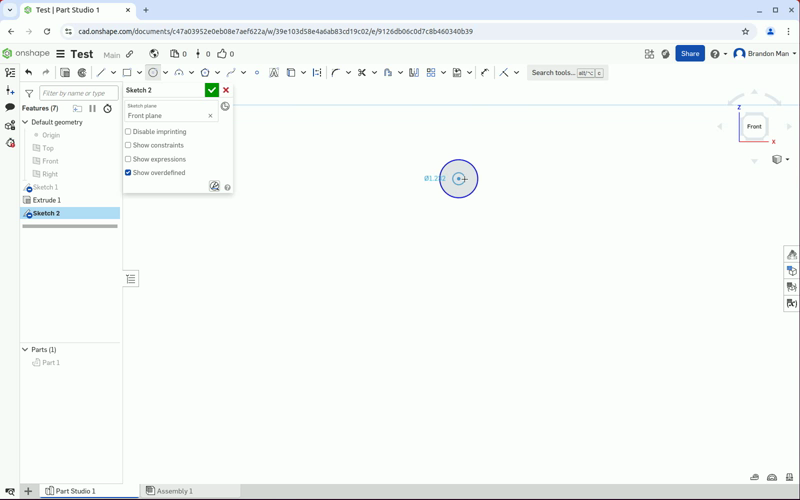
scroll(6)
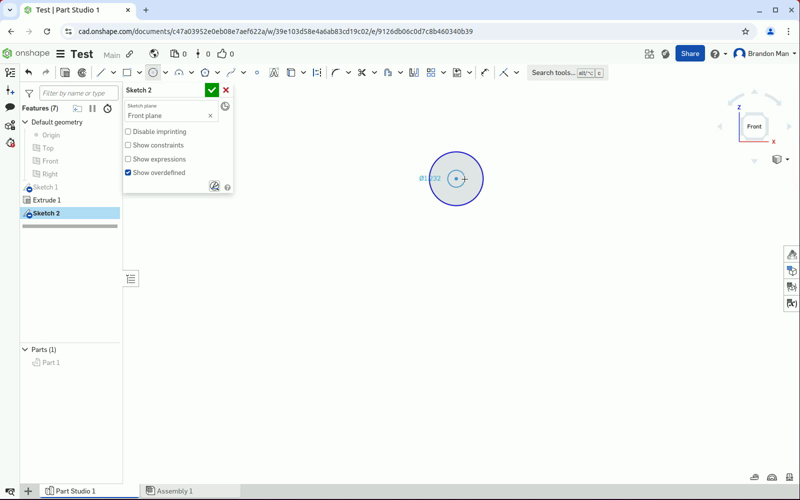
scroll(6)
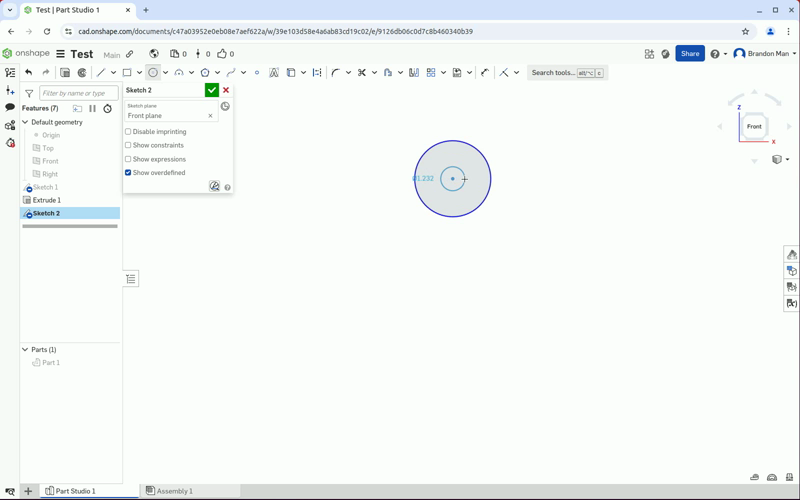
scroll(6)
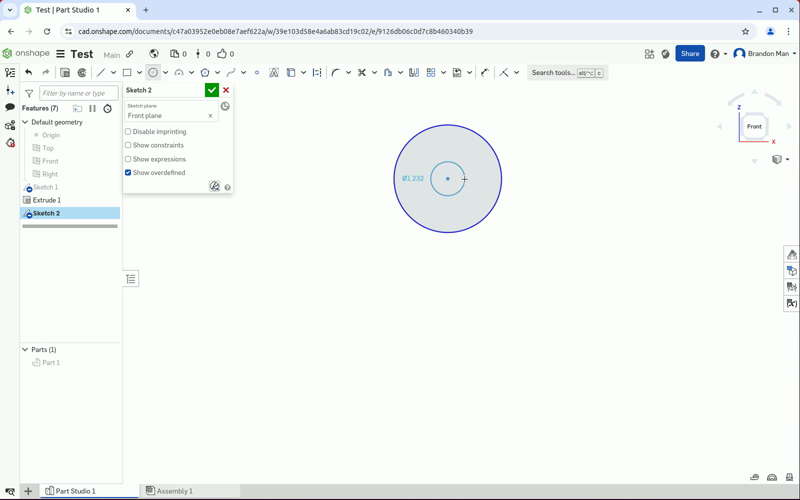
scroll(6)
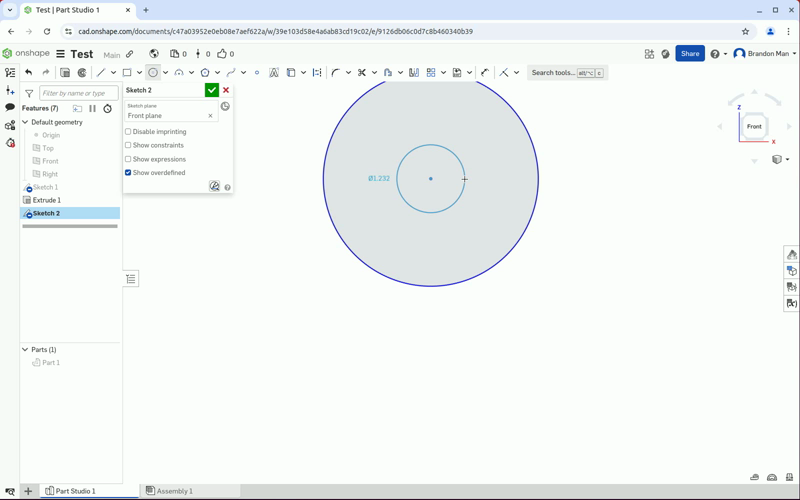
click(464, 178)
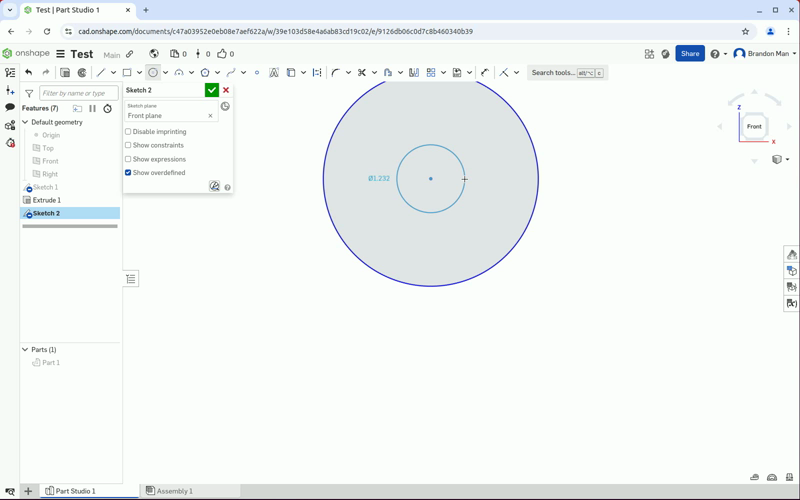
scroll(-6)
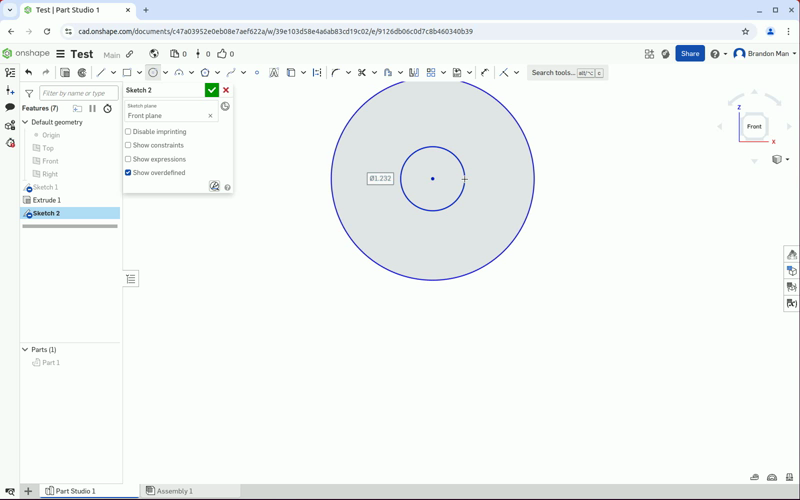
scroll(-6)
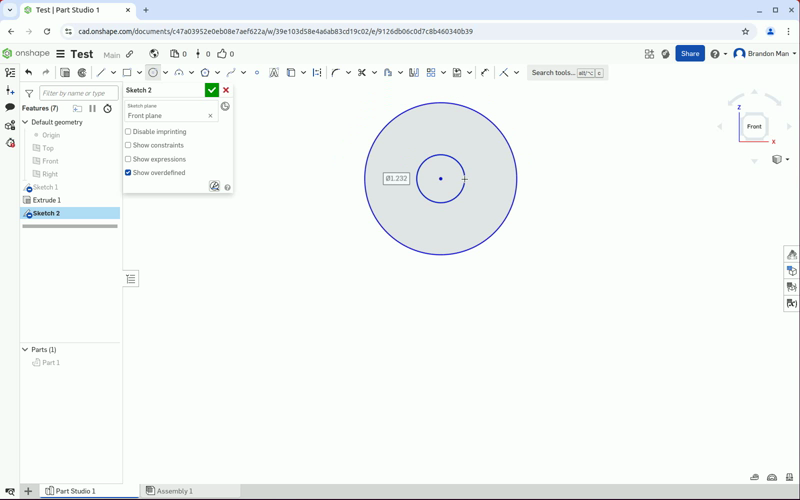
scroll(-6)
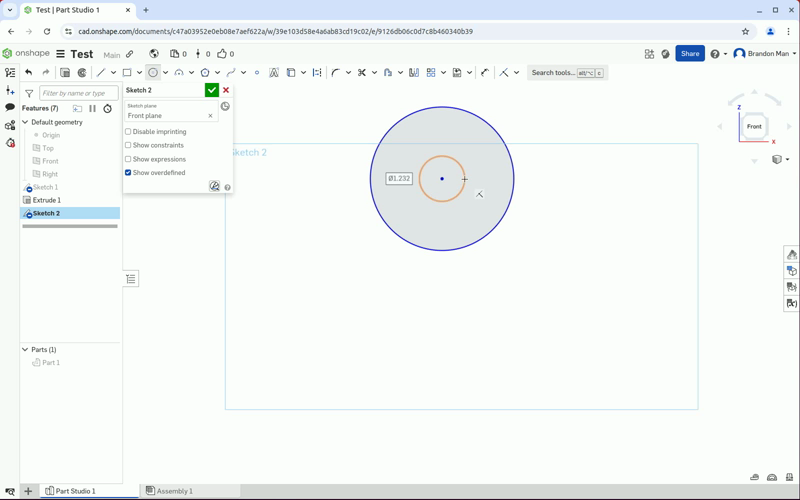
scroll(-6)
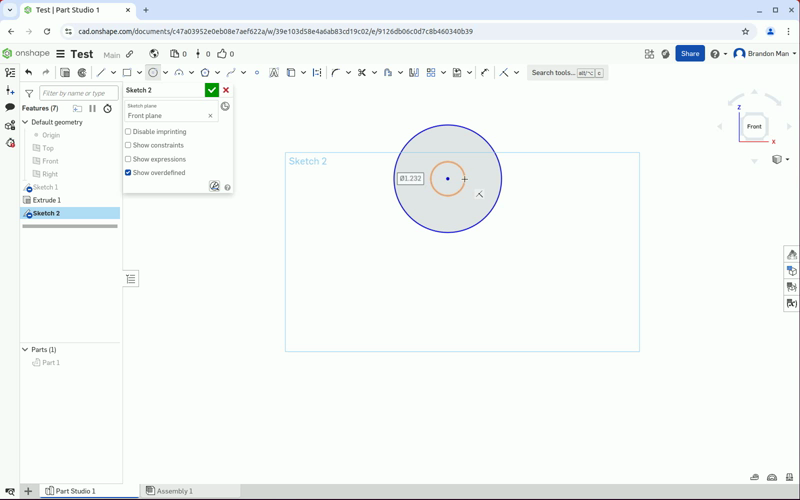
scroll(-6)
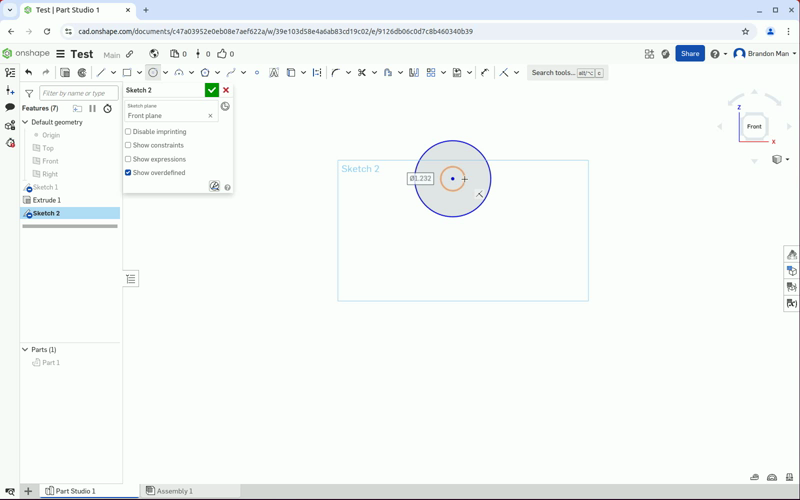
scroll(-6)
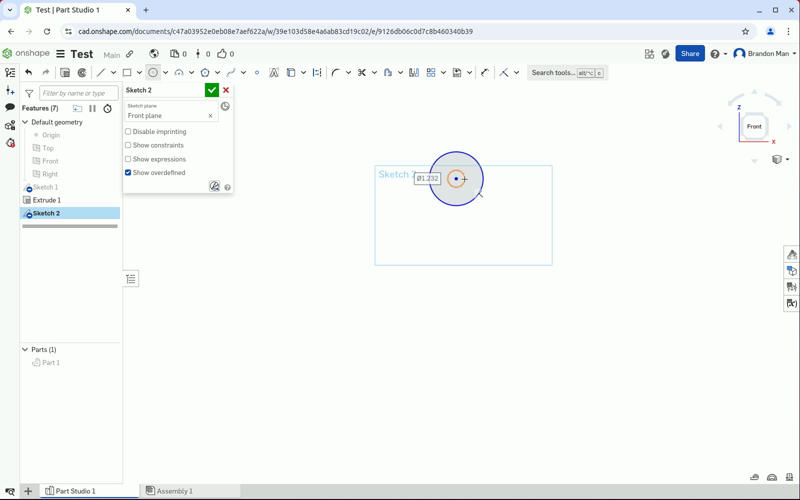
scroll(-6)
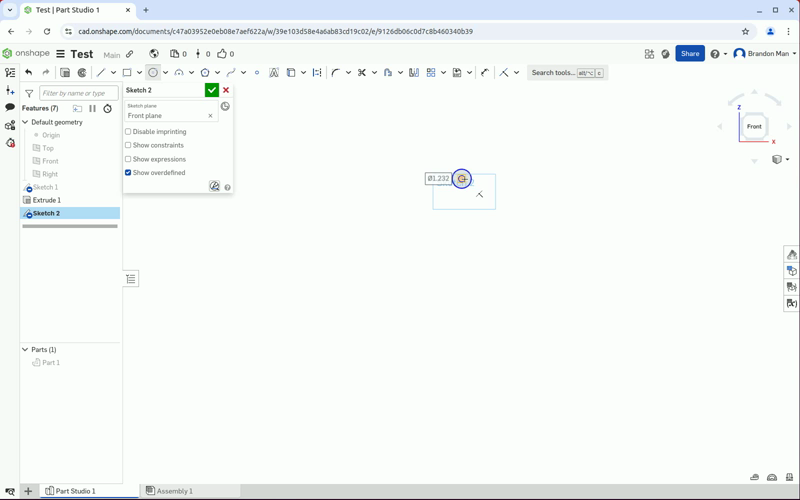
key(esc)
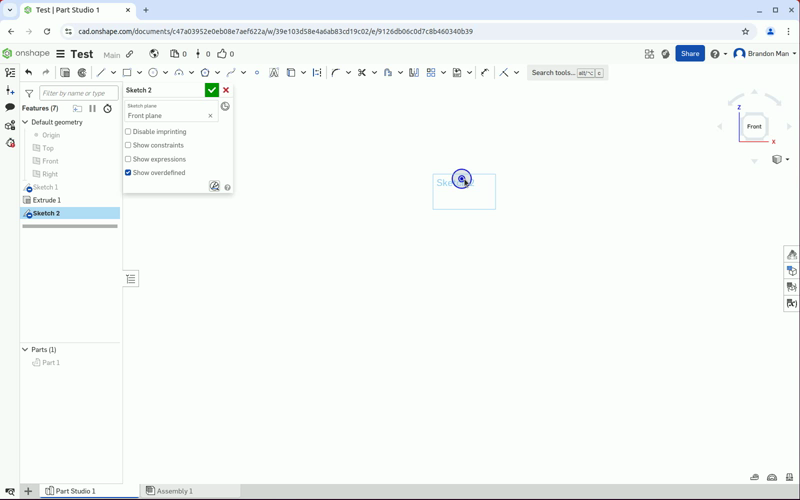
mouse_move(456, 180)
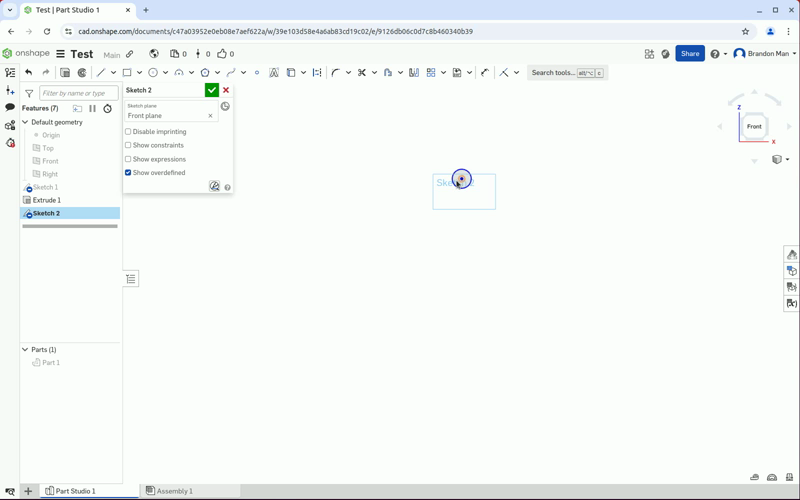
scroll(6)
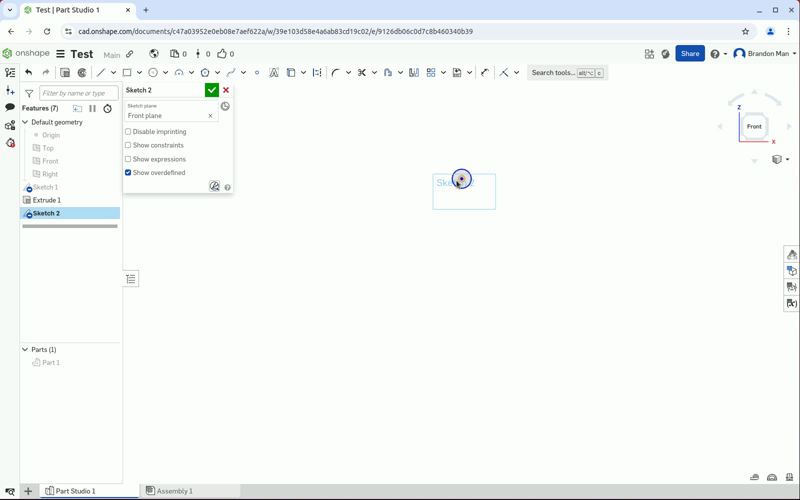
scroll(6)
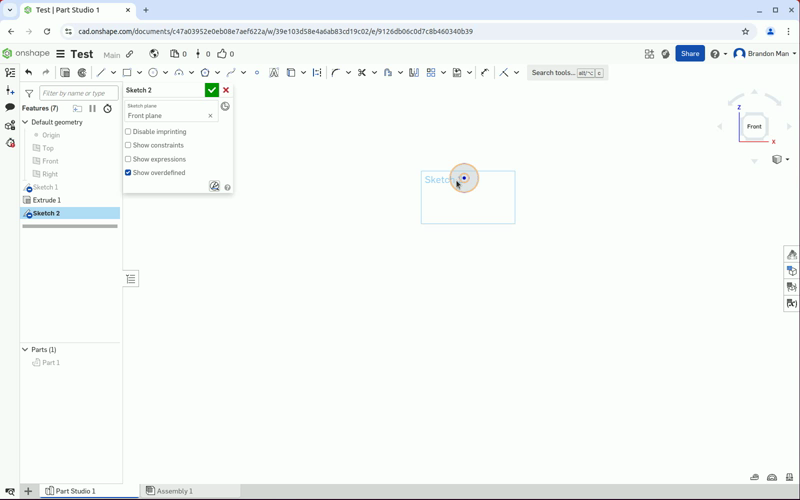
scroll(6)
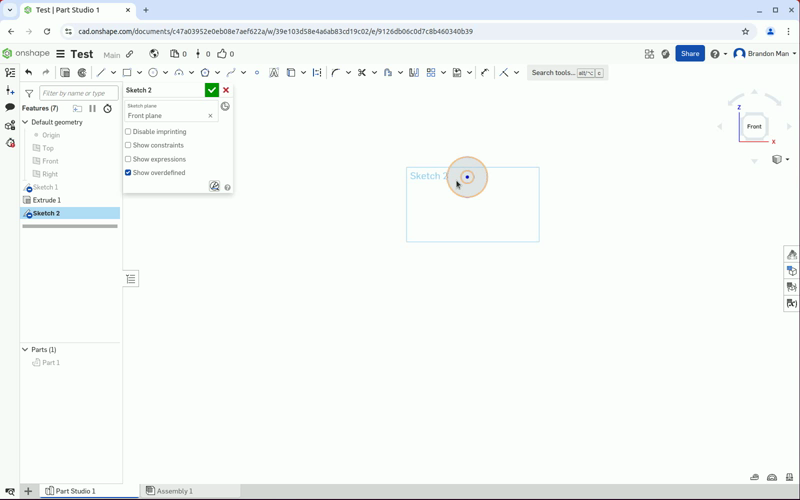
scroll(6)
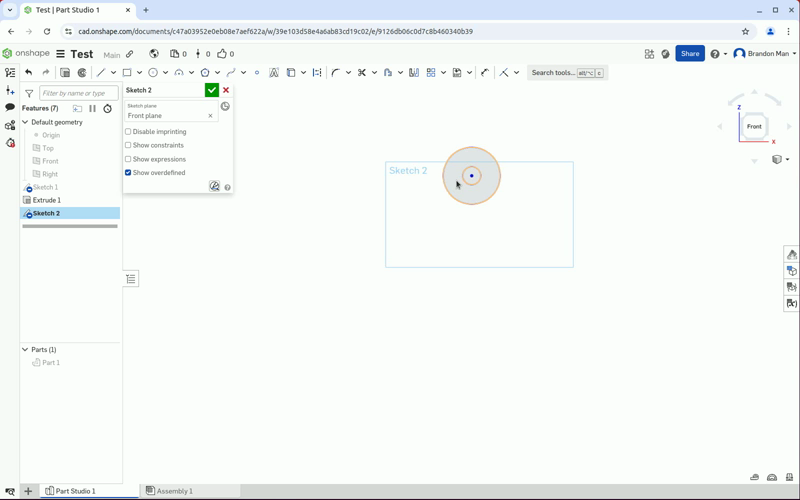
scroll(6)
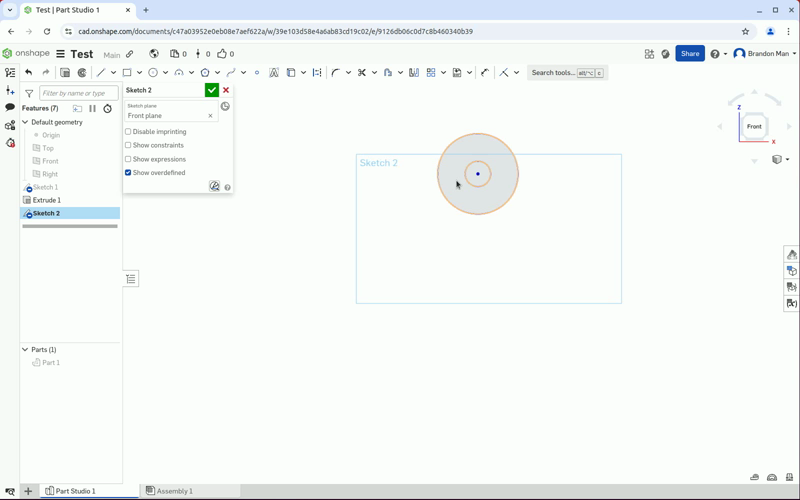
scroll(6)
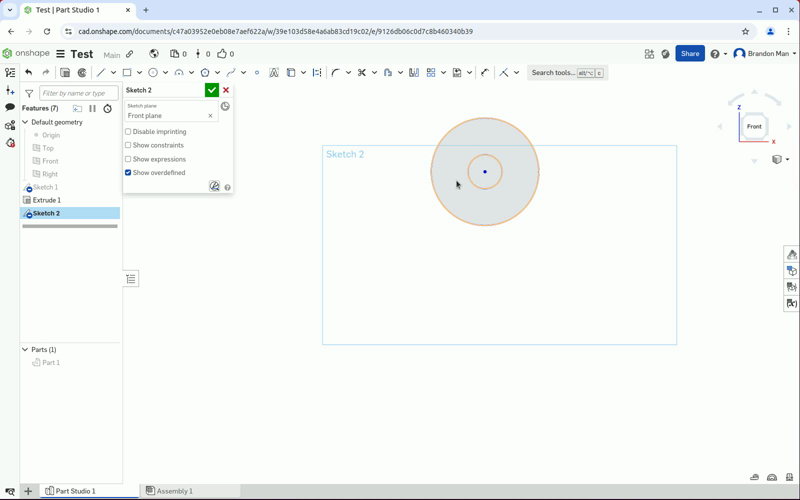
scroll(6)
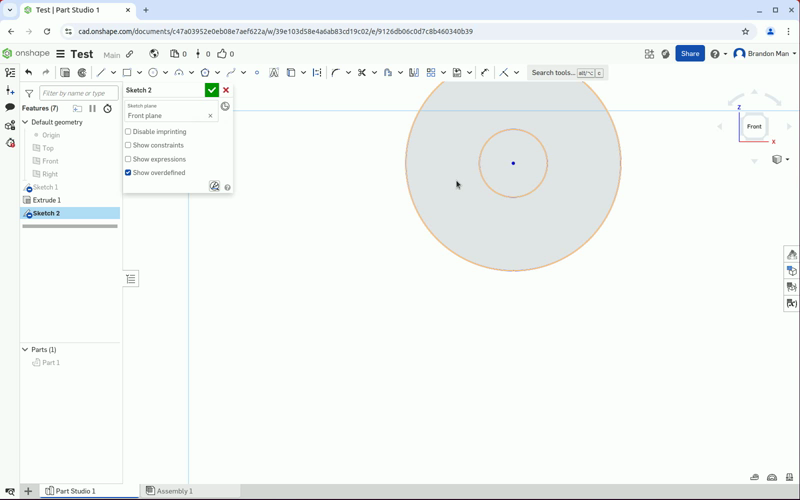
click(456, 180)
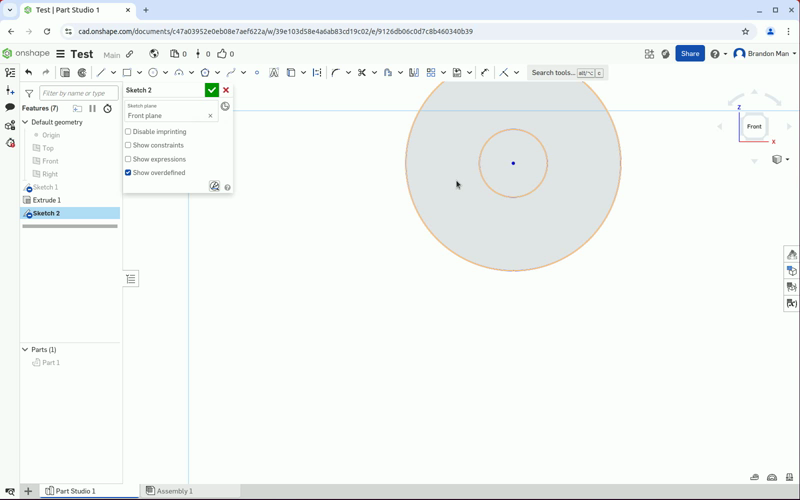
scroll(-6)
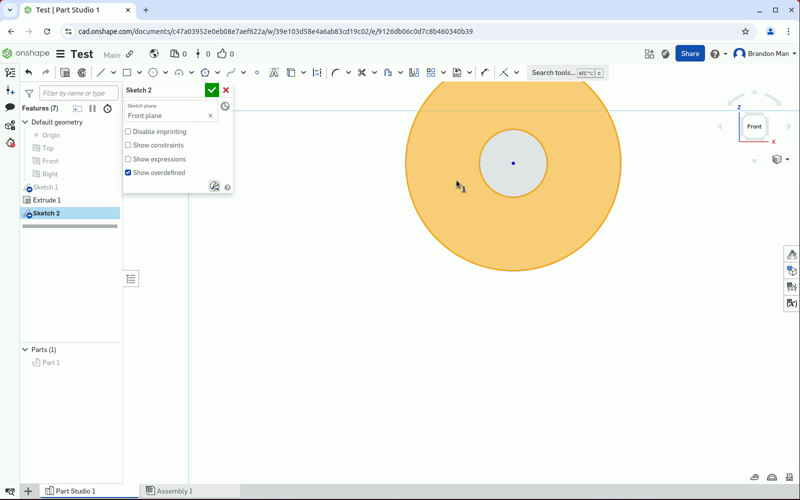
scroll(-6)
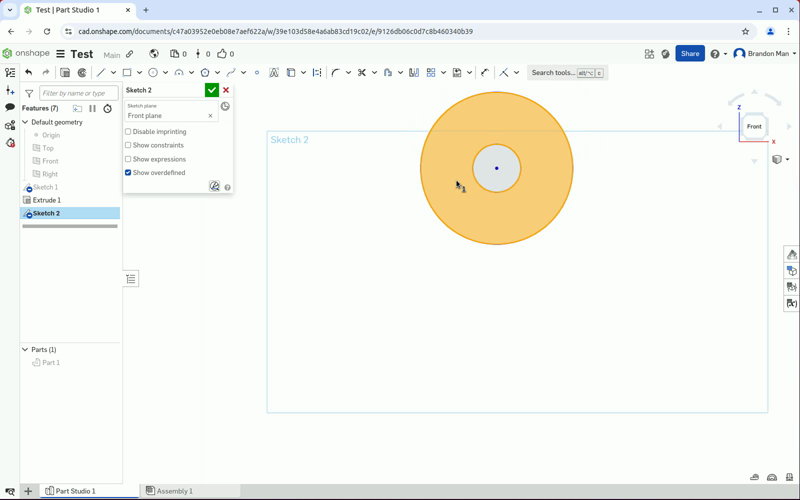
scroll(-6)
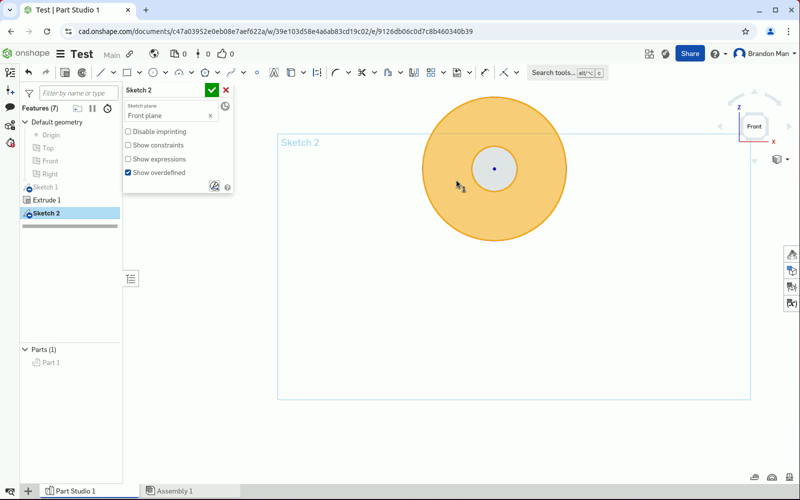
scroll(-6)
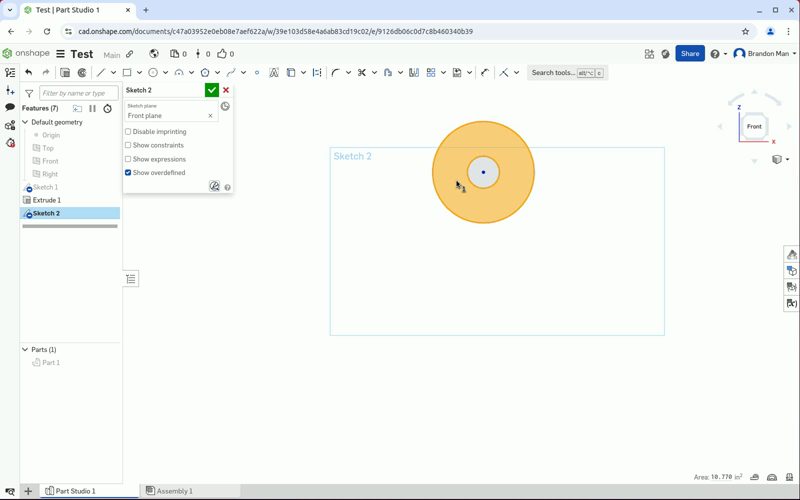
scroll(-6)
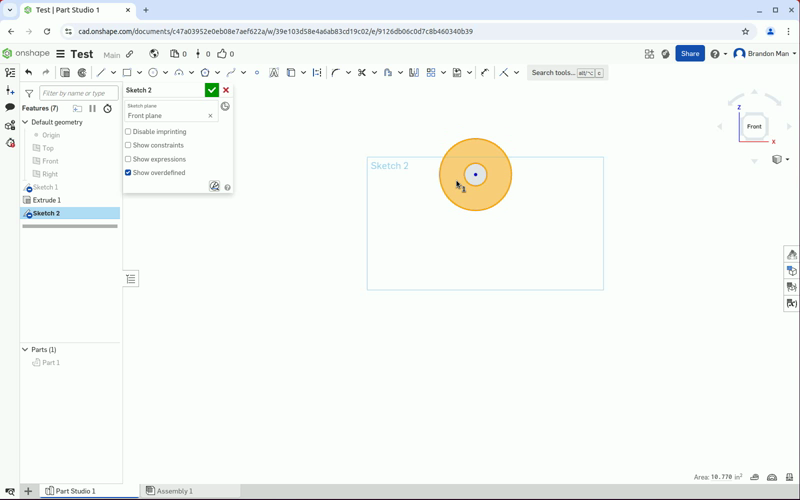
scroll(-6)
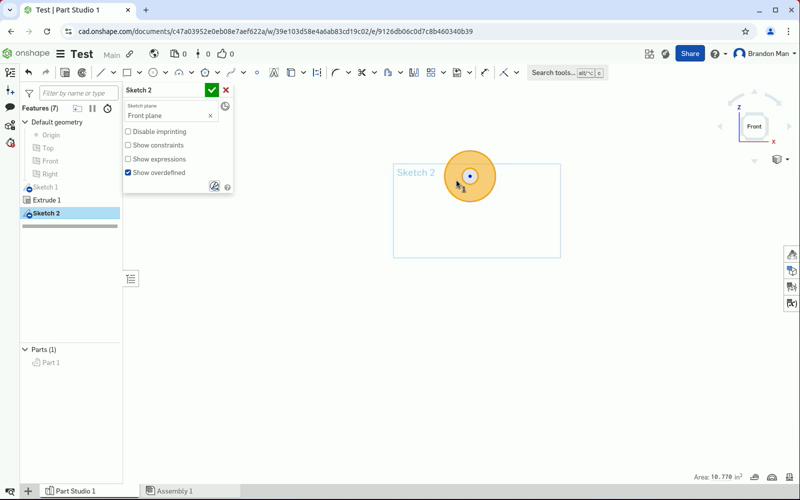
scroll(-6)
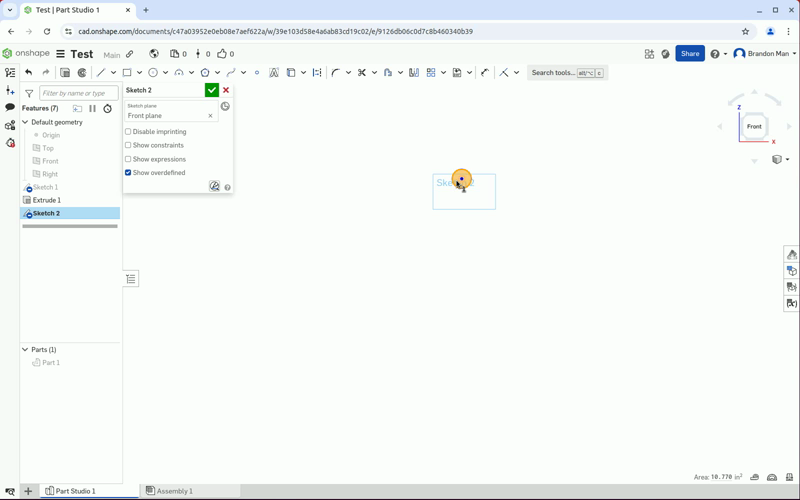
mouse_move(73, 352)
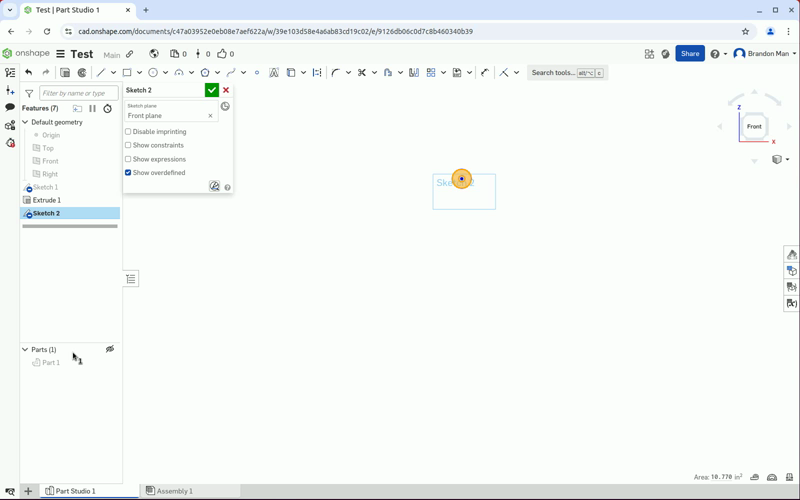
key(shift+y)
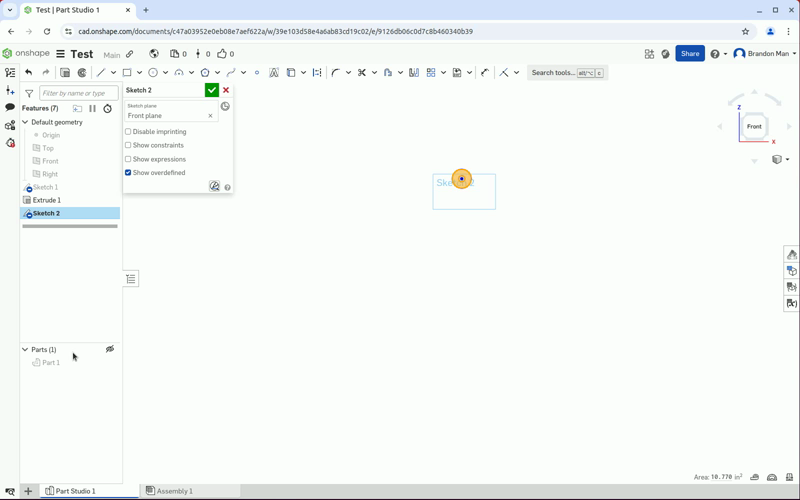
key(shift+e)
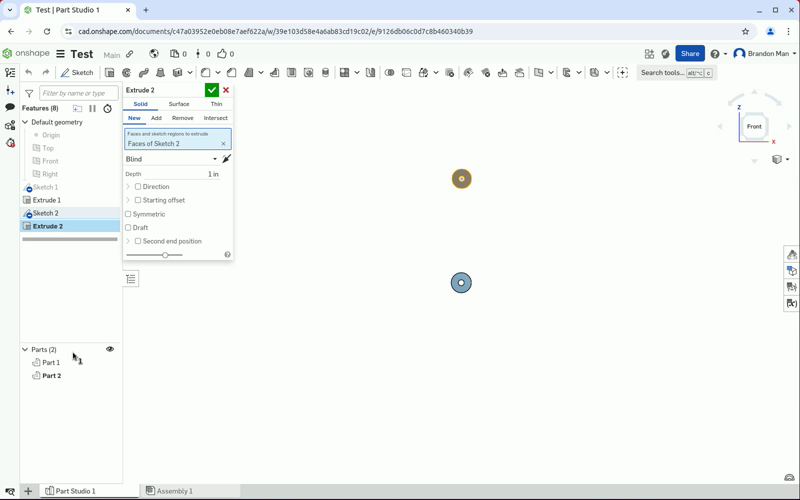
mouse_move(143, 106)
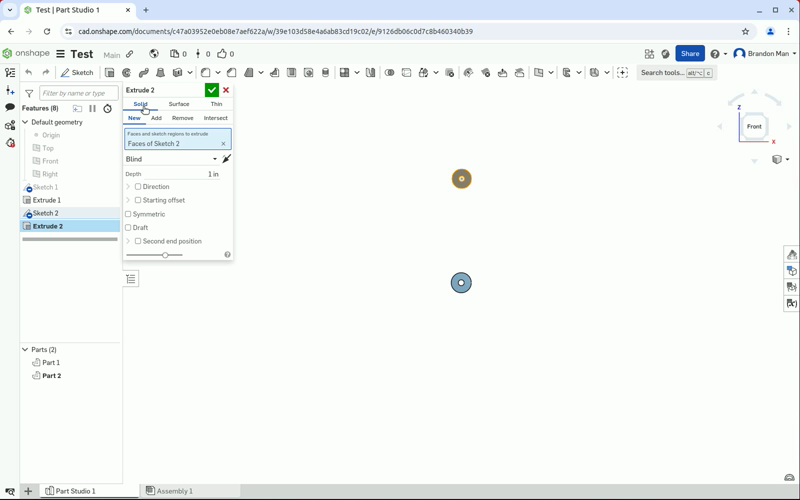
click(143, 106)
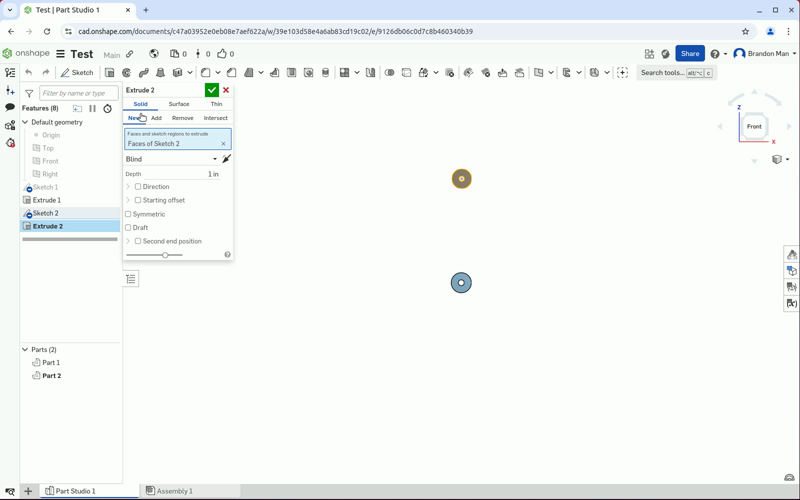
mouse_move(137, 120)
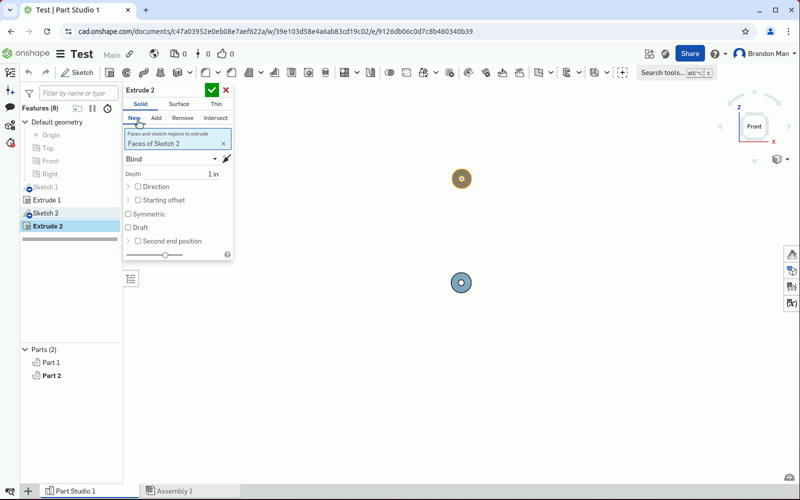
click(137, 120)
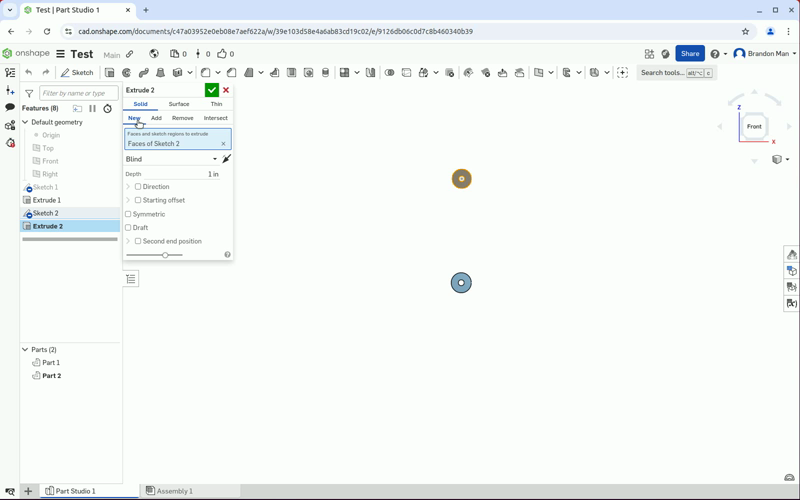
key(tab, 4)
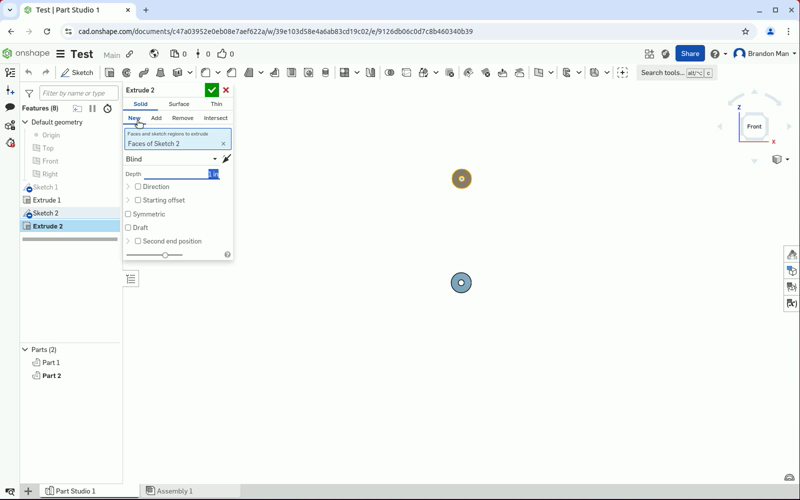
text(0.481)
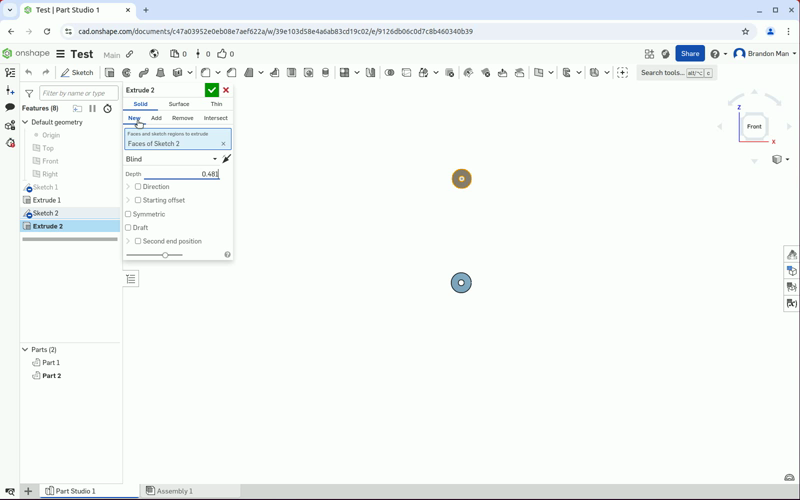
key(enter)
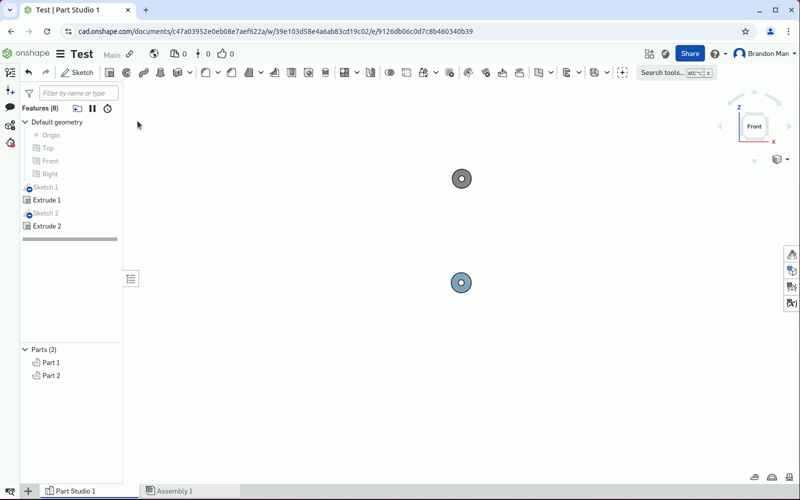
key(shift+h)
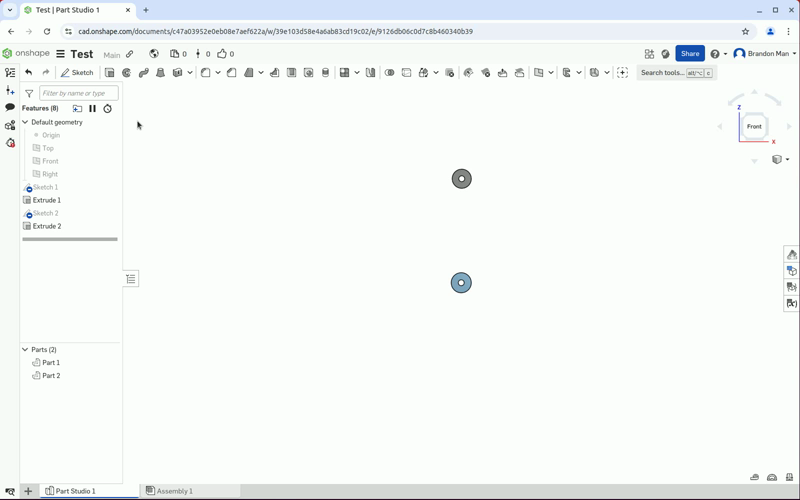
key(shift+h)
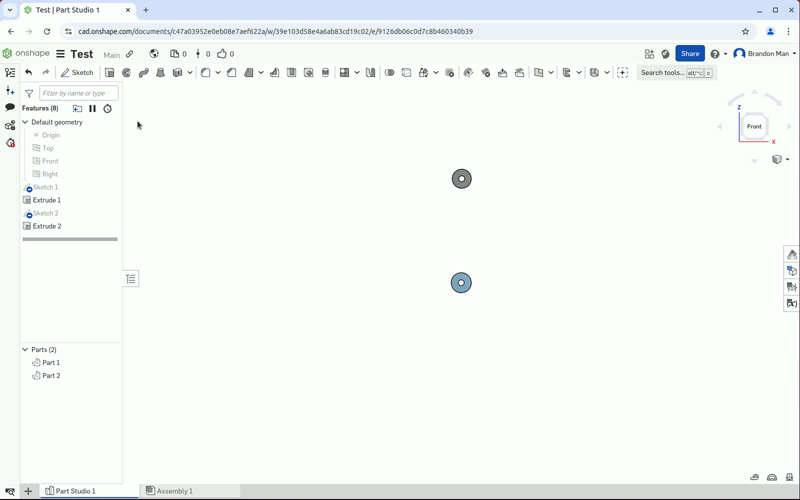
mouse_move(73, 189)
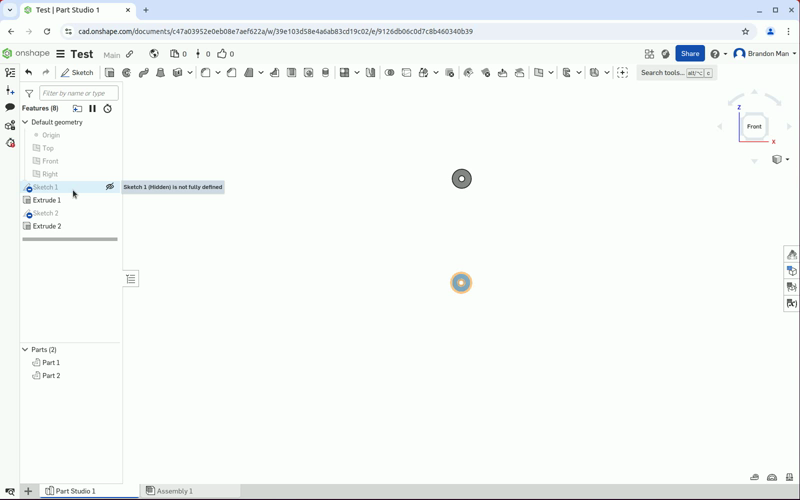
click(73, 189)
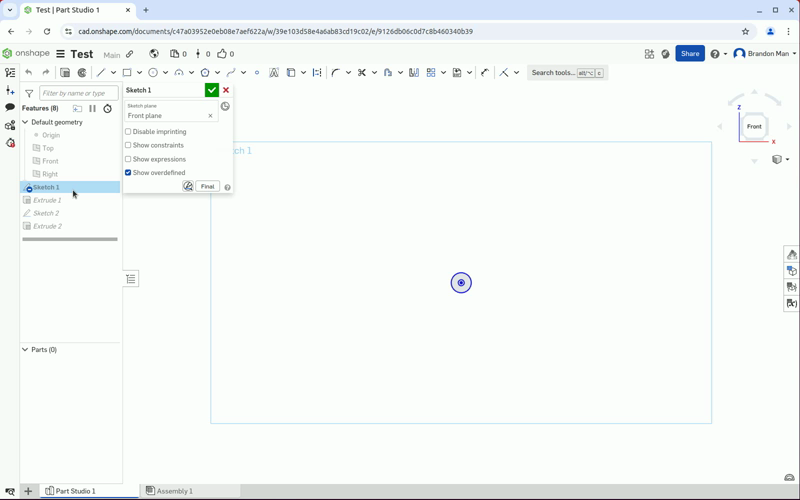
mouse_move(229, 92)
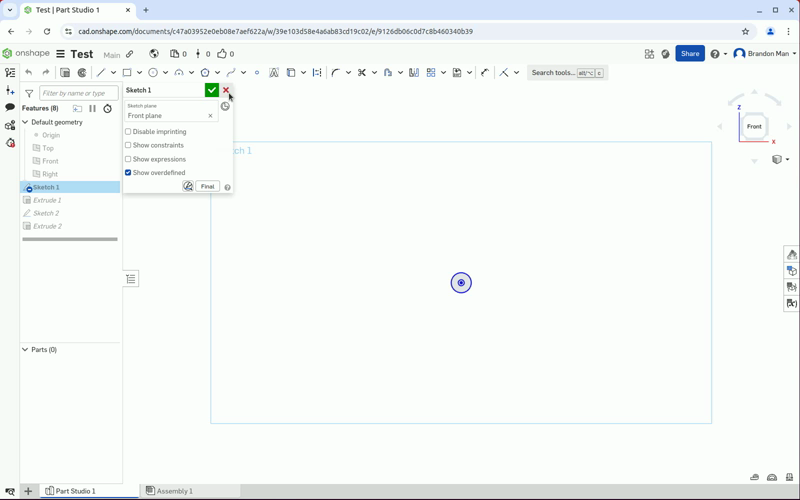
click(229, 92)
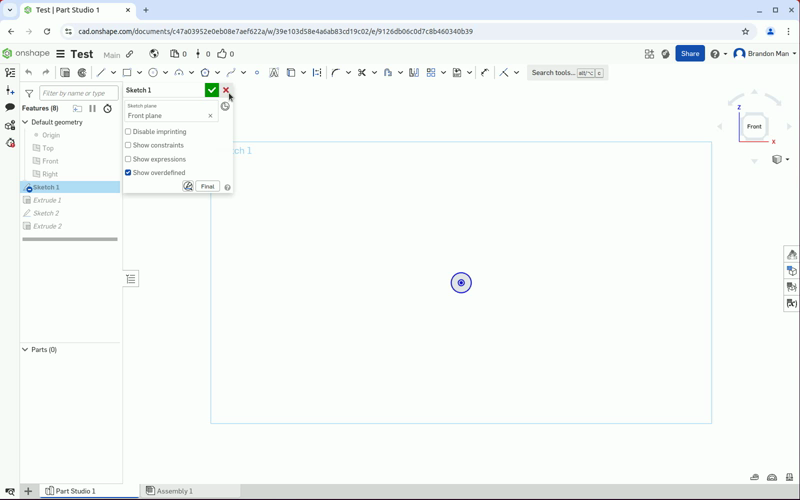
key(shift+s)
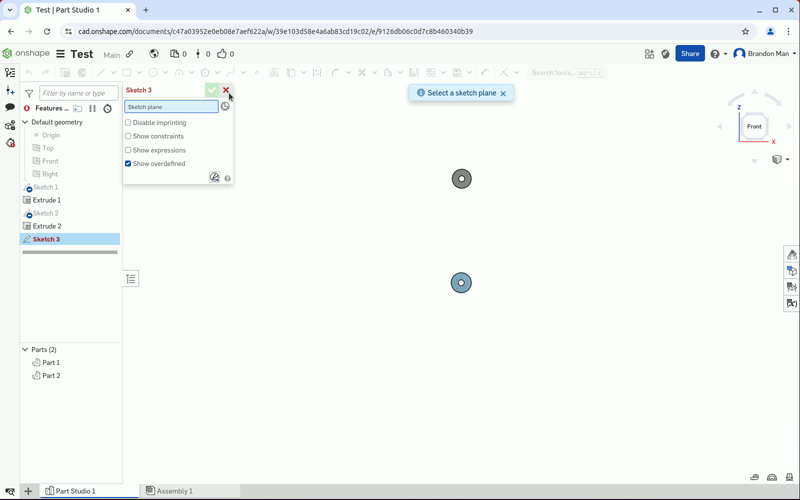
mouse_move(73, 163)
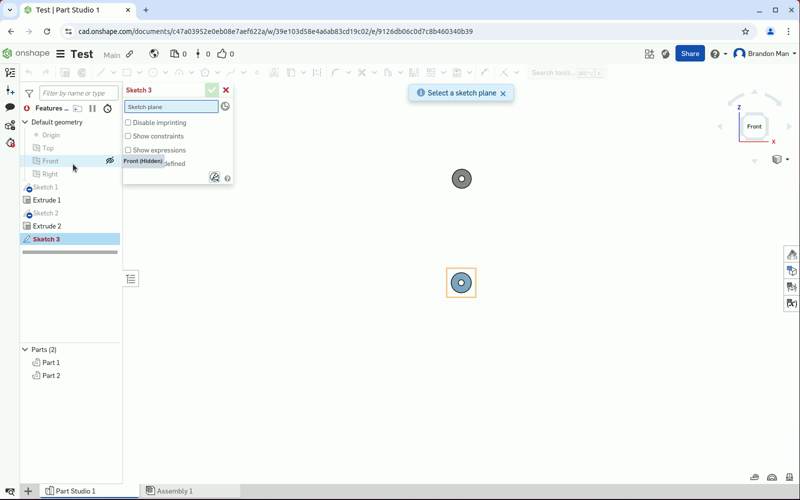
click(73, 163)
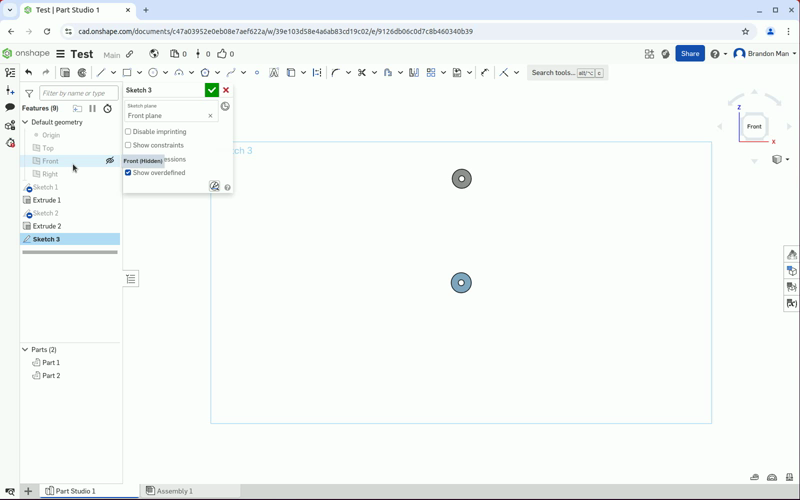
mouse_move(73, 352)
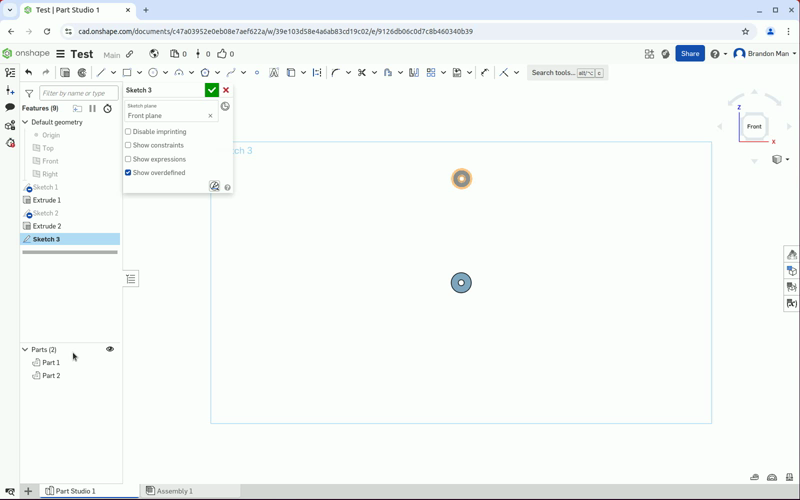
key(y)
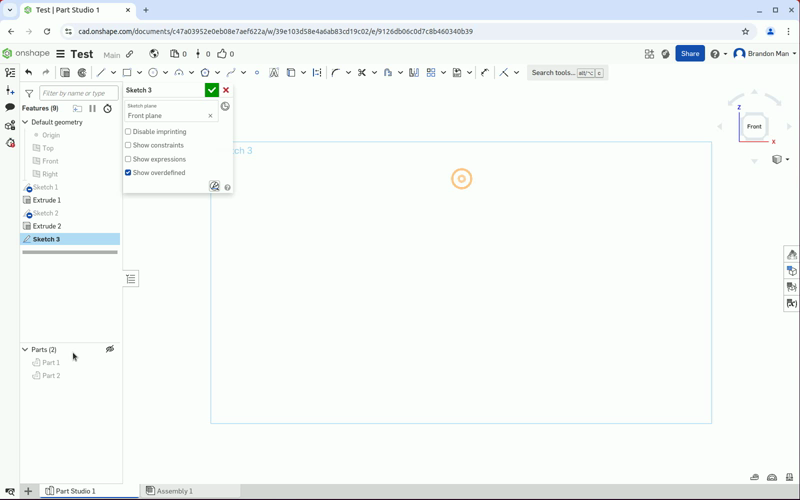
key(c)
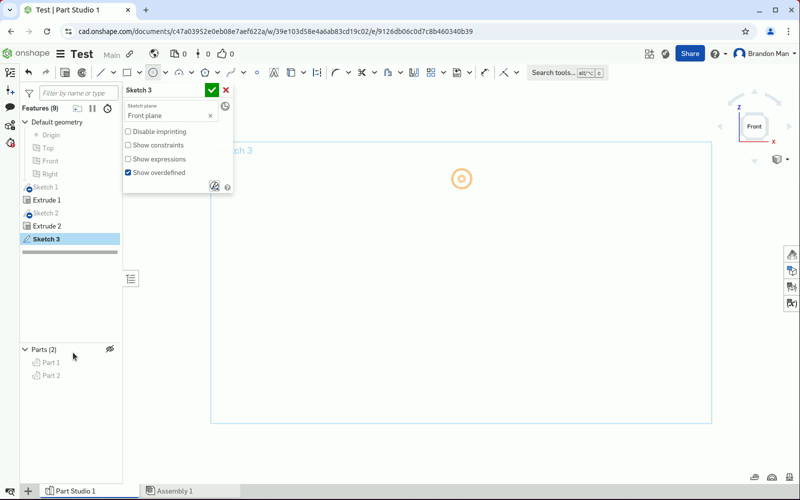
key_down(shift)
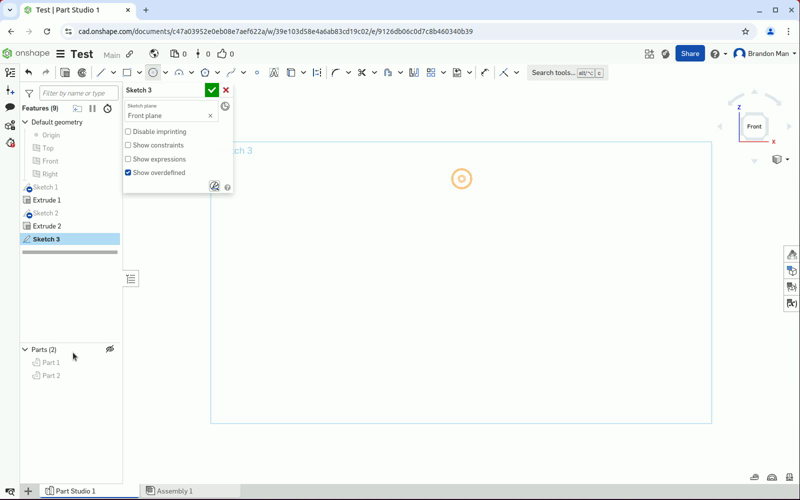
mouse_move(501, 282)
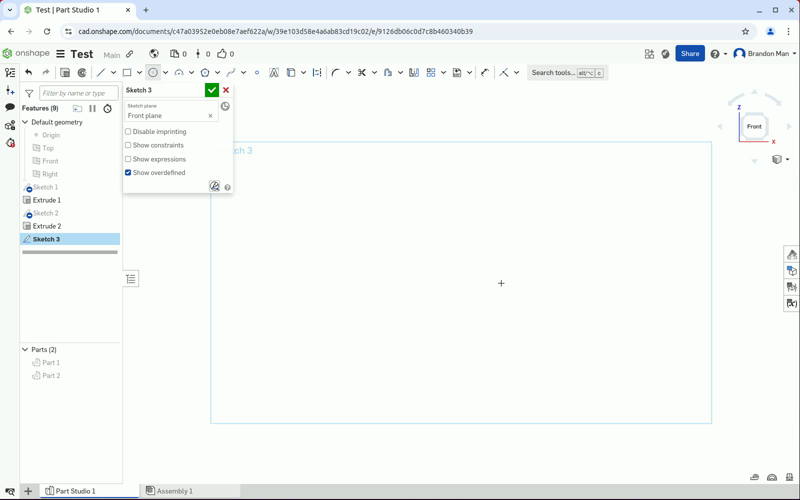
click(501, 282)
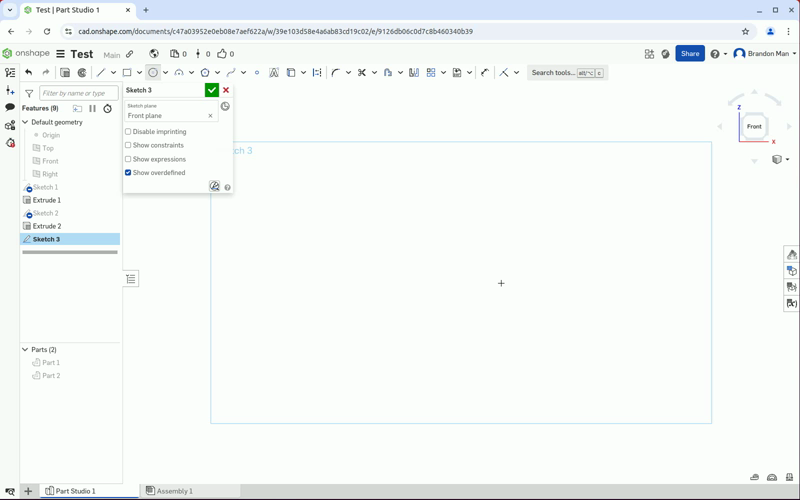
key_up(shift)
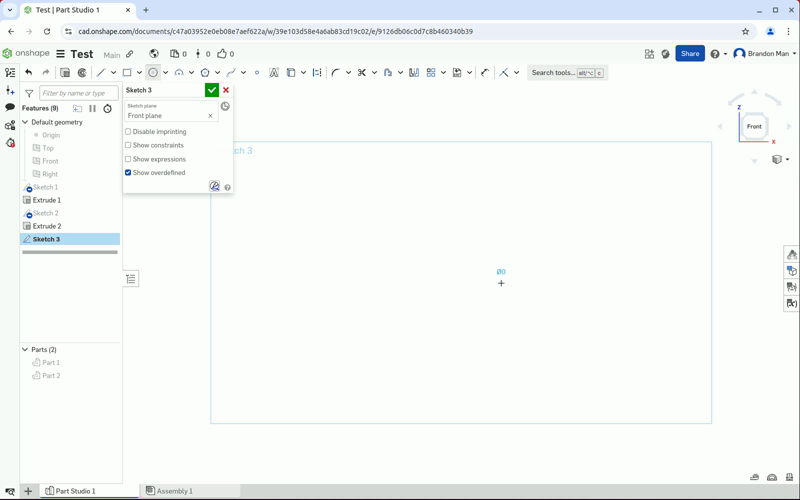
mouse_move(508, 282)
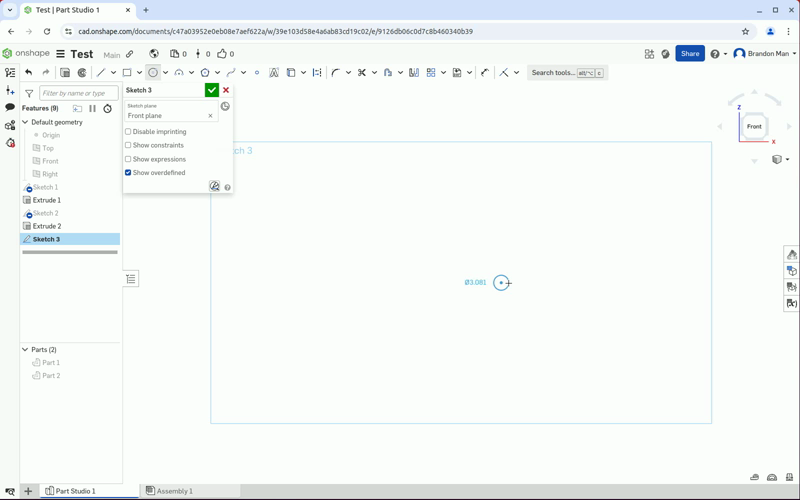
click(508, 282)
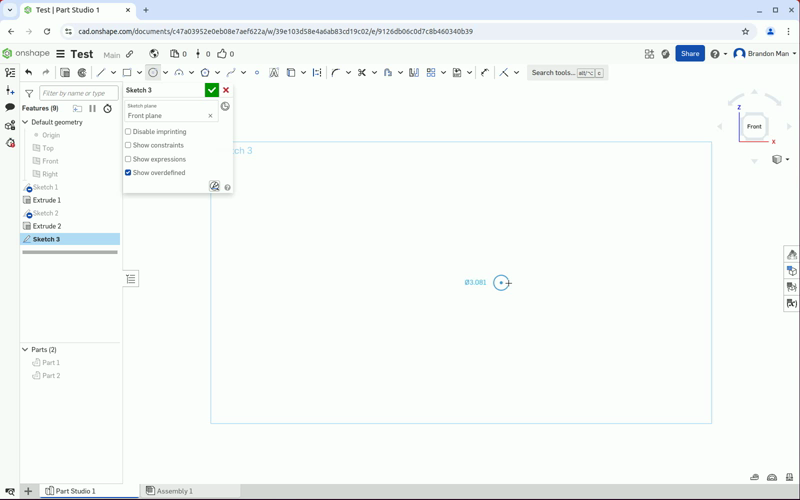
key(esc)
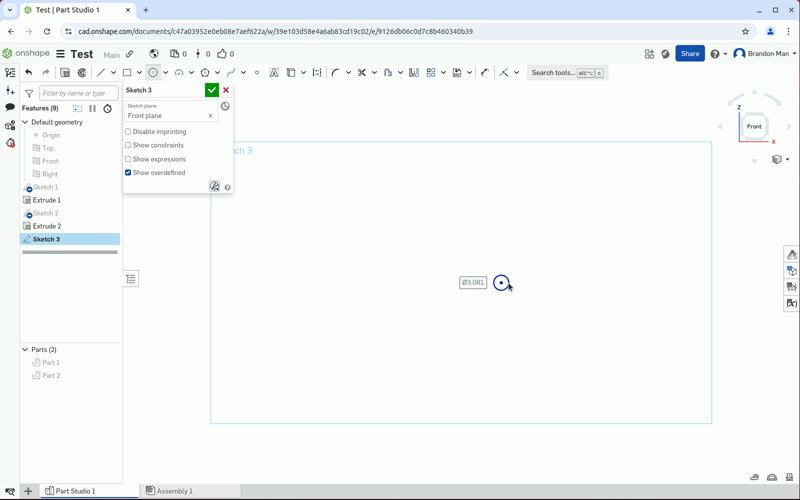
key(c)
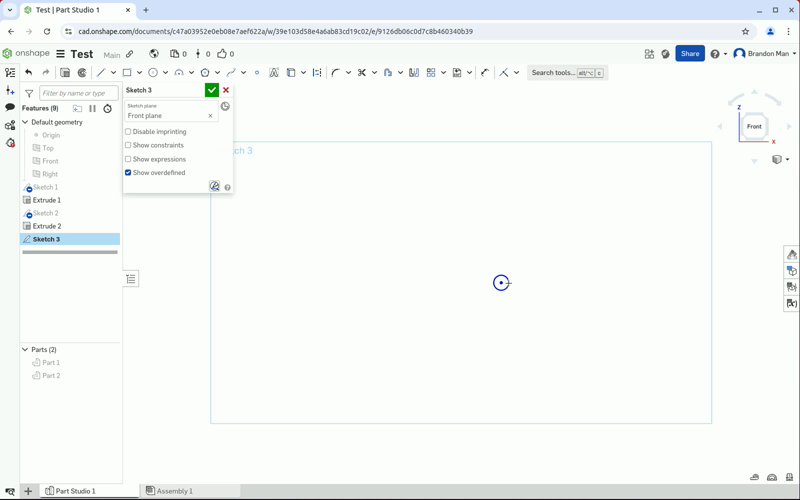
key_down(shift)
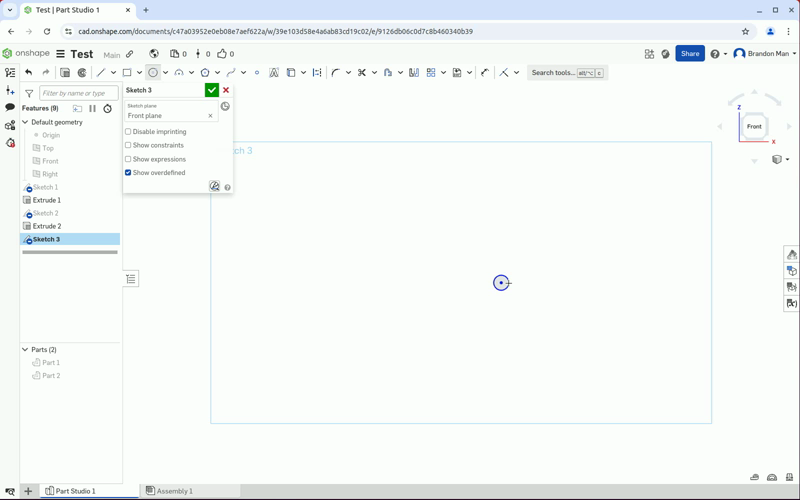
mouse_move(501, 282)
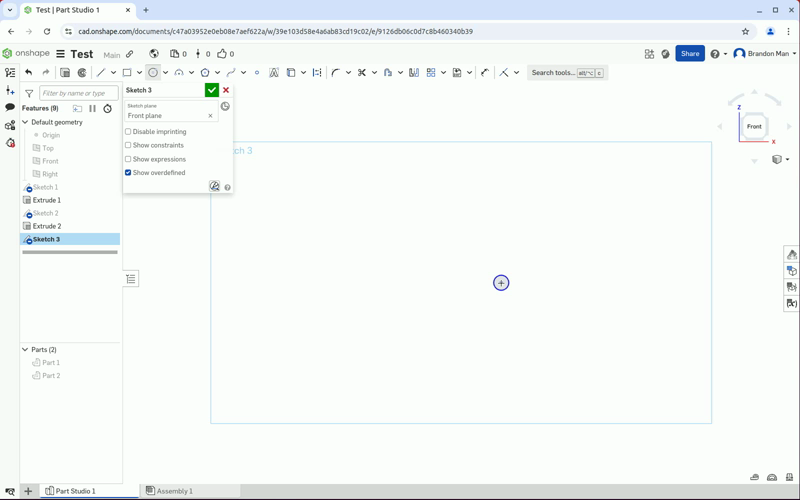
click(501, 282)
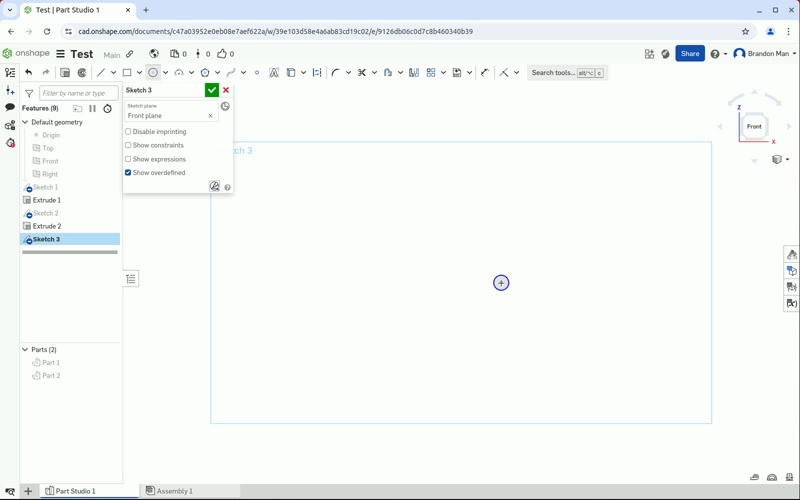
key_up(shift)
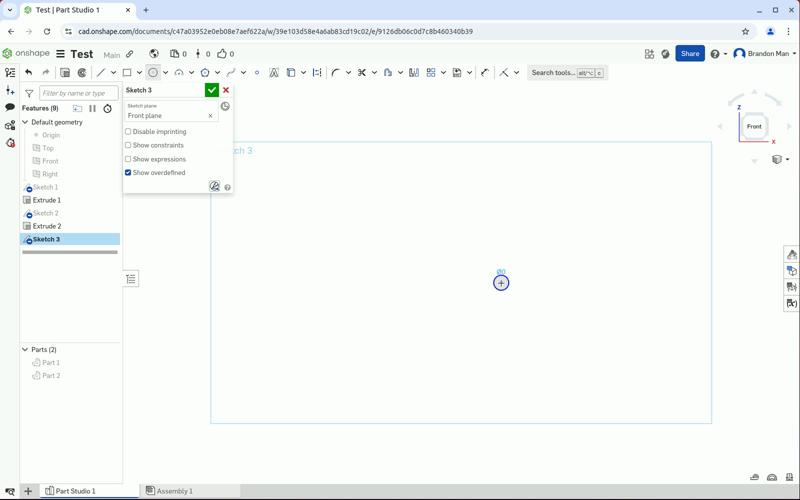
mouse_move(504, 282)
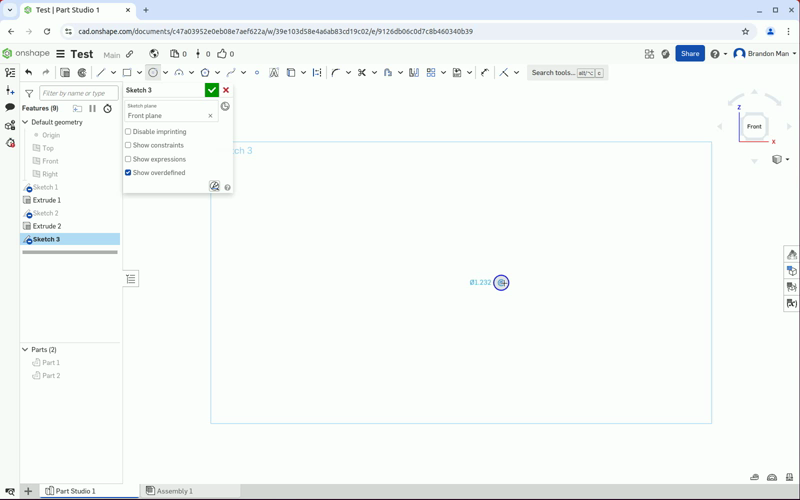
scroll(6)
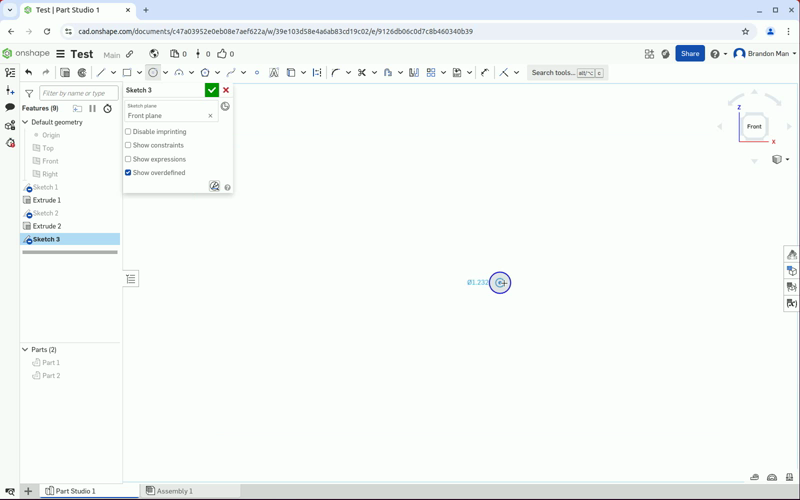
scroll(6)
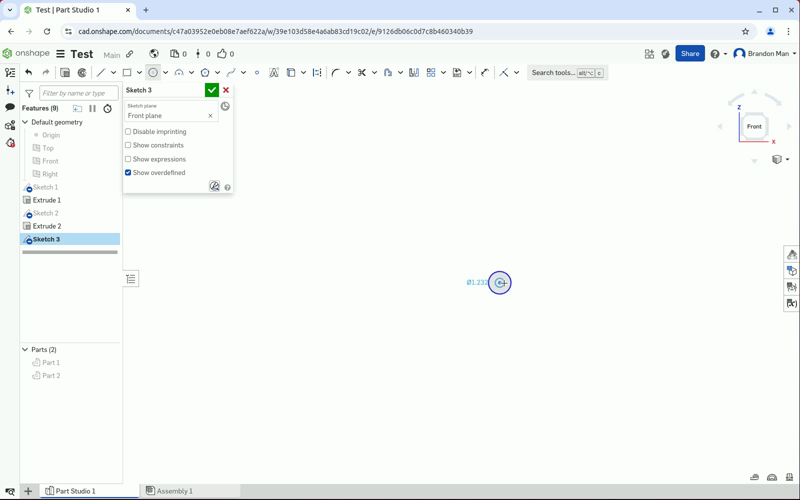
scroll(6)
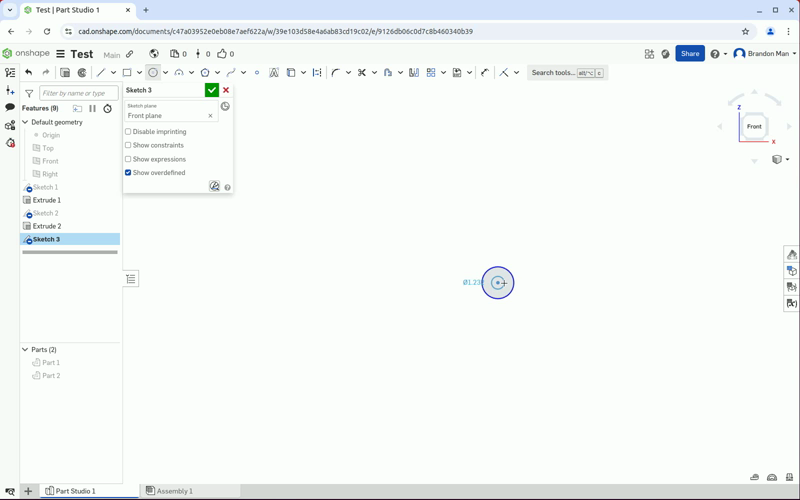
scroll(6)
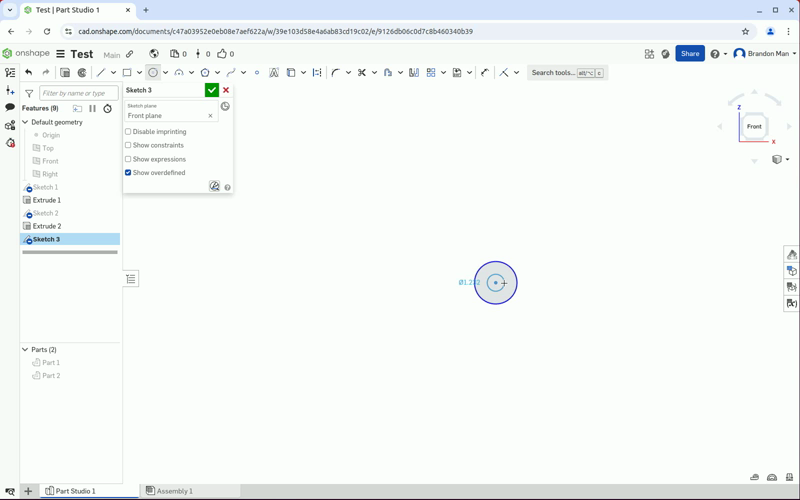
scroll(6)
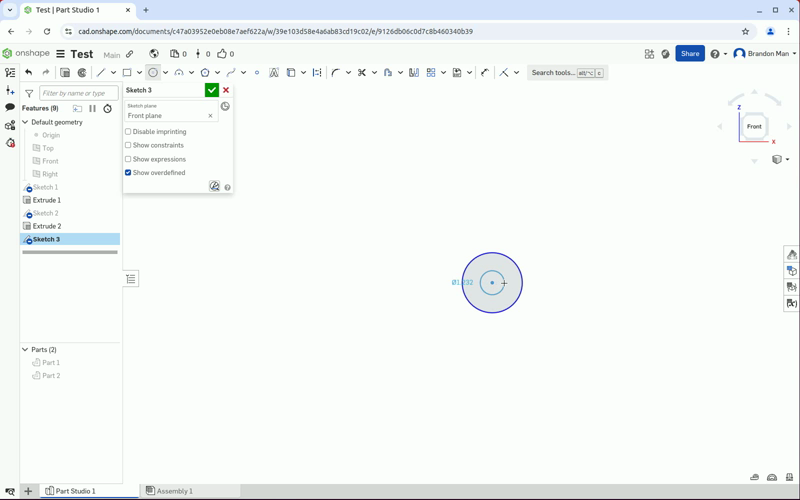
scroll(6)
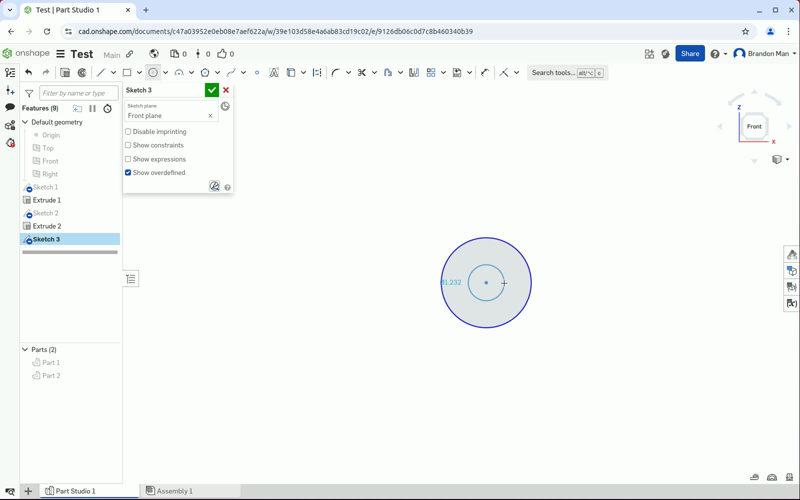
scroll(6)
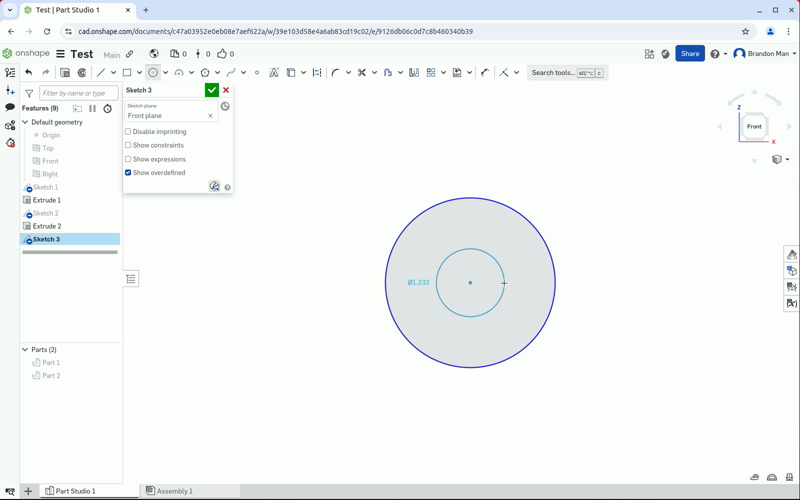
click(504, 282)
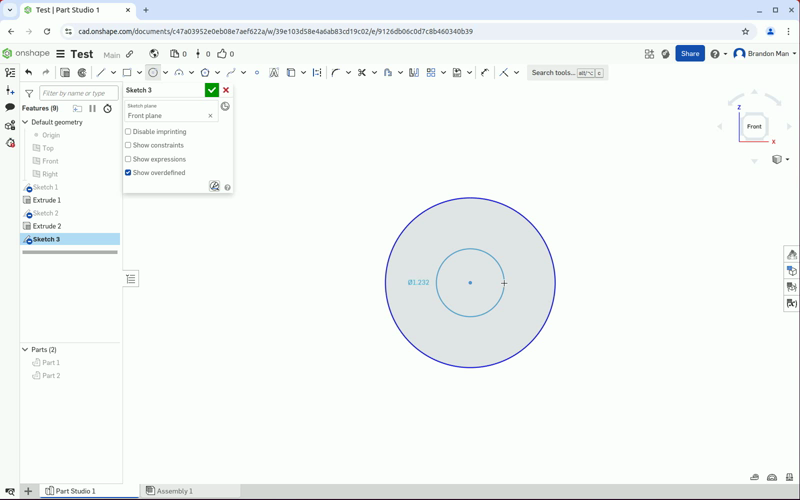
scroll(-6)
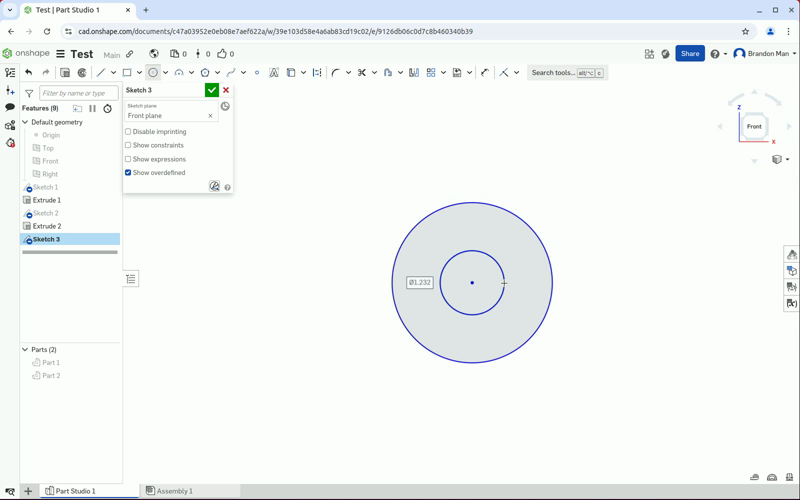
scroll(-6)
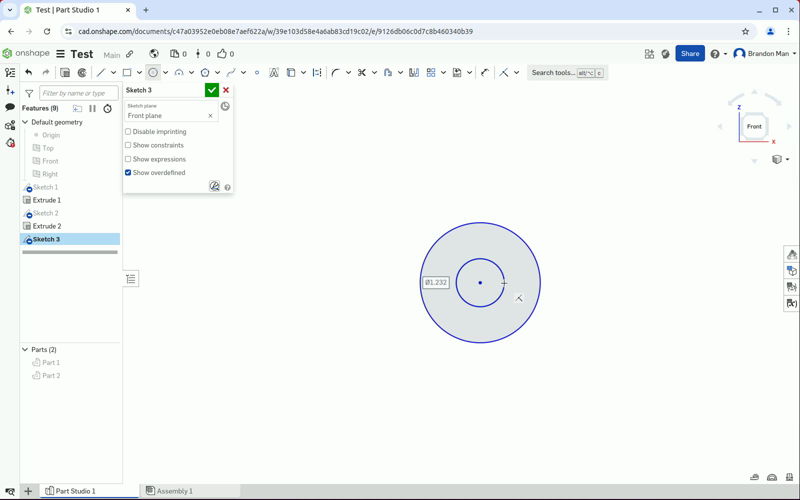
scroll(-6)
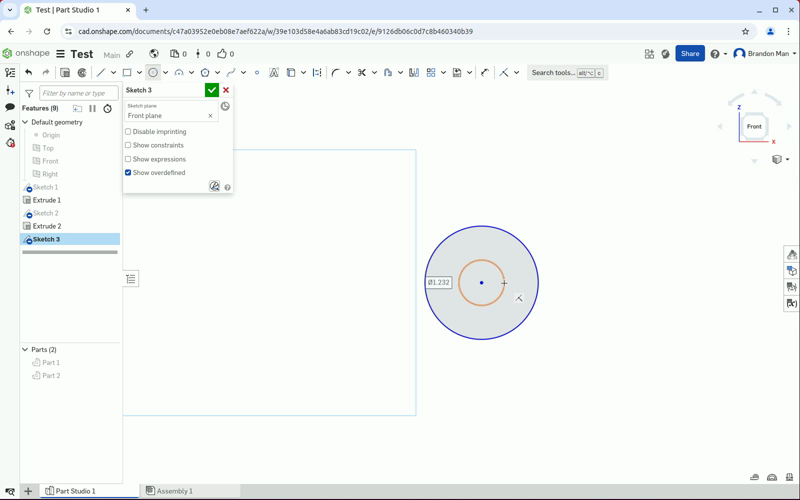
scroll(-6)
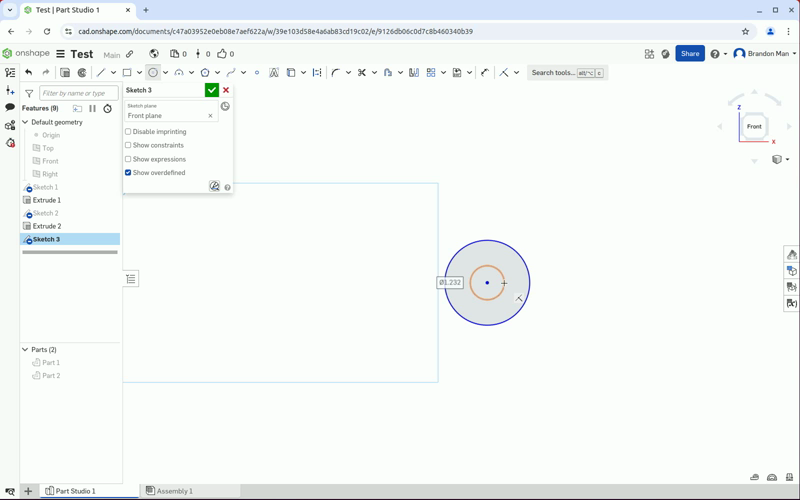
scroll(-6)
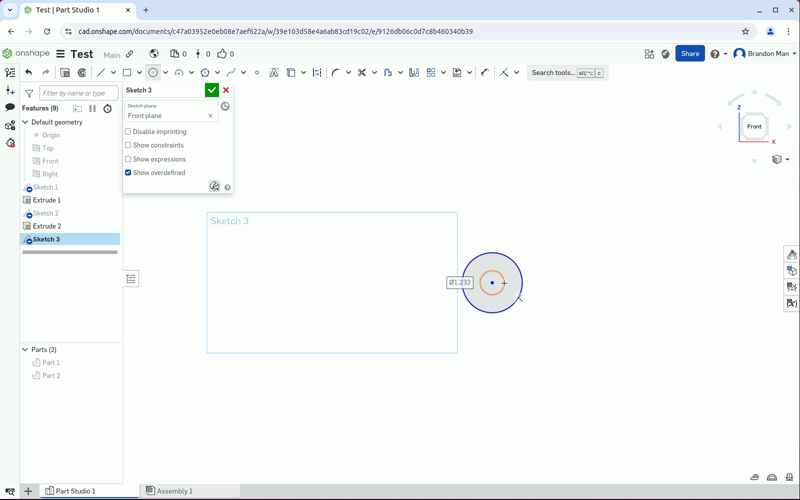
scroll(-6)
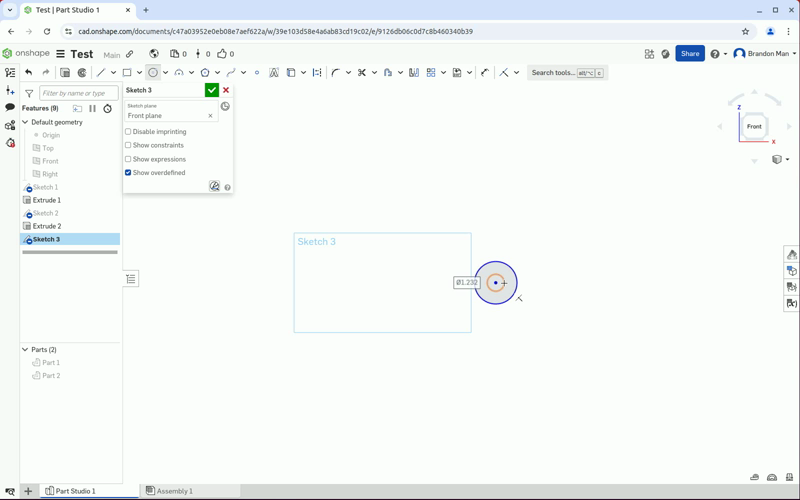
scroll(-6)
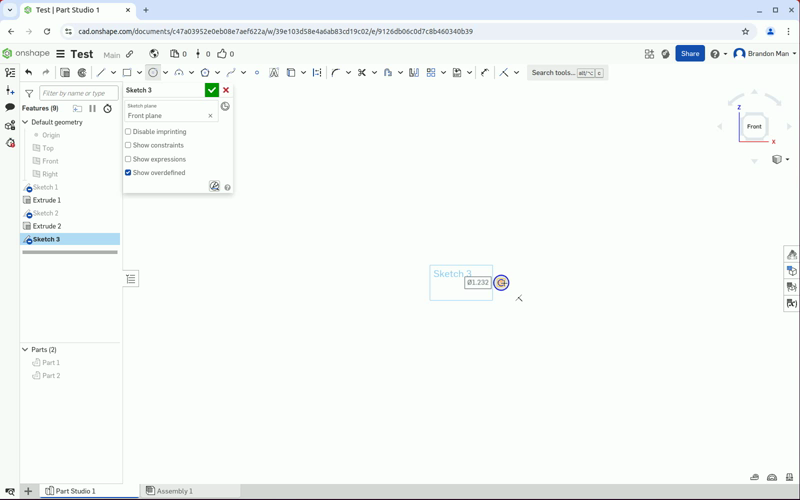
key(esc)
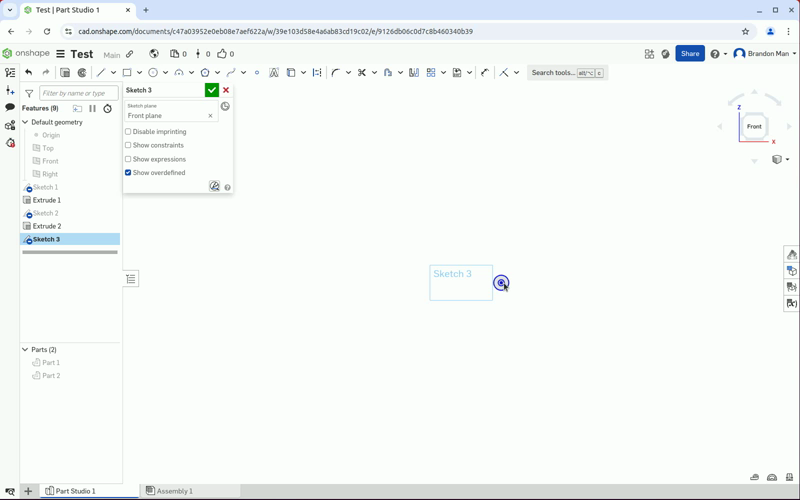
mouse_move(504, 281)
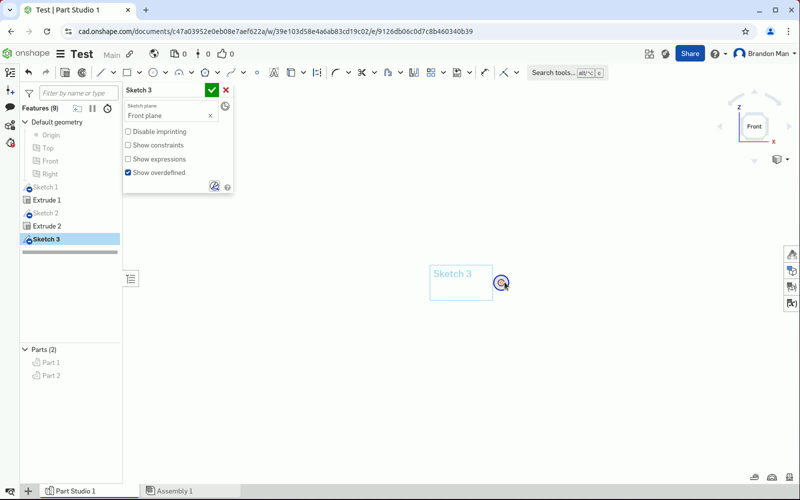
scroll(6)
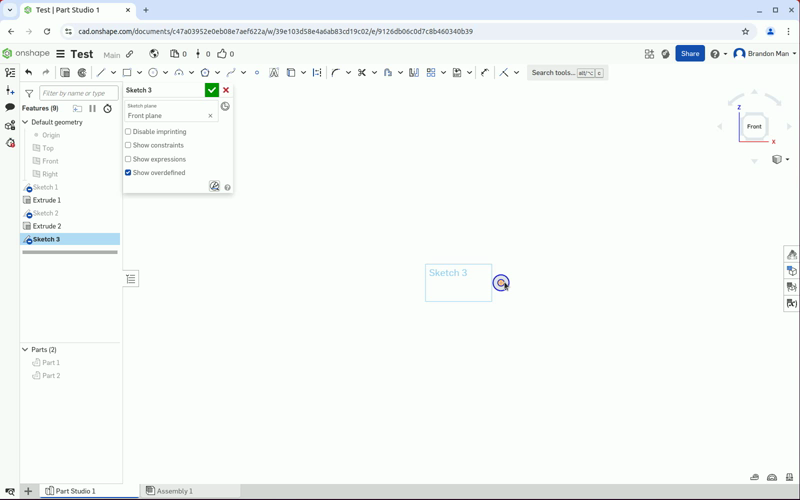
scroll(6)
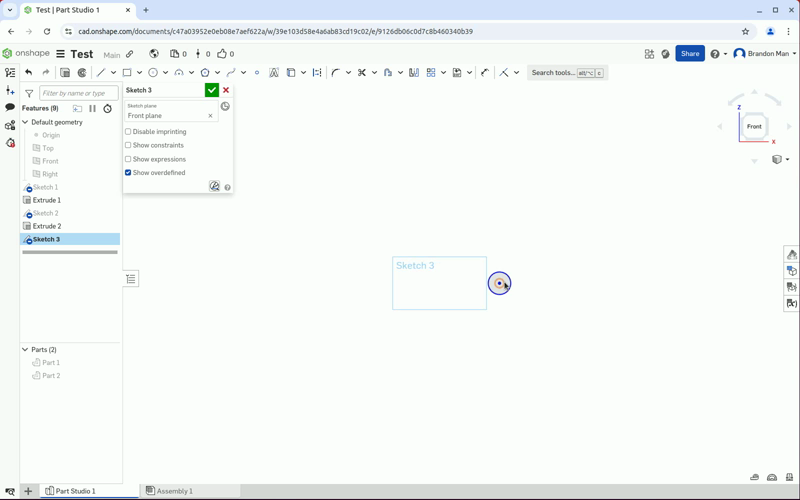
scroll(6)
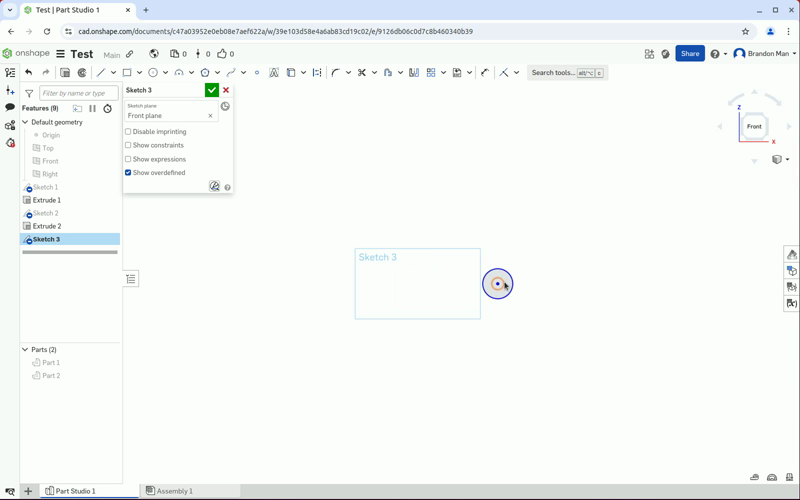
scroll(6)
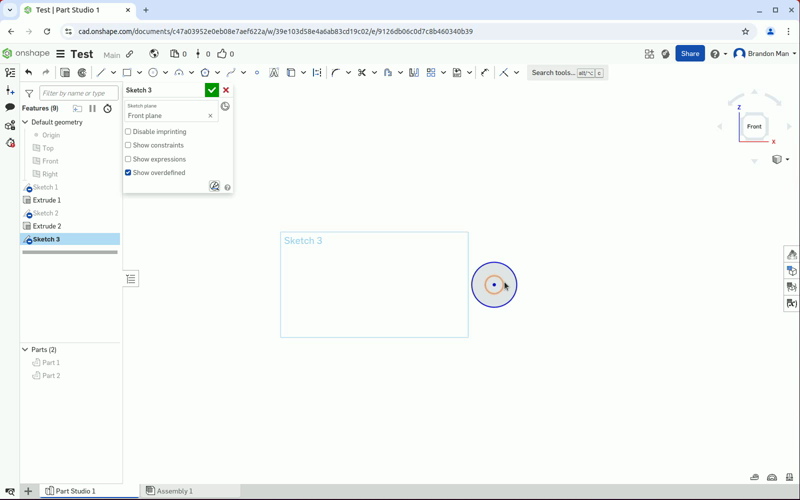
scroll(6)
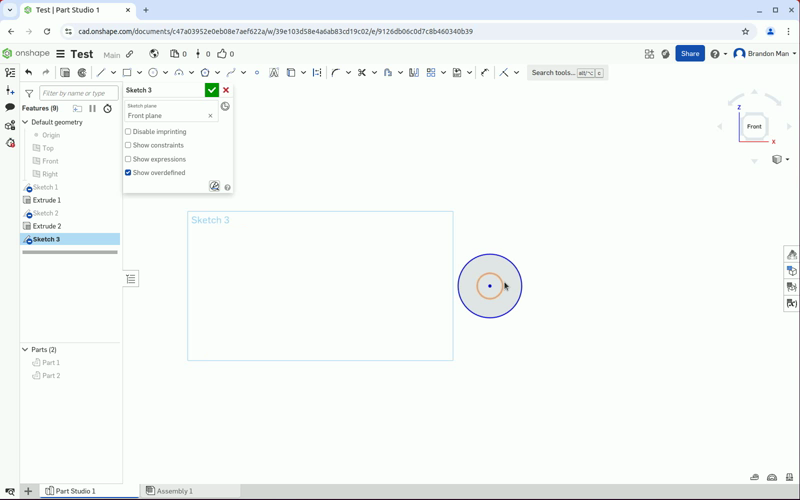
scroll(6)
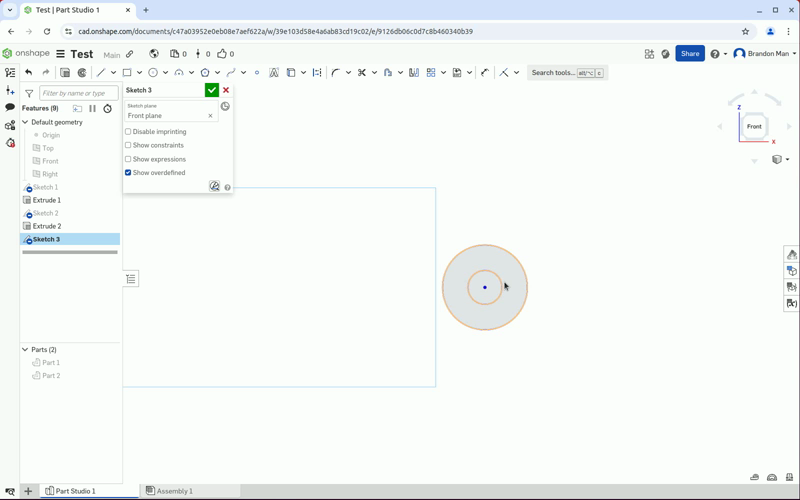
scroll(6)
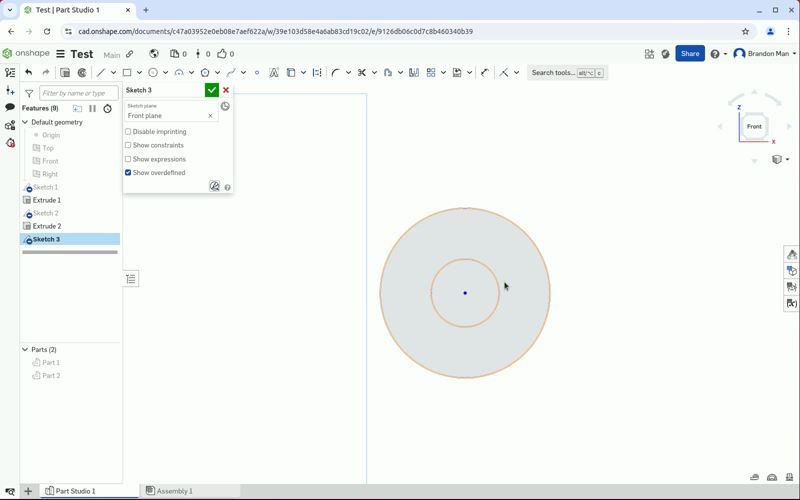
click(504, 281)
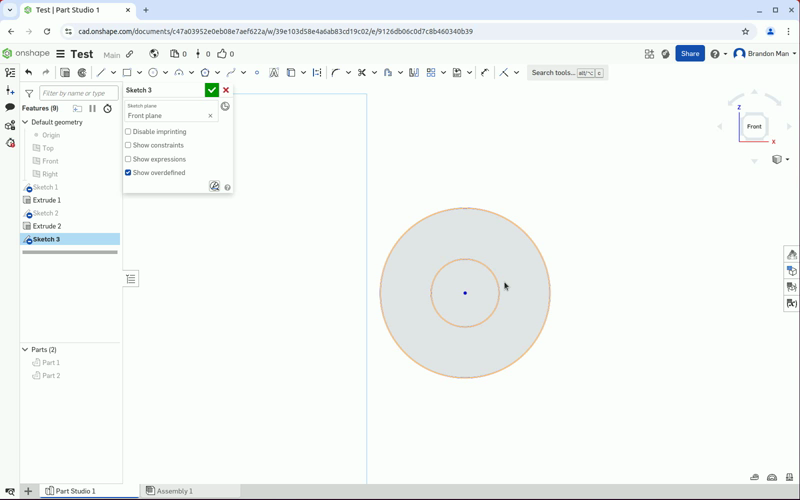
scroll(-6)
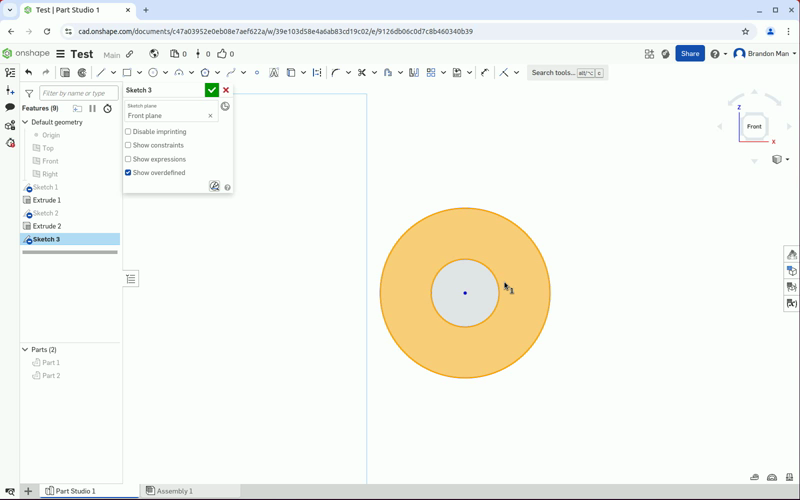
scroll(-6)
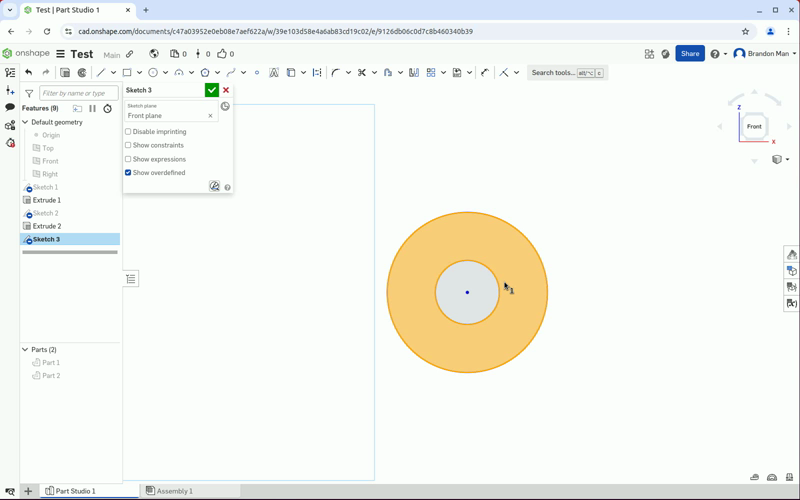
scroll(-6)
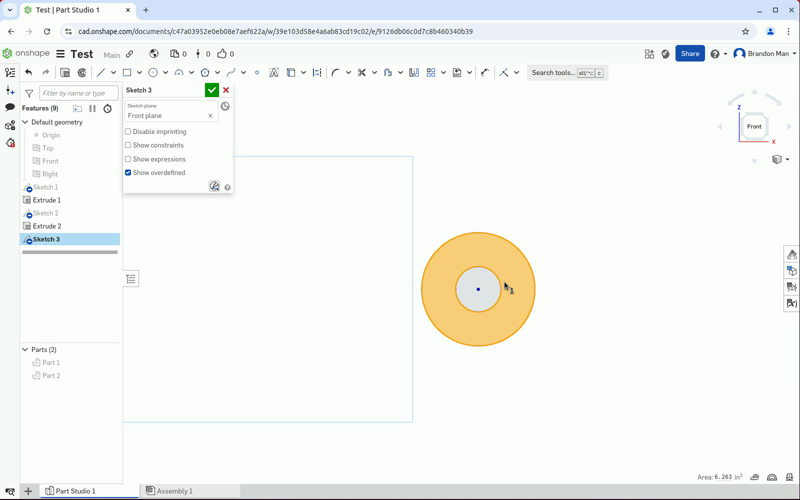
scroll(-6)
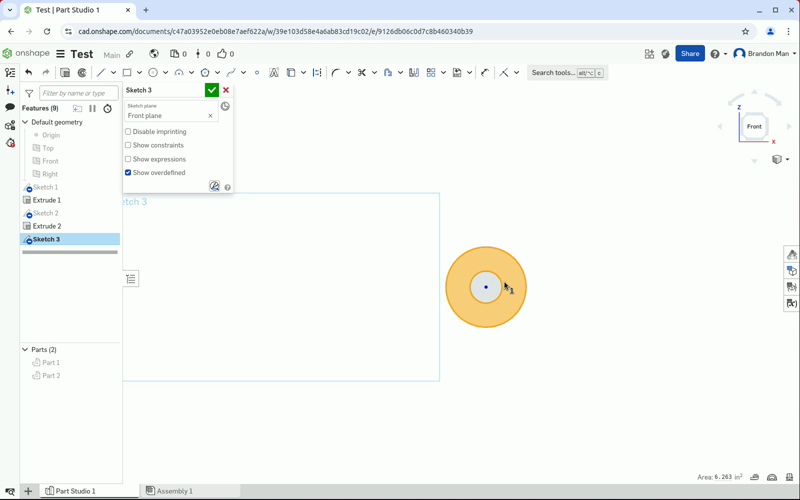
scroll(-6)
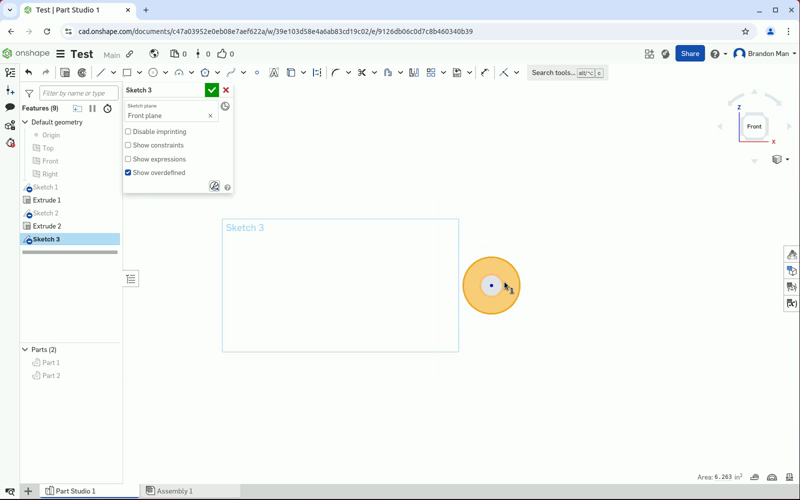
scroll(-6)
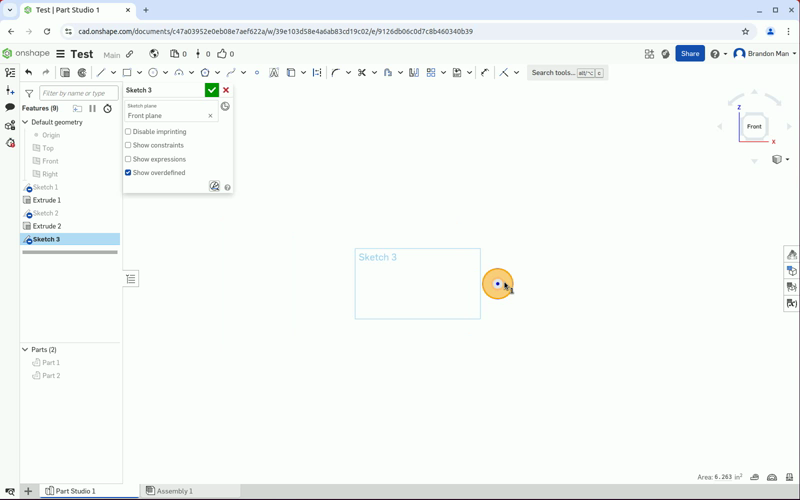
scroll(-6)
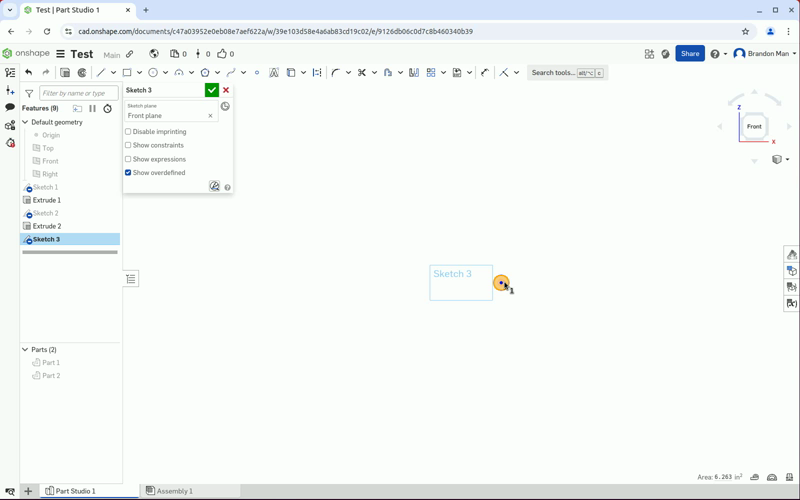
mouse_move(73, 352)
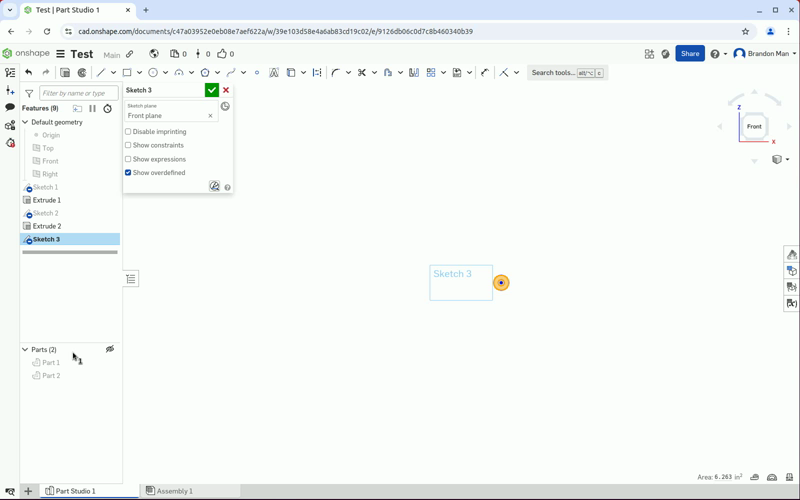
key(shift+y)
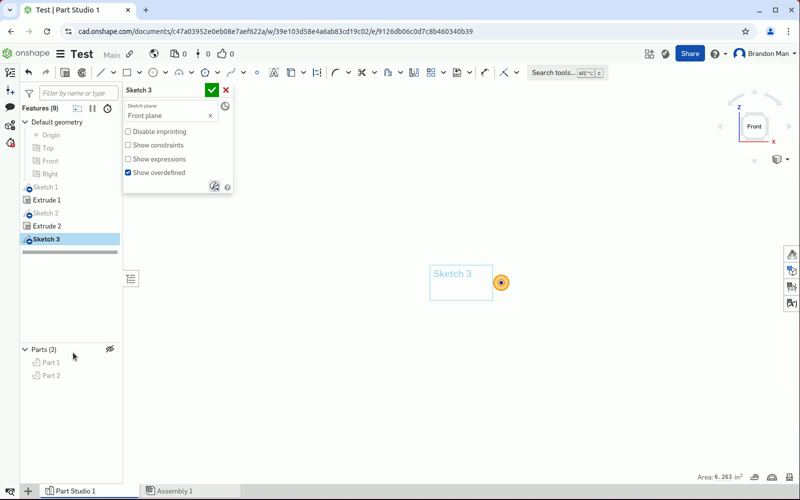
key(shift+e)
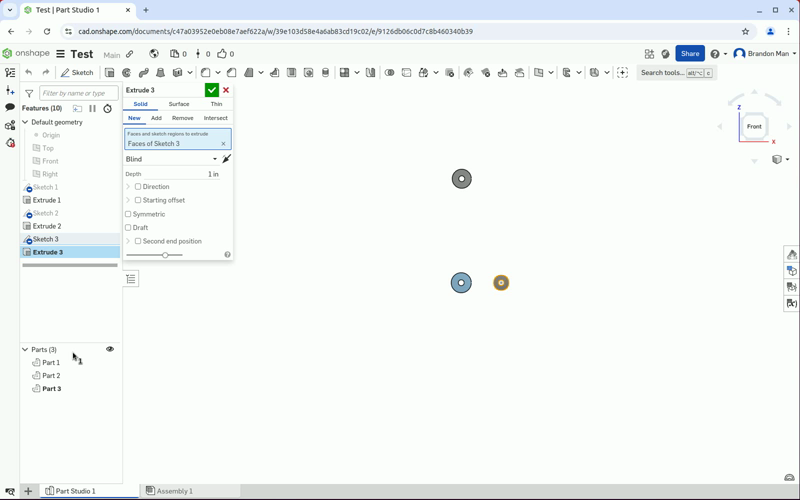
mouse_move(143, 106)
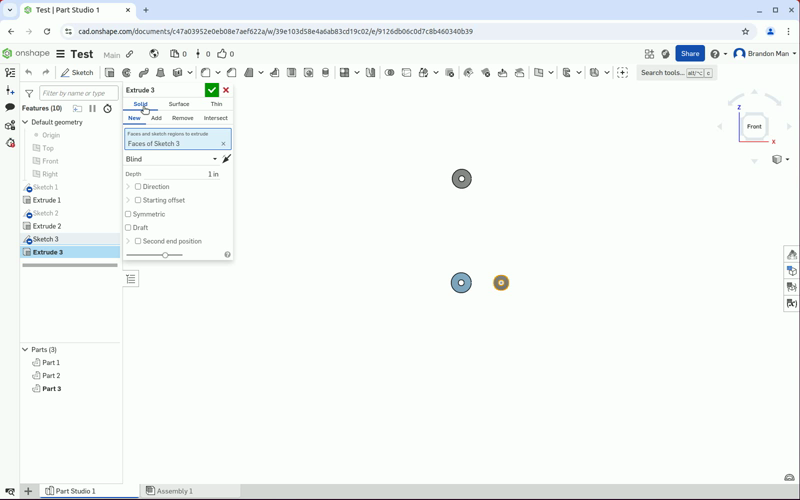
click(143, 106)
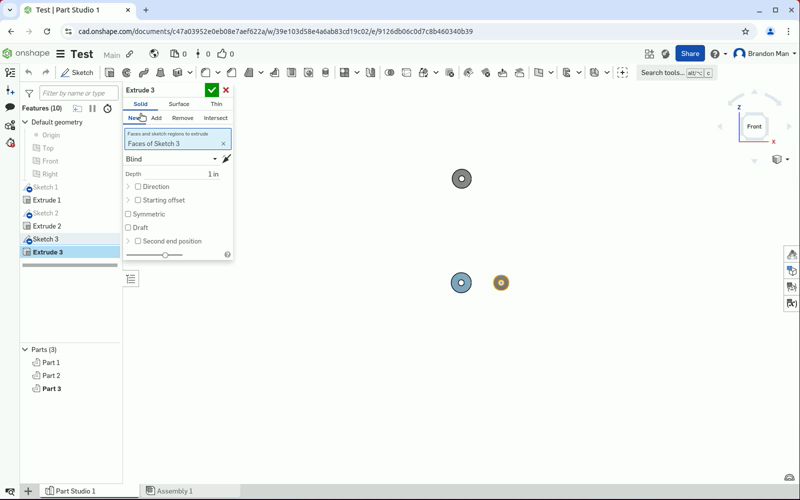
mouse_move(137, 120)
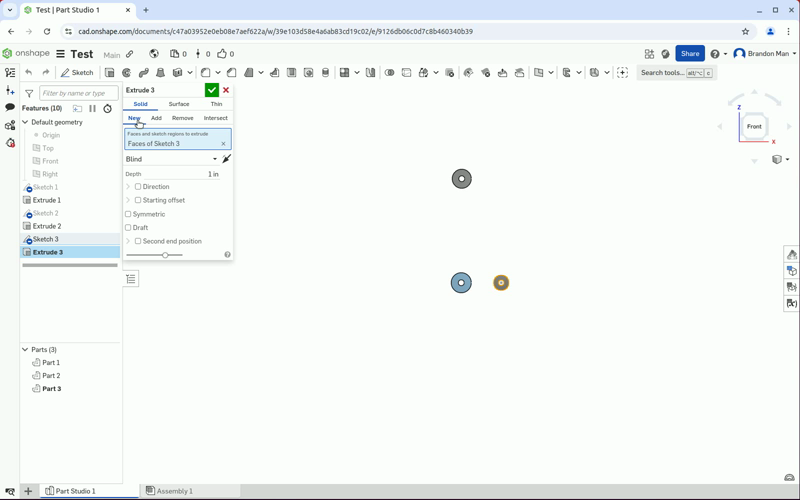
click(137, 120)
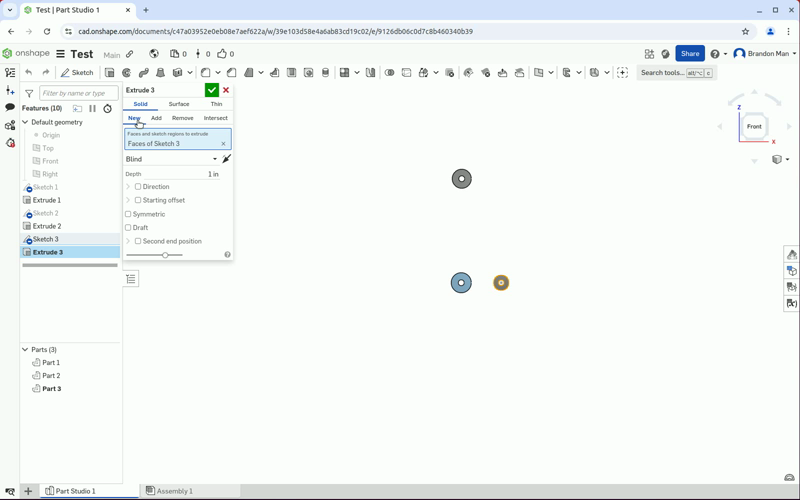
key(tab, 4)
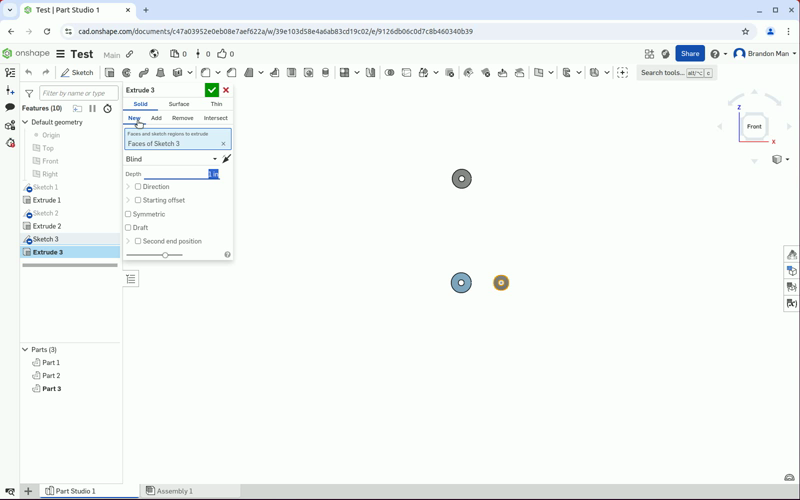
text(0.481)
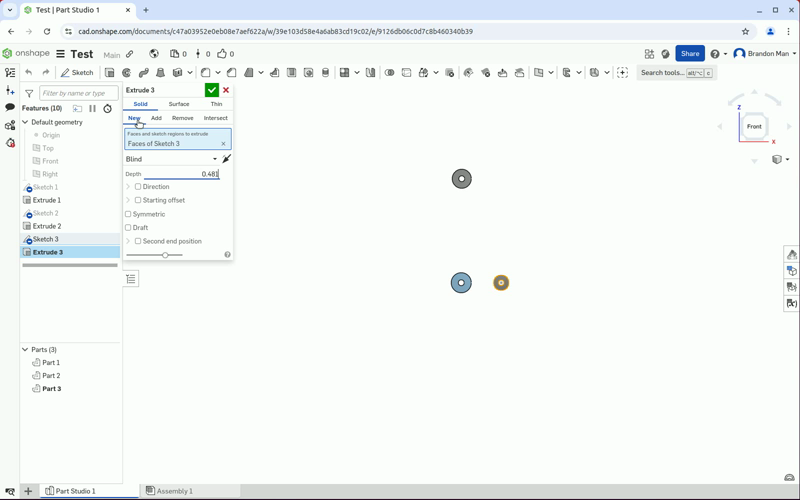
key(enter)
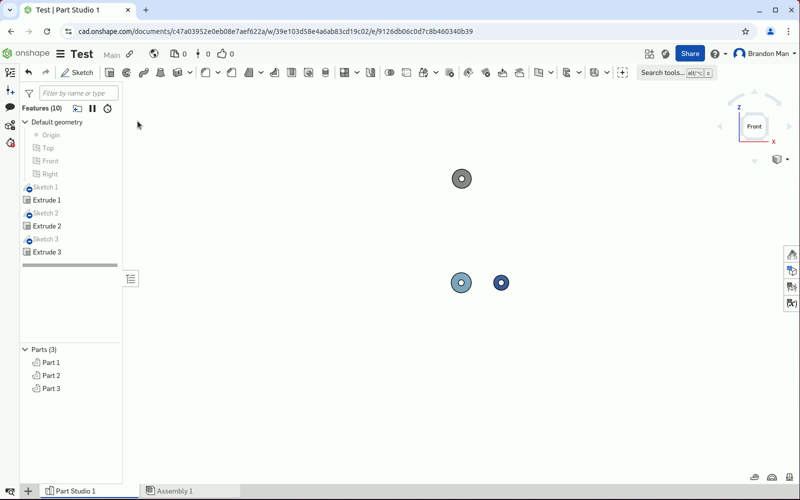
key(shift+h)
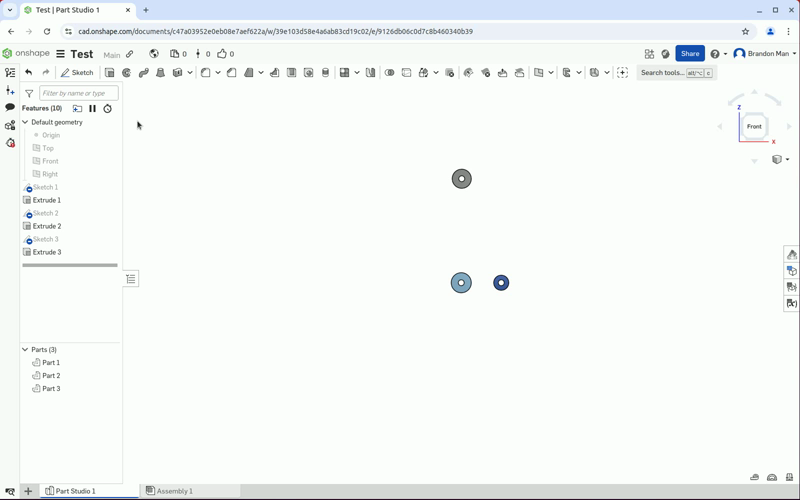
key(shift+h)
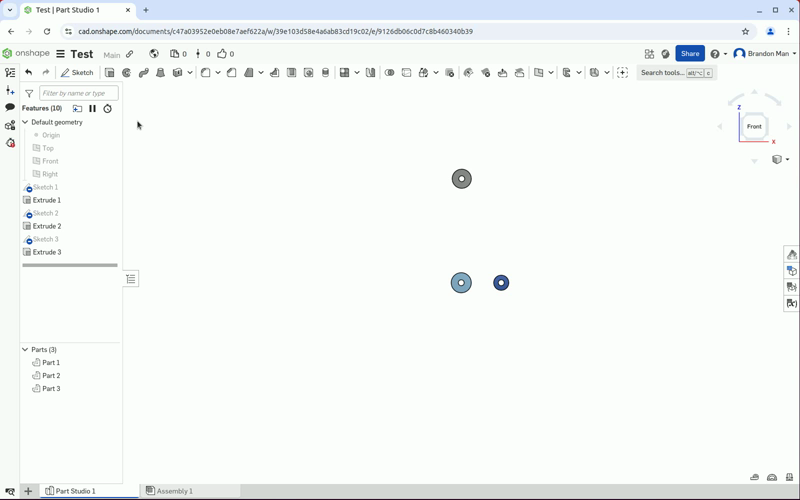
mouse_move(73, 189)
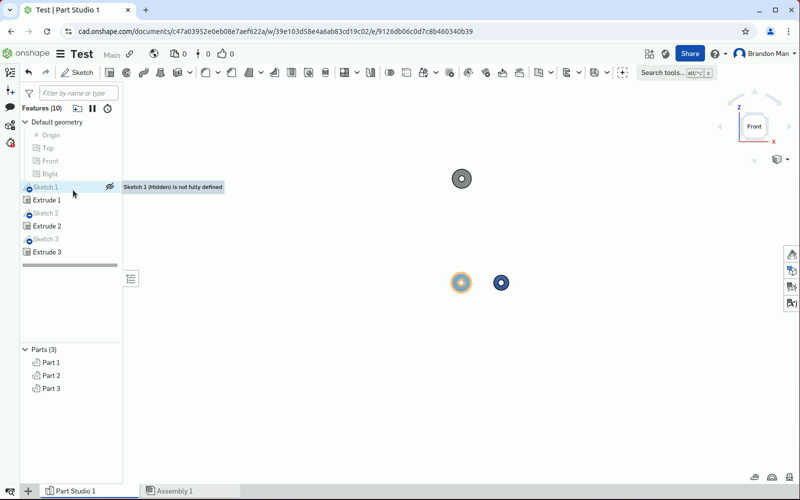
click(73, 189)
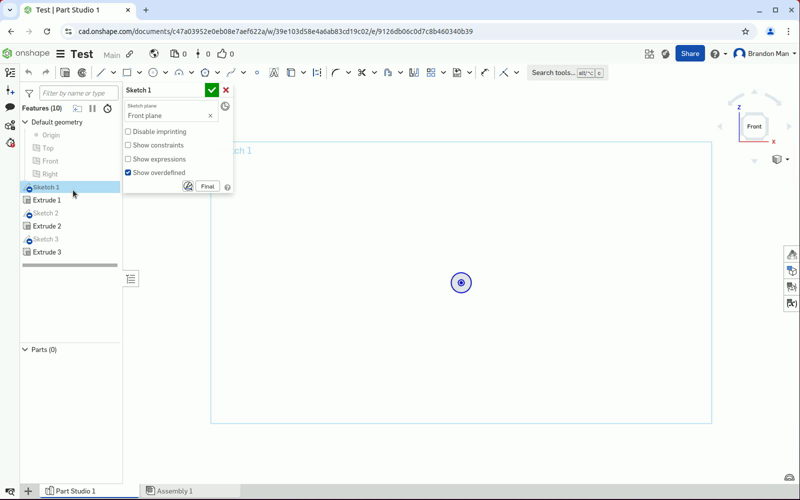
mouse_move(229, 92)
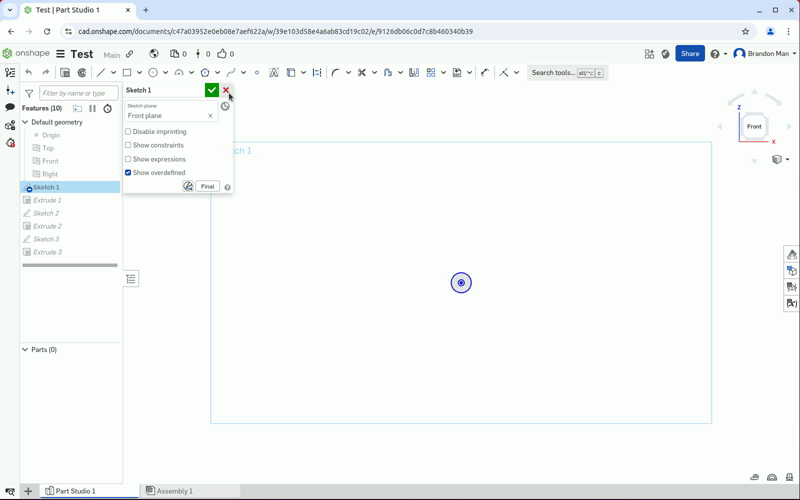
click(229, 92)
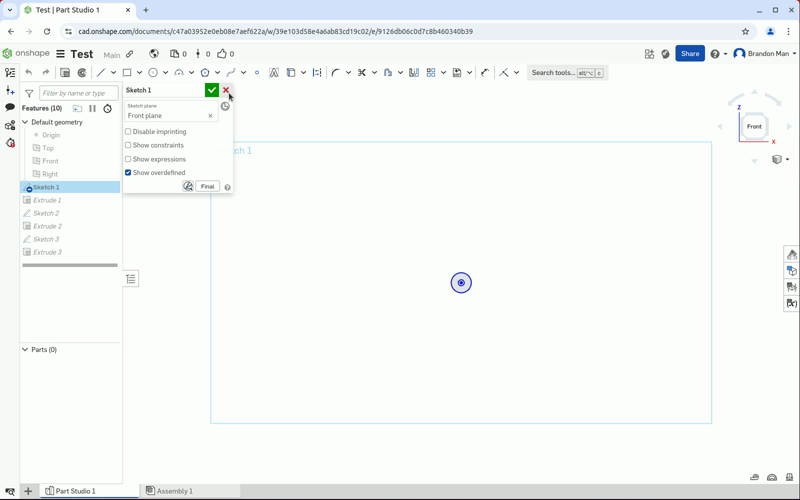
key(shift+s)
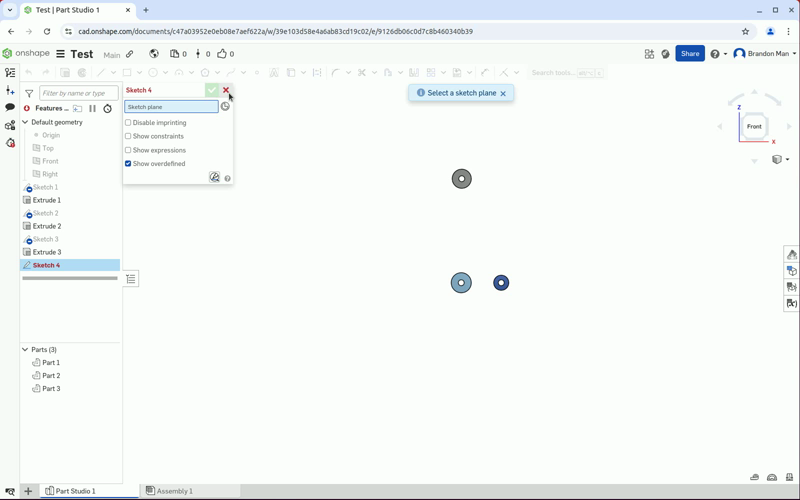
mouse_move(73, 163)
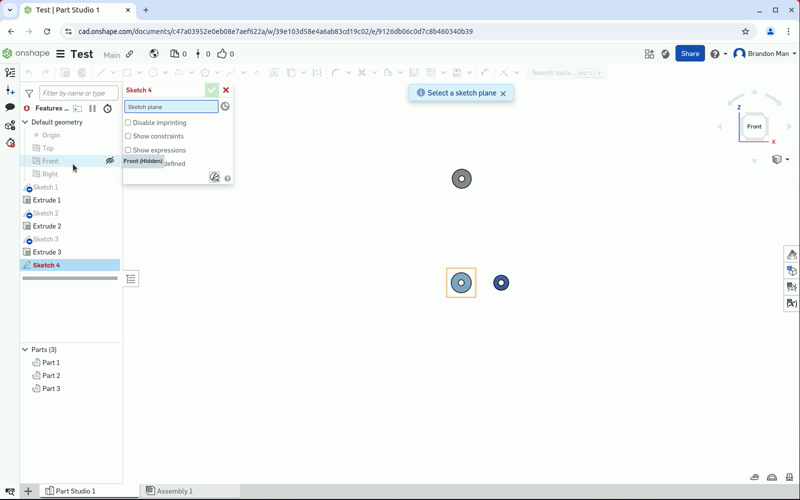
click(73, 163)
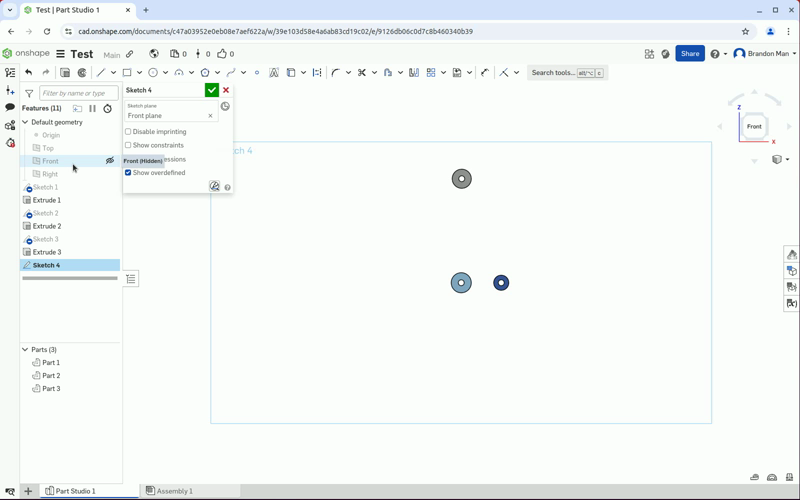
mouse_move(73, 352)
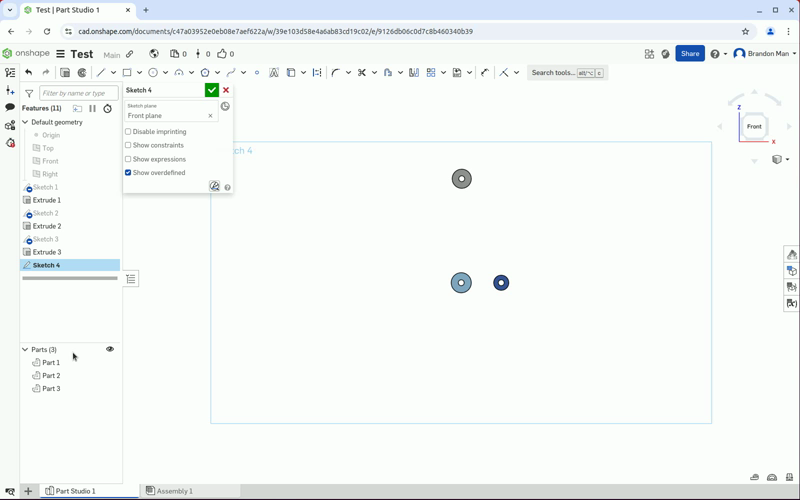
key(y)
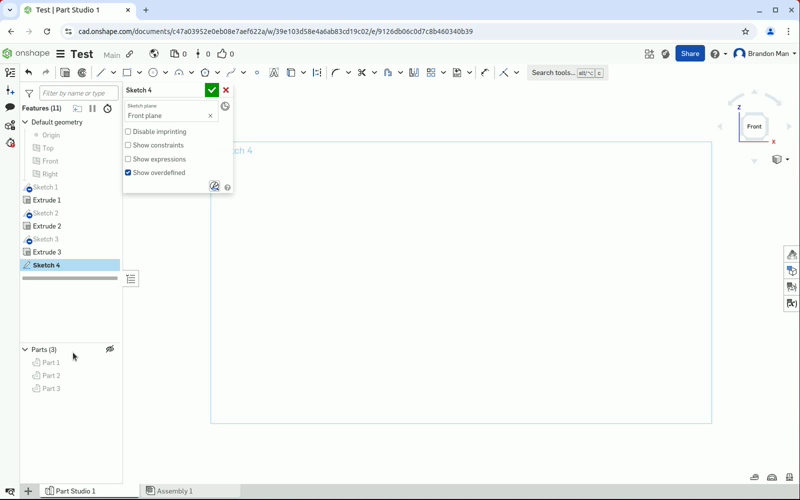
key(l)
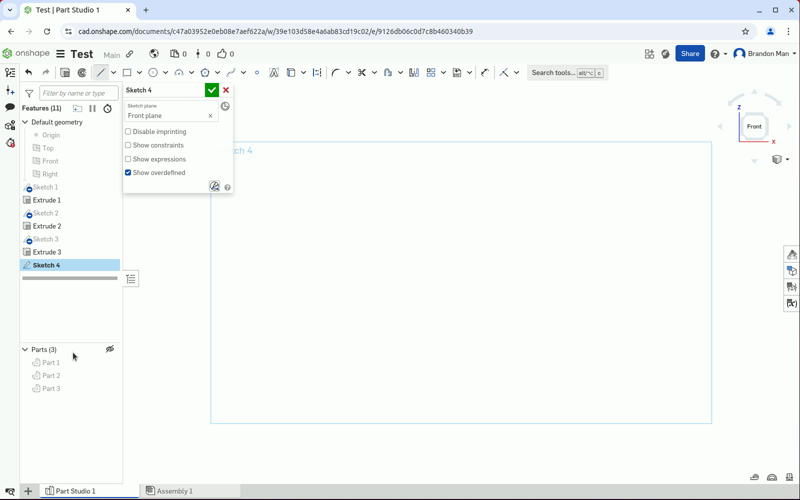
key_down(shift)
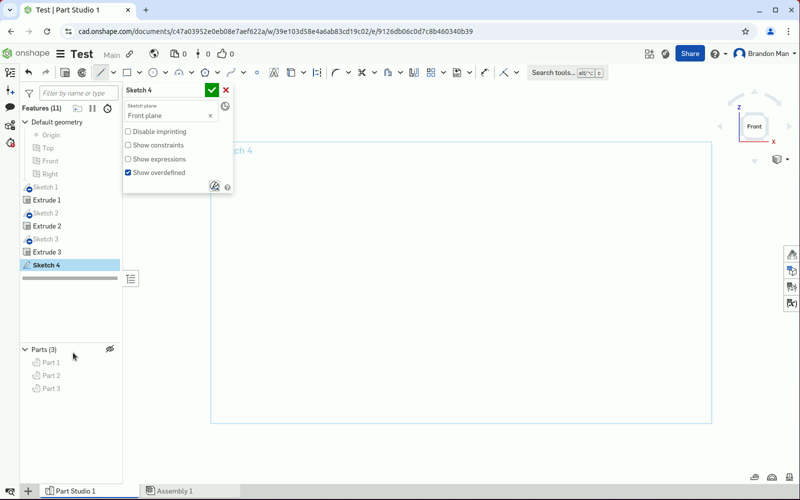
mouse_move(446, 226)
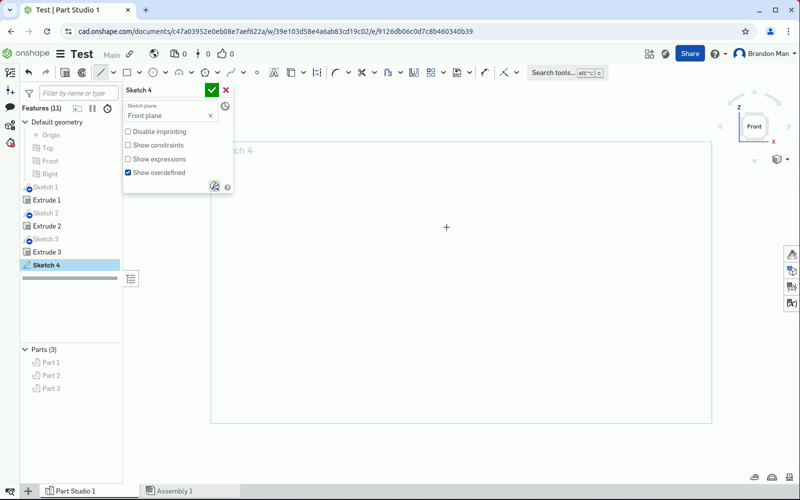
click(446, 226)
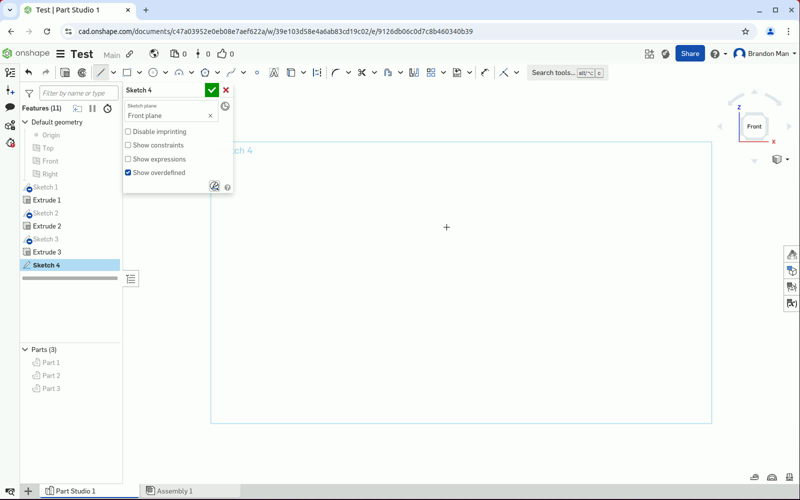
key_up(shift)
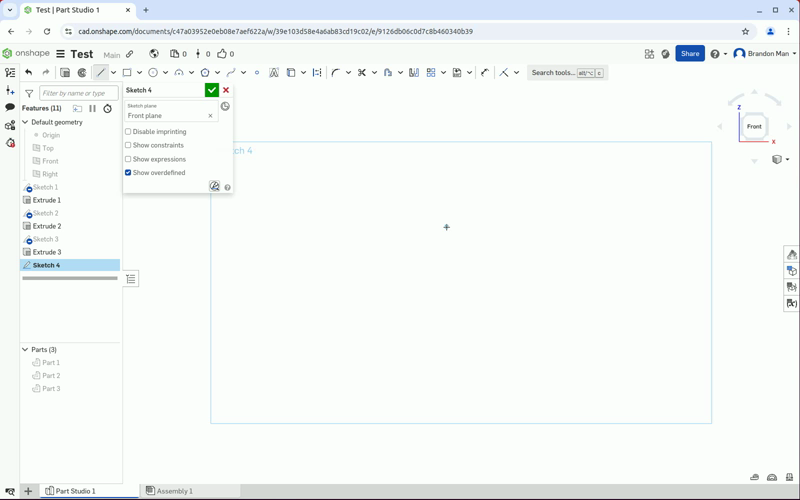
key_down(shift)
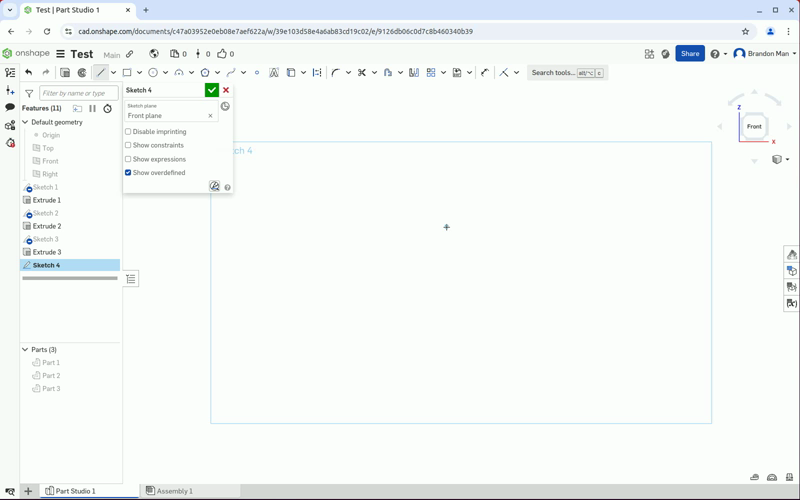
mouse_move(476, 226)
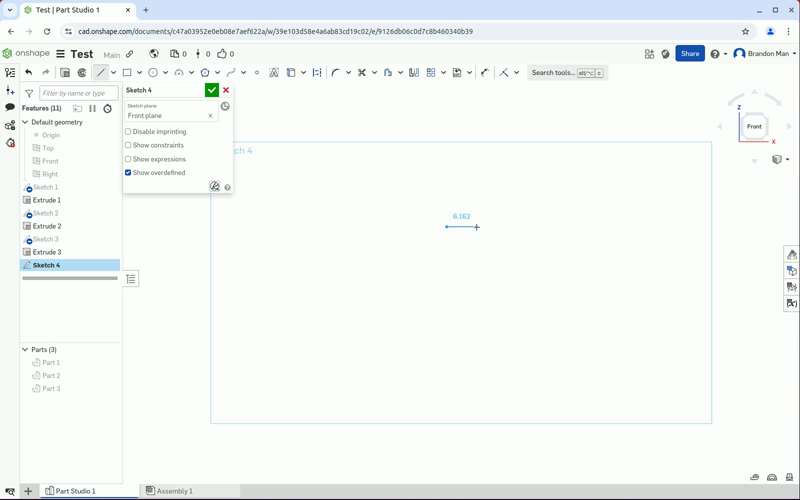
mouse_move(451, 284)
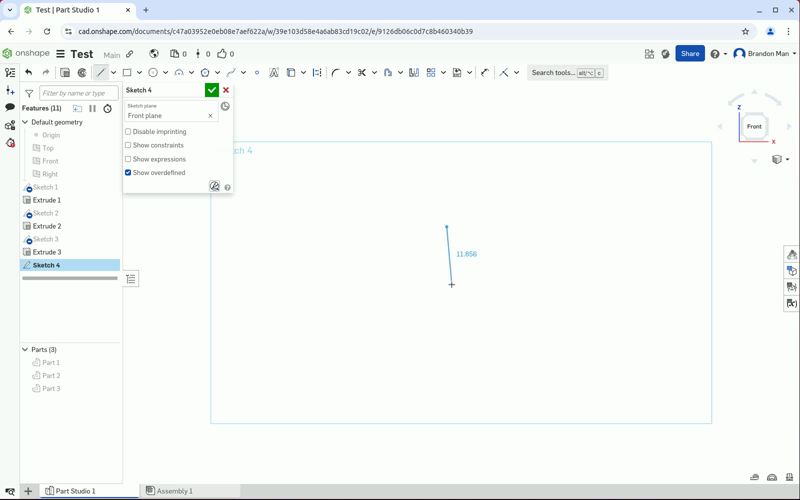
click(451, 284)
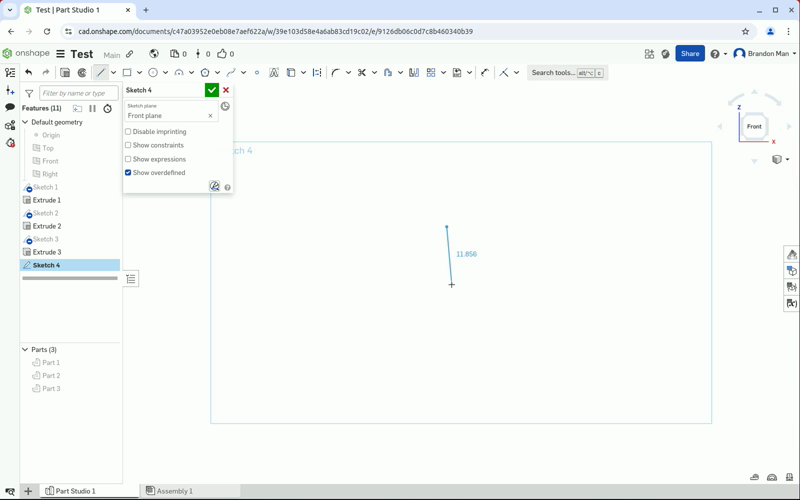
key_up(shift)
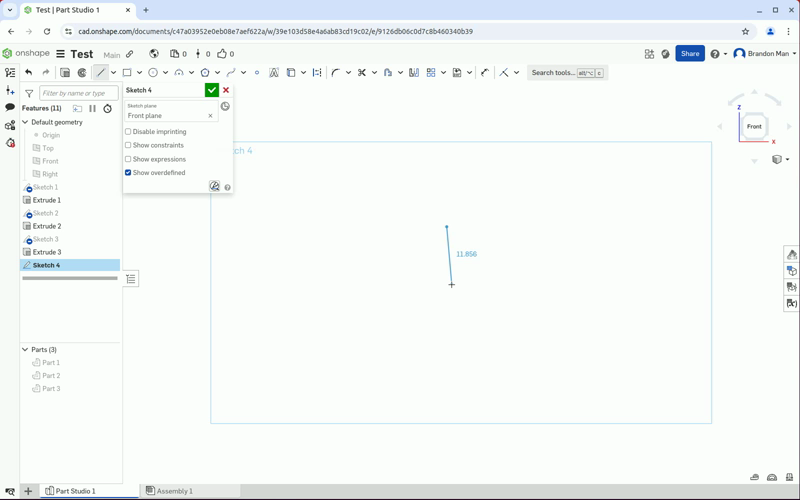
key(esc)
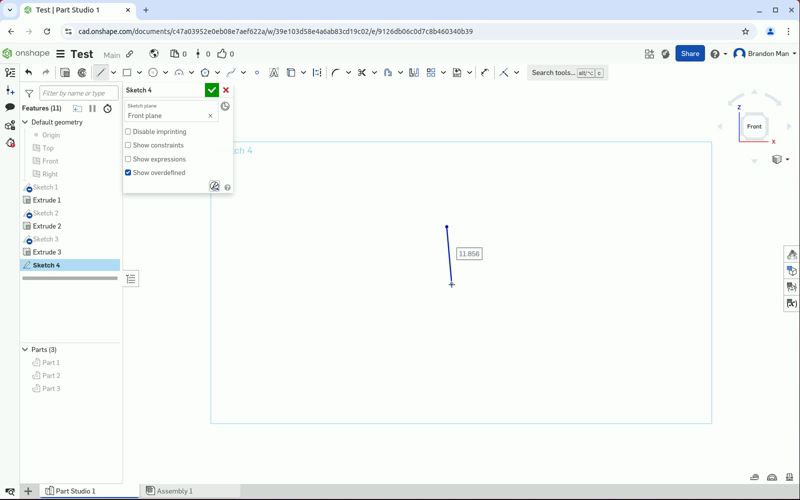
key(a)
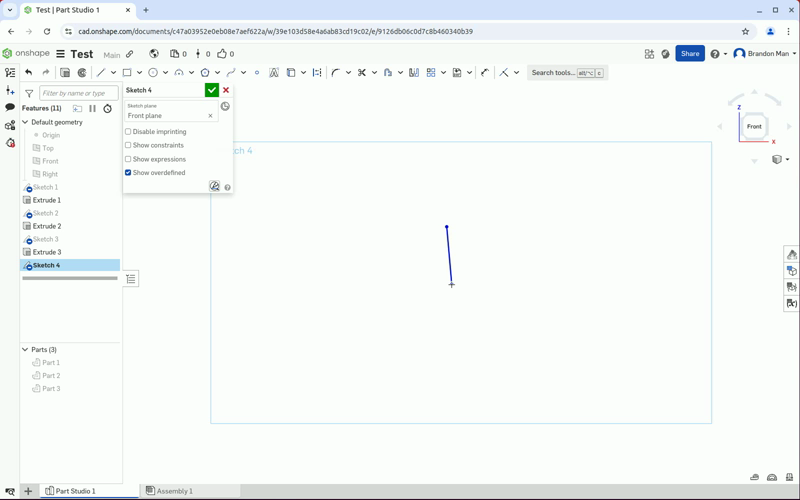
mouse_move(451, 284)
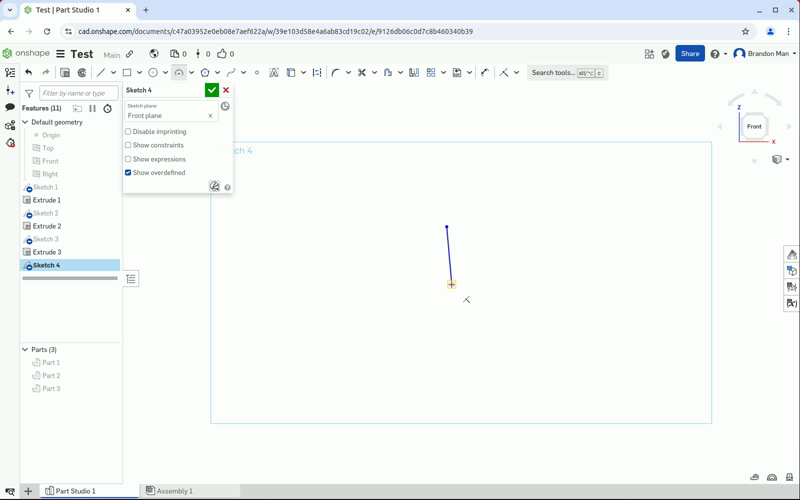
click(451, 284)
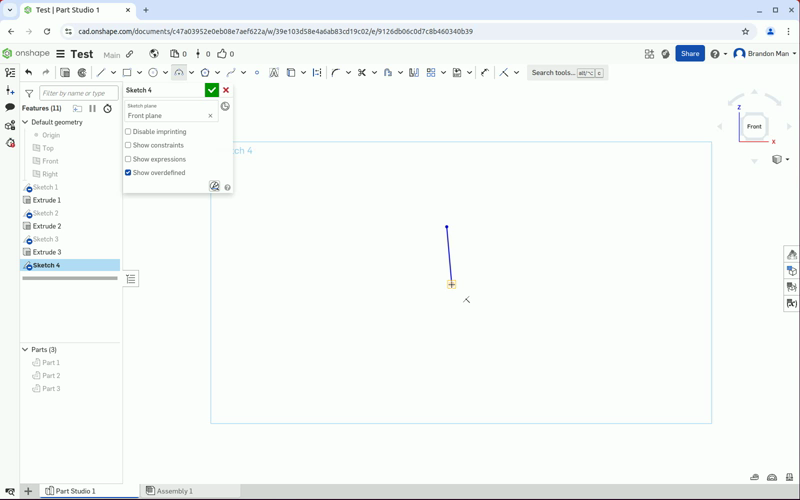
key_down(shift)
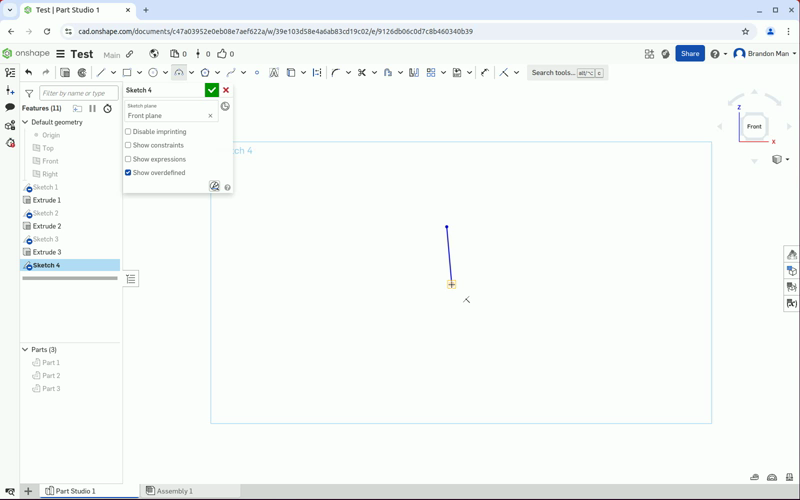
mouse_move(461, 292)
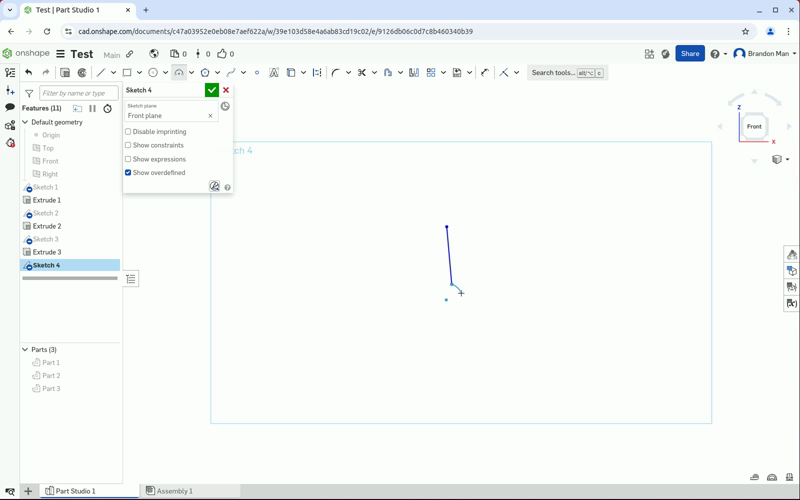
click(461, 292)
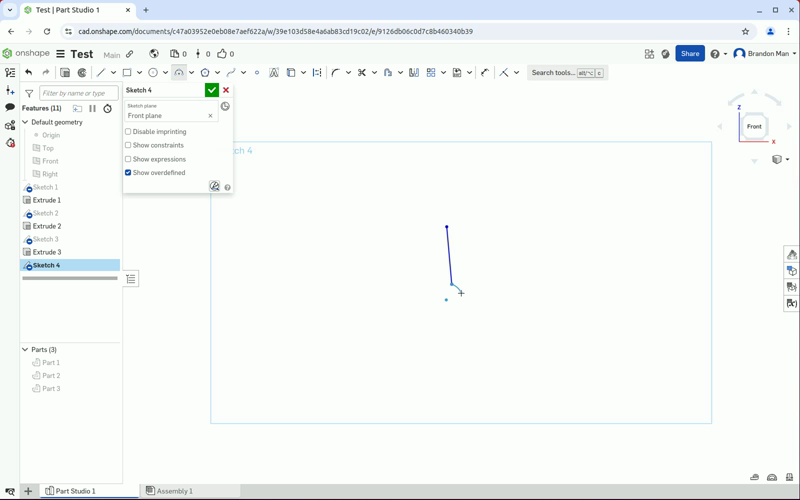
mouse_move(466, 276)
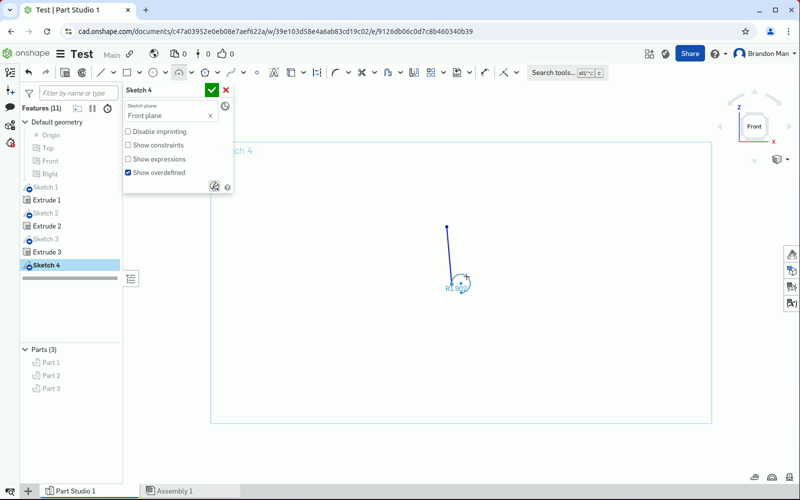
click(466, 276)
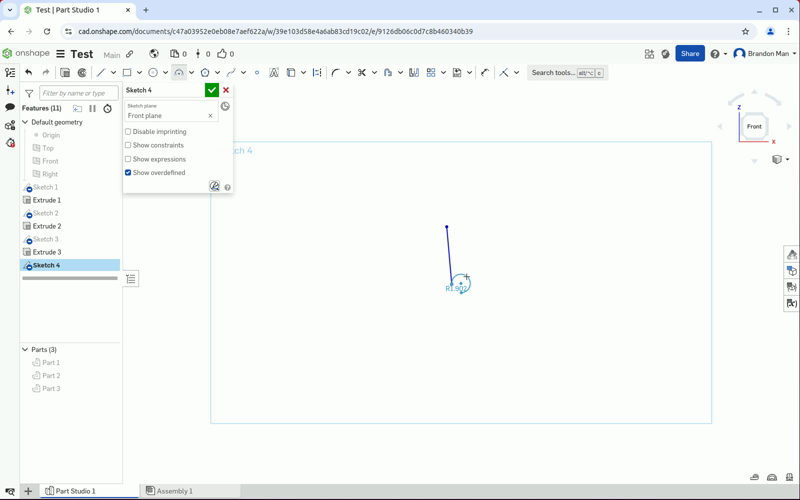
key_up(shift)
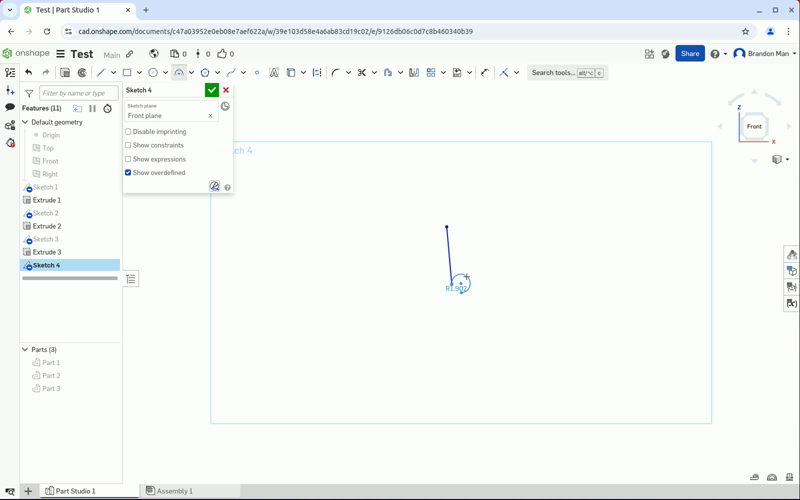
key(esc)
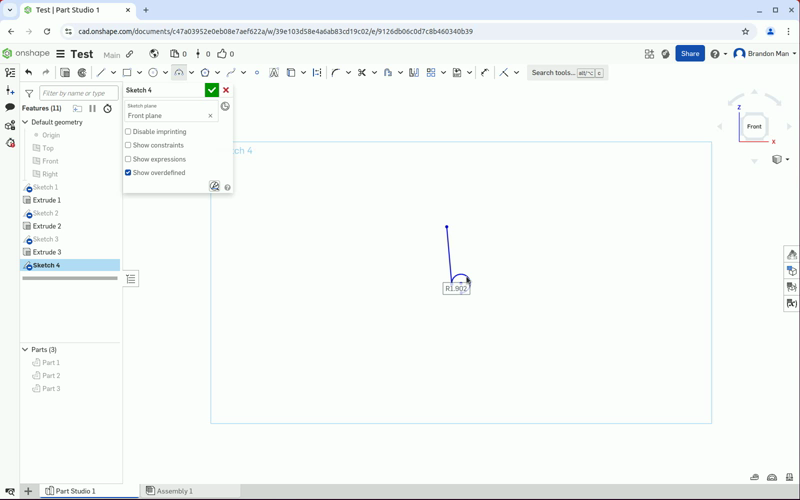
key(l)
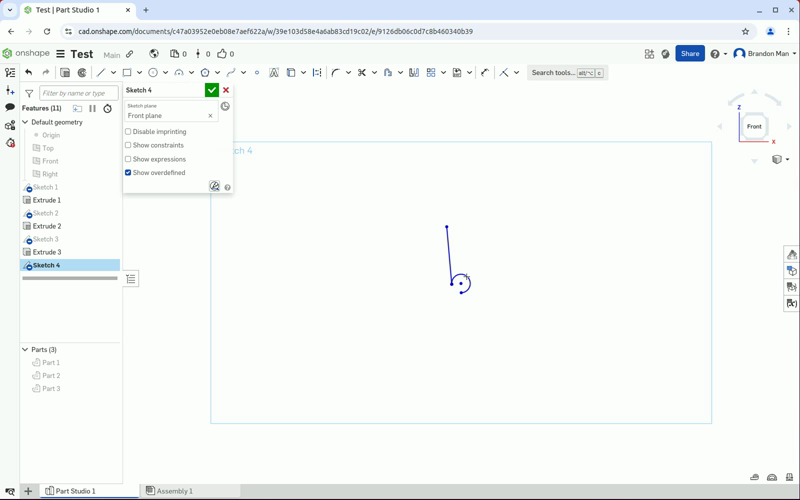
mouse_move(461, 292)
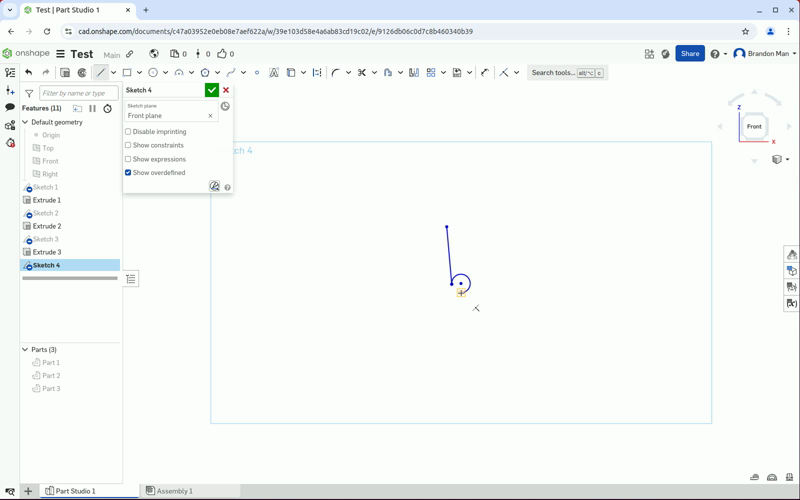
click(461, 292)
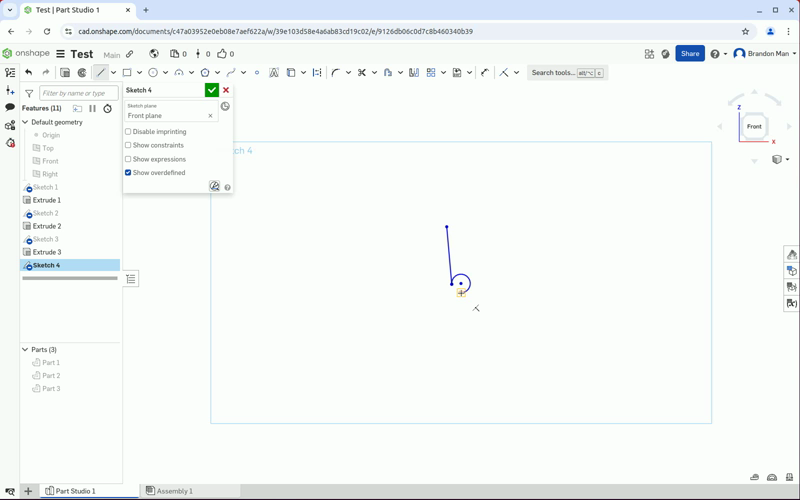
key_down(shift)
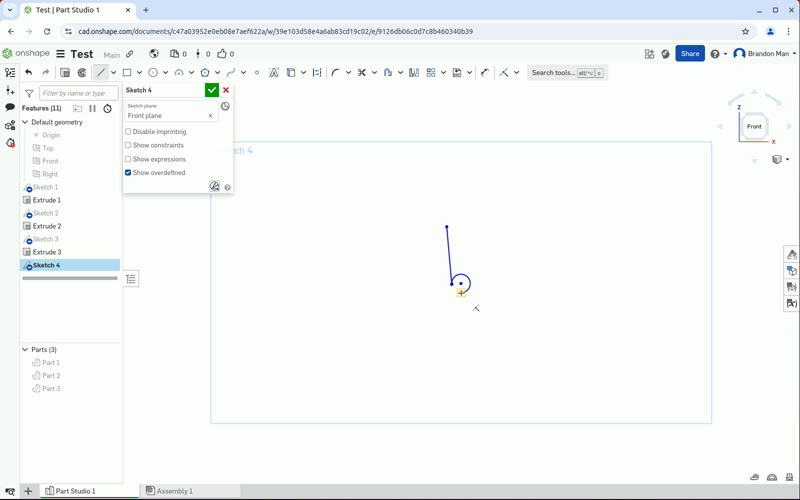
mouse_move(491, 292)
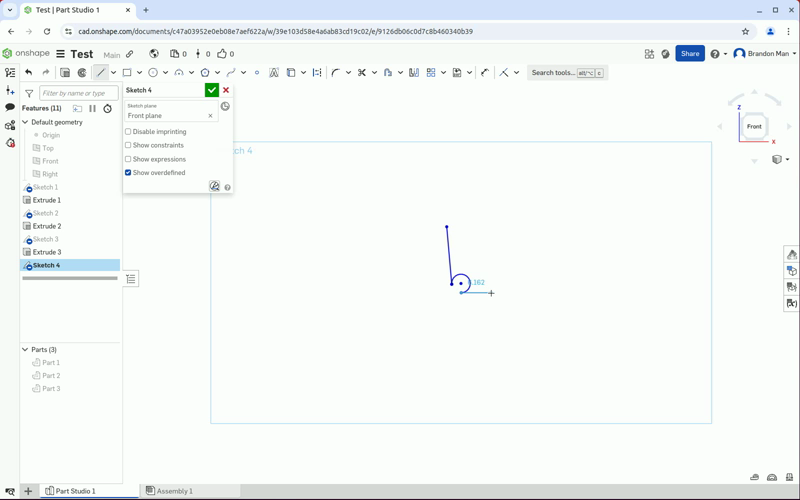
mouse_move(502, 290)
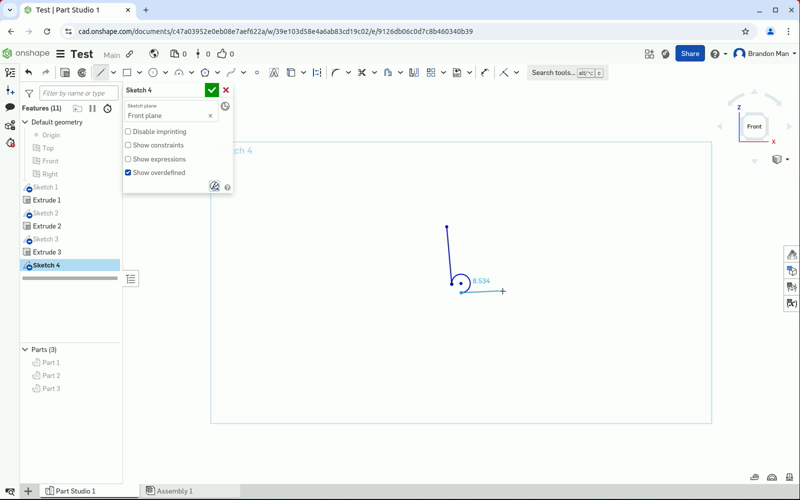
click(502, 290)
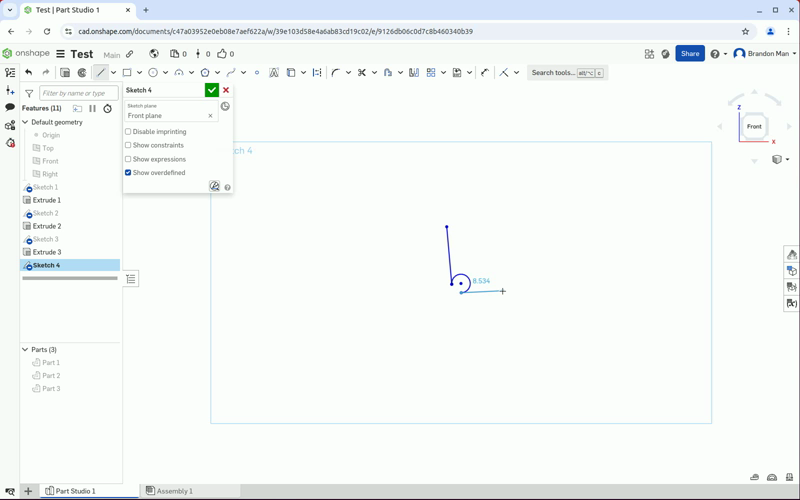
key_up(shift)
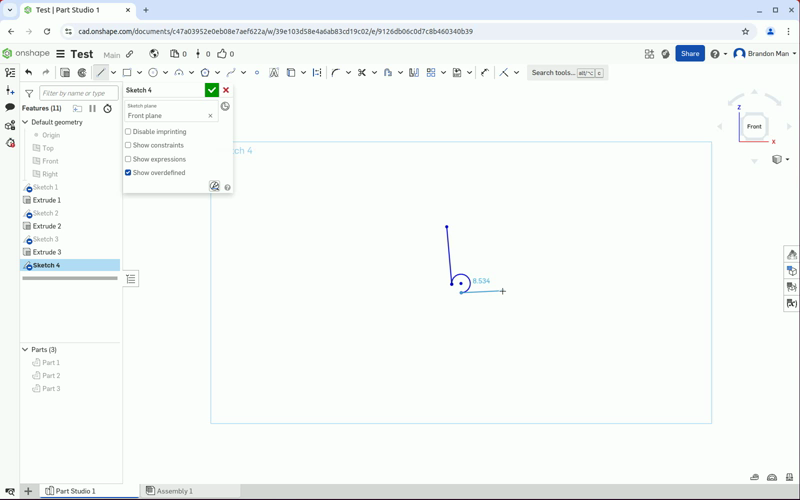
key(esc)
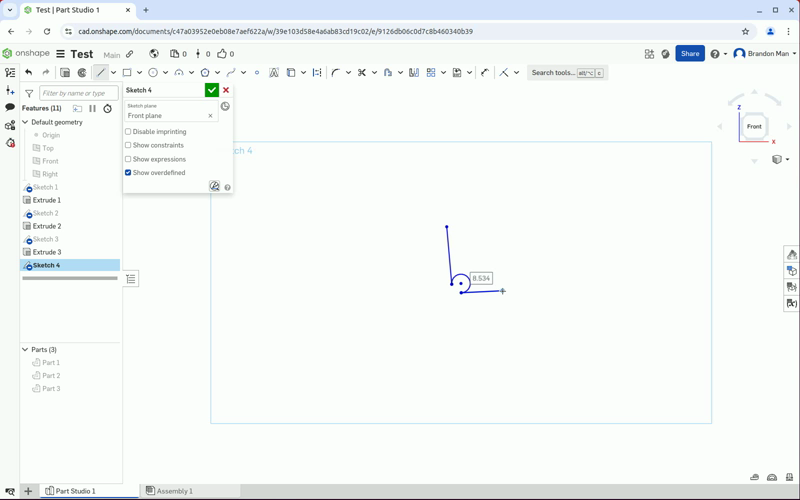
key(a)
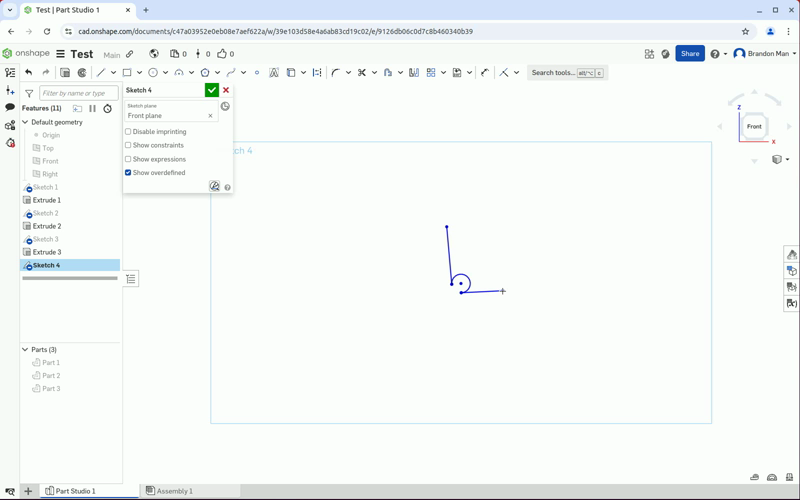
mouse_move(502, 290)
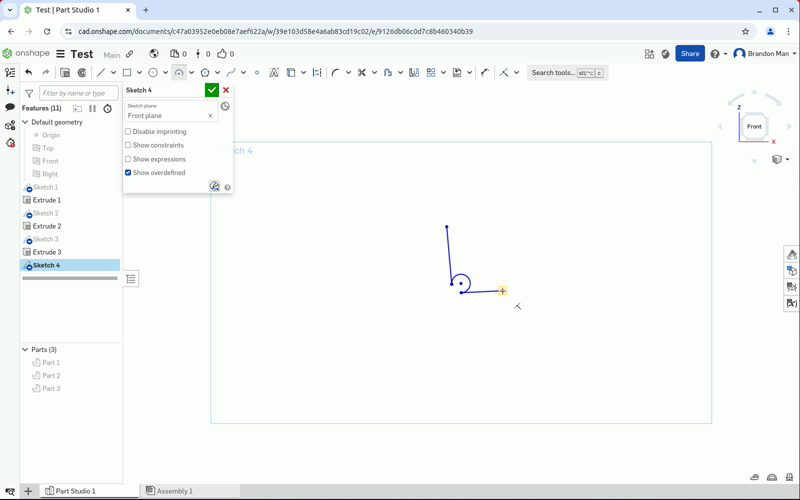
click(502, 290)
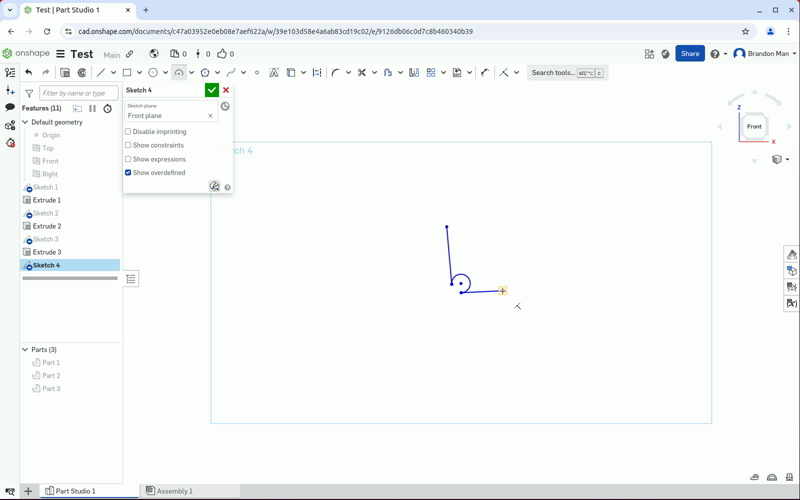
key_down(shift)
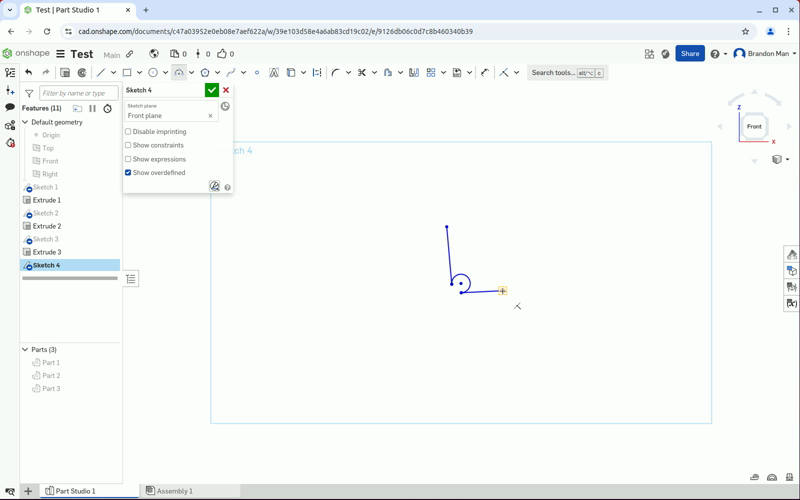
mouse_move(502, 276)
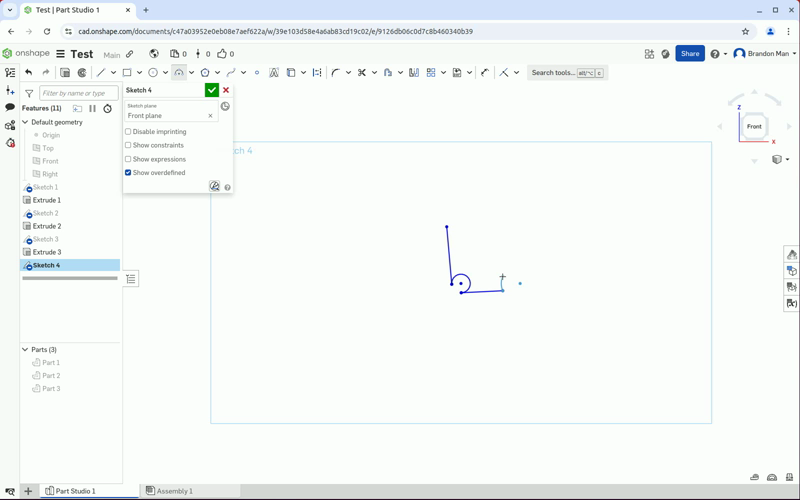
click(502, 276)
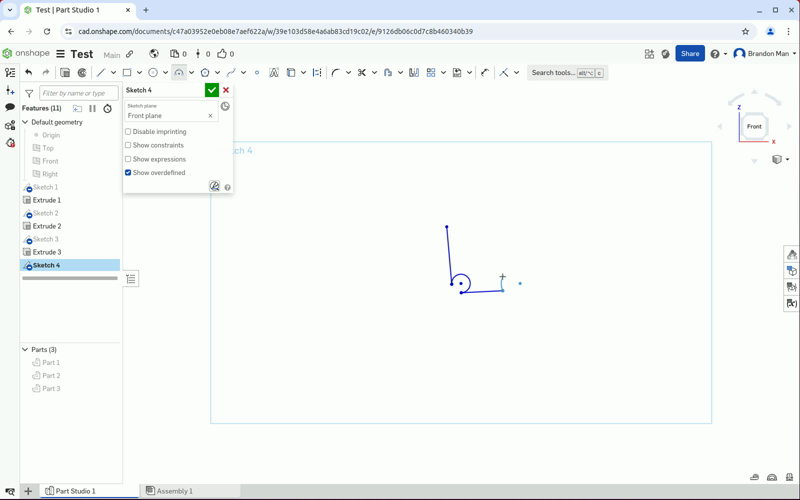
mouse_move(494, 283)
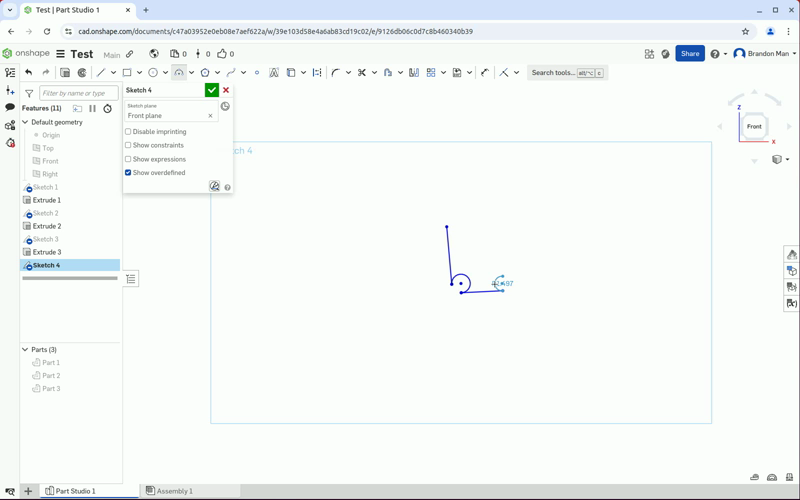
click(494, 283)
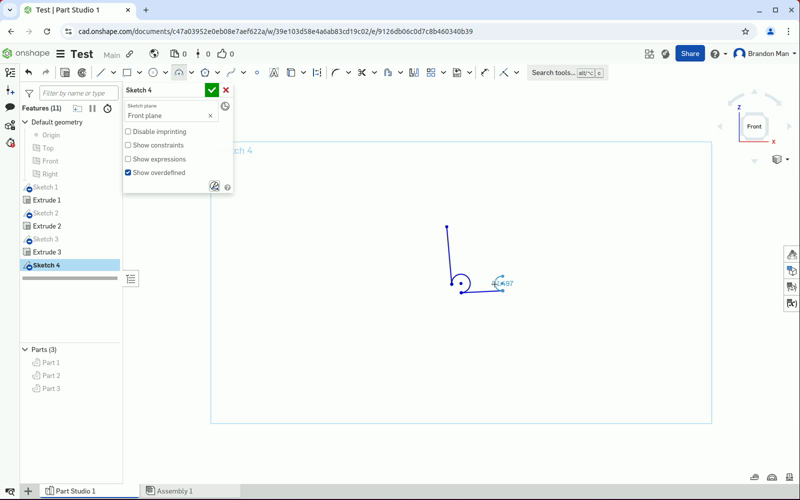
key_up(shift)
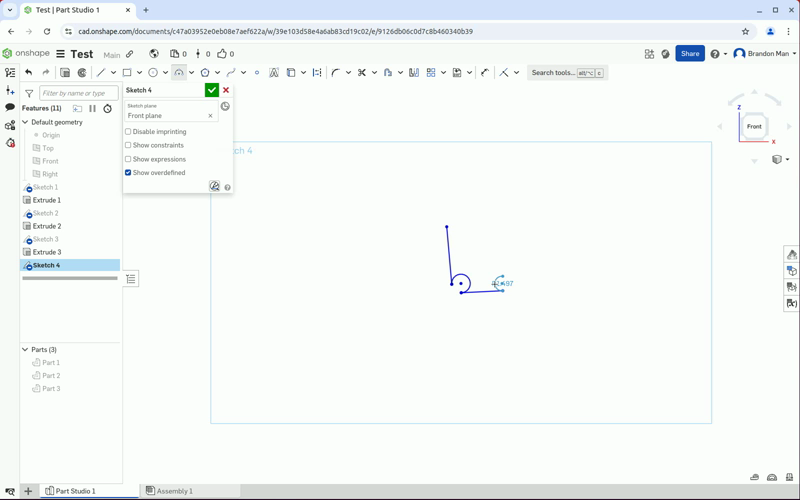
key(esc)
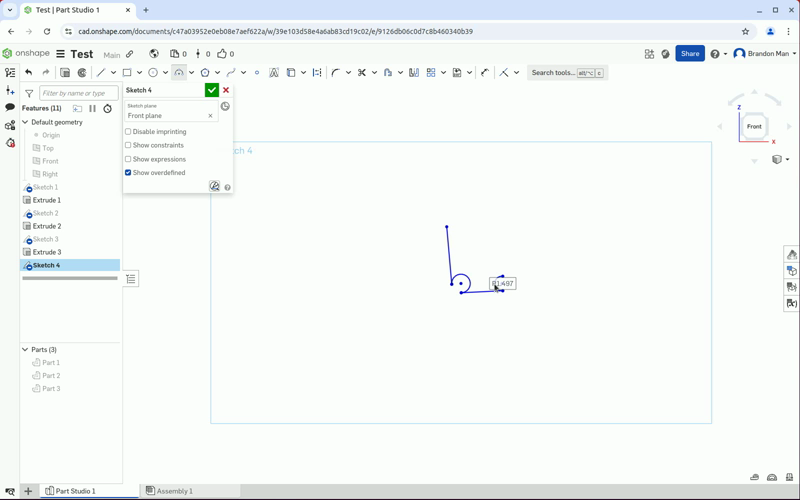
key(l)
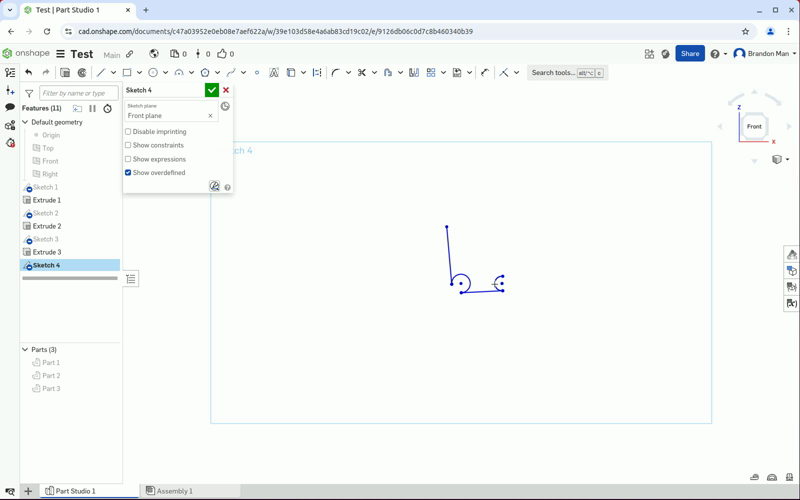
mouse_move(502, 276)
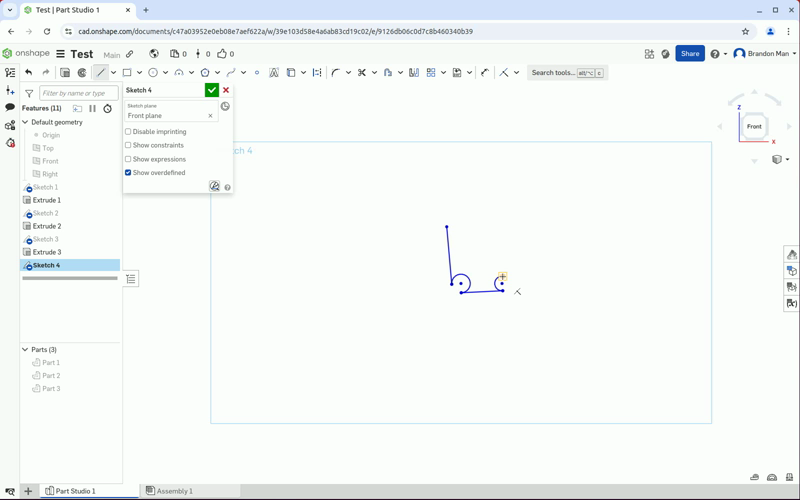
click(502, 276)
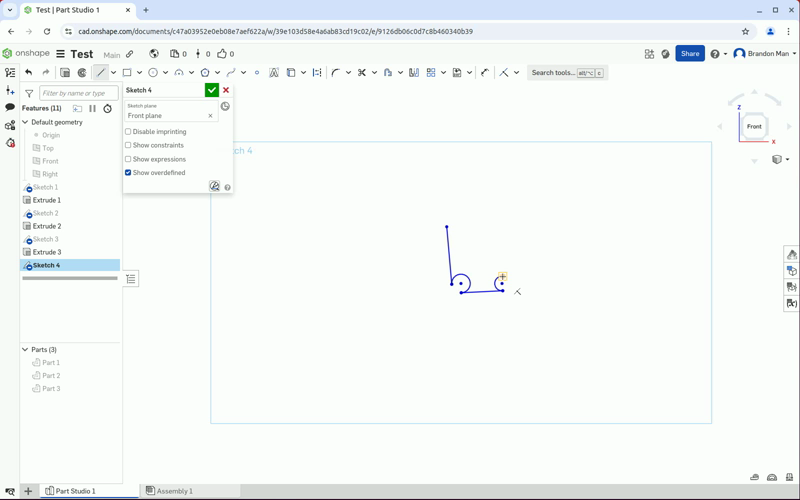
key_down(shift)
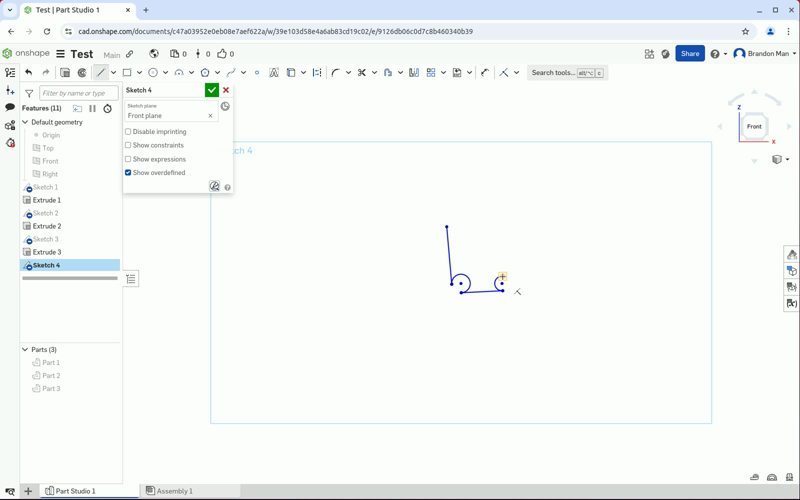
mouse_move(532, 276)
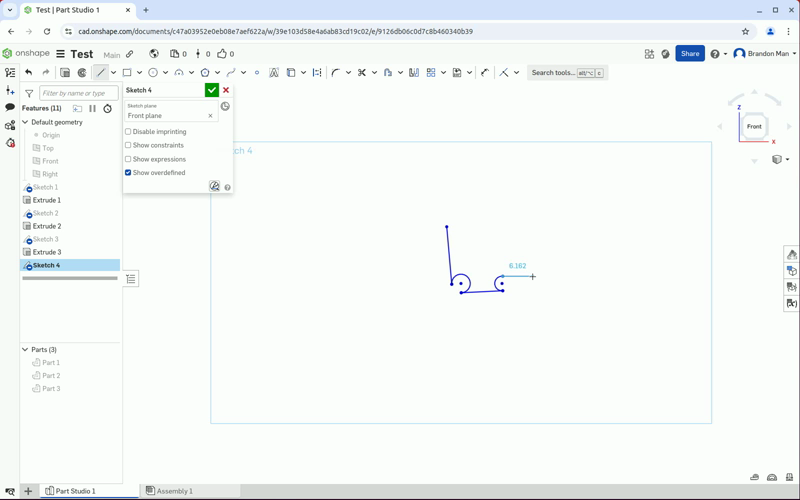
mouse_move(478, 275)
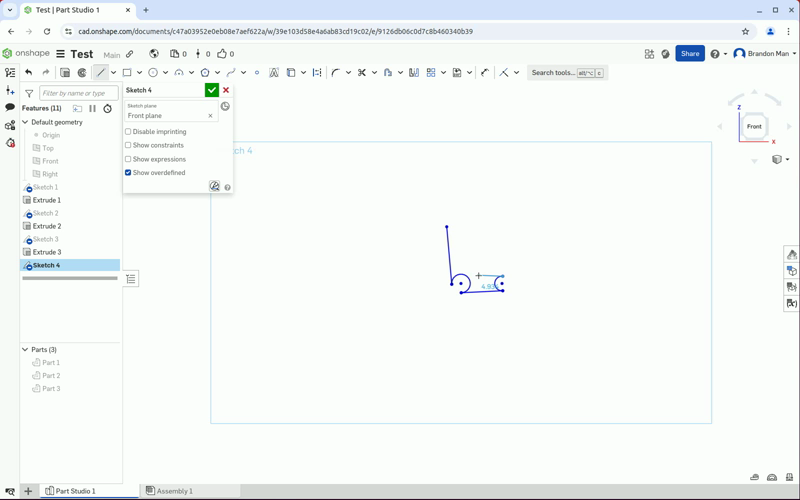
click(478, 275)
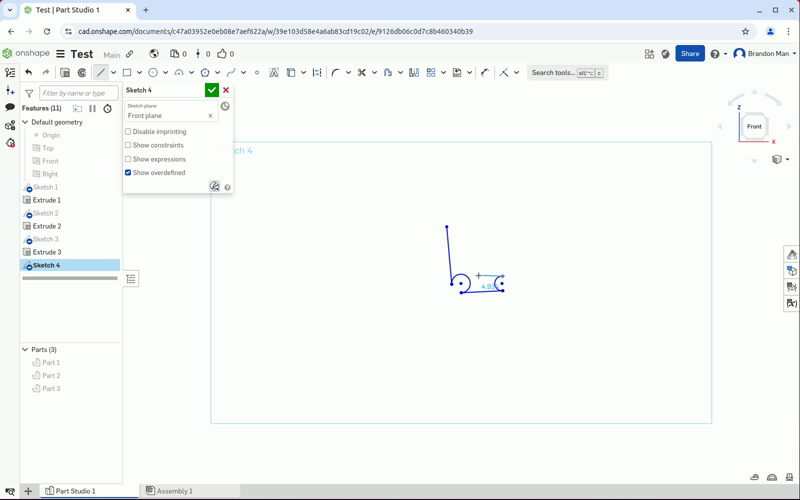
key_up(shift)
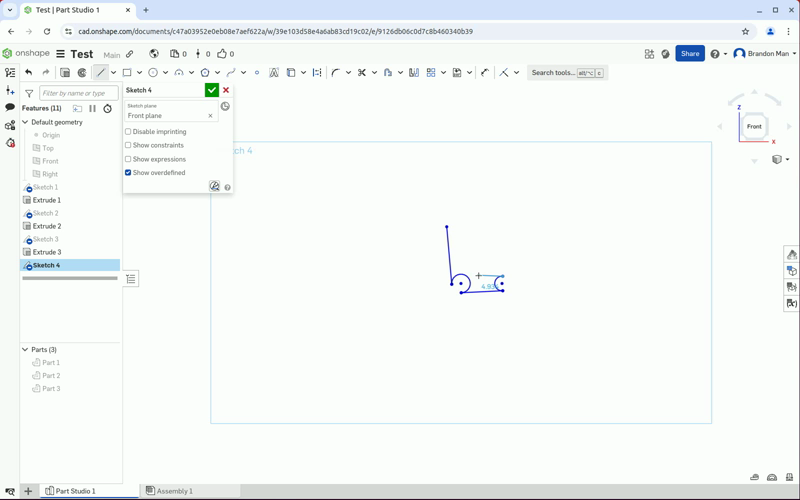
key(esc)
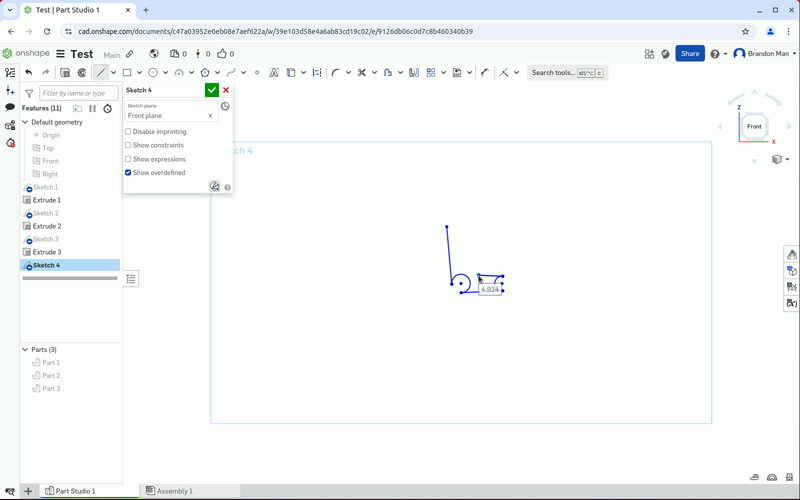
key(a)
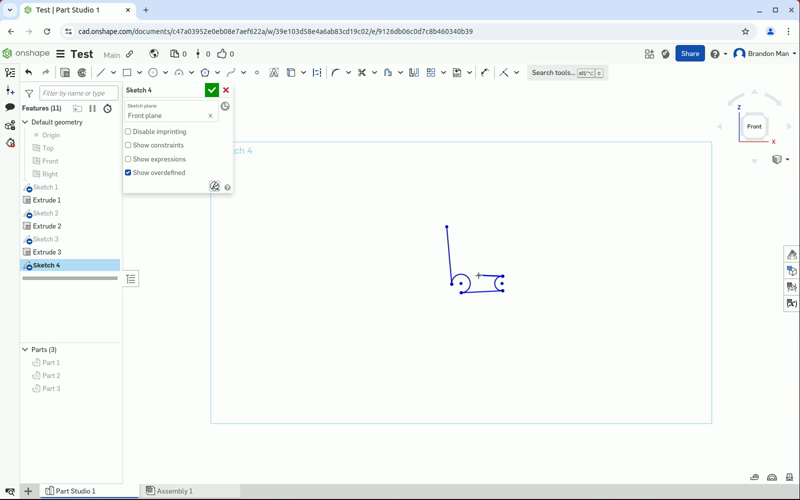
mouse_move(478, 275)
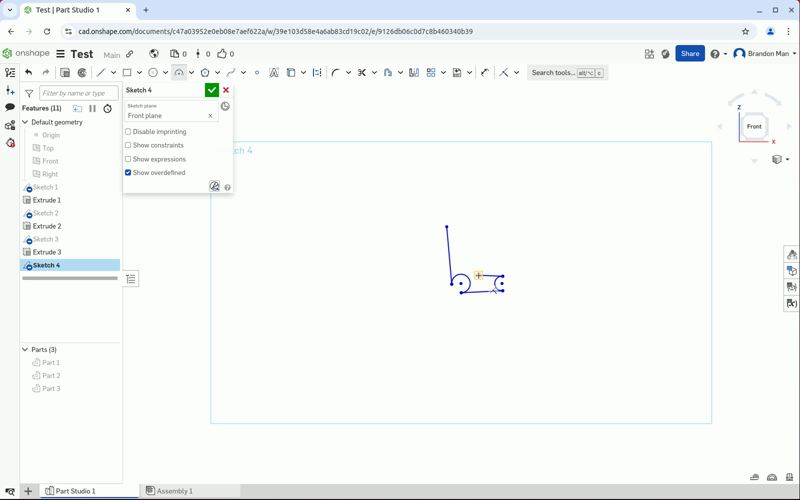
click(478, 275)
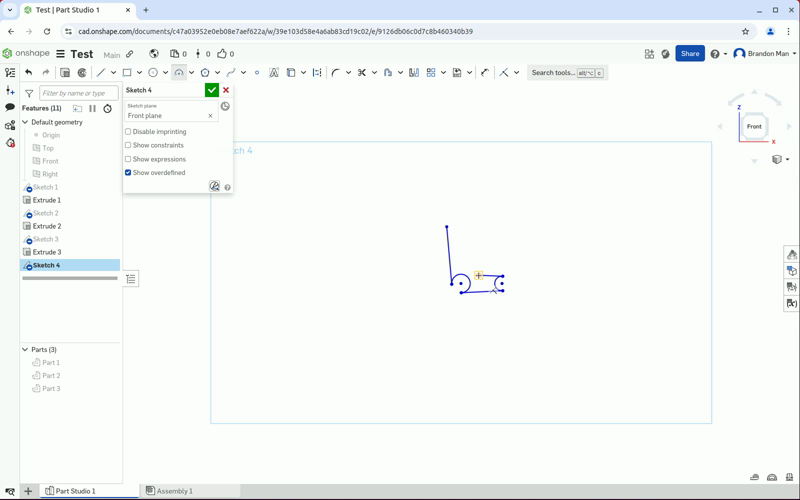
key_down(shift)
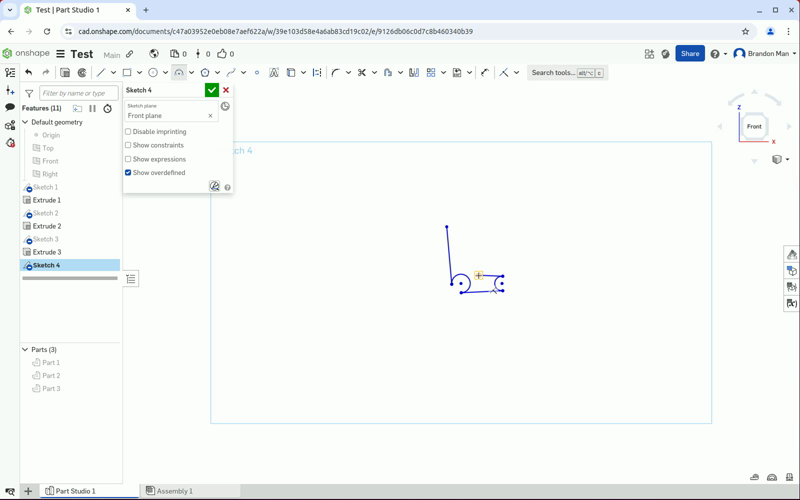
mouse_move(471, 267)
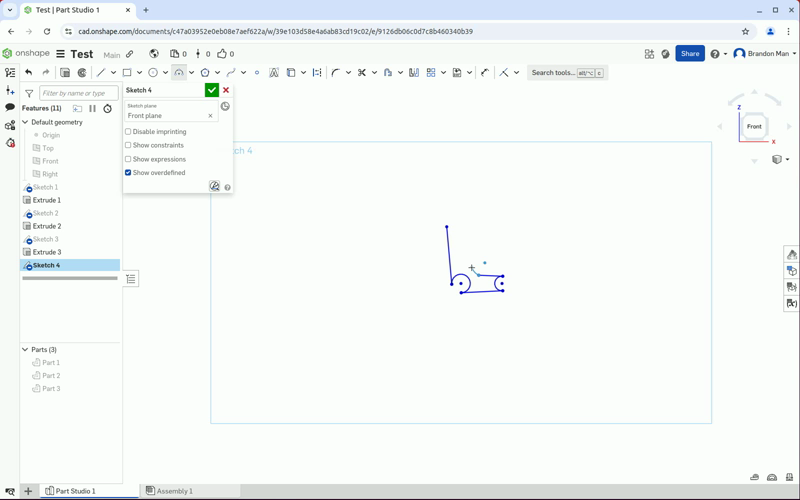
click(471, 267)
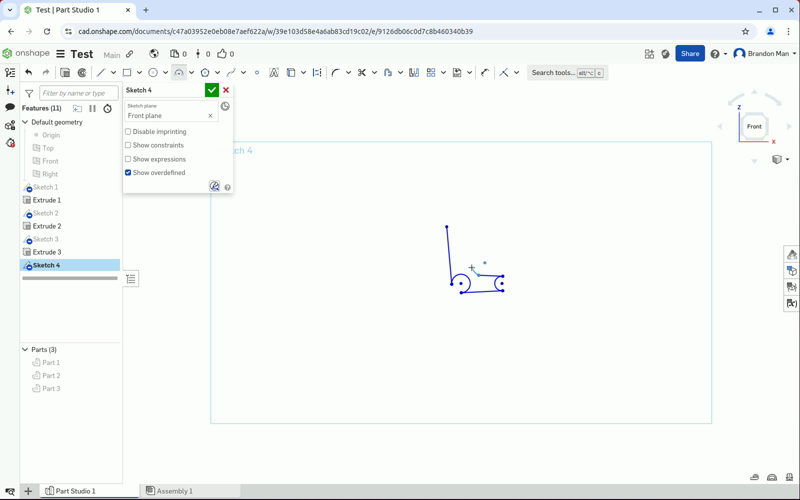
mouse_move(473, 272)
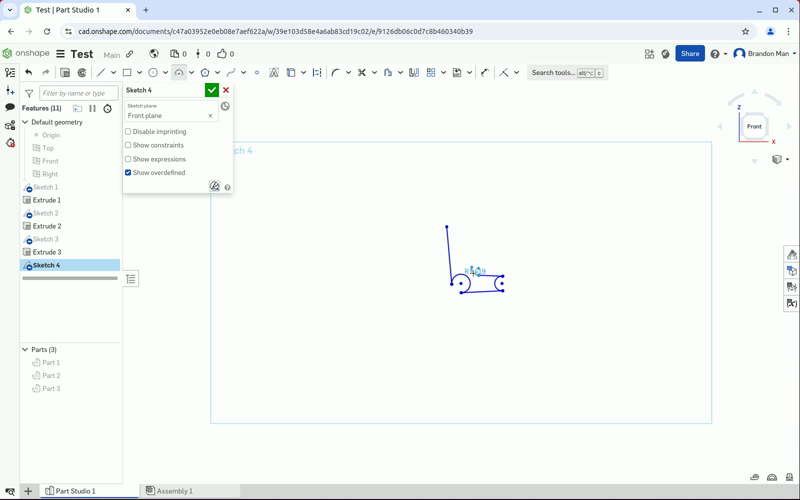
click(473, 272)
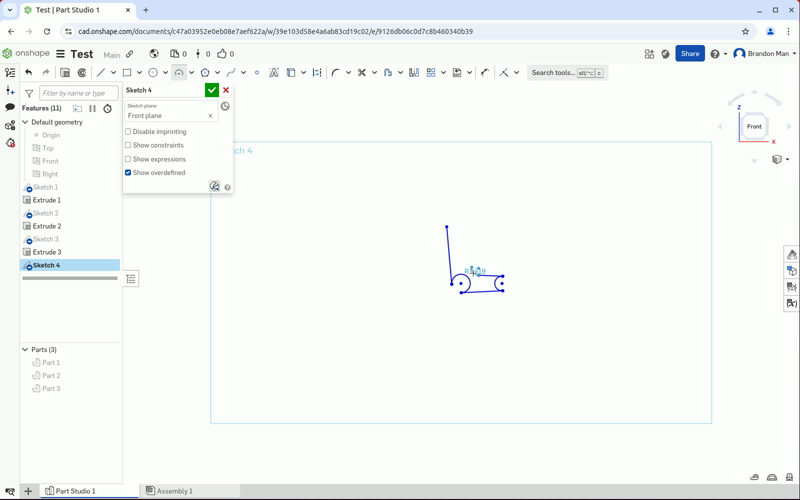
key_up(shift)
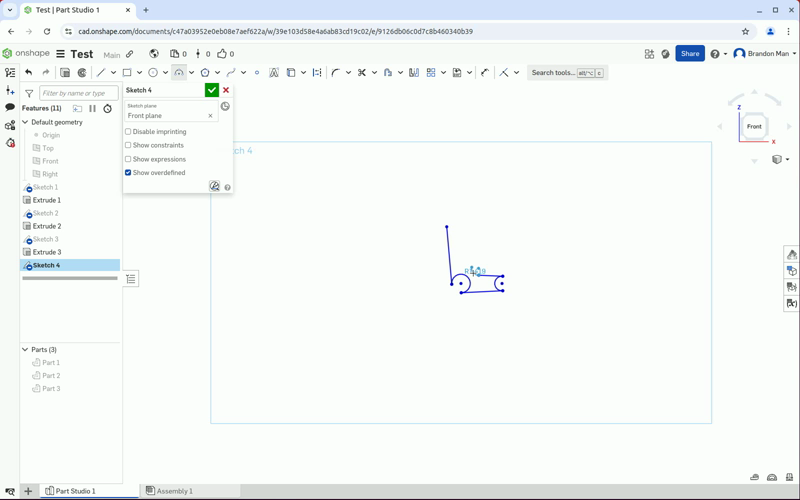
key(esc)
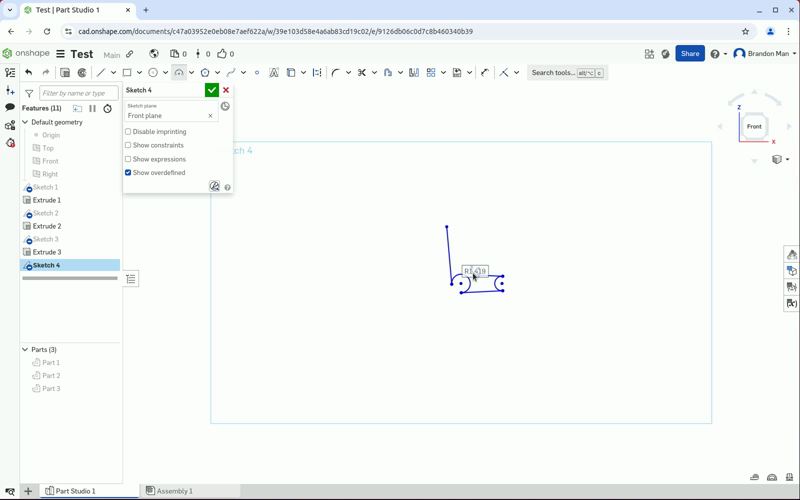
key(l)
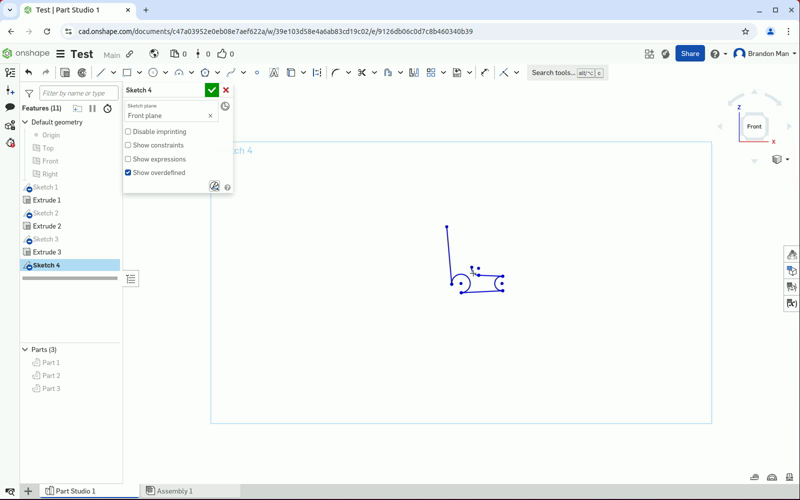
mouse_move(471, 267)
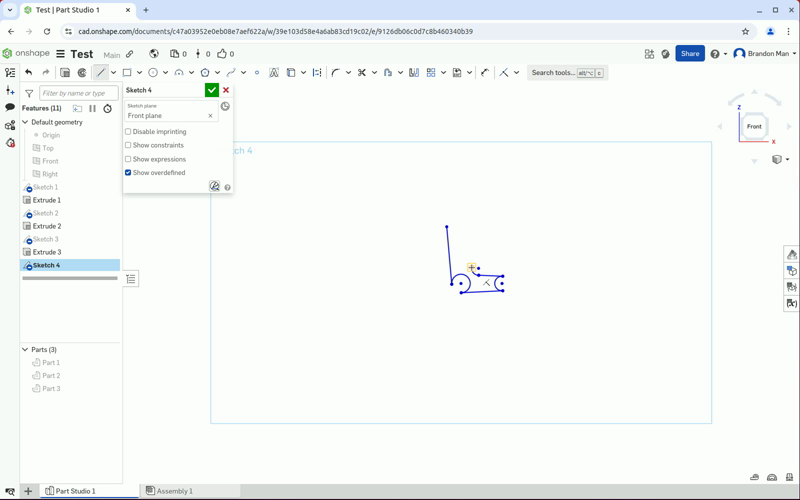
click(471, 267)
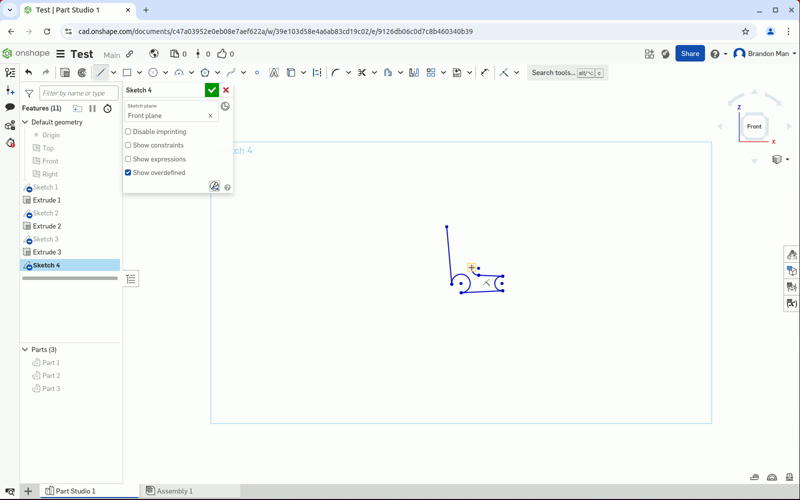
key_down(shift)
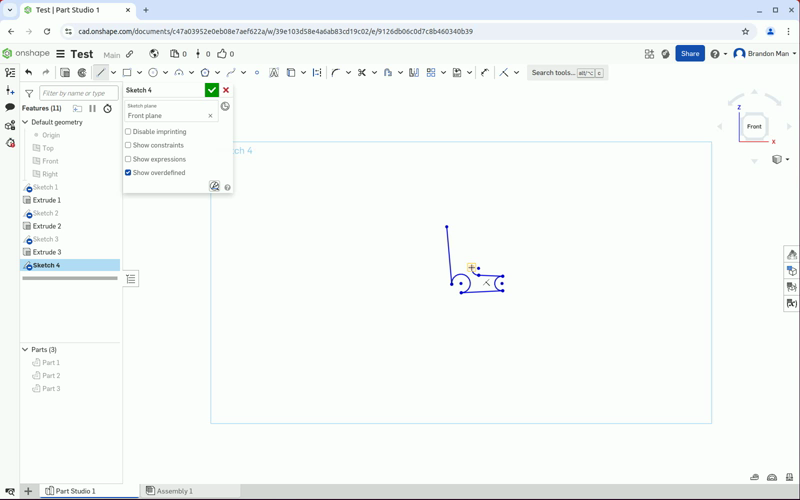
mouse_move(501, 267)
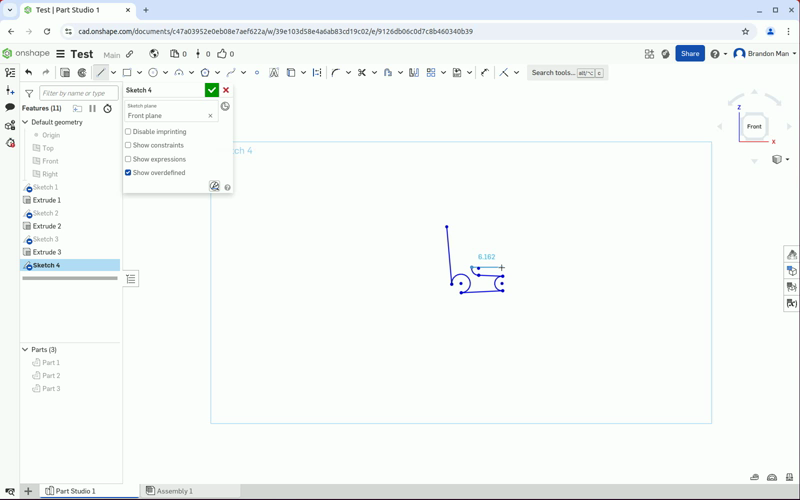
mouse_move(475, 226)
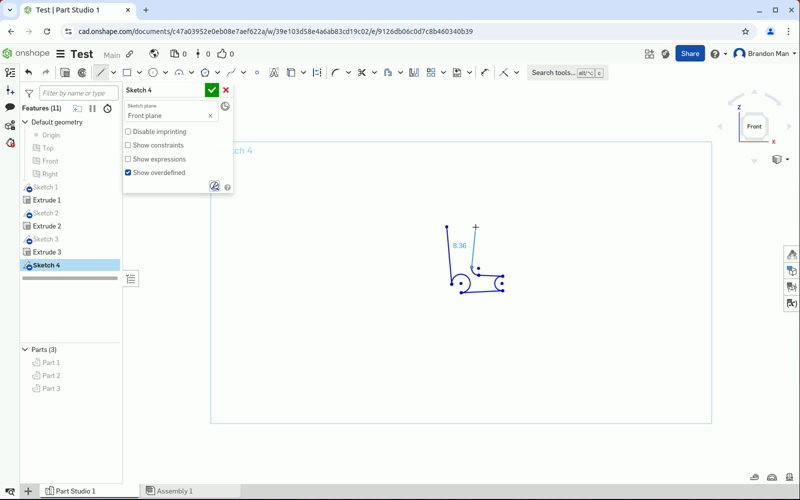
click(475, 226)
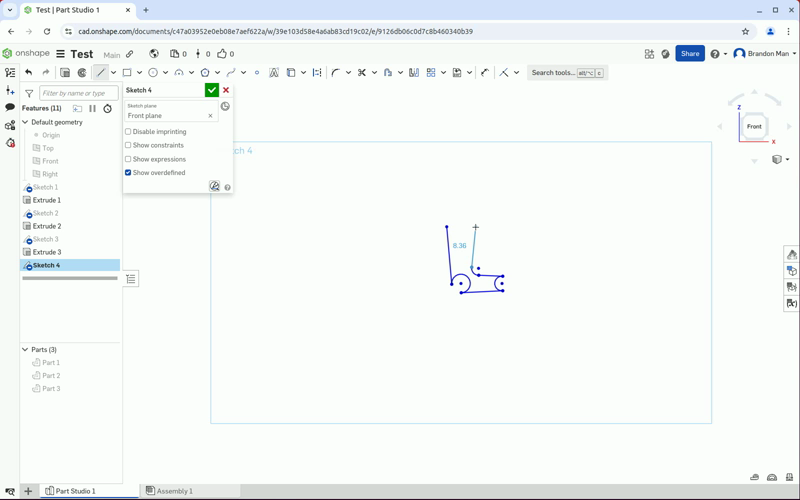
key_up(shift)
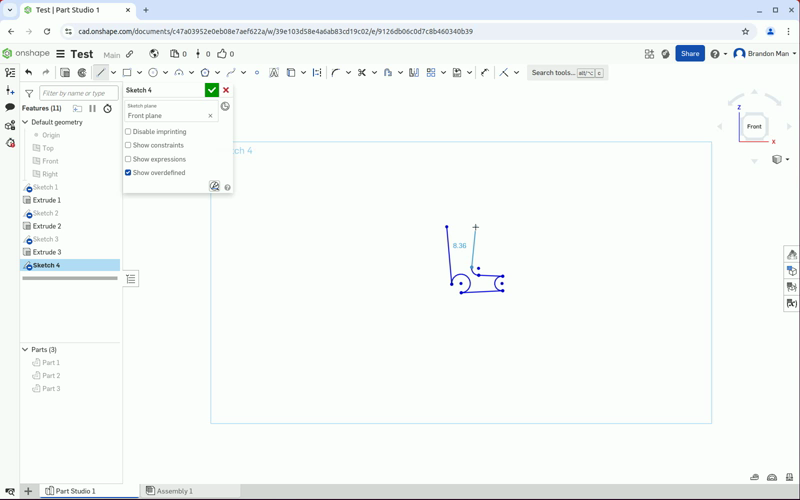
key(esc)
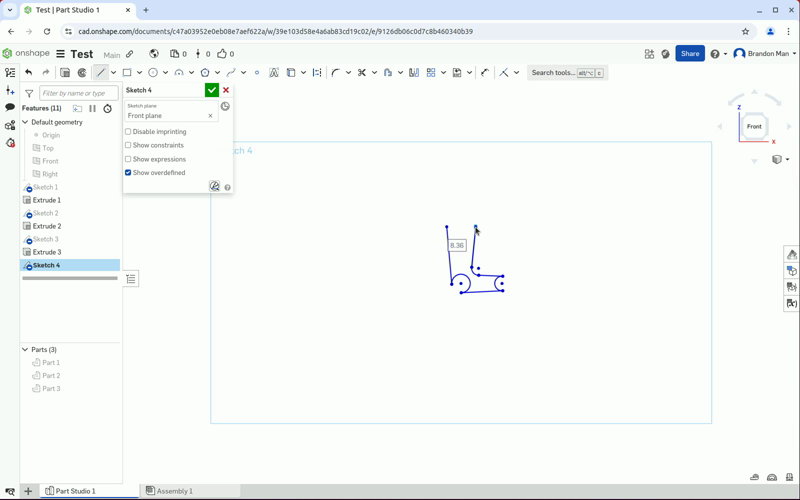
key(a)
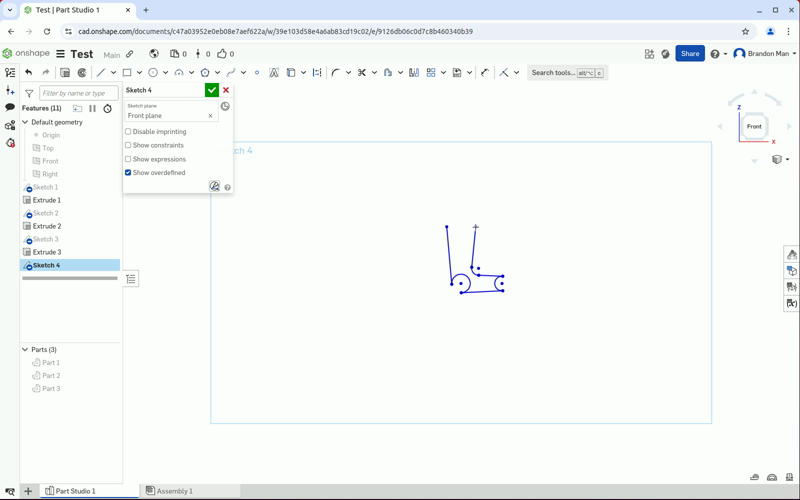
mouse_move(475, 226)
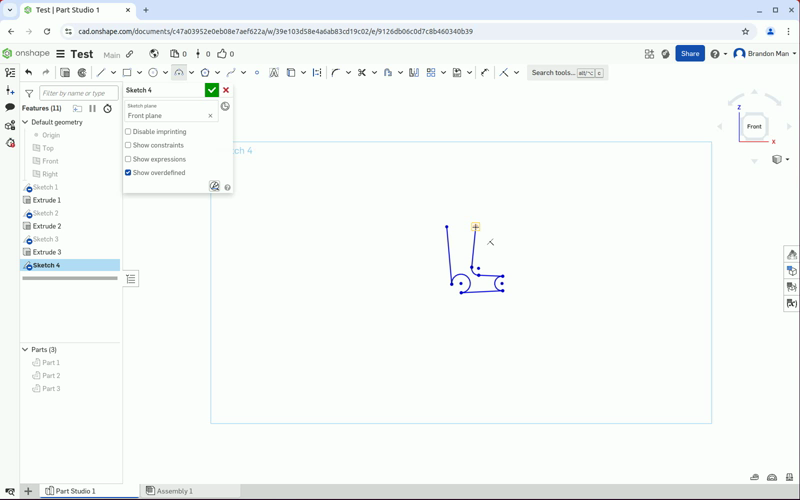
click(475, 226)
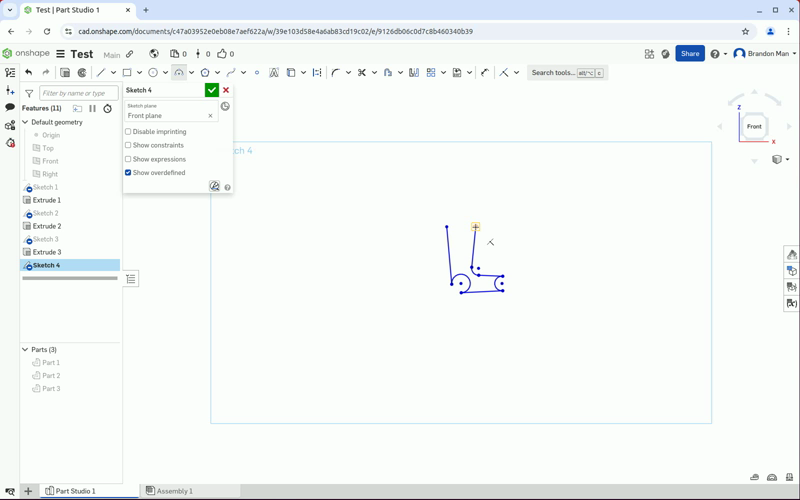
mouse_move(446, 226)
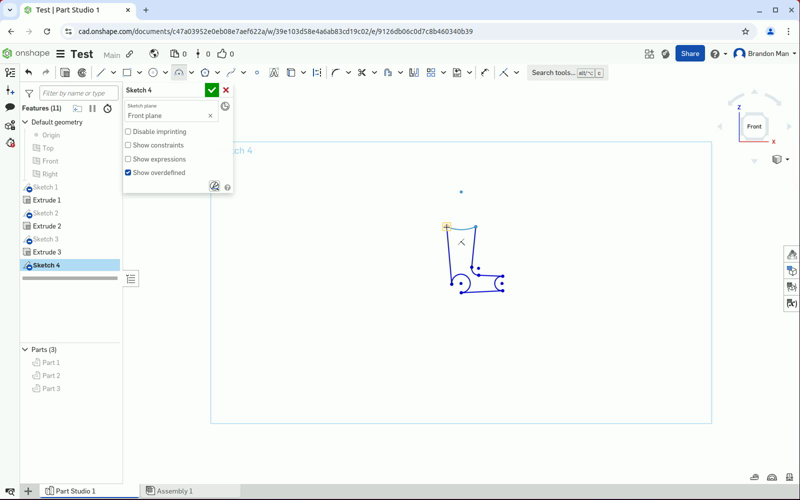
click(446, 226)
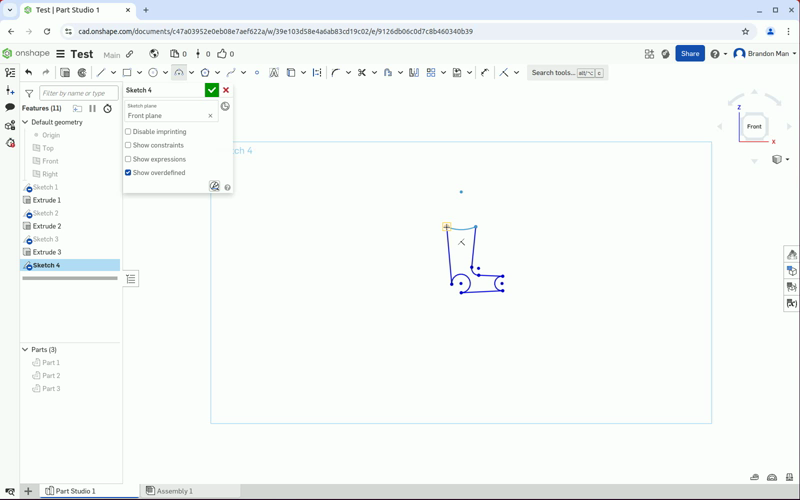
key_down(shift)
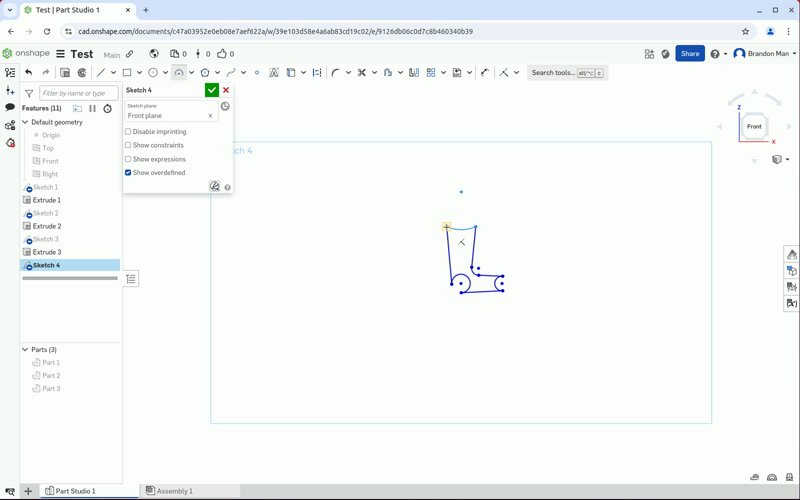
mouse_move(461, 240)
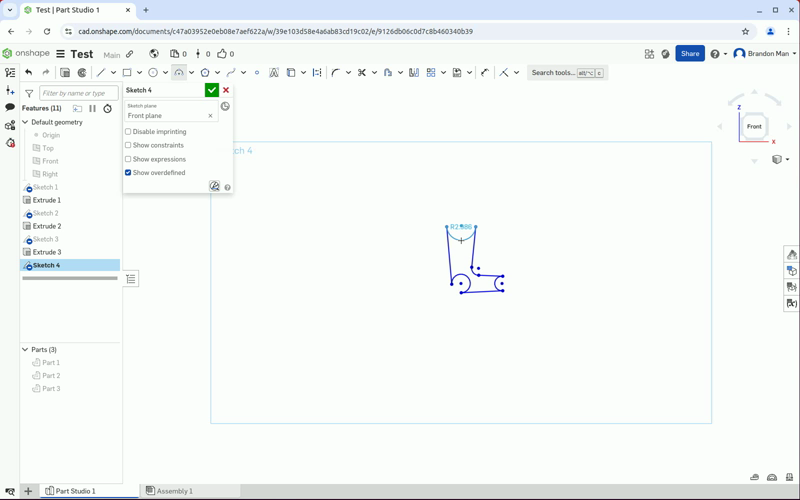
click(461, 240)
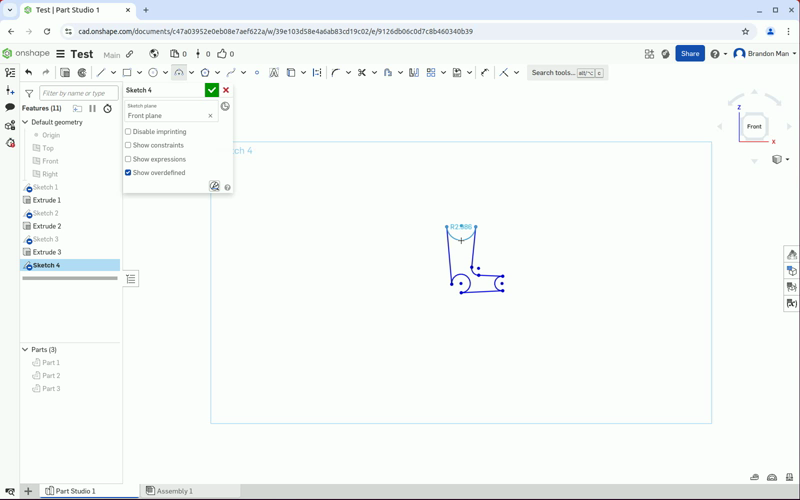
key_up(shift)
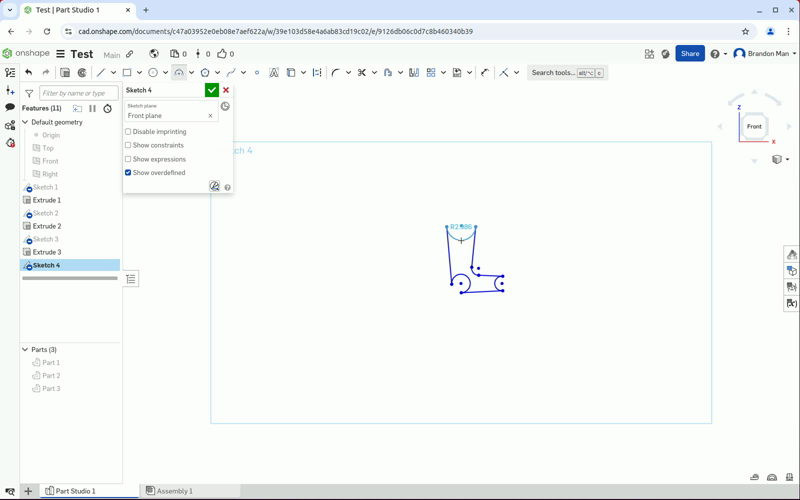
key(esc)
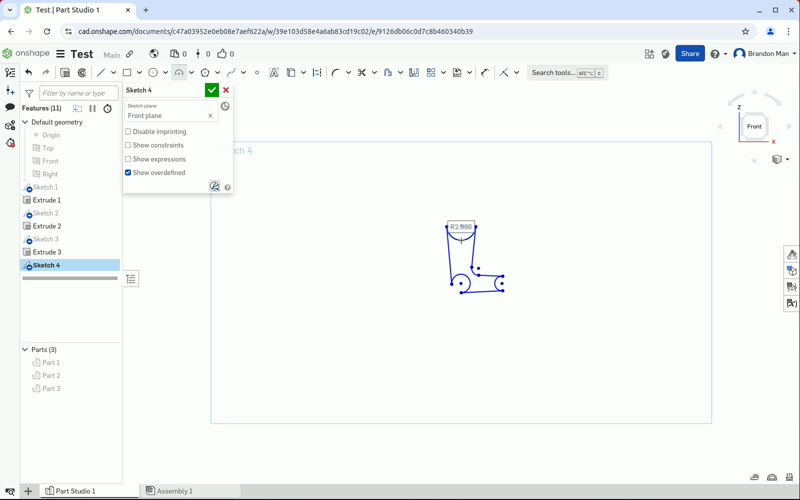
mouse_move(455, 246)
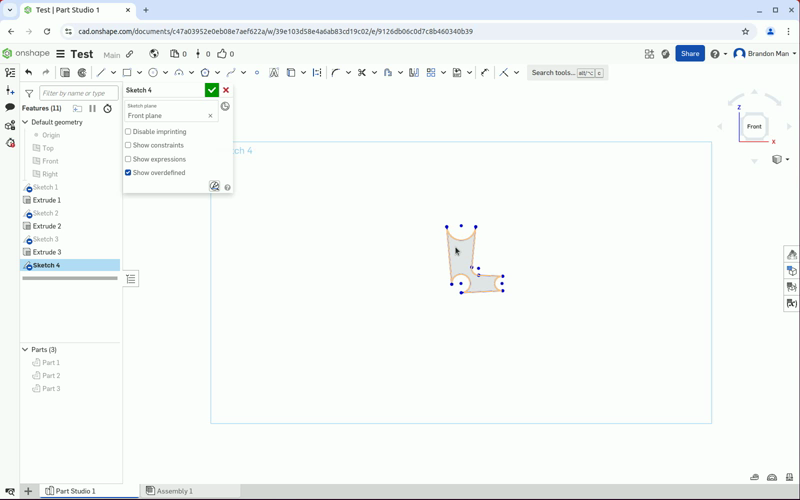
scroll(6)
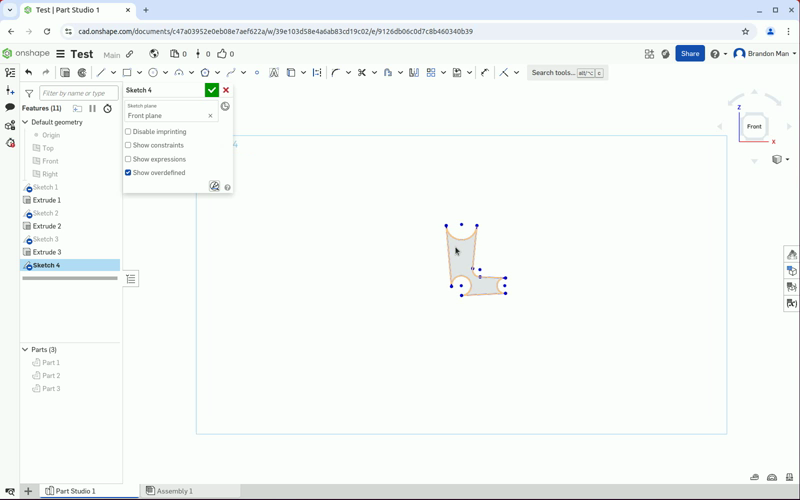
scroll(6)
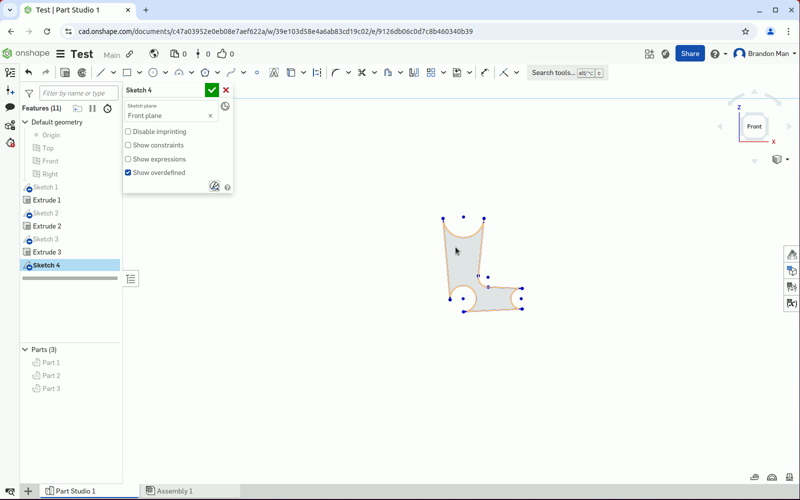
scroll(6)
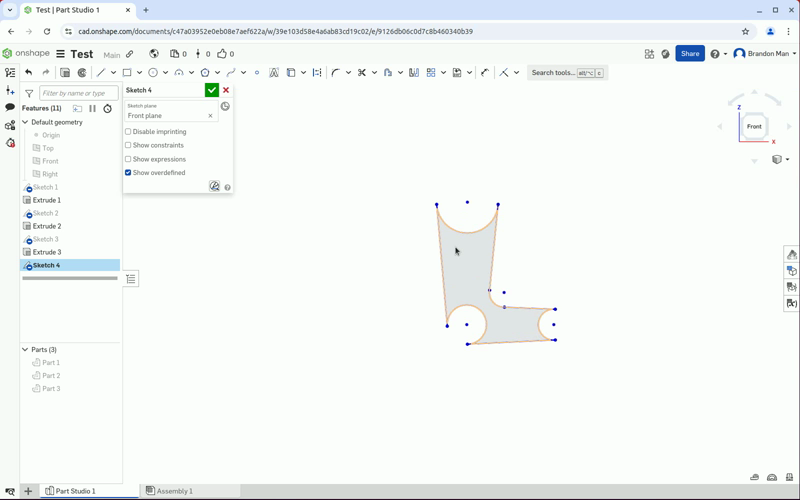
scroll(6)
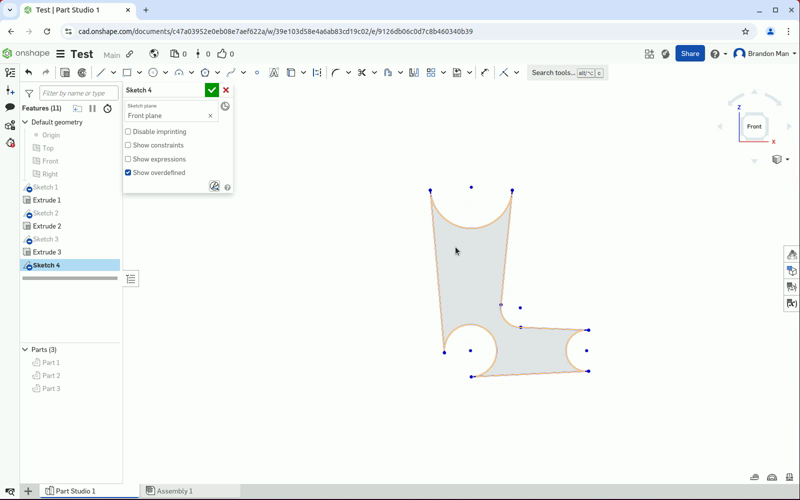
scroll(6)
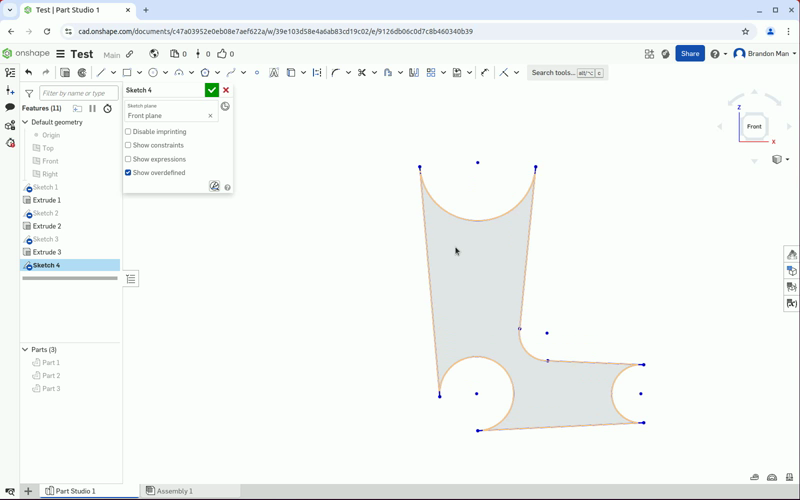
scroll(6)
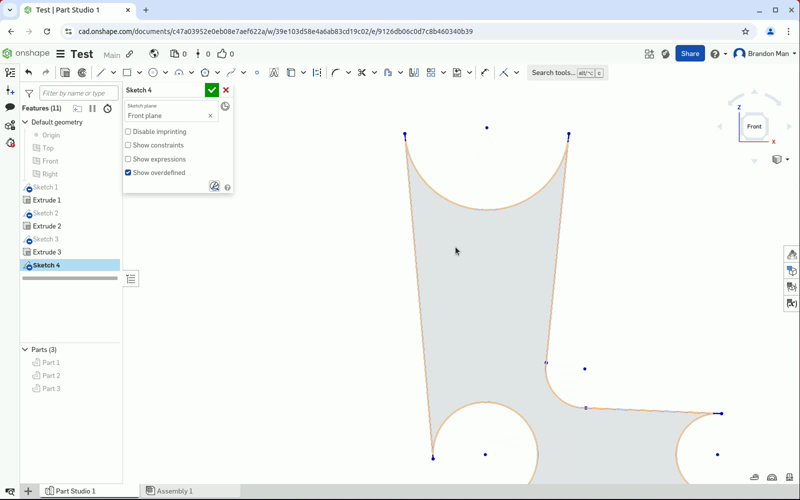
scroll(6)
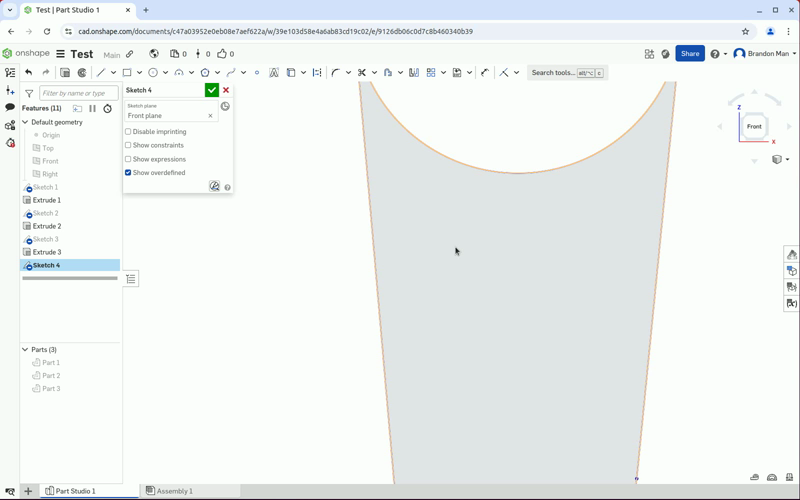
click(455, 246)
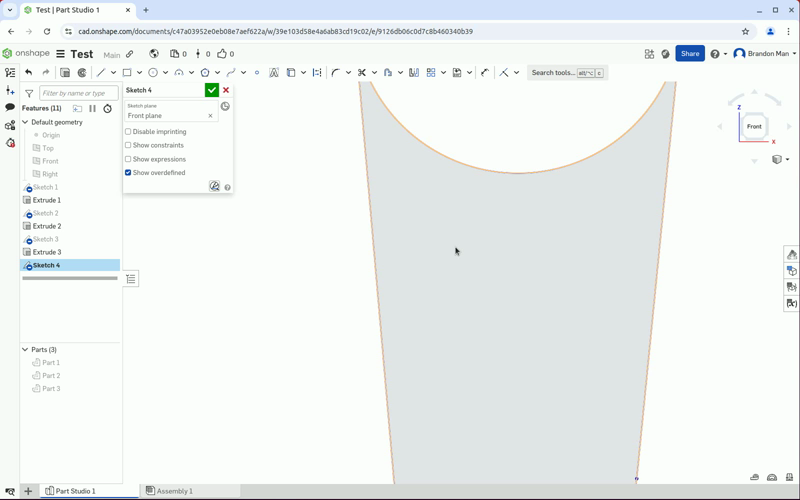
scroll(-6)
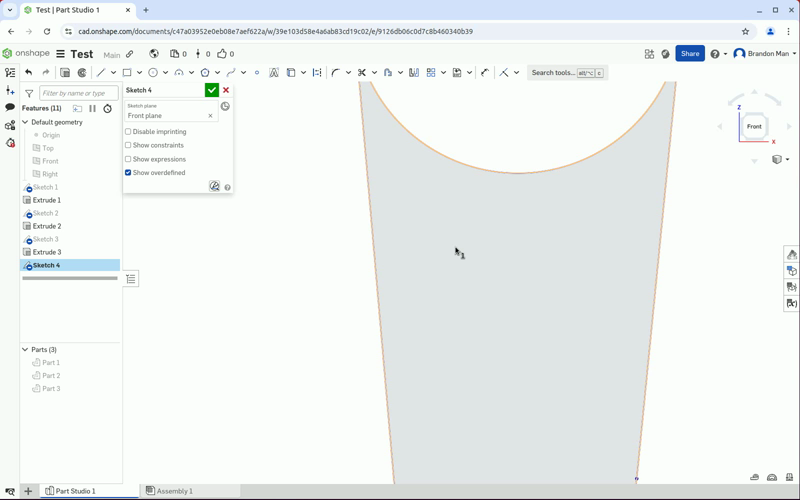
scroll(-6)
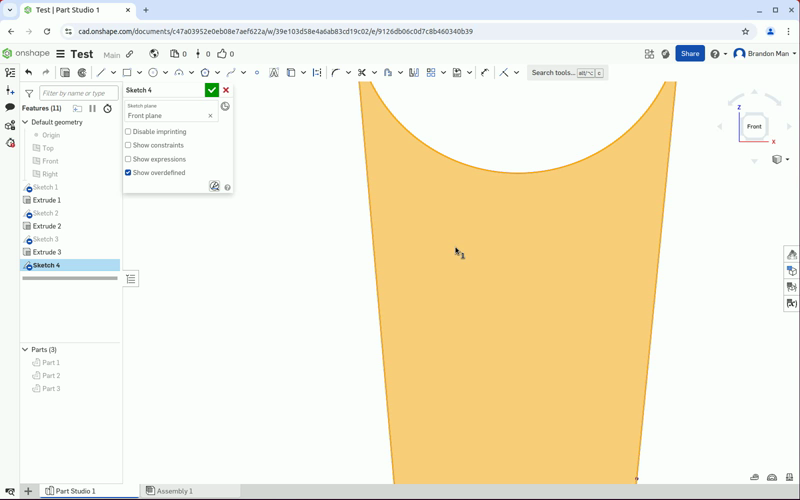
scroll(-6)
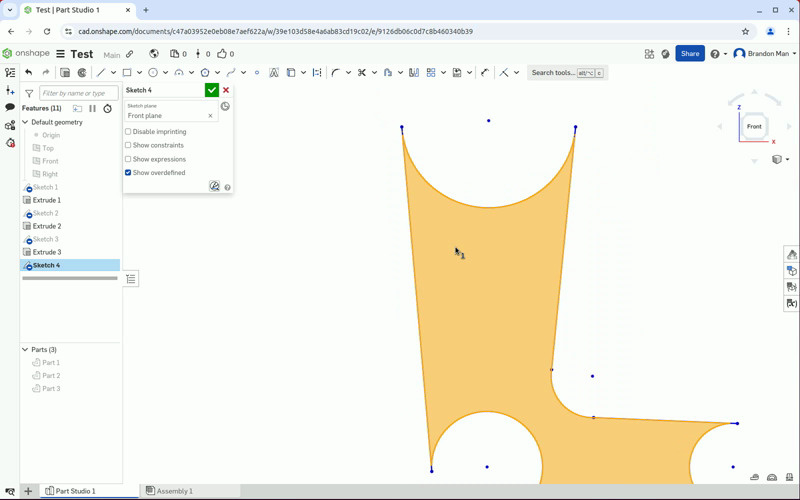
scroll(-6)
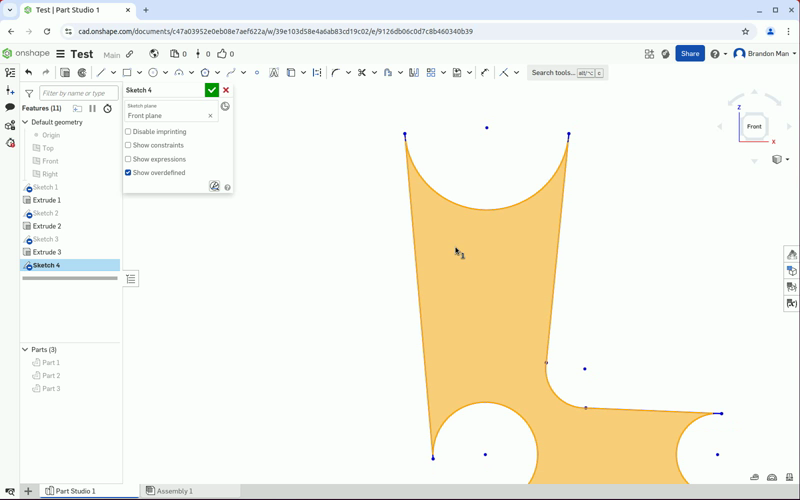
scroll(-6)
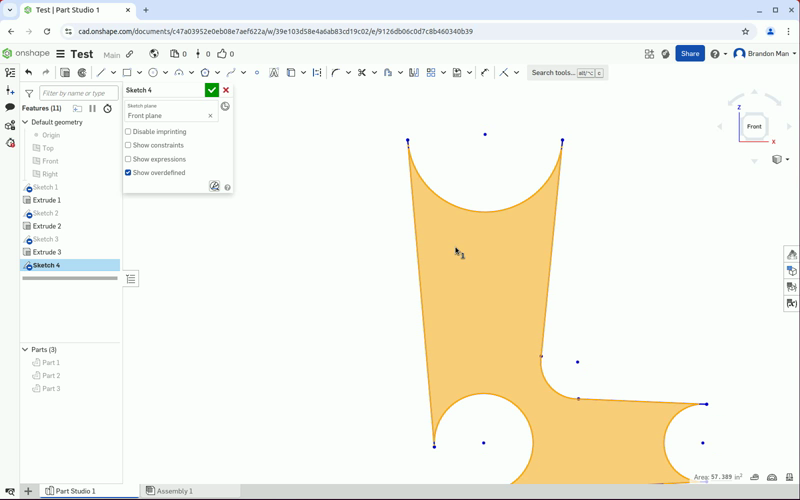
scroll(-6)
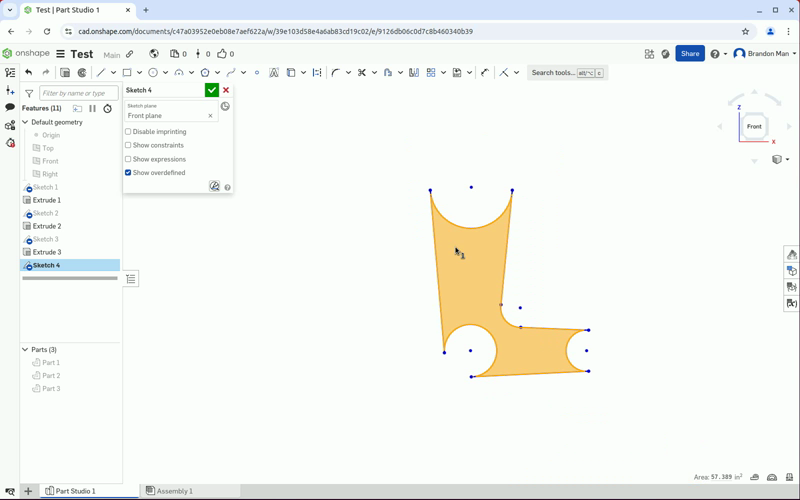
scroll(-6)
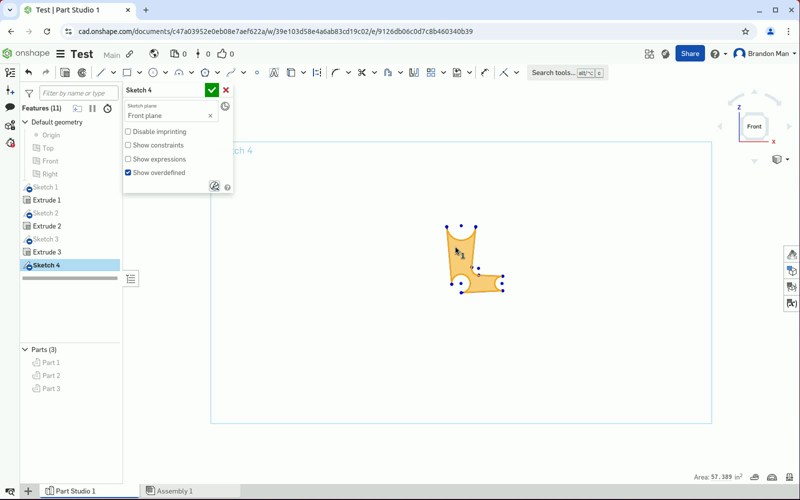
mouse_move(73, 352)
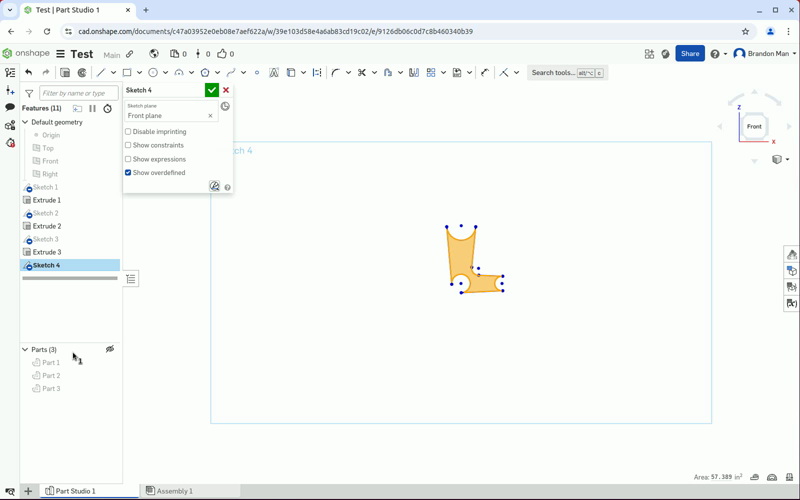
key(shift+y)
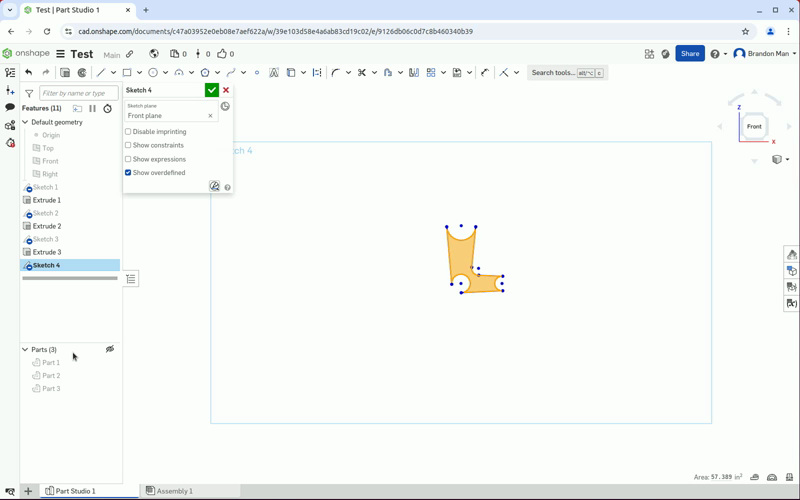
key(shift+e)
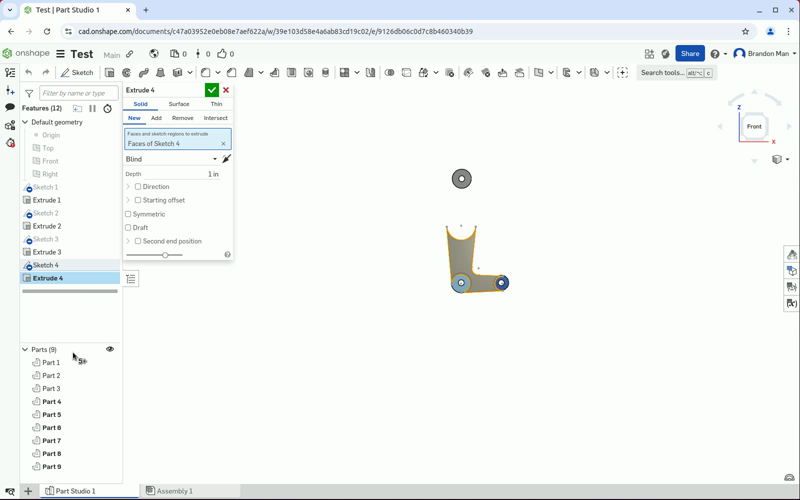
mouse_move(143, 106)
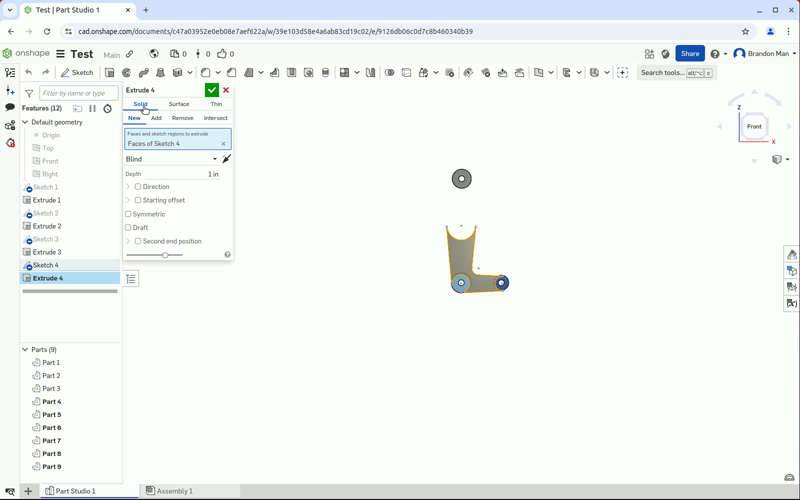
click(143, 106)
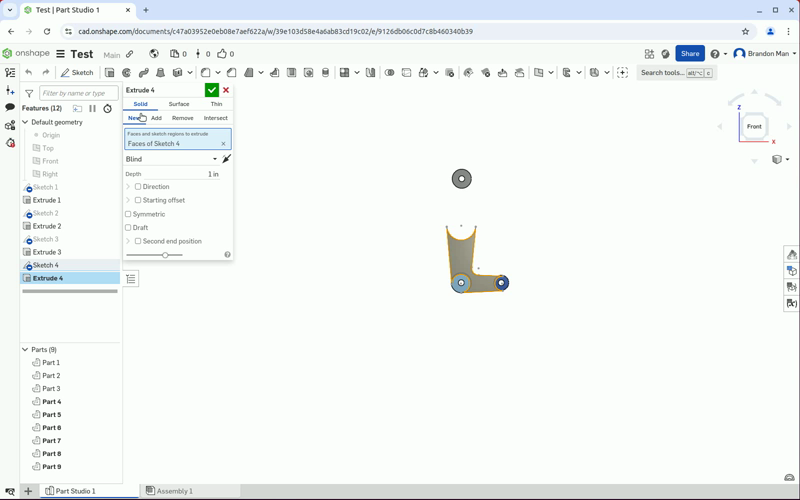
mouse_move(137, 120)
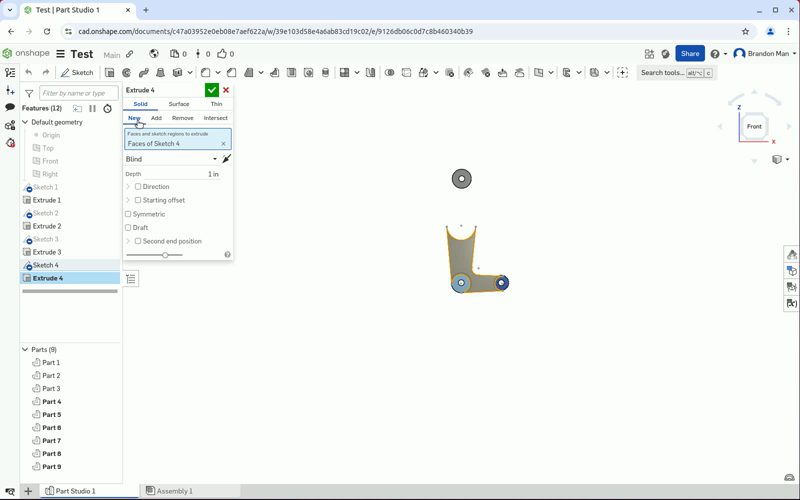
click(137, 120)
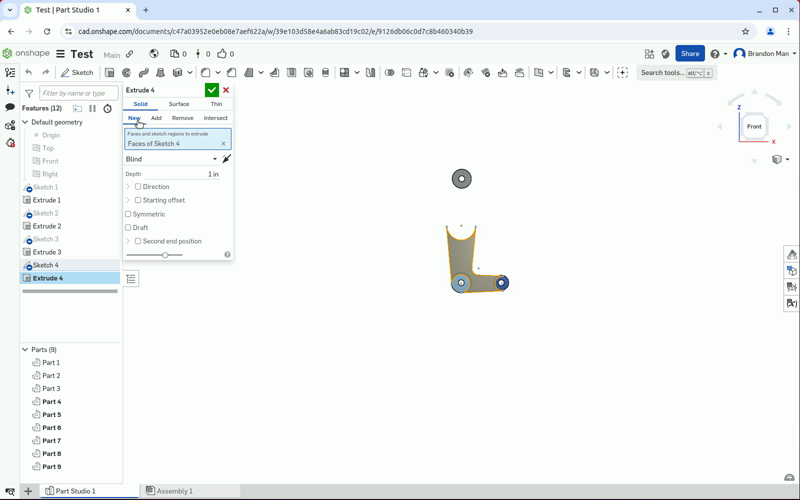
key(tab, 4)
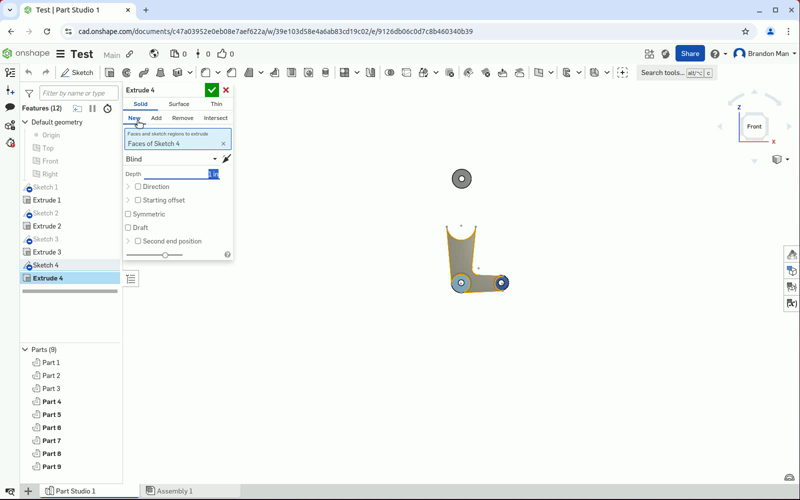
text(0.481)
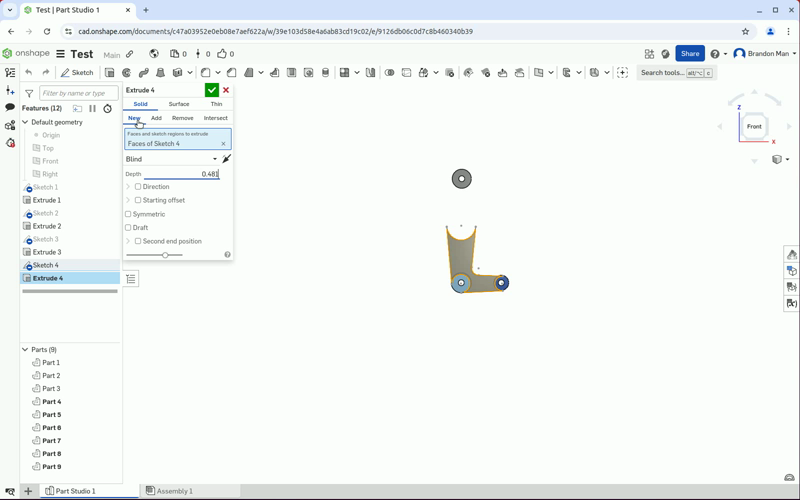
key(enter)
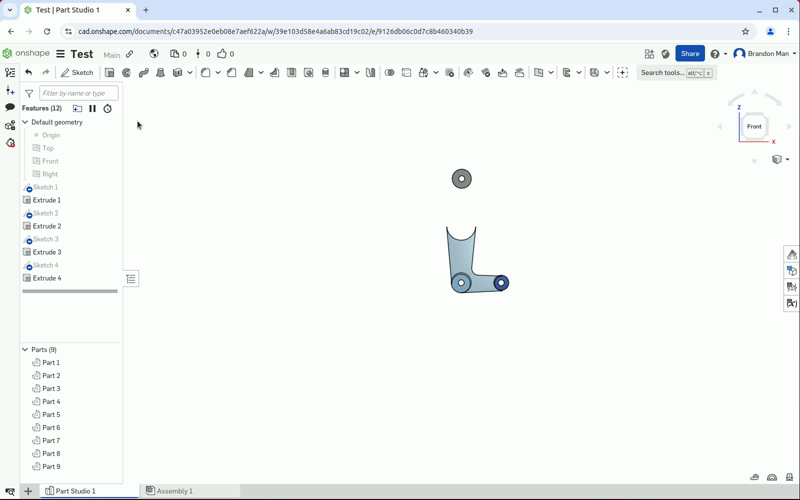
key(shift+h)
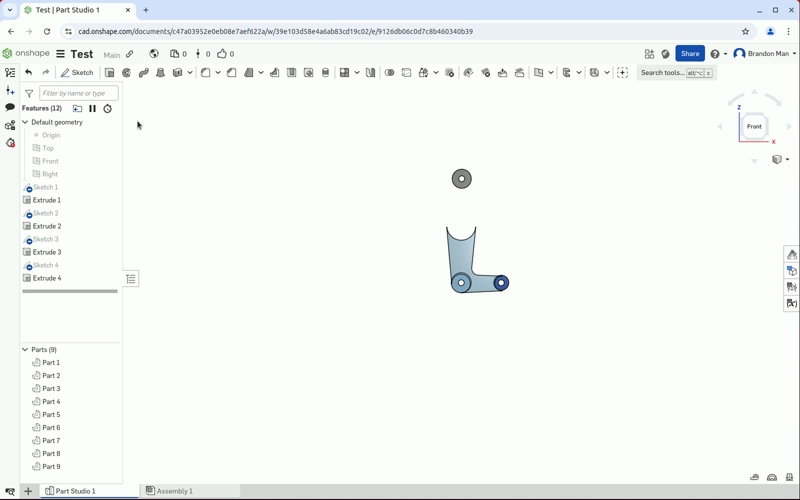
key(shift+h)
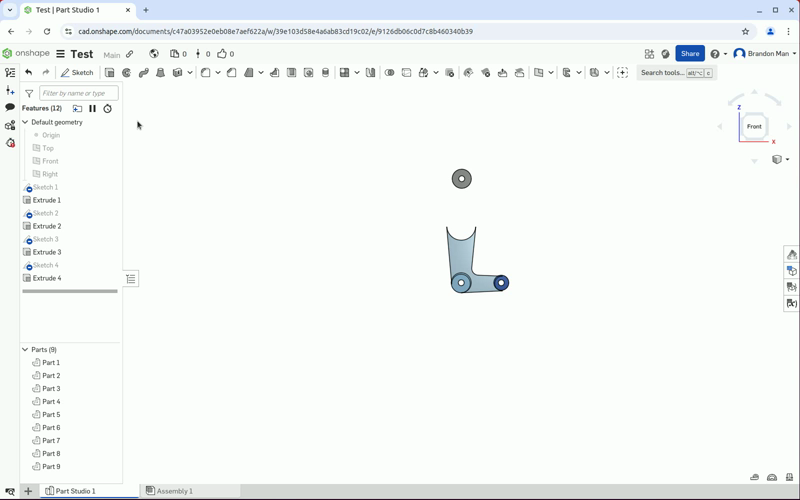
mouse_move(73, 189)
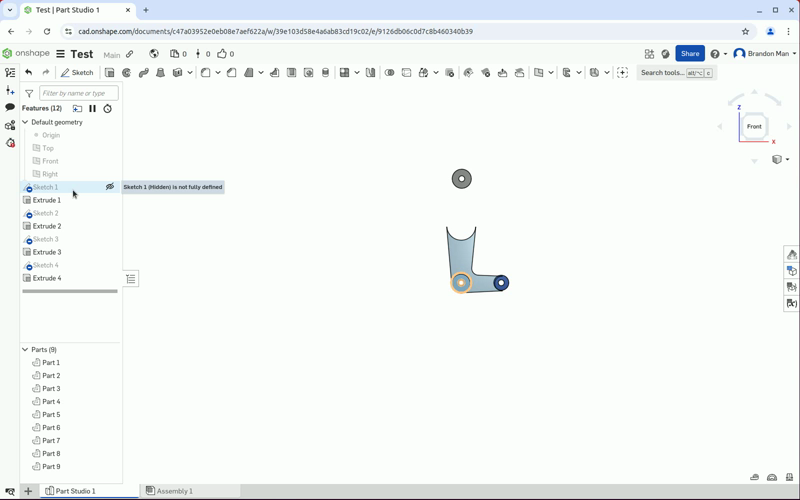
click(73, 189)
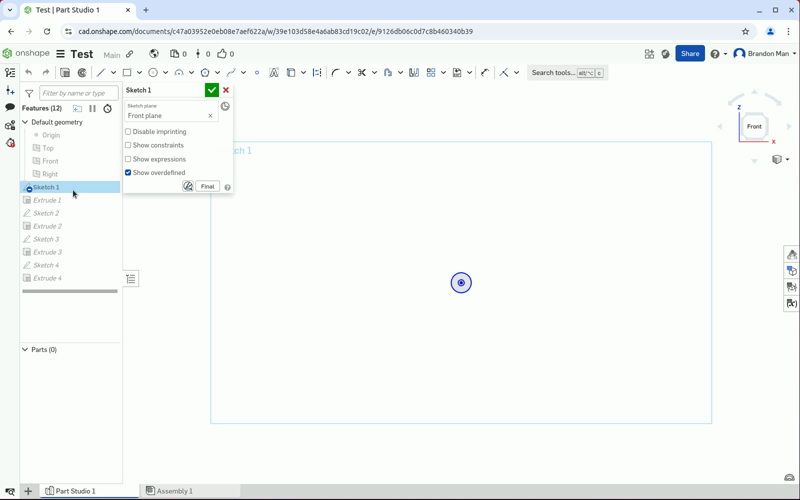
mouse_move(229, 92)
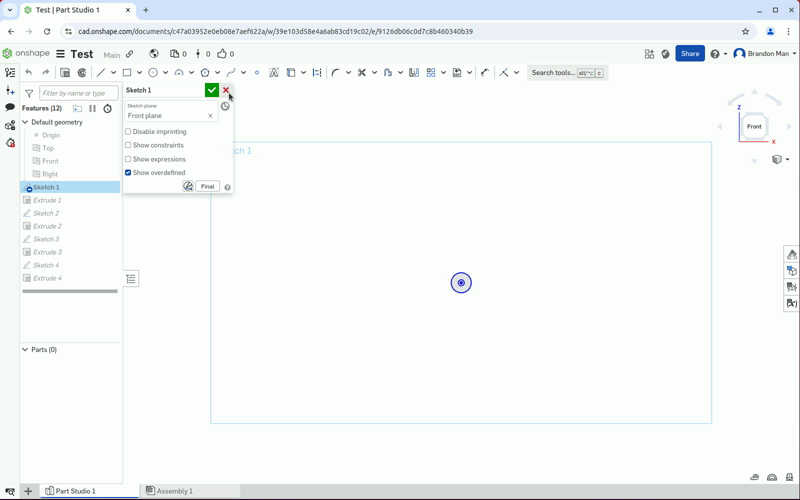
click(229, 92)
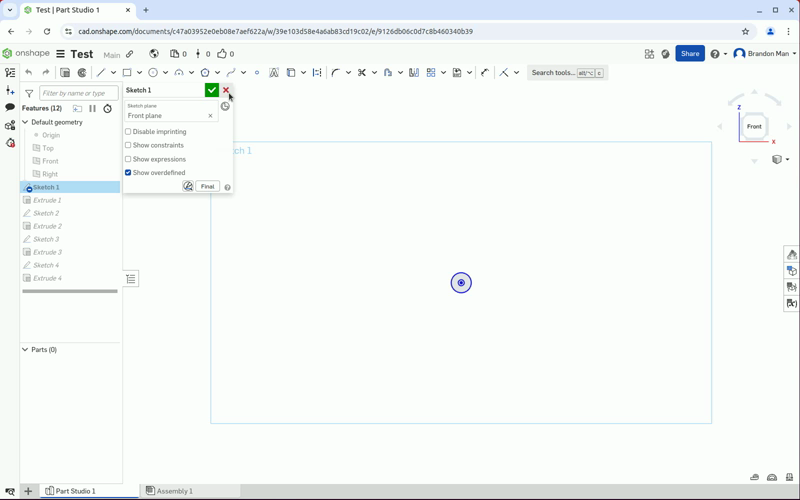
key(shift+s)
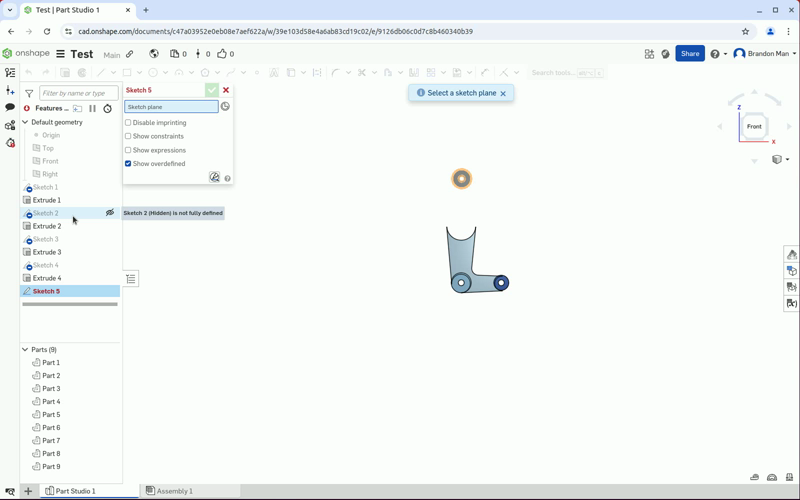
scroll(3)
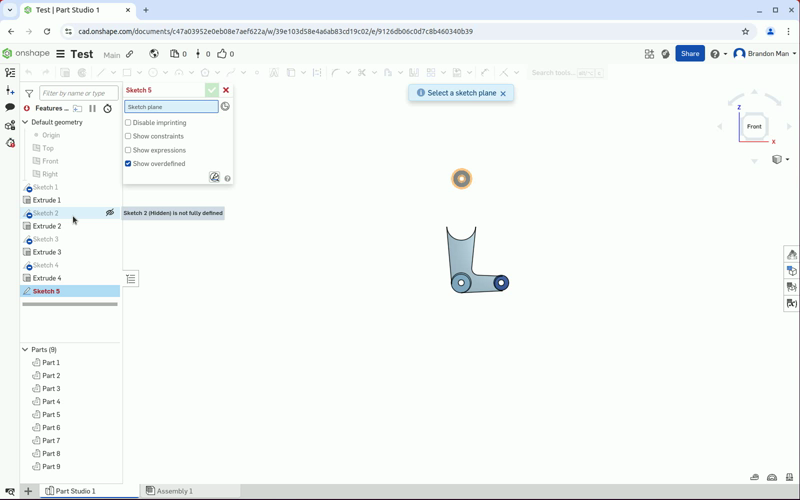
mouse_move(73, 163)
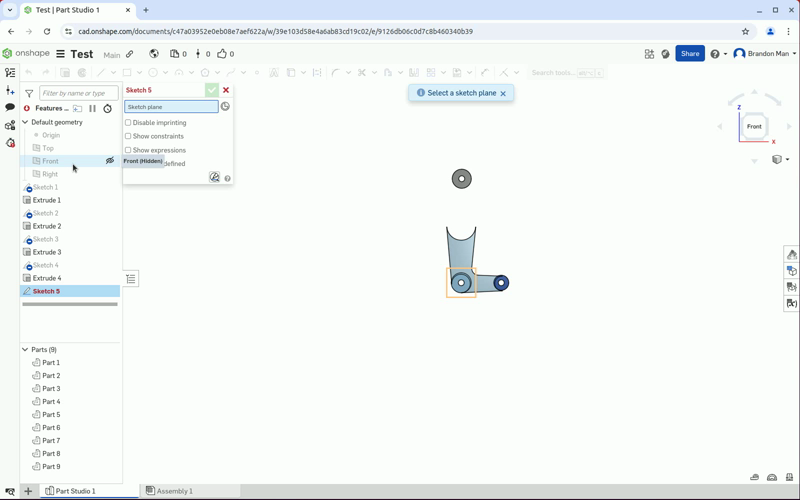
click(73, 163)
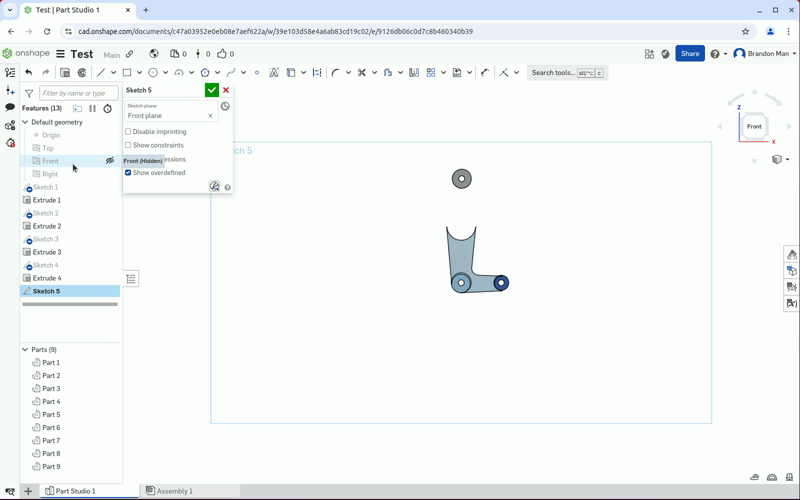
mouse_move(73, 352)
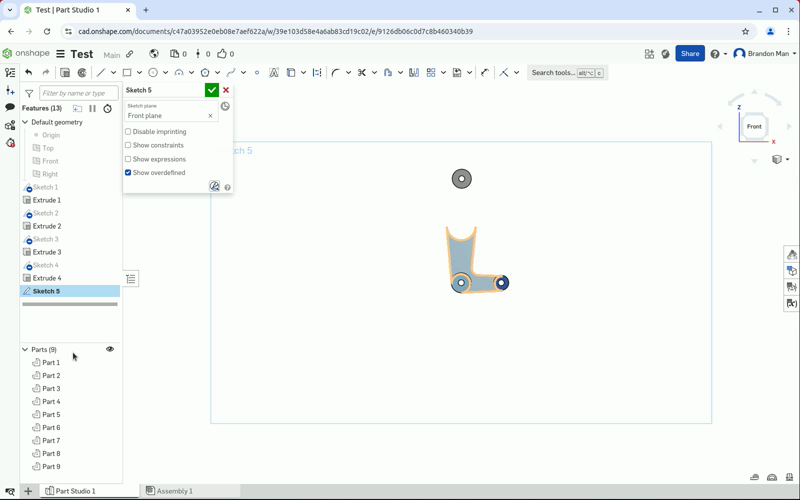
key(y)
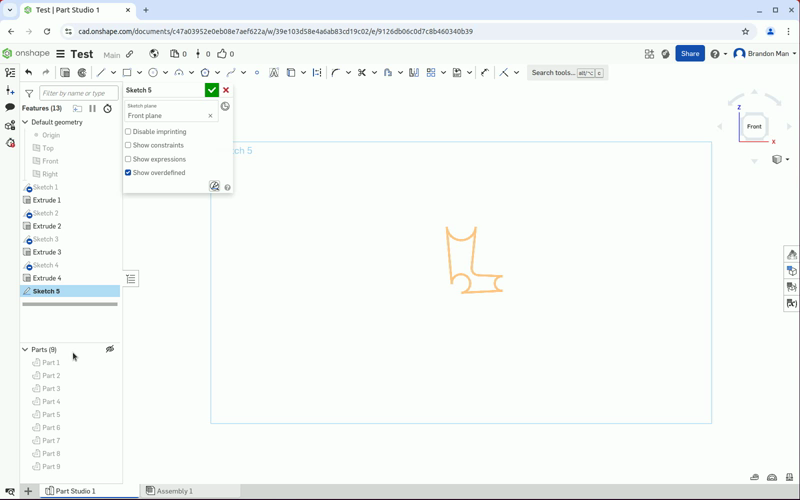
key(c)
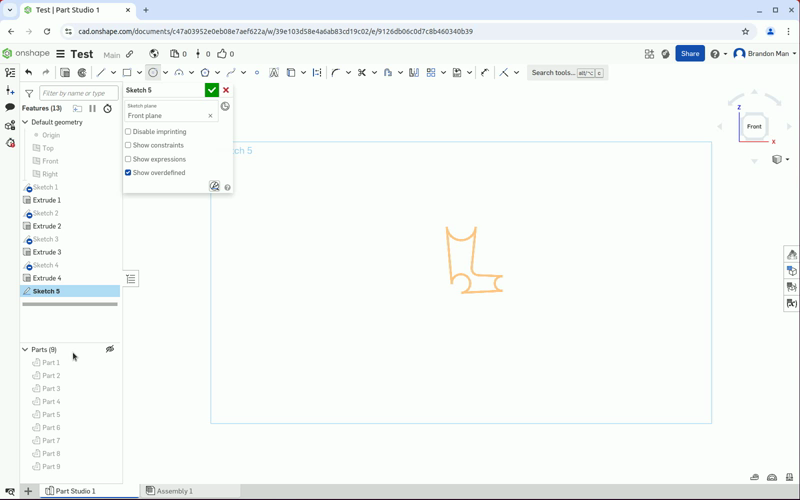
key_down(shift)
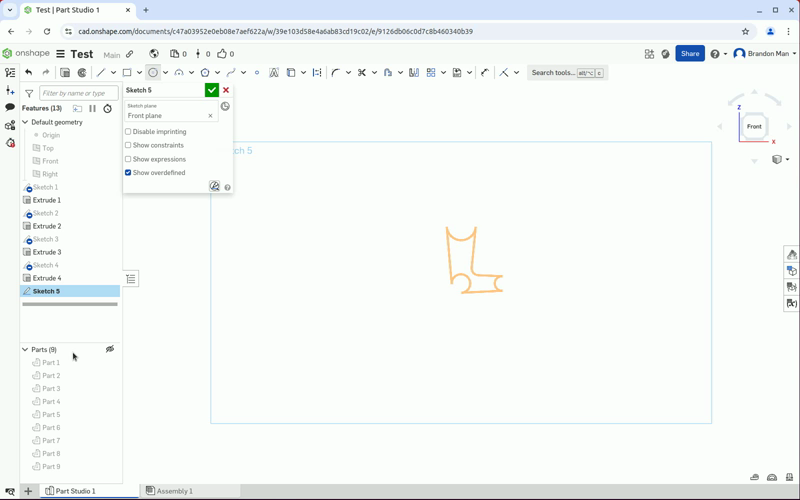
mouse_move(461, 225)
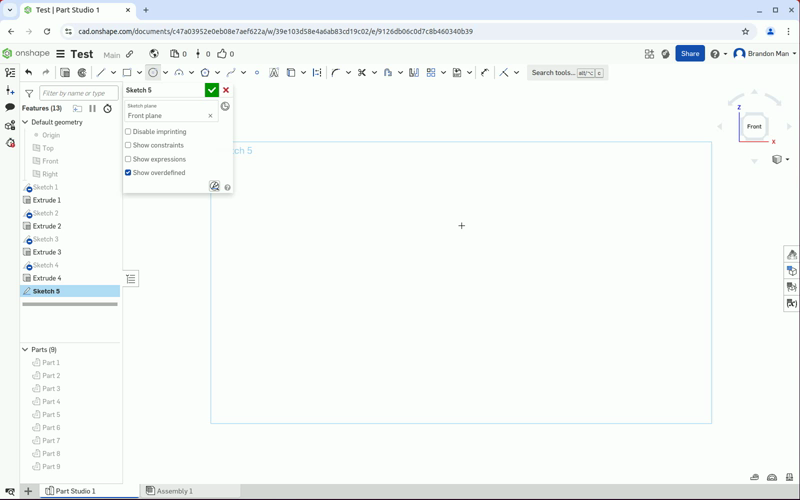
click(461, 225)
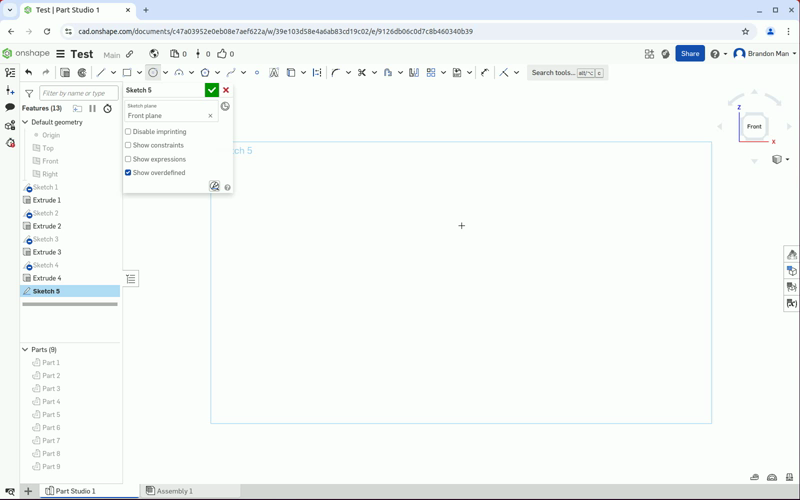
key_up(shift)
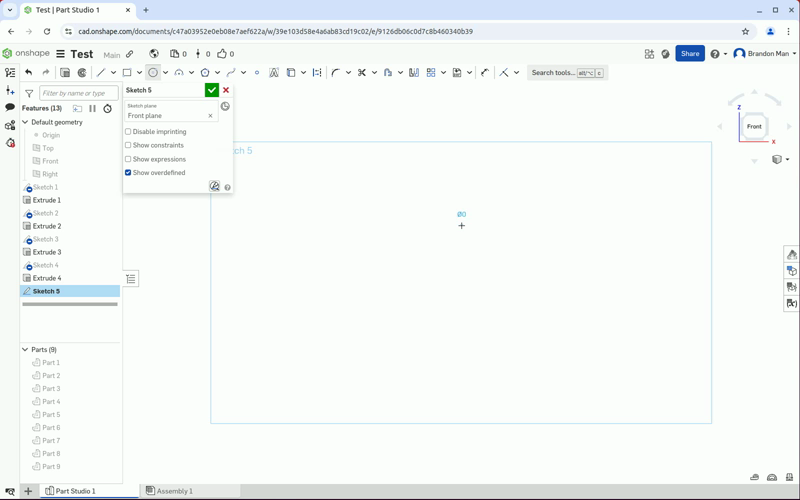
mouse_move(477, 225)
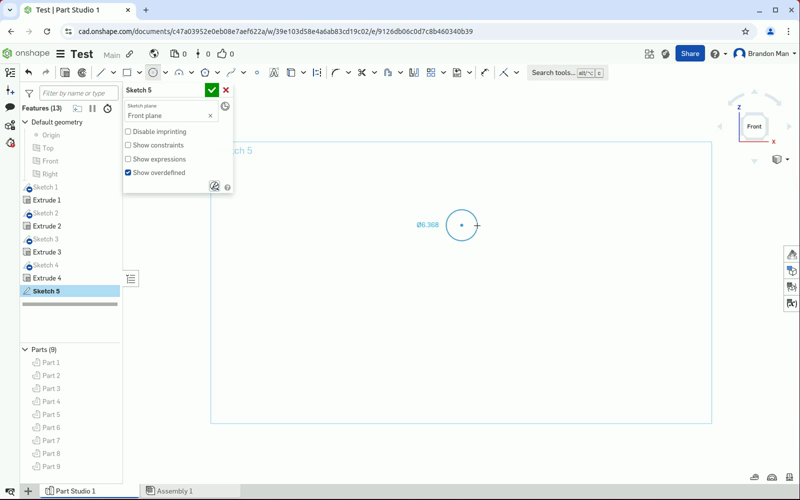
click(477, 225)
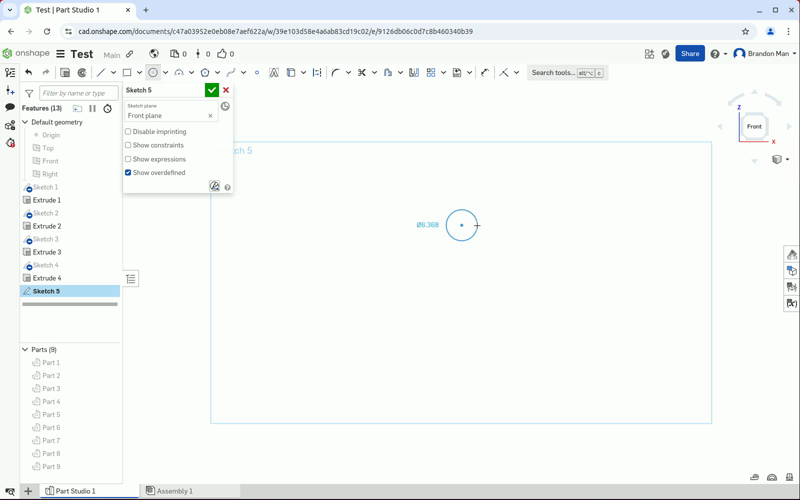
key(esc)
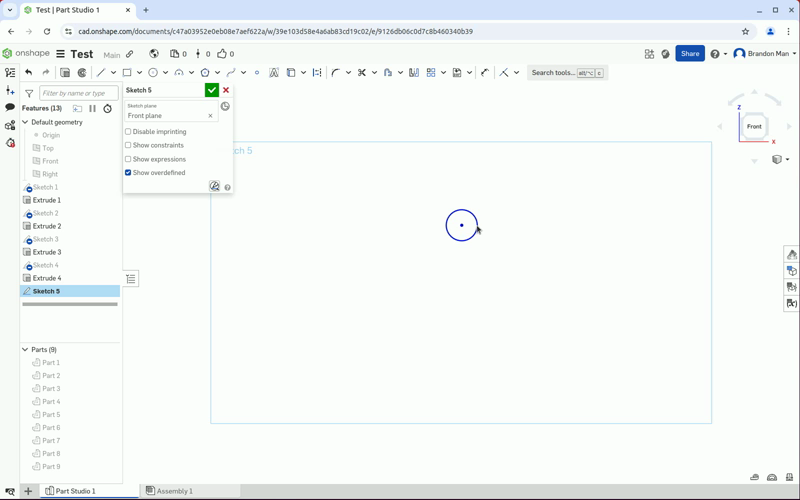
key(c)
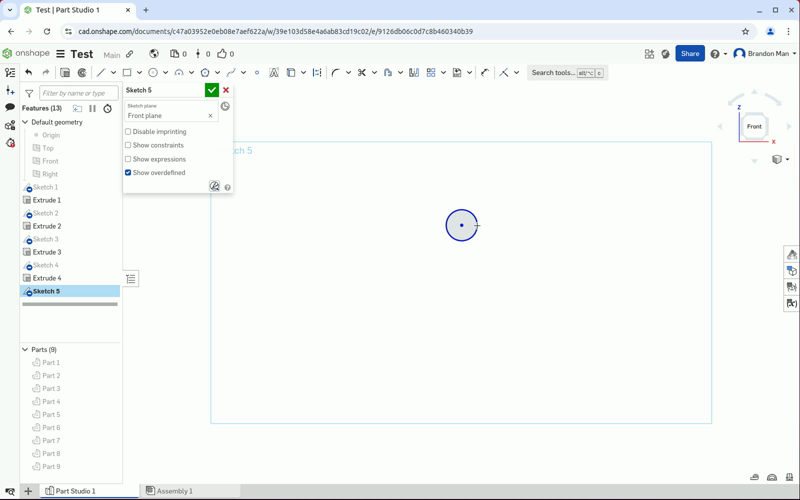
key_down(shift)
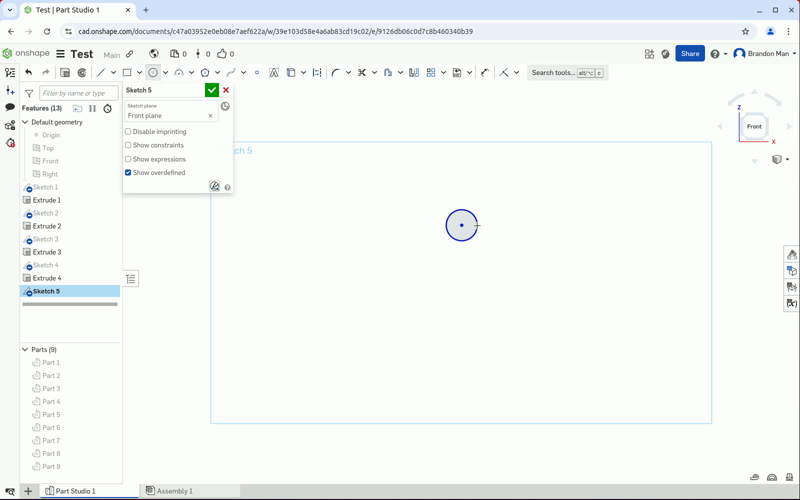
mouse_move(461, 225)
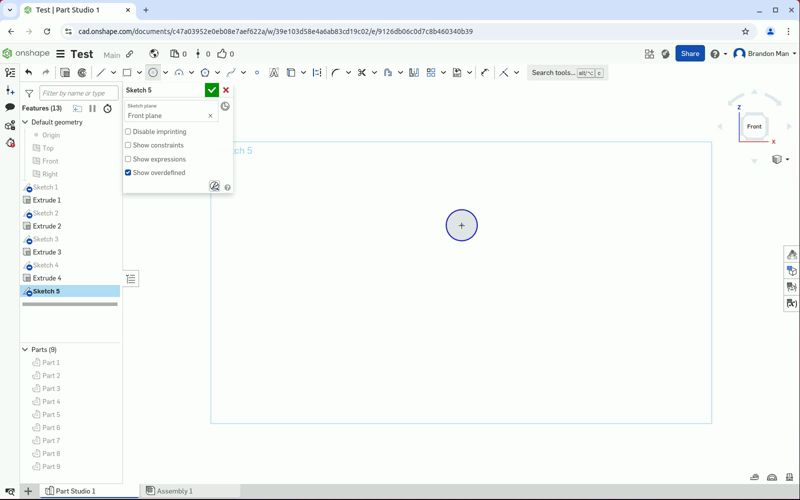
click(461, 225)
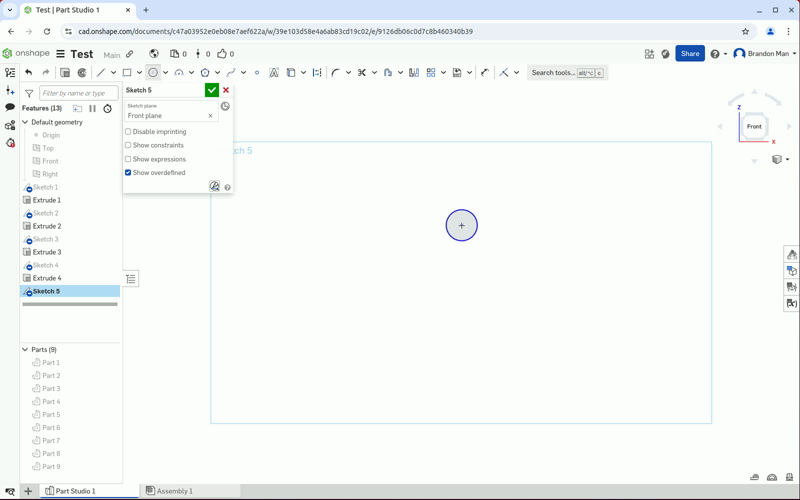
key_up(shift)
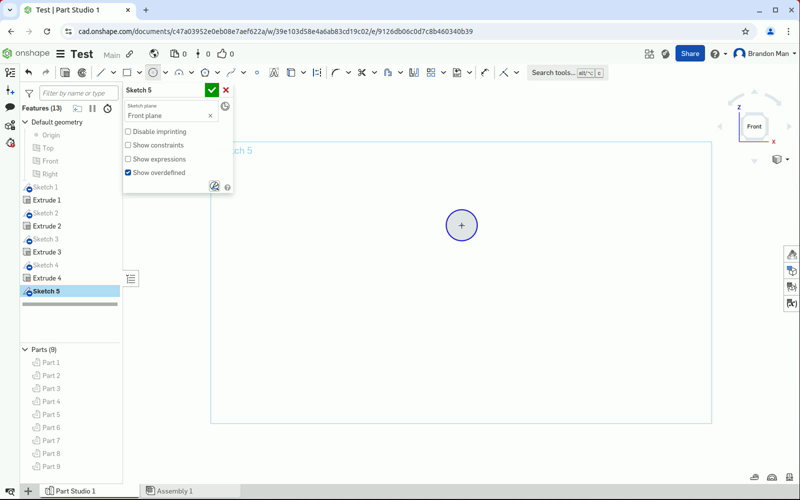
mouse_move(465, 225)
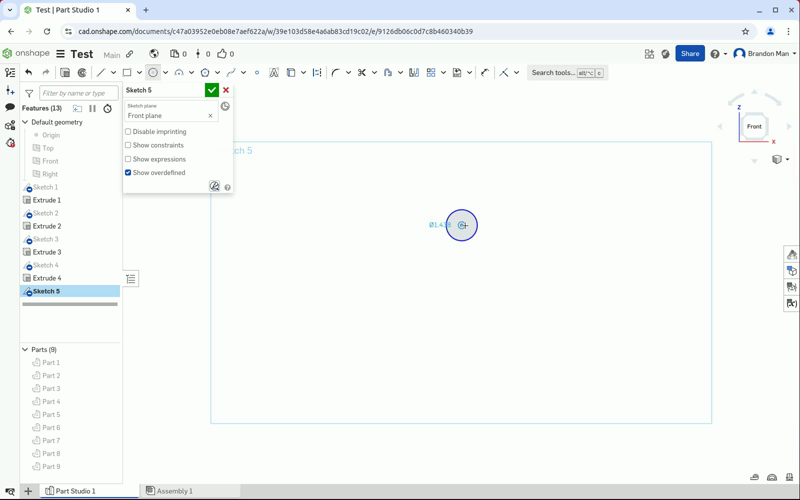
scroll(6)
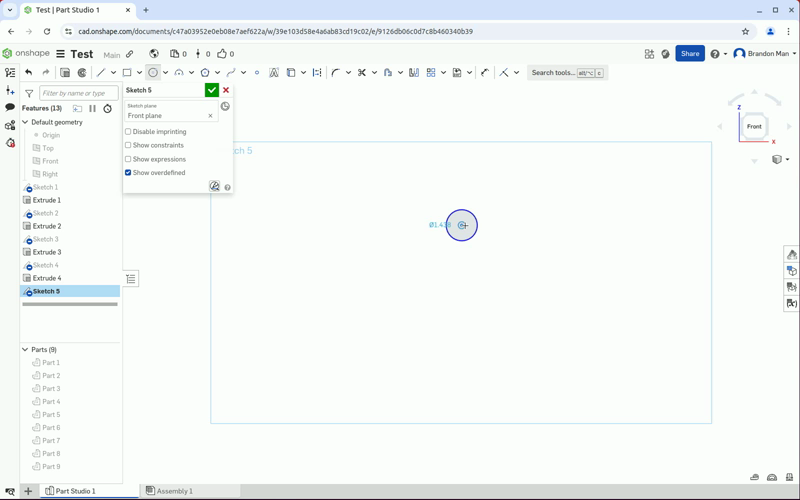
scroll(6)
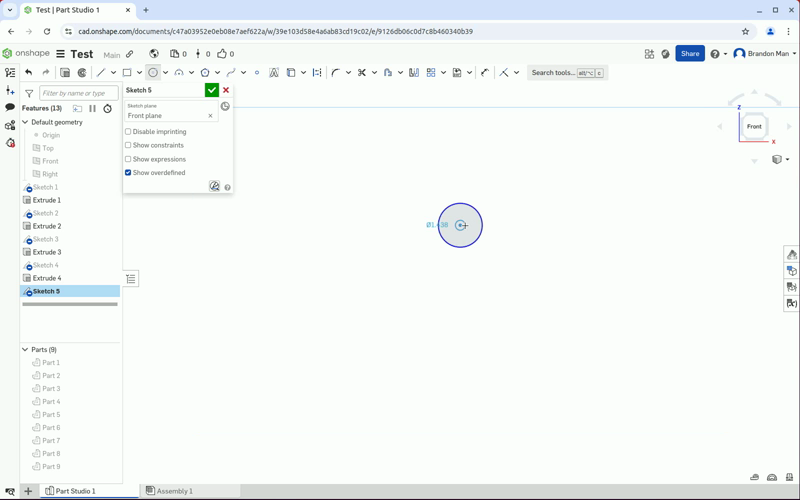
scroll(6)
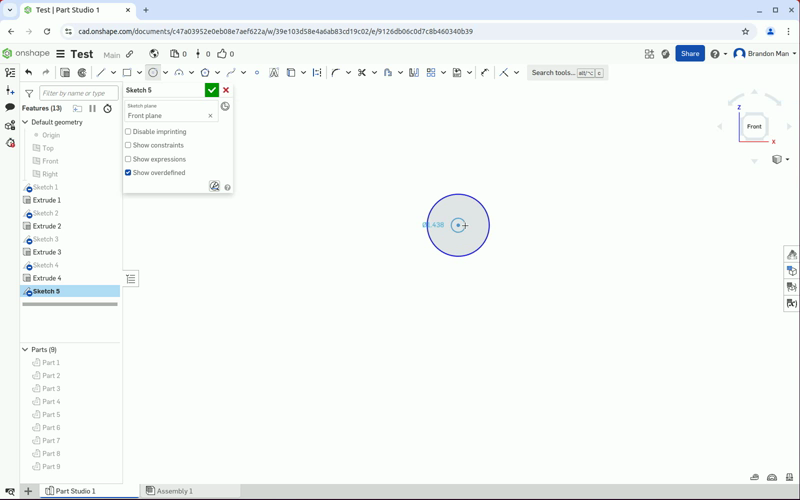
scroll(6)
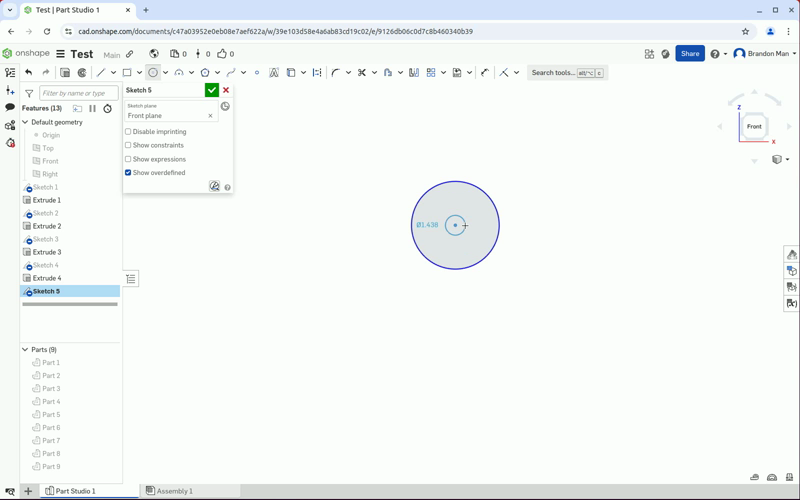
scroll(6)
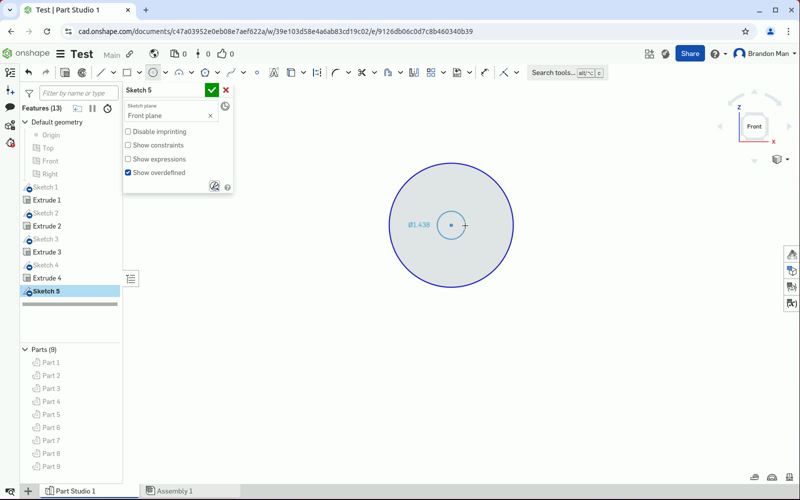
scroll(6)
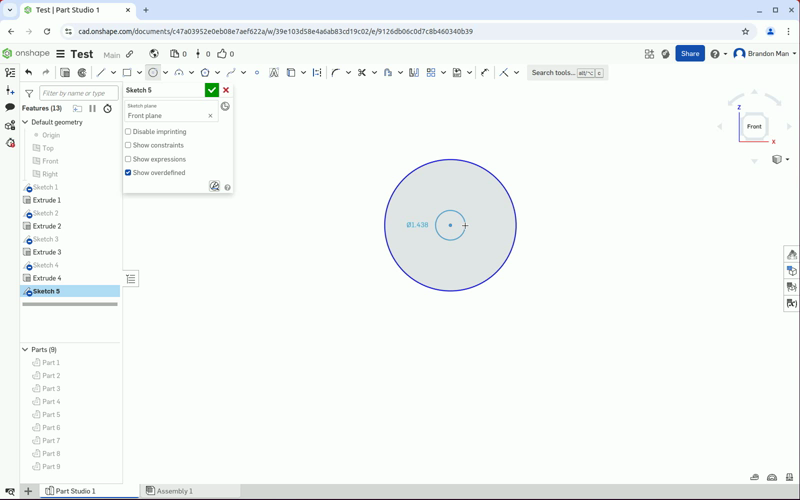
scroll(6)
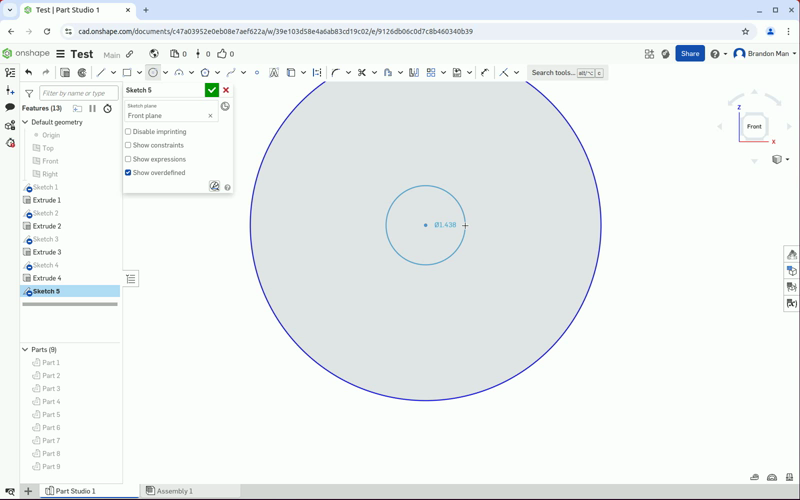
click(465, 225)
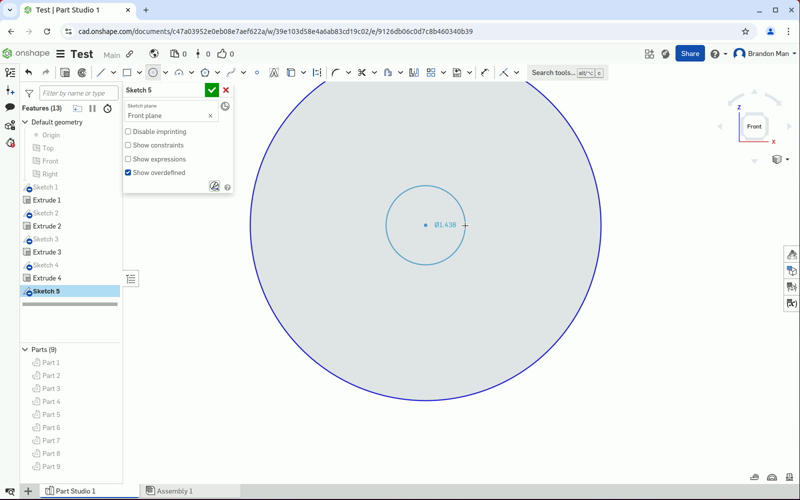
scroll(-6)
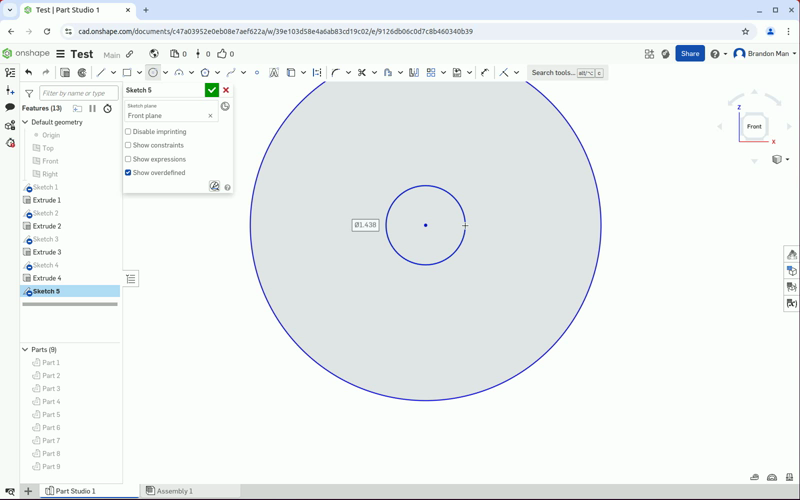
scroll(-6)
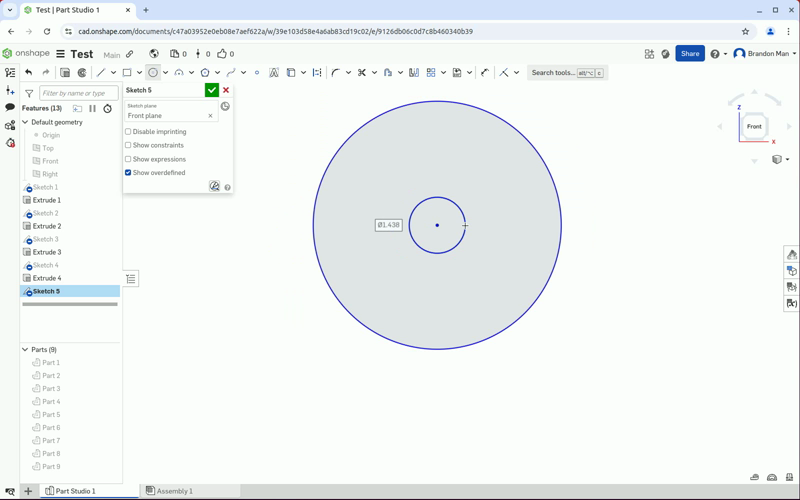
scroll(-6)
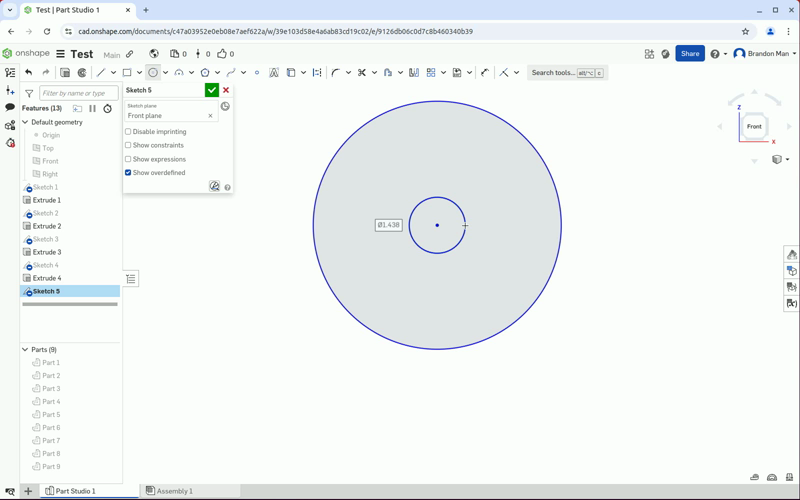
scroll(-6)
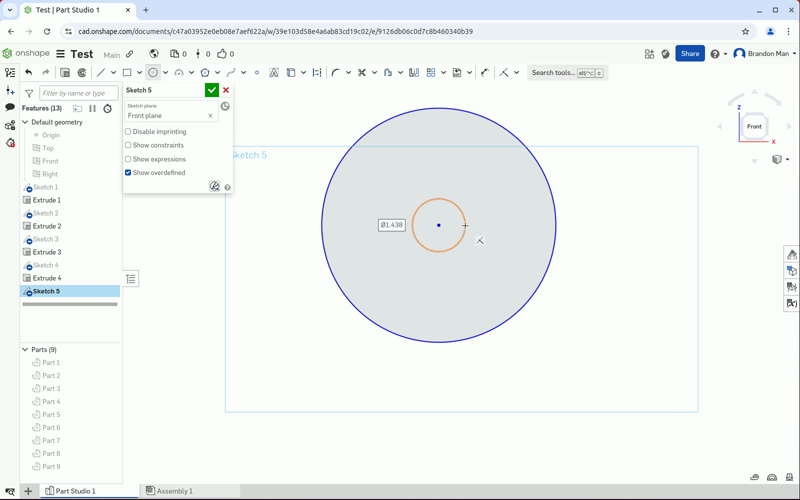
scroll(-6)
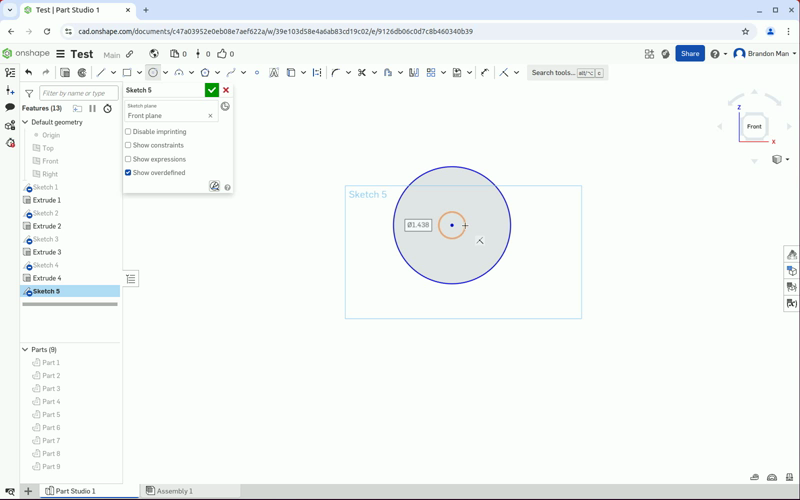
scroll(-6)
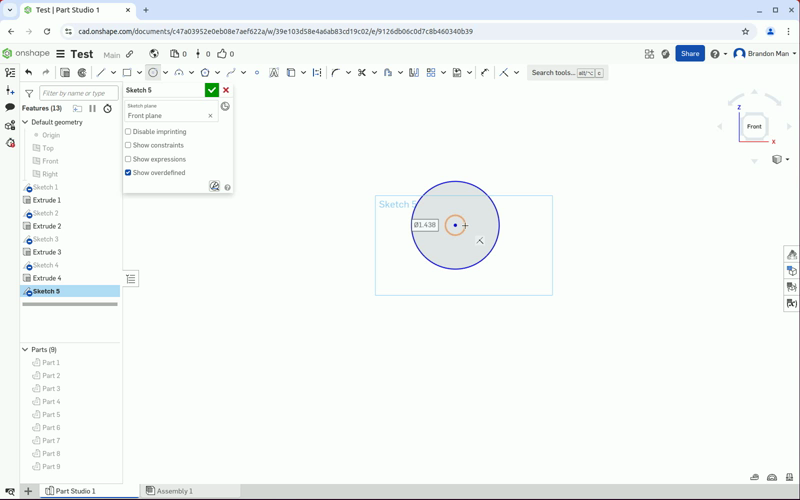
scroll(-6)
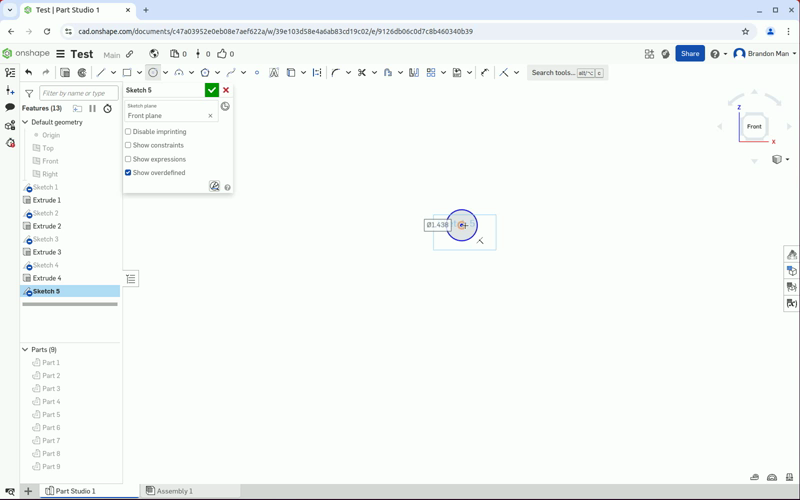
key(esc)
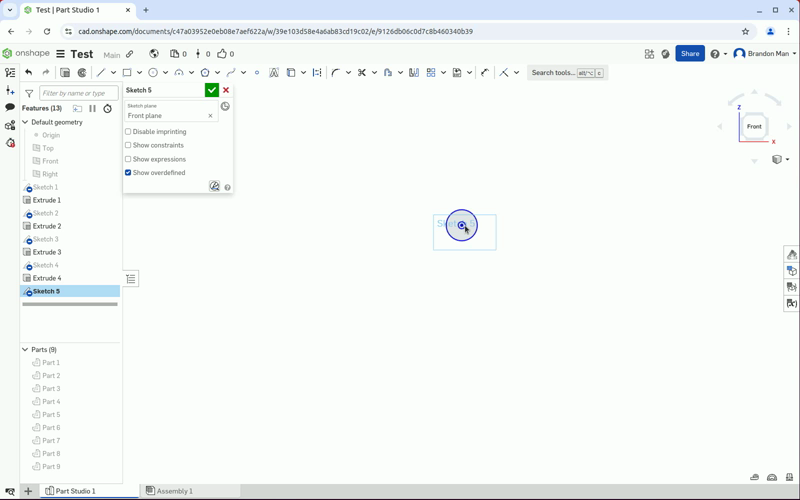
mouse_move(469, 225)
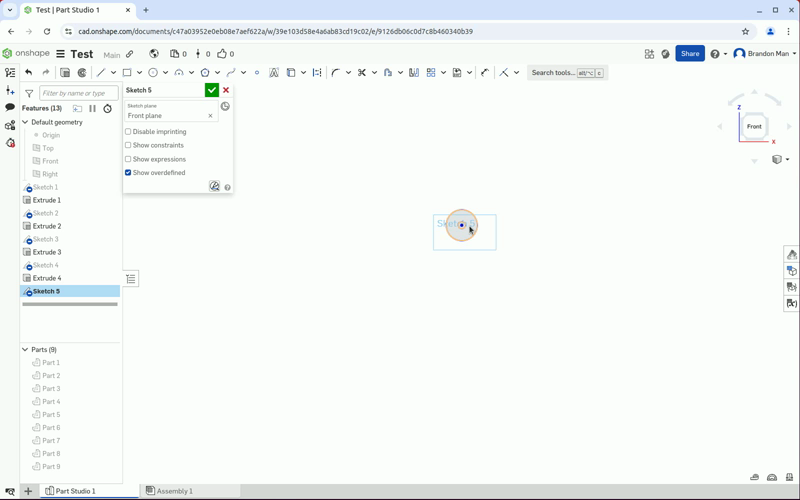
scroll(6)
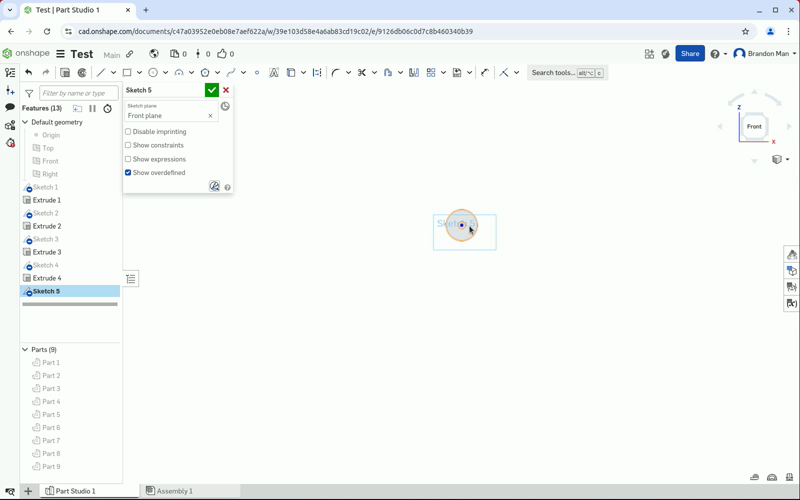
scroll(6)
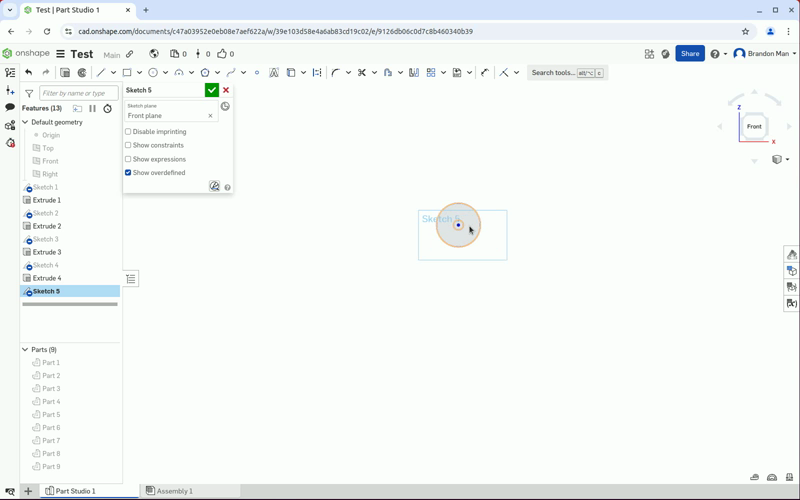
scroll(6)
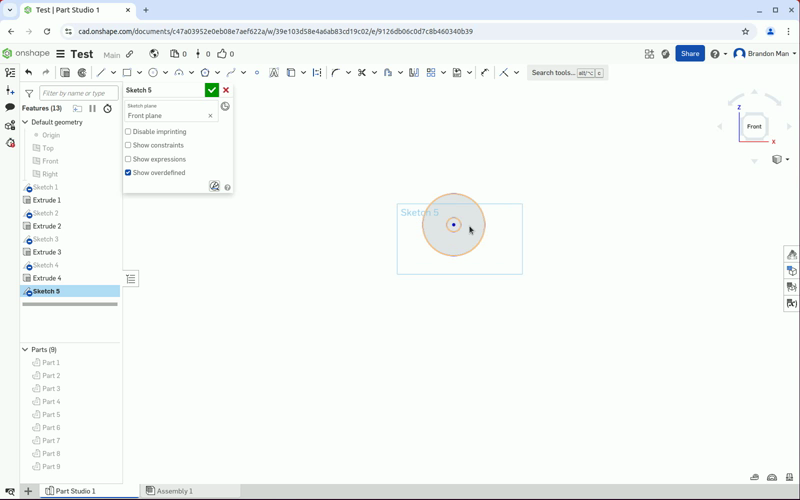
scroll(6)
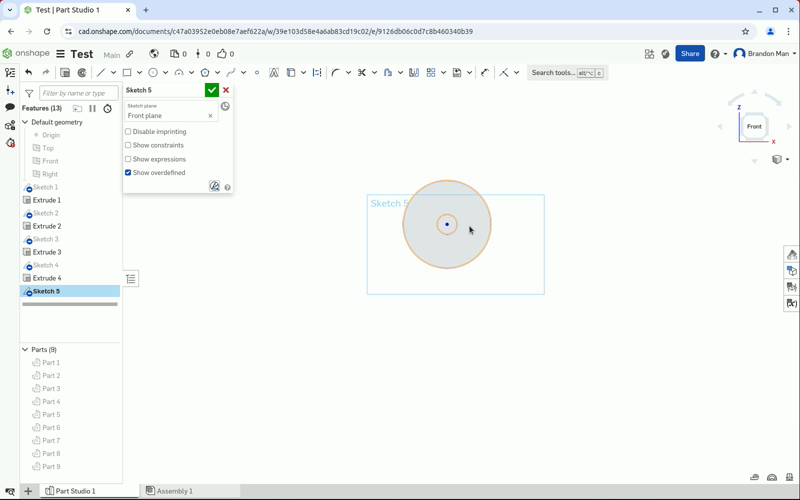
scroll(6)
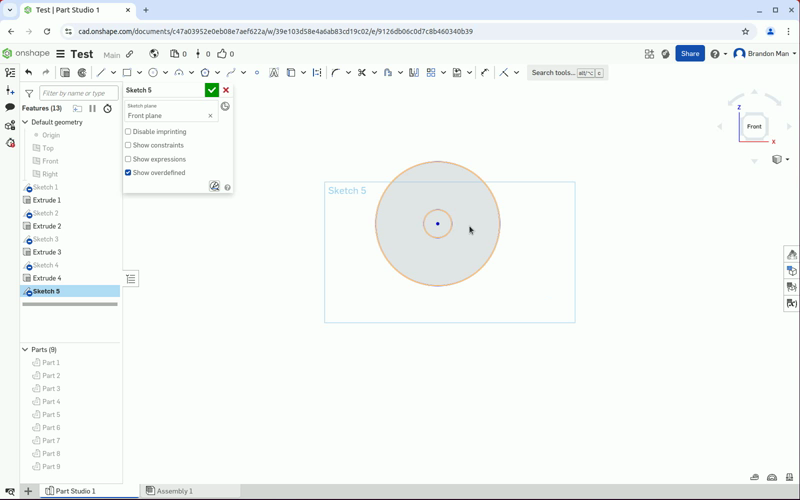
scroll(6)
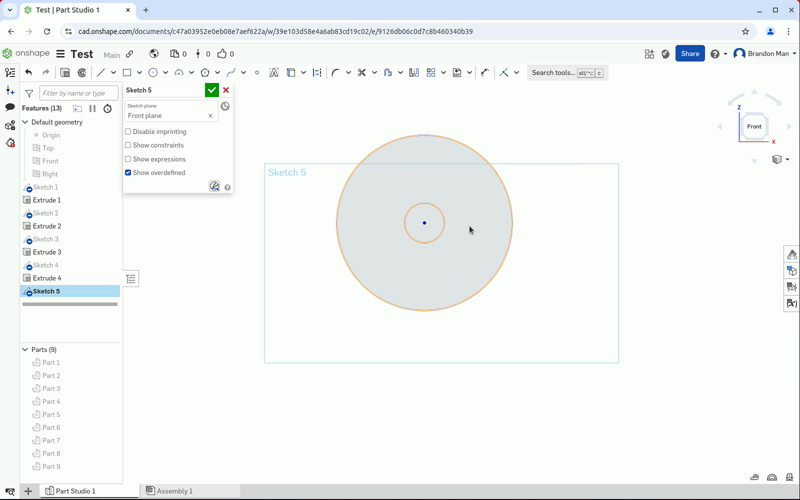
scroll(6)
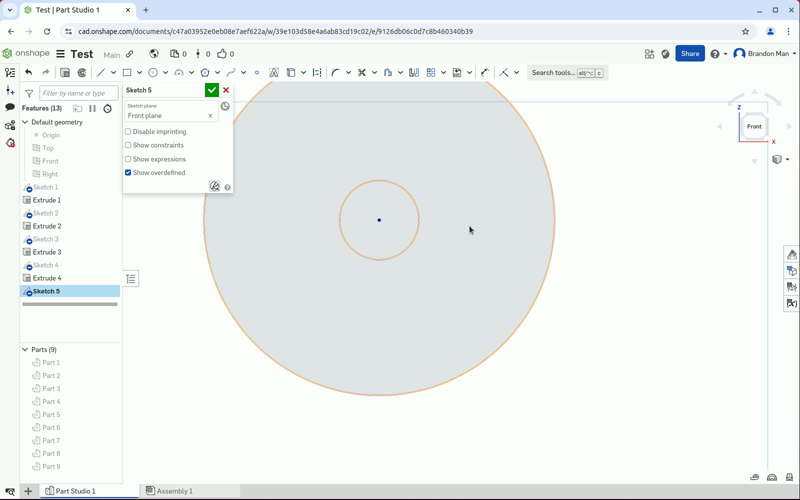
click(469, 225)
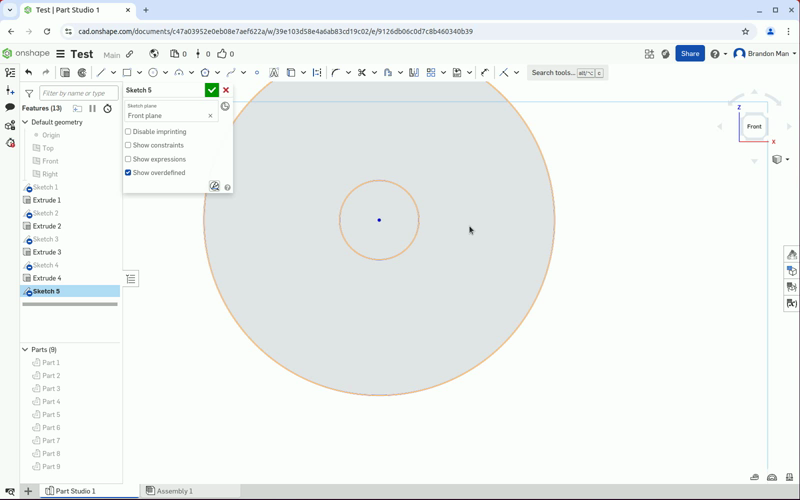
scroll(-6)
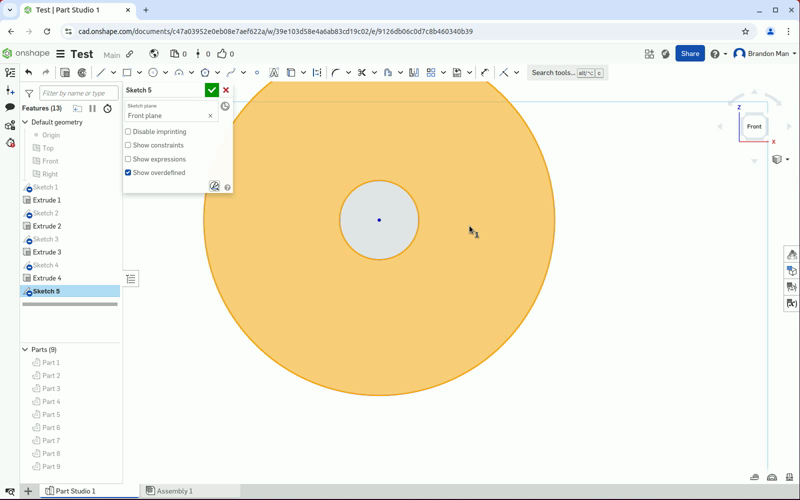
scroll(-6)
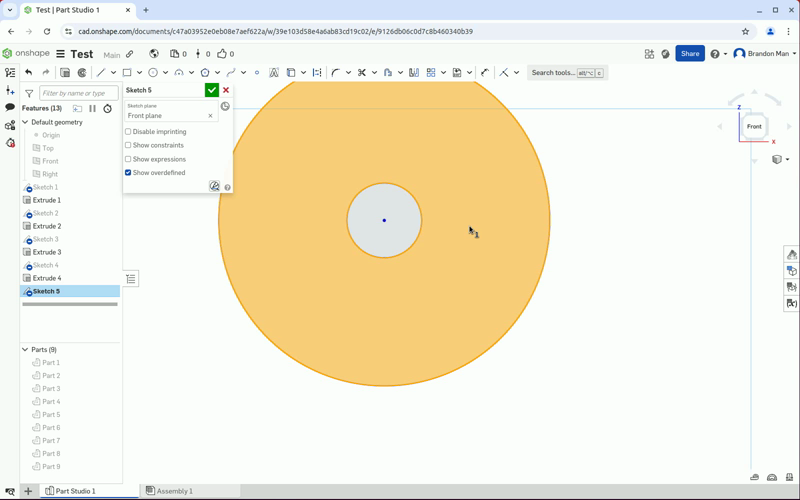
scroll(-6)
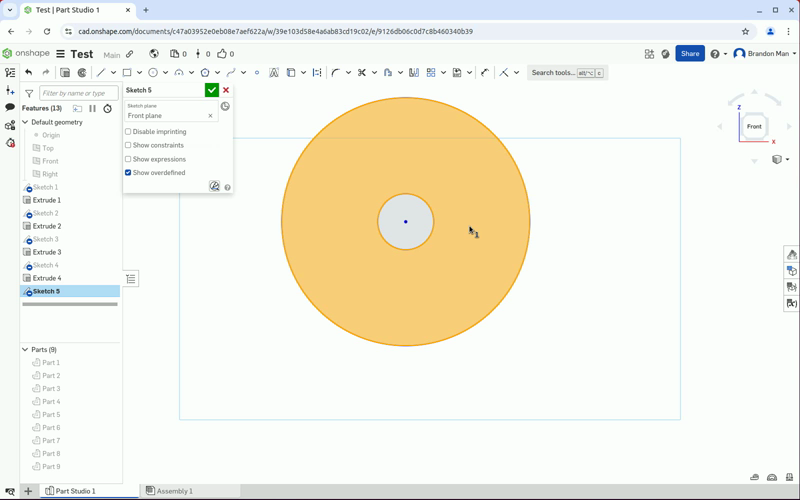
scroll(-6)
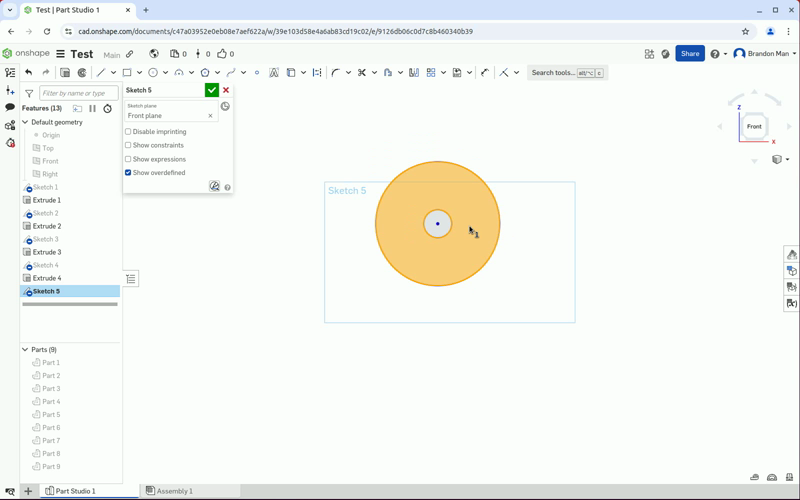
scroll(-6)
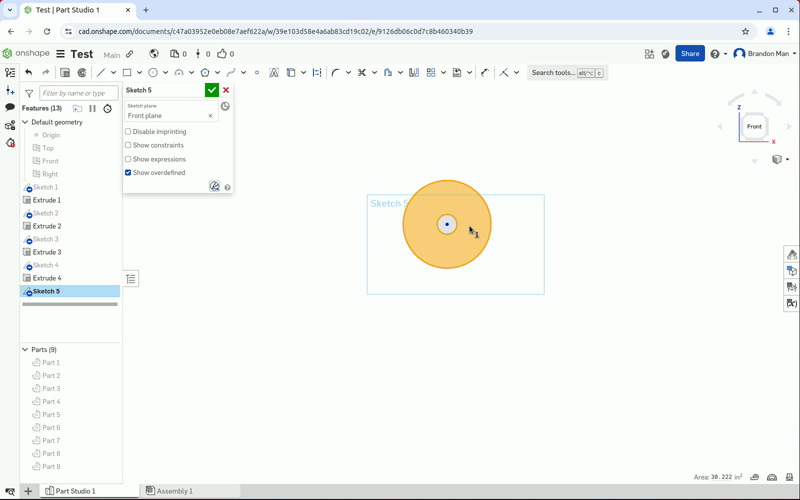
scroll(-6)
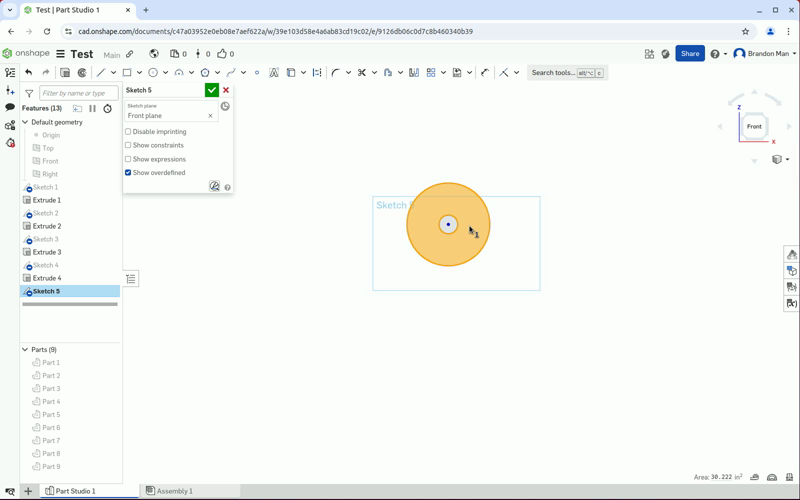
scroll(-6)
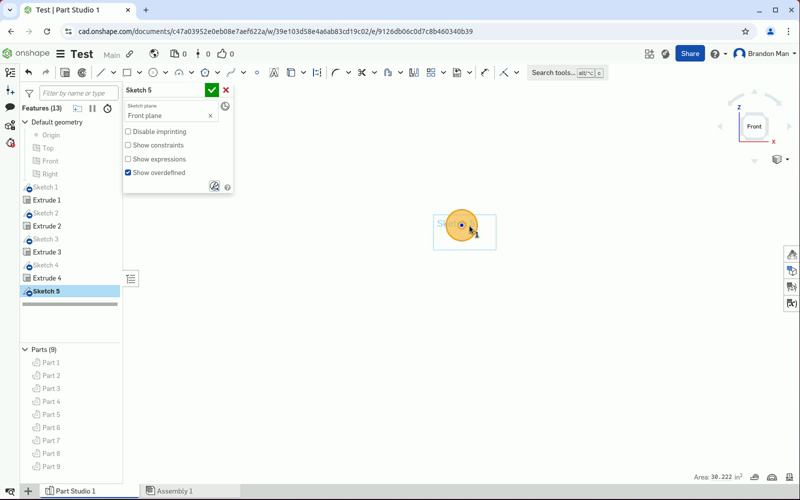
mouse_move(73, 352)
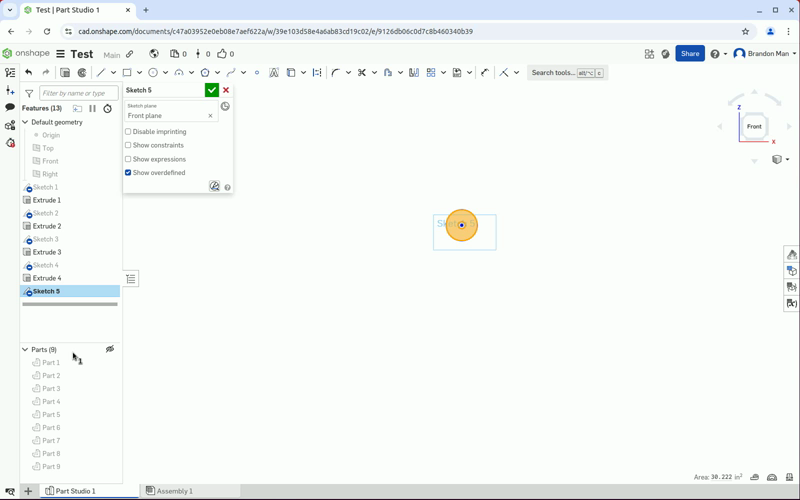
key(shift+y)
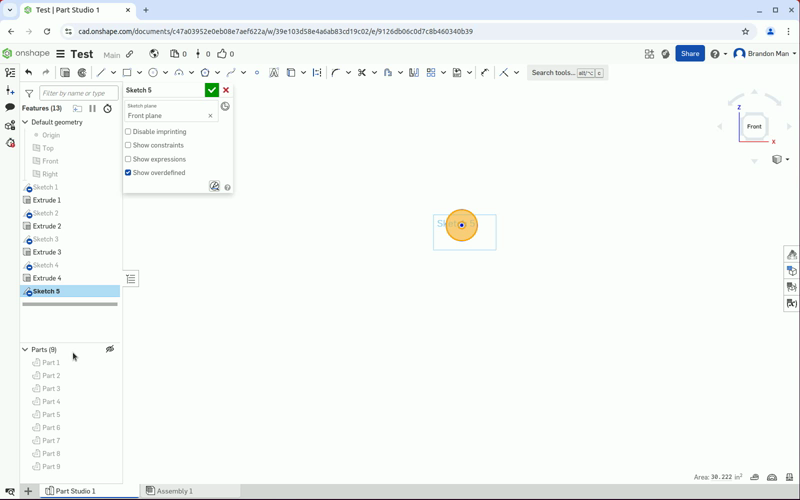
key(shift+e)
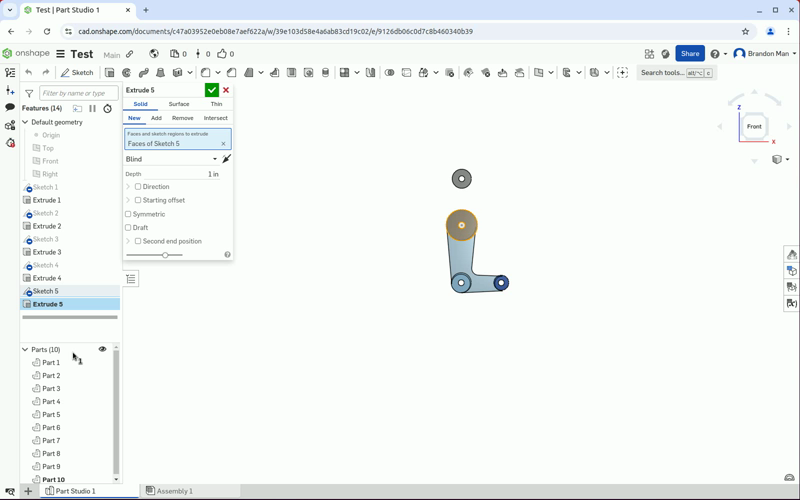
mouse_move(143, 106)
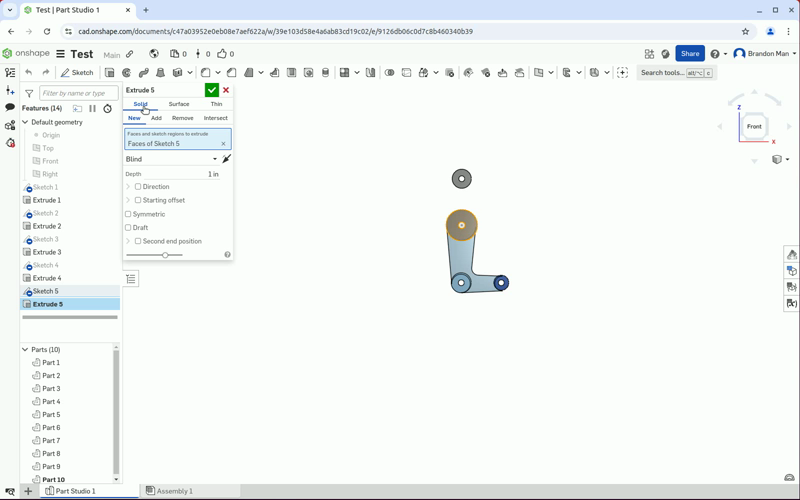
click(143, 106)
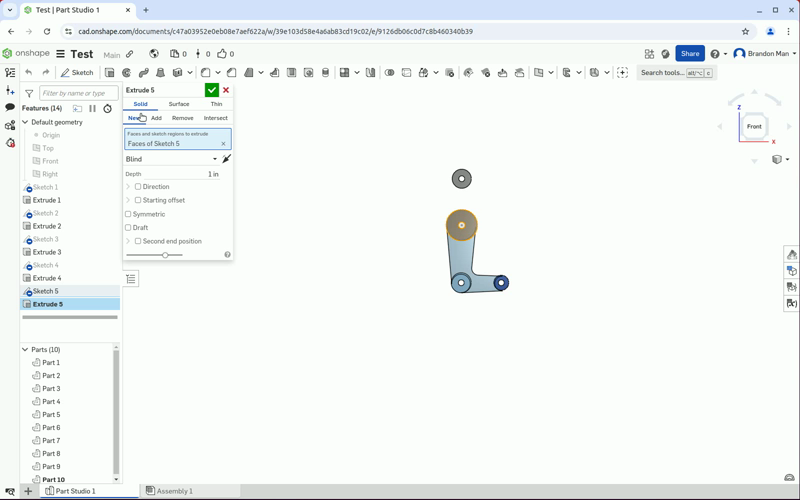
mouse_move(137, 120)
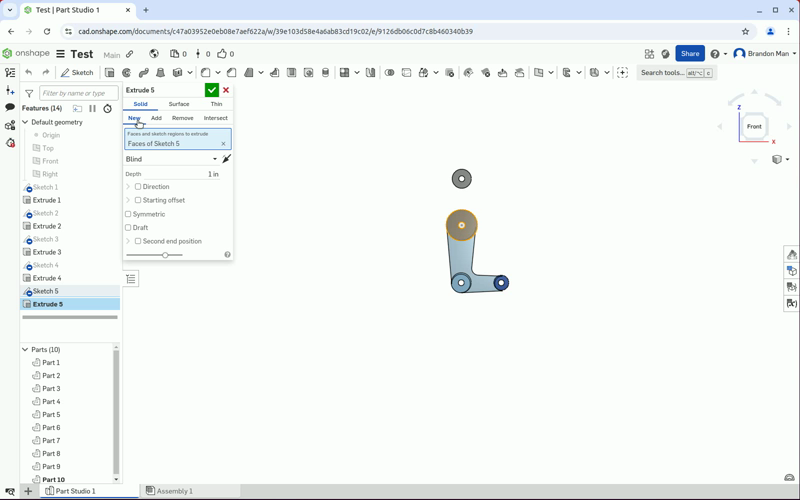
click(137, 120)
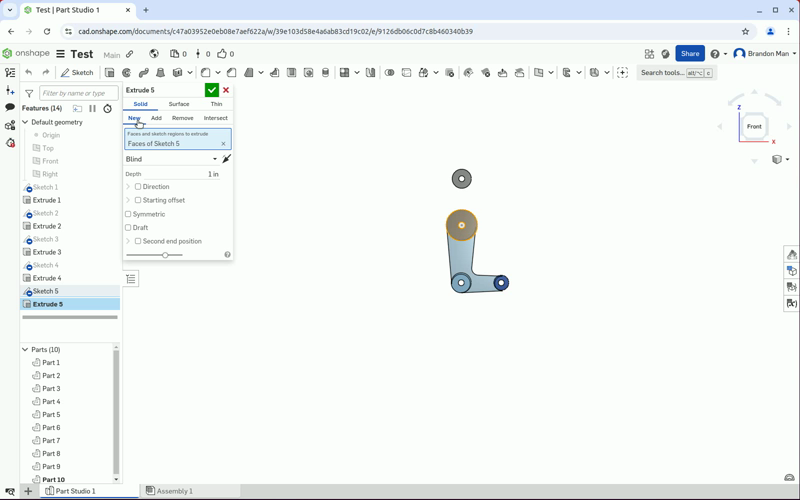
key(tab, 4)
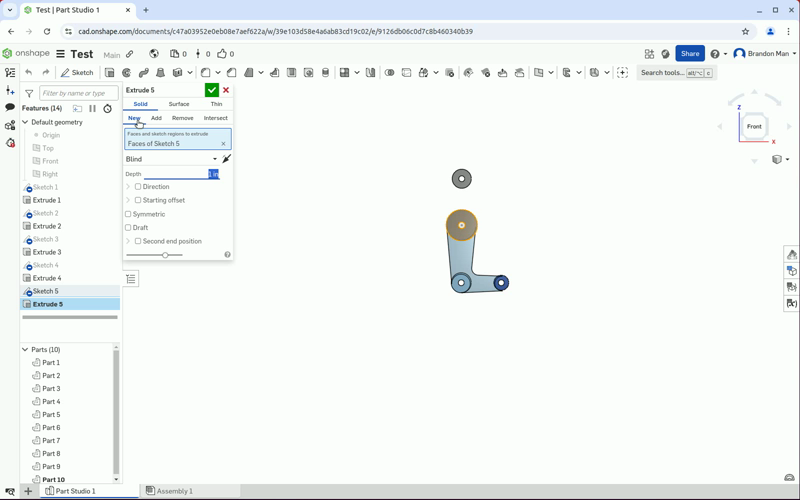
text(0.481)
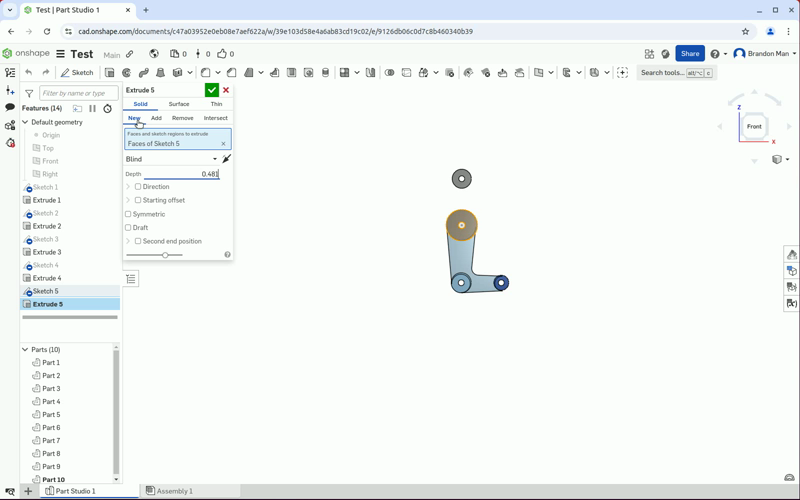
key(enter)
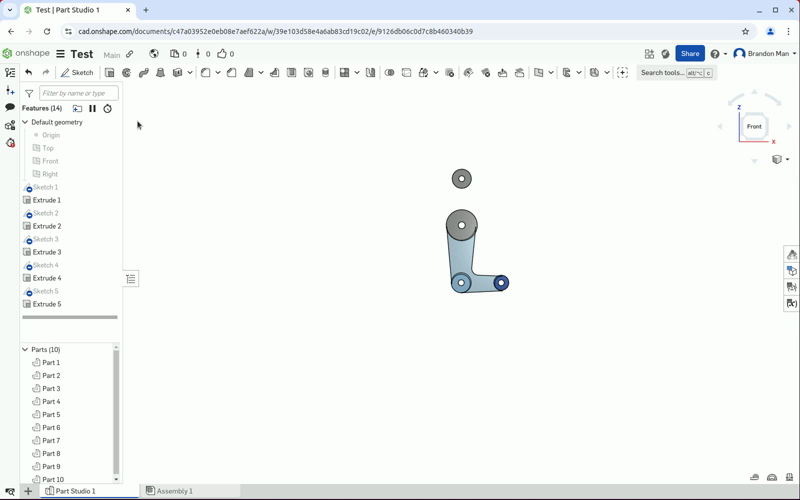
key(shift+h)
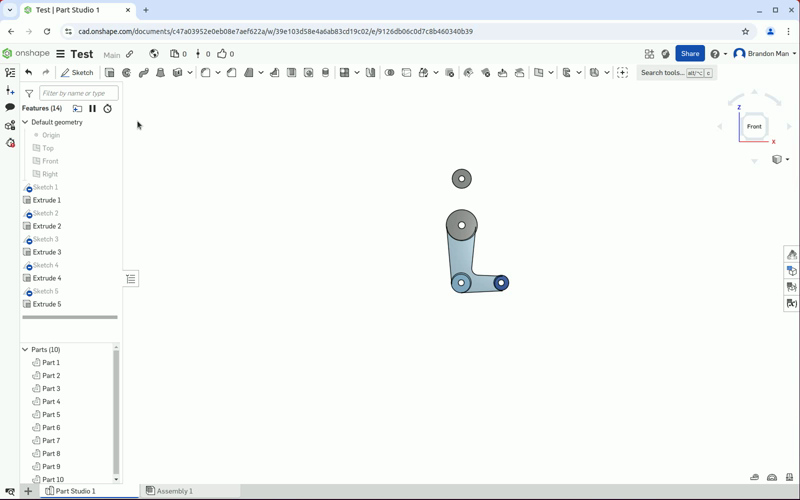
key(shift+h)
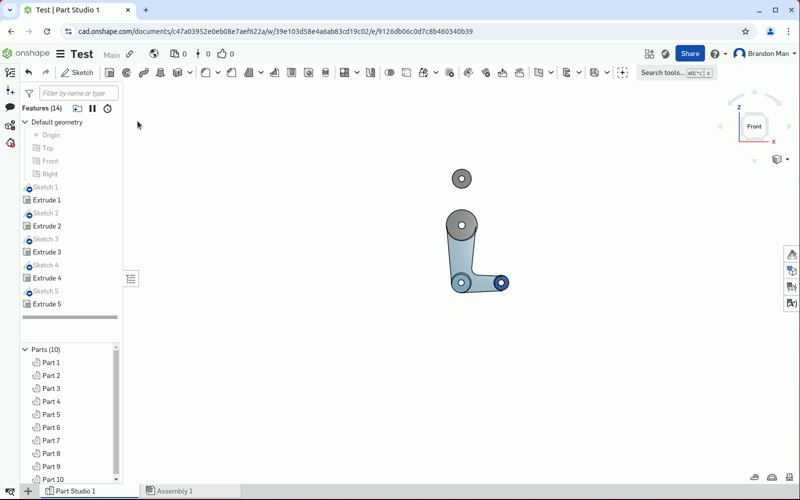
mouse_move(73, 189)
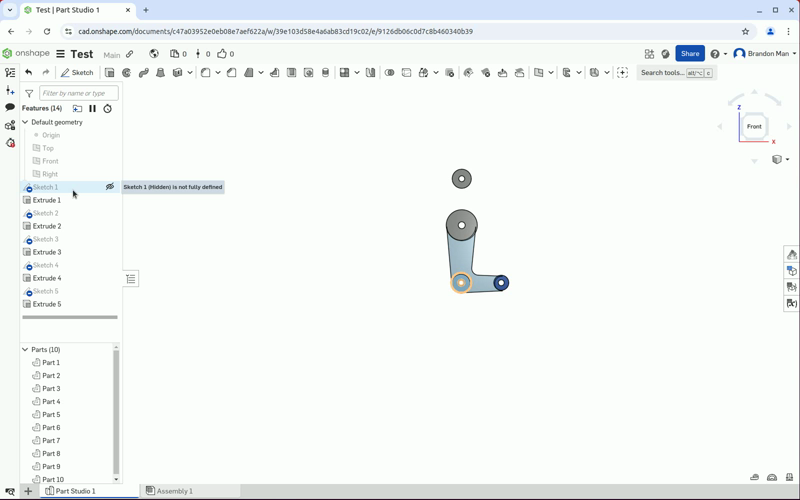
click(73, 189)
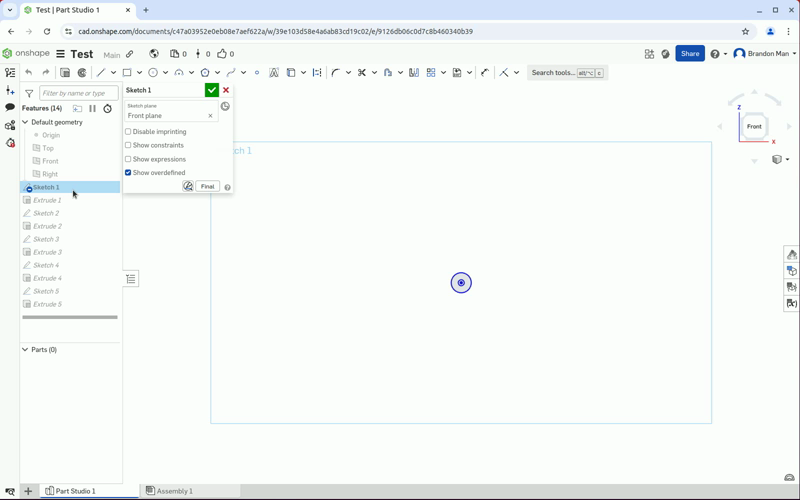
mouse_move(229, 92)
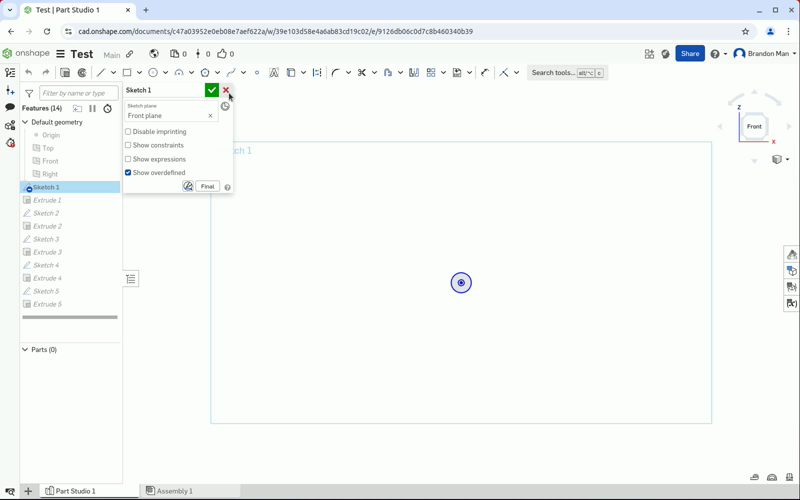
click(229, 92)
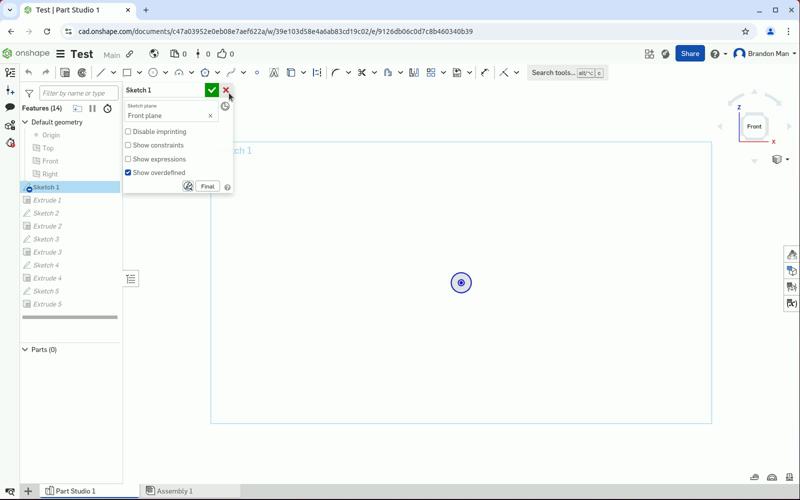
key(shift+s)
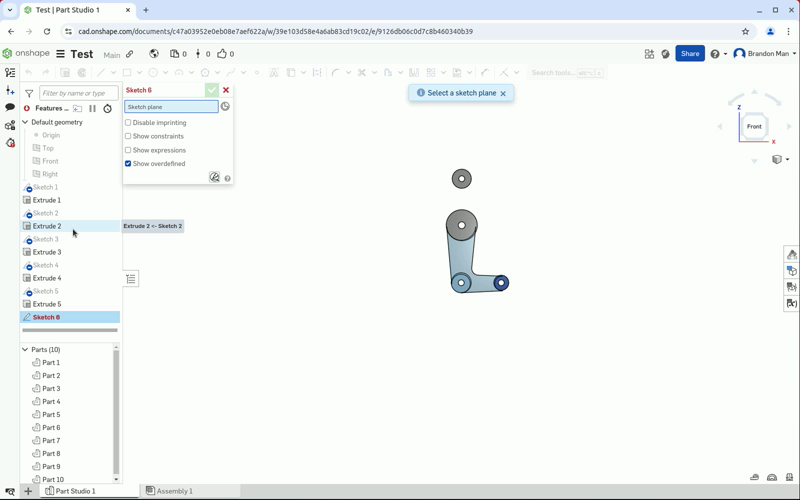
scroll(3)
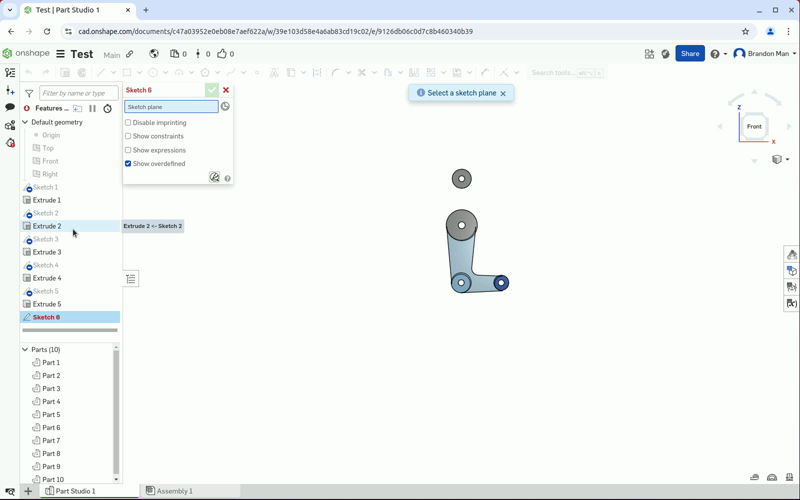
mouse_move(73, 163)
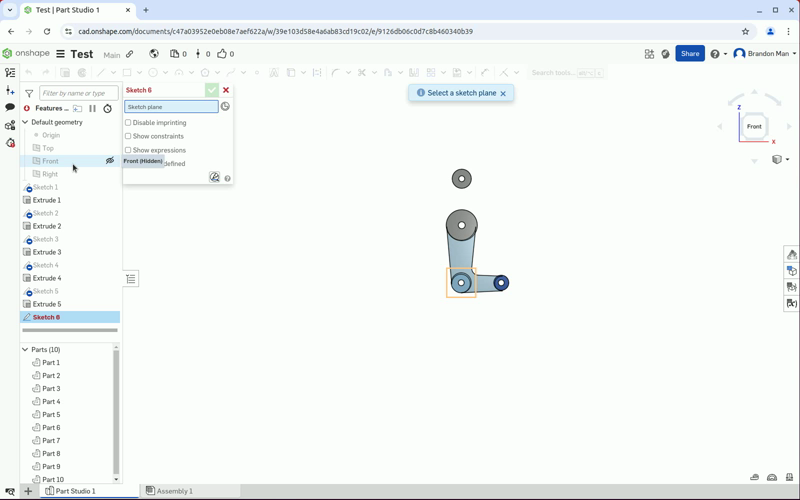
click(73, 163)
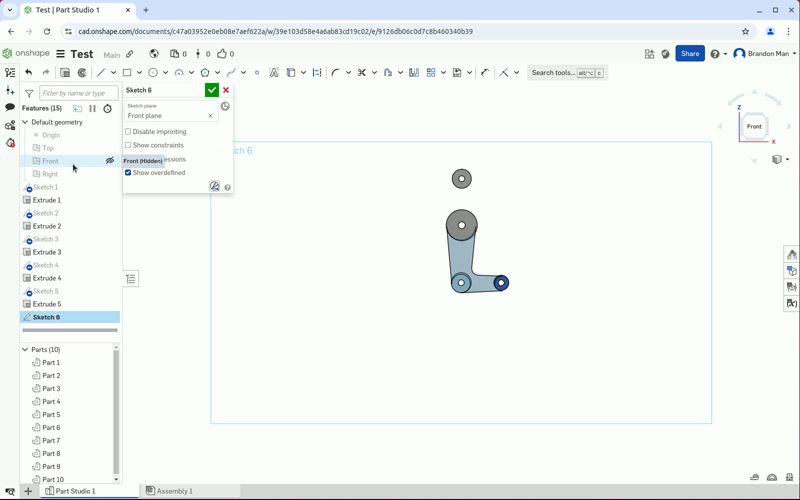
mouse_move(69, 352)
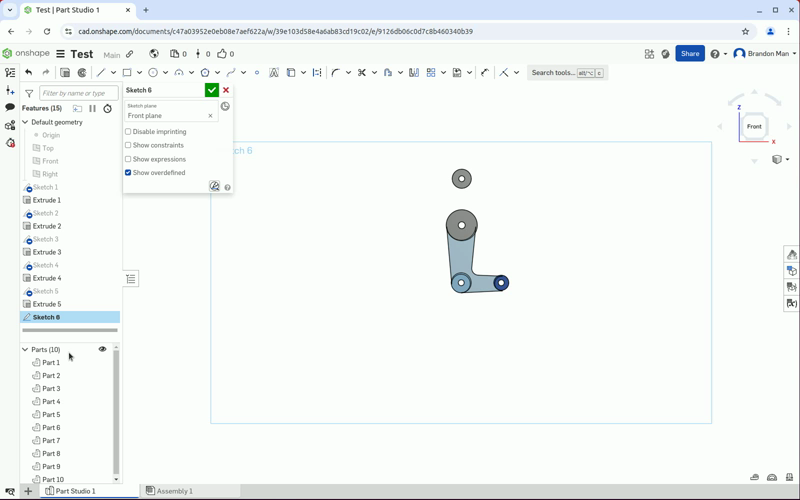
key(y)
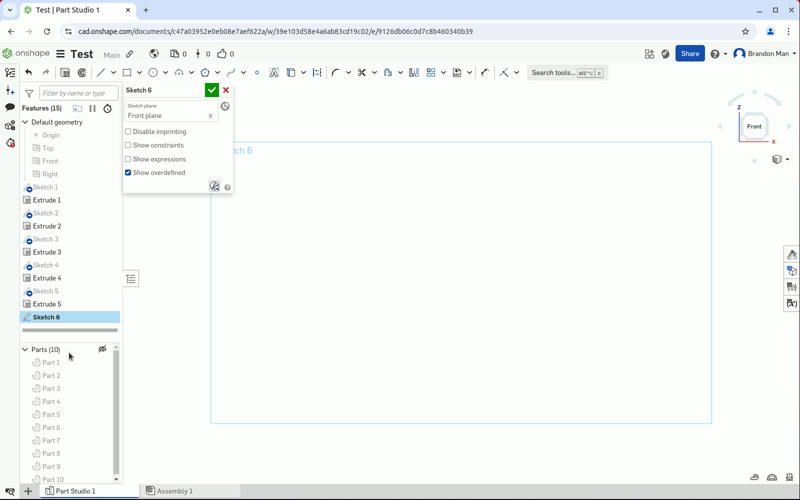
key(a)
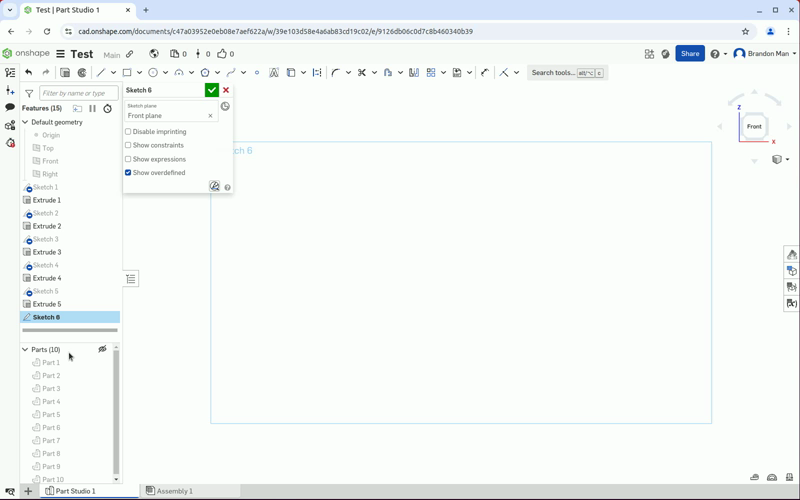
key_down(shift)
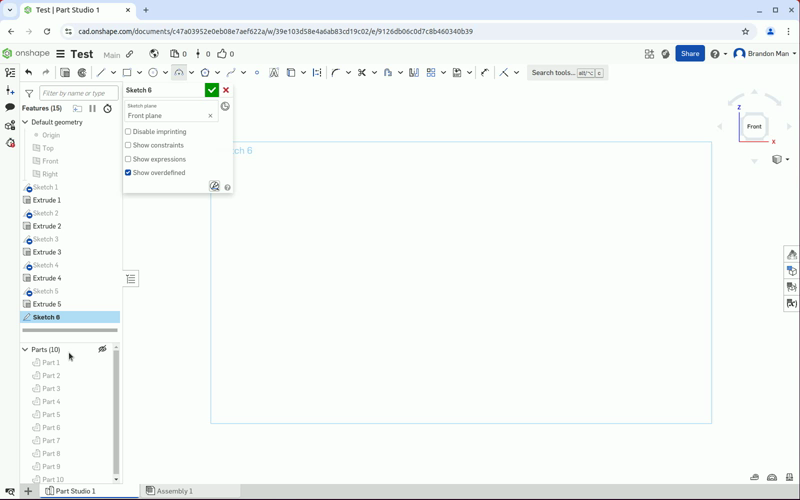
mouse_move(446, 223)
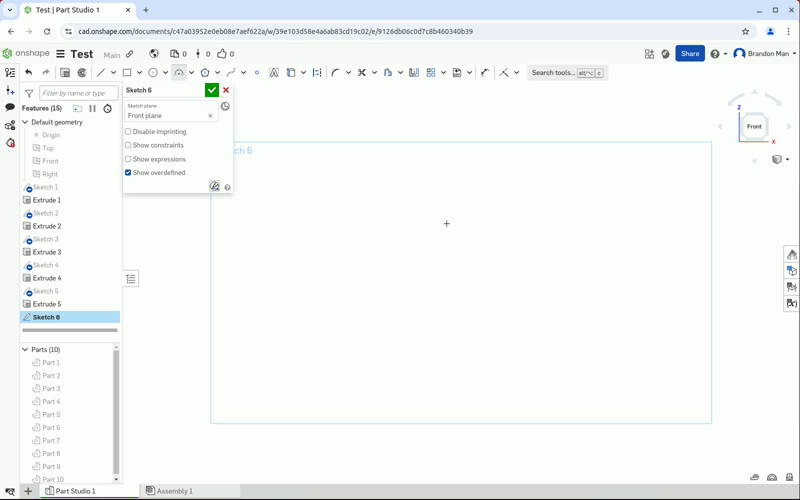
click(446, 223)
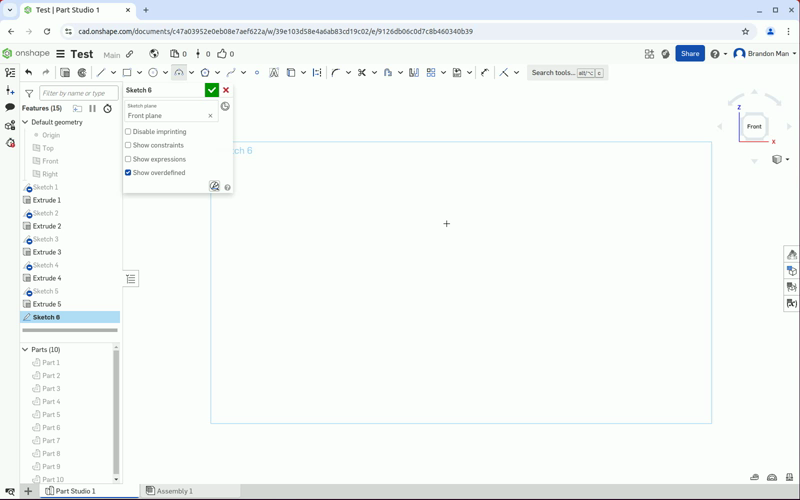
key_up(shift)
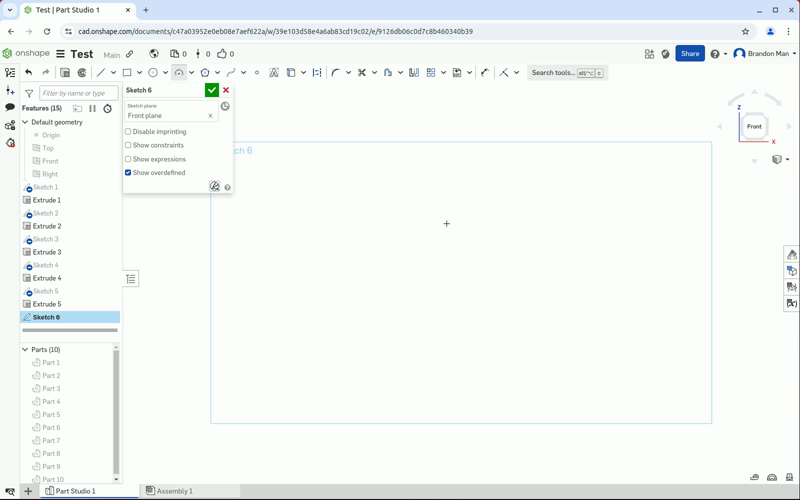
key_down(shift)
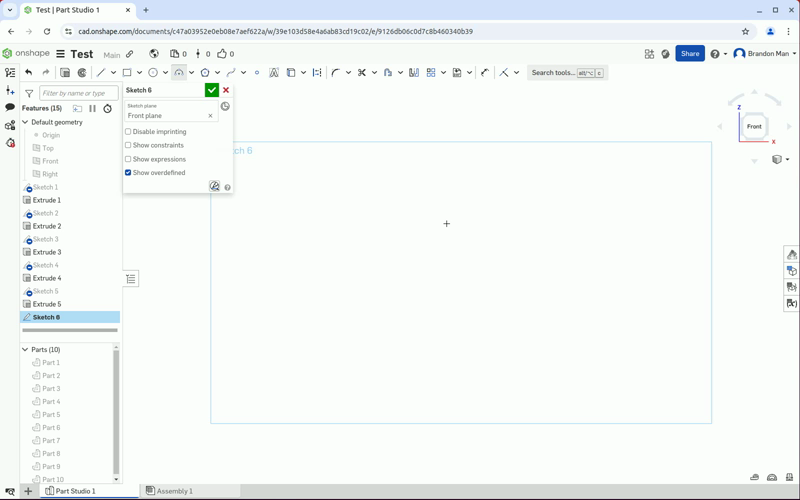
mouse_move(476, 223)
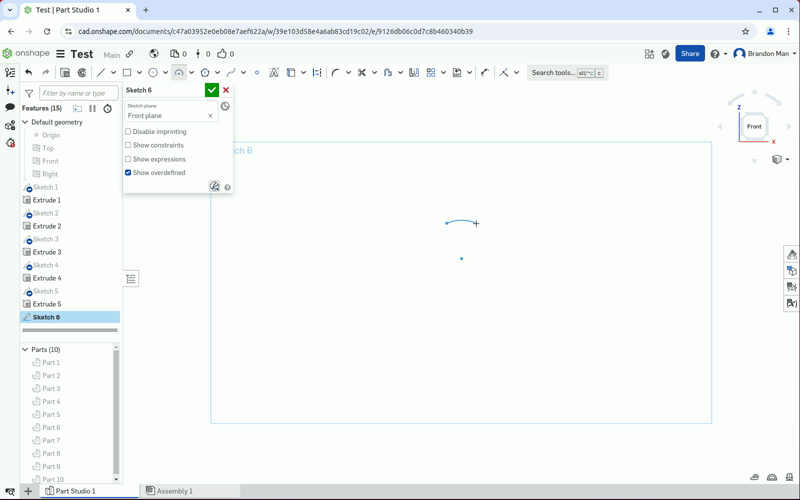
click(476, 223)
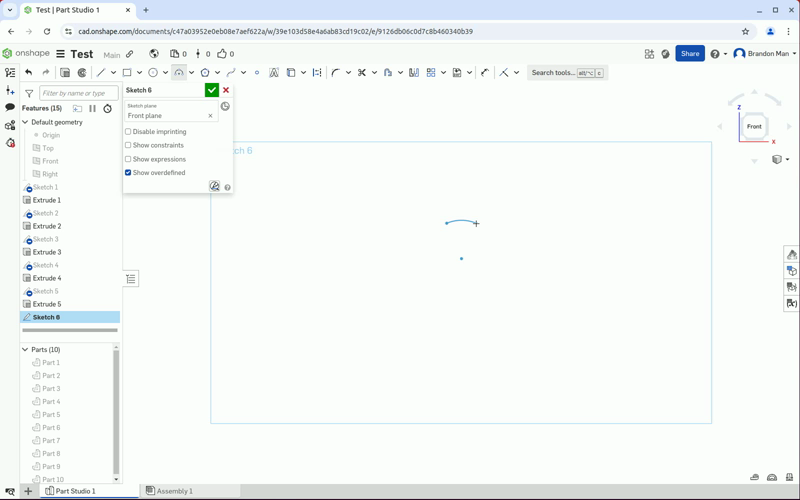
mouse_move(461, 210)
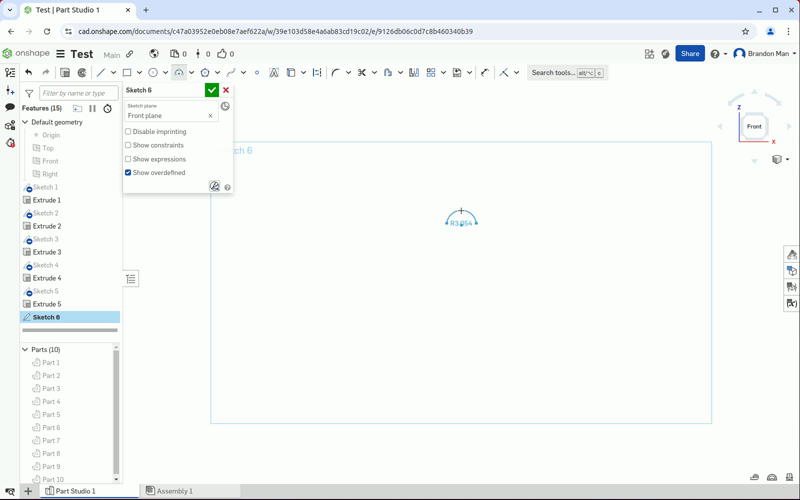
click(461, 210)
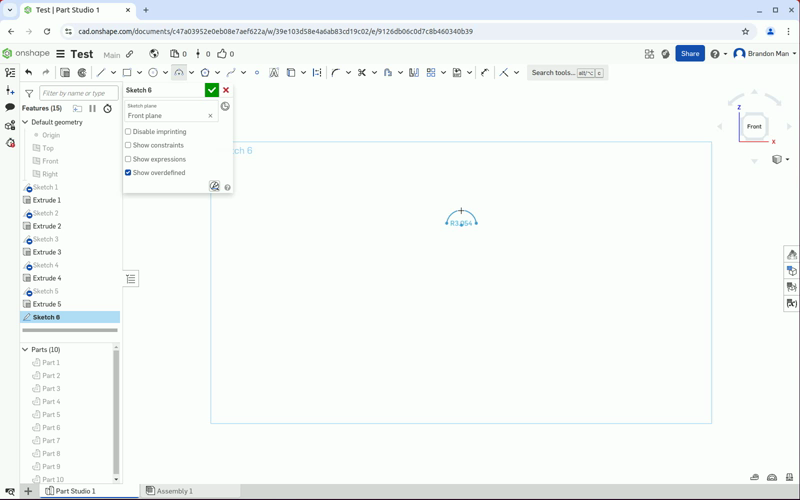
key_up(shift)
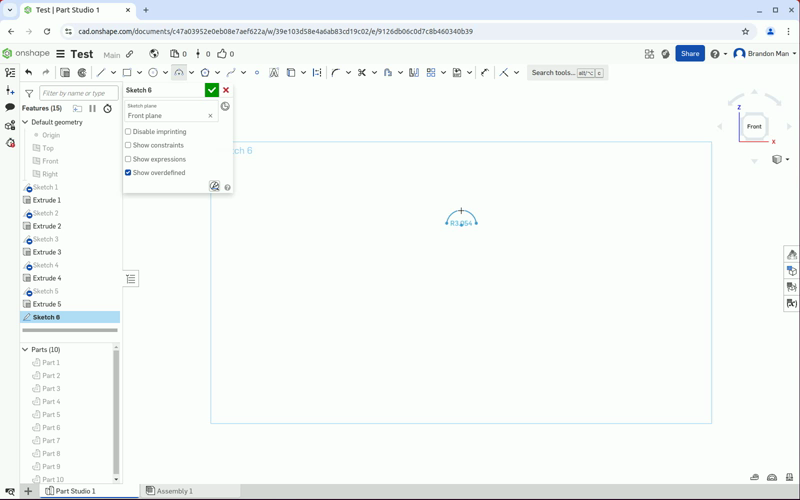
key(esc)
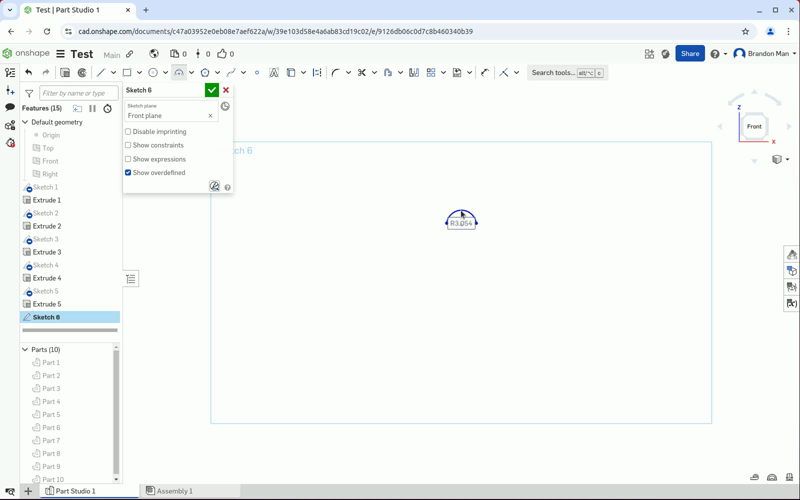
key(l)
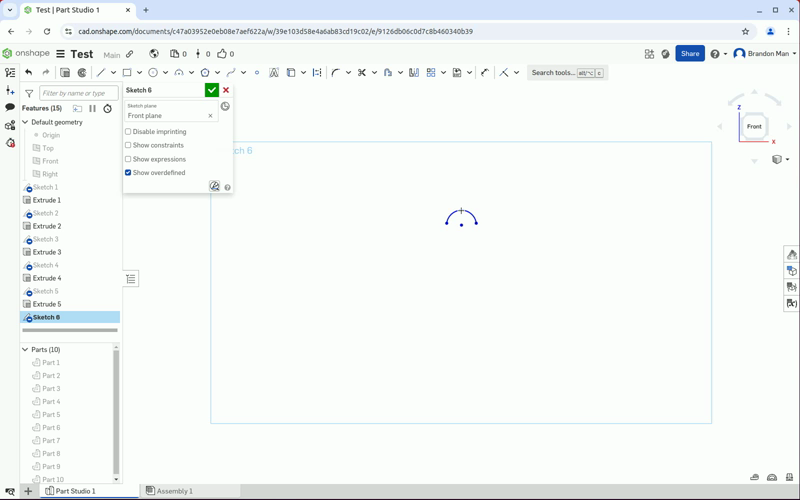
mouse_move(476, 223)
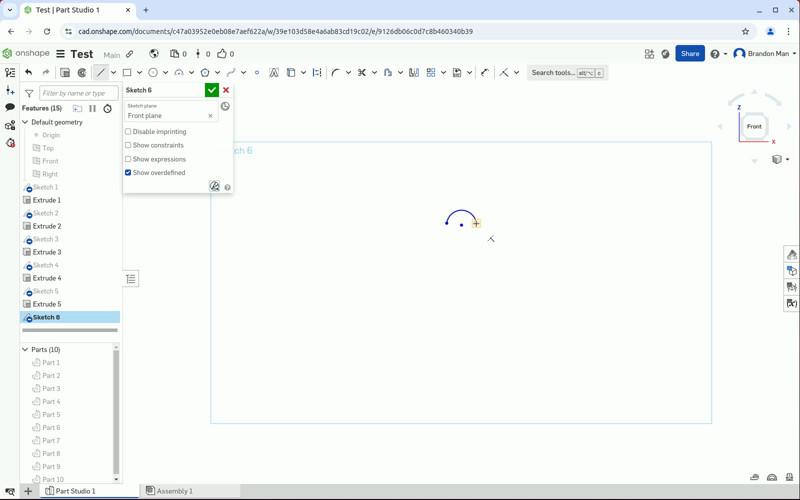
click(476, 223)
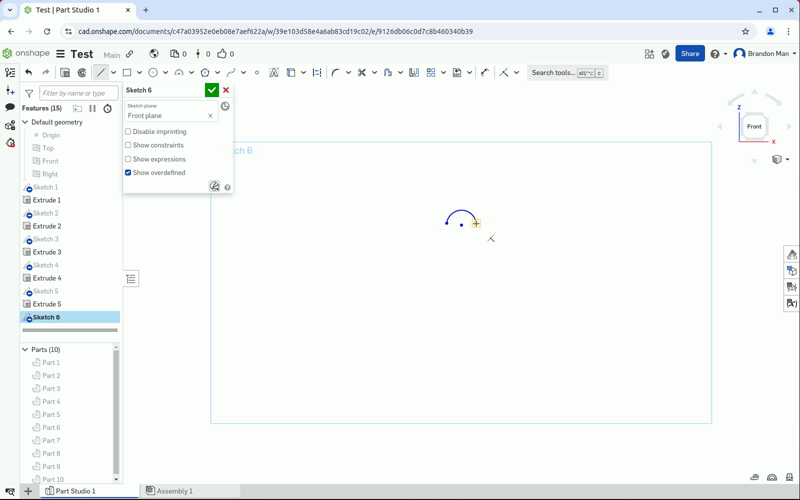
key_down(shift)
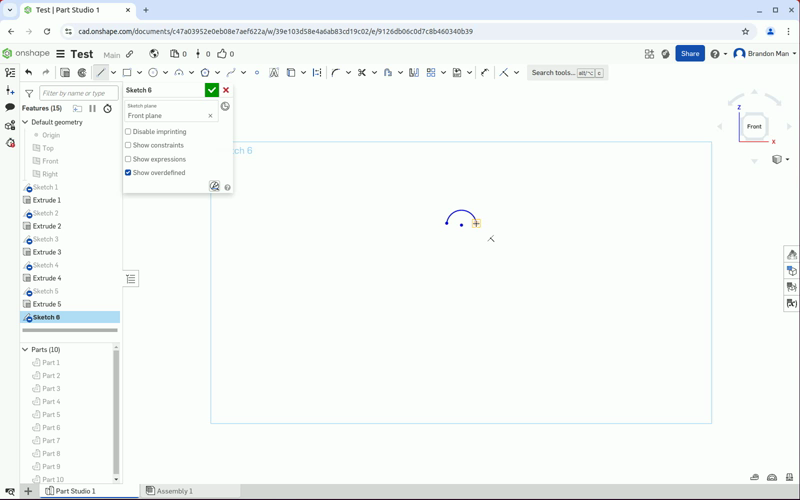
mouse_move(506, 223)
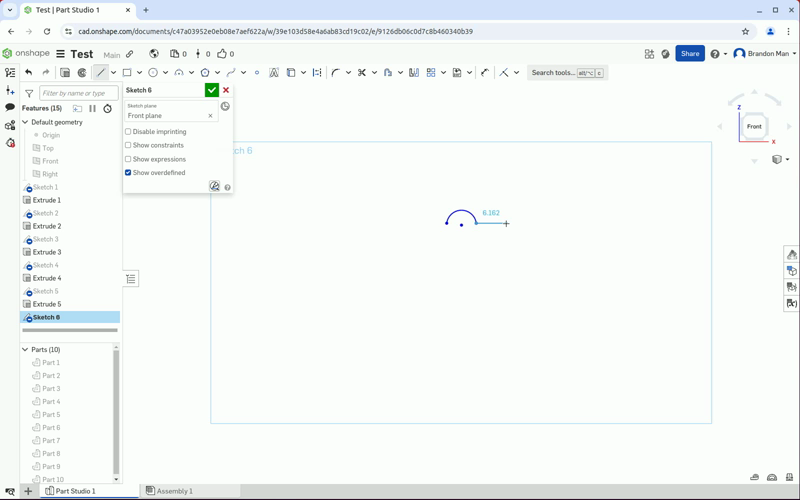
mouse_move(470, 176)
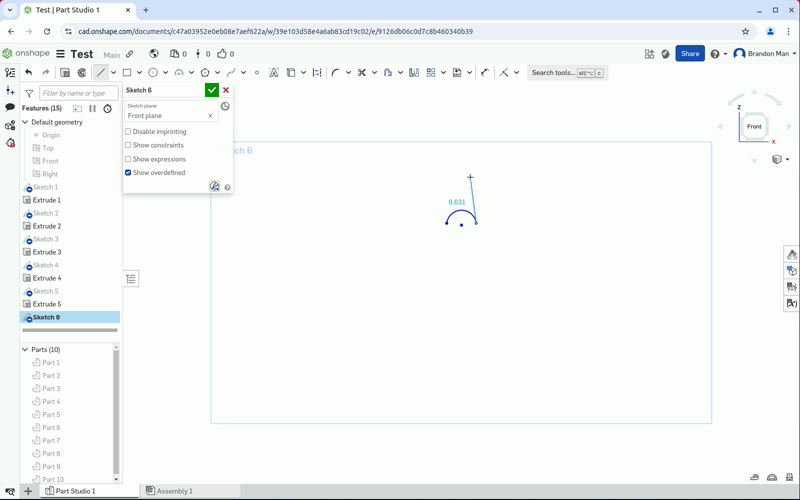
click(470, 176)
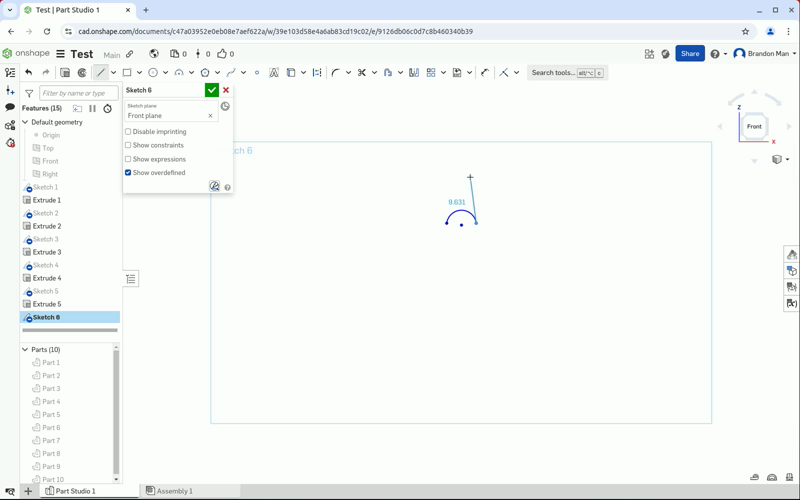
key_up(shift)
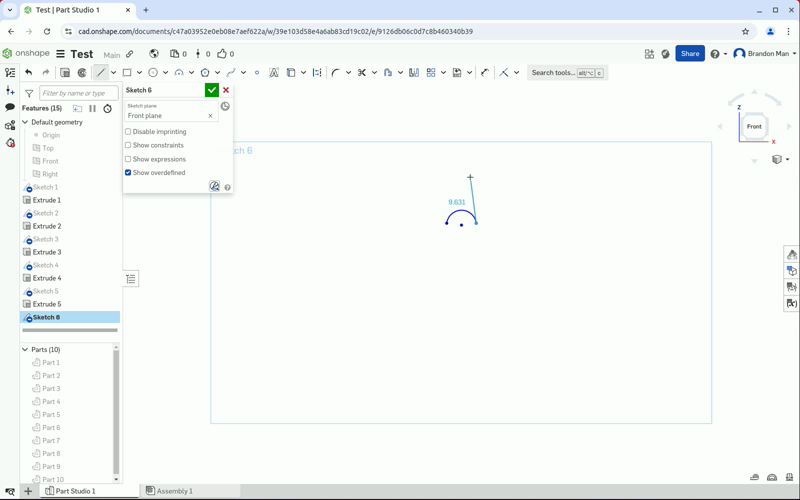
key(esc)
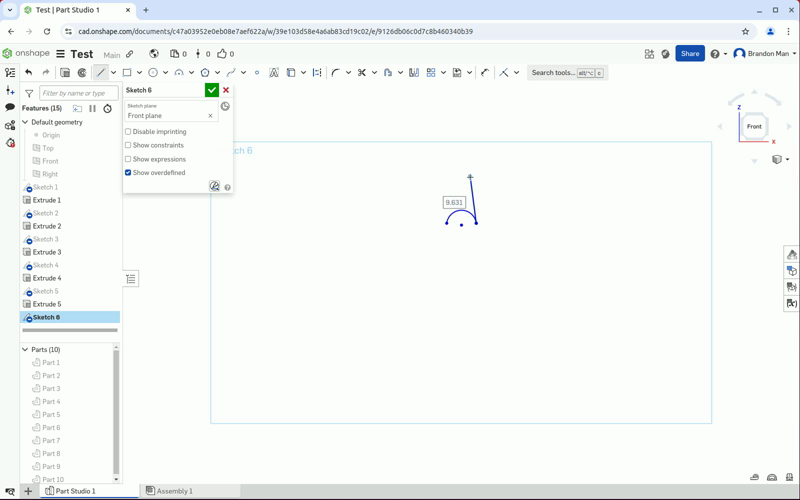
key(a)
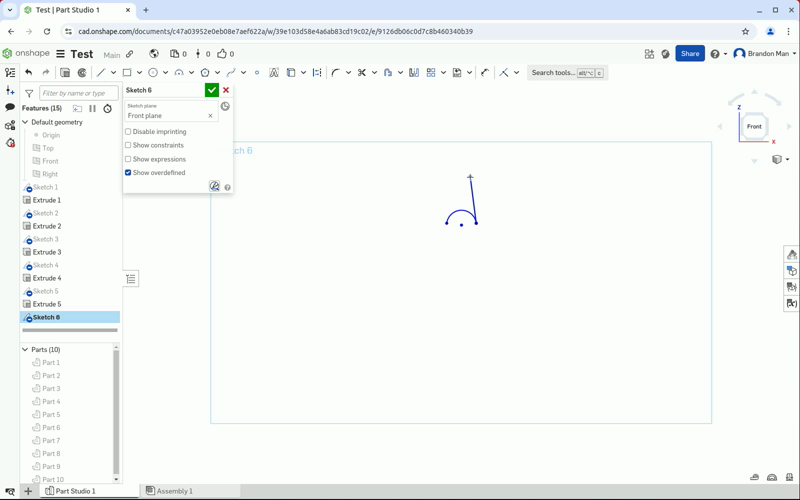
mouse_move(470, 176)
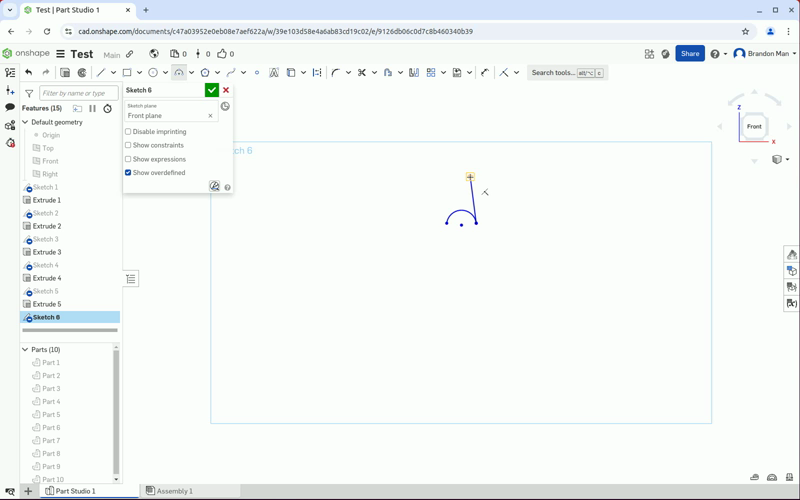
click(470, 176)
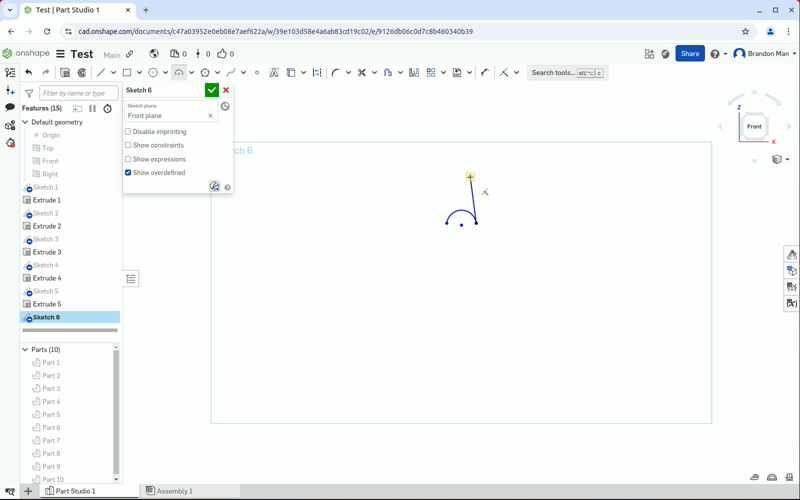
key_down(shift)
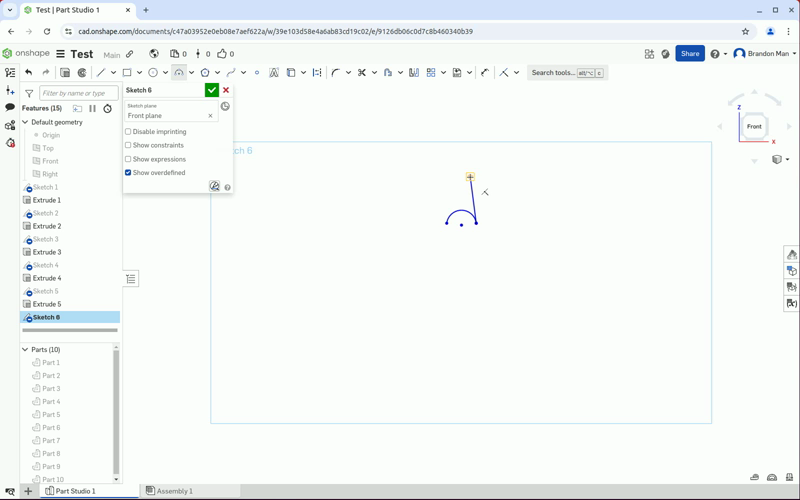
mouse_move(452, 176)
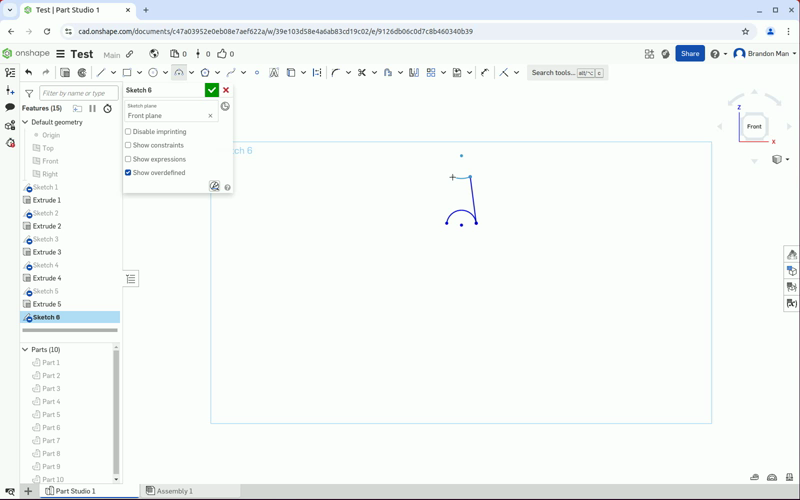
click(452, 176)
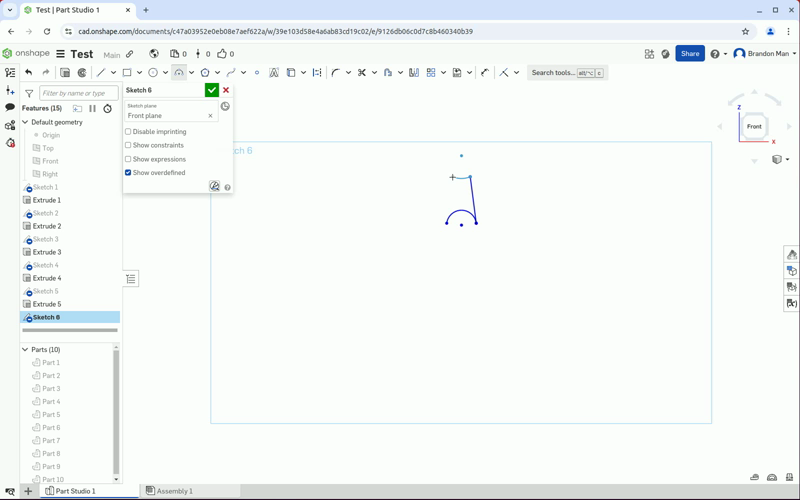
mouse_move(461, 186)
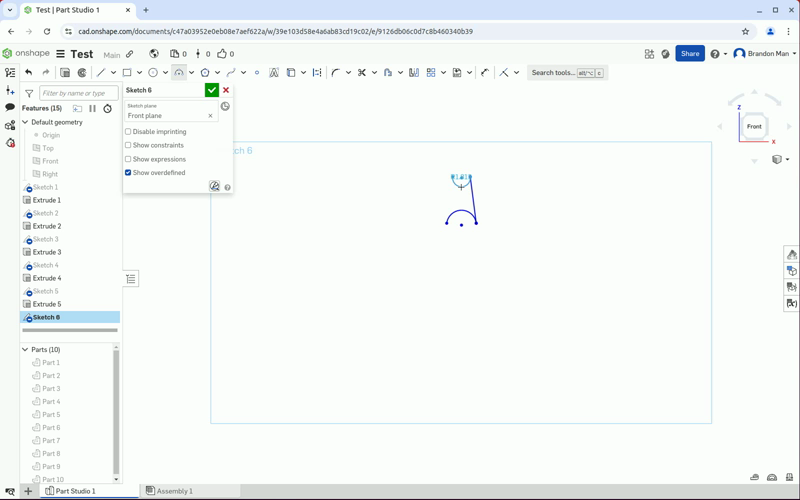
click(461, 186)
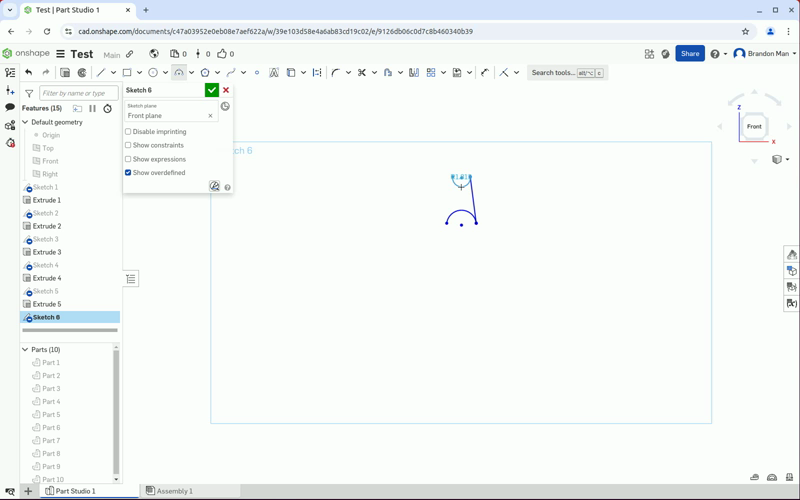
key_up(shift)
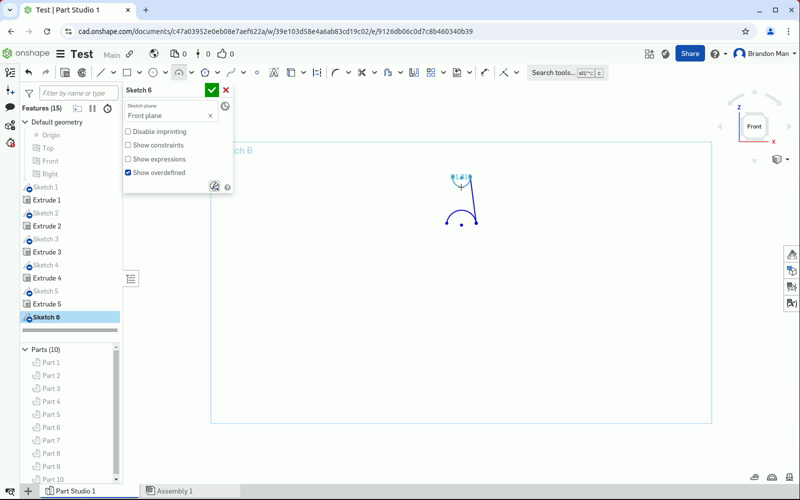
key(esc)
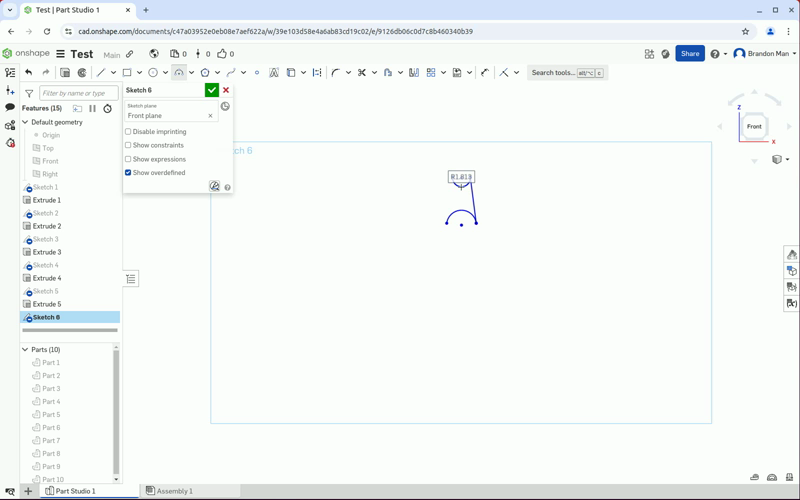
key(l)
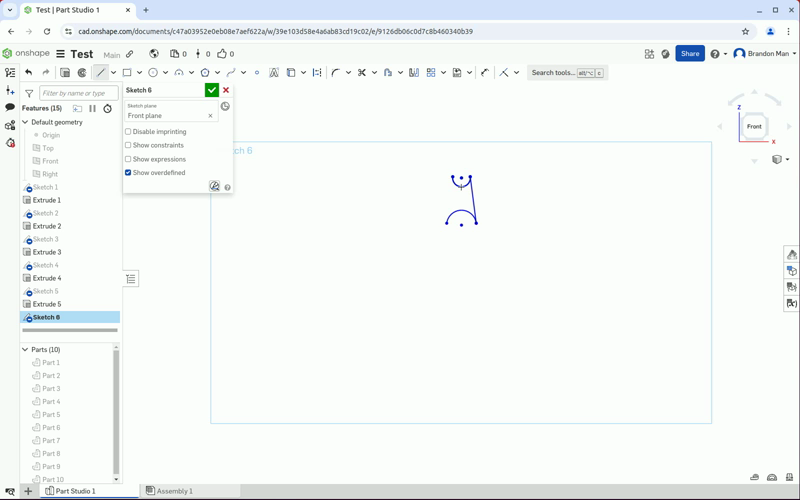
mouse_move(452, 176)
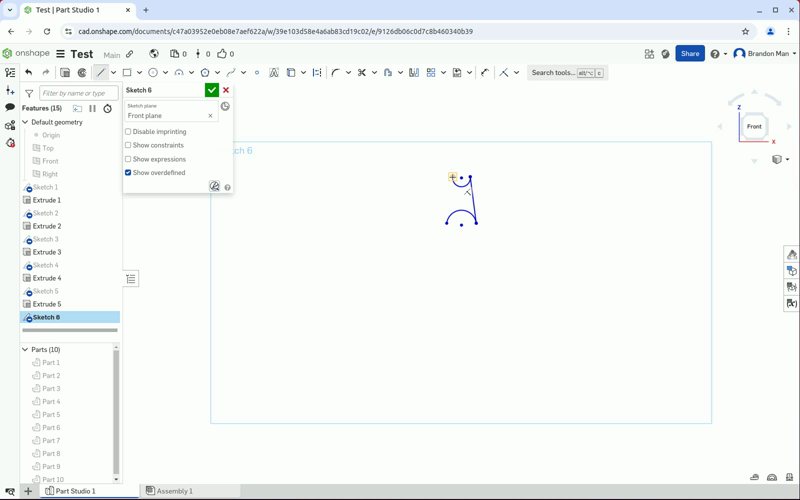
click(452, 176)
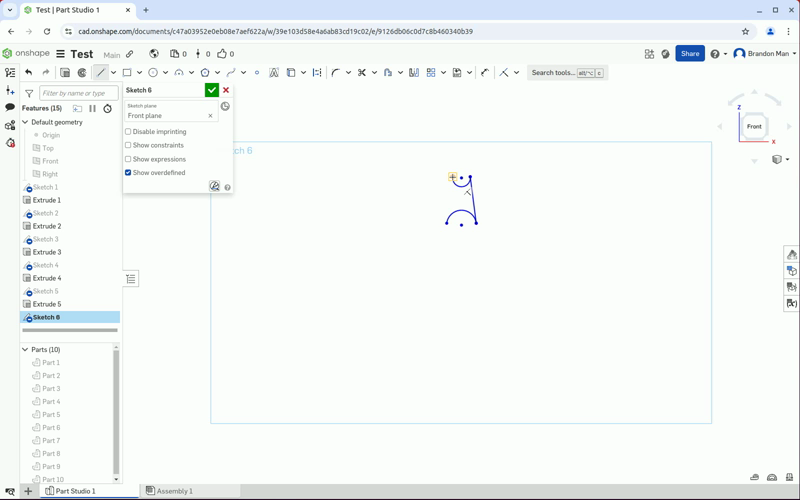
mouse_move(482, 176)
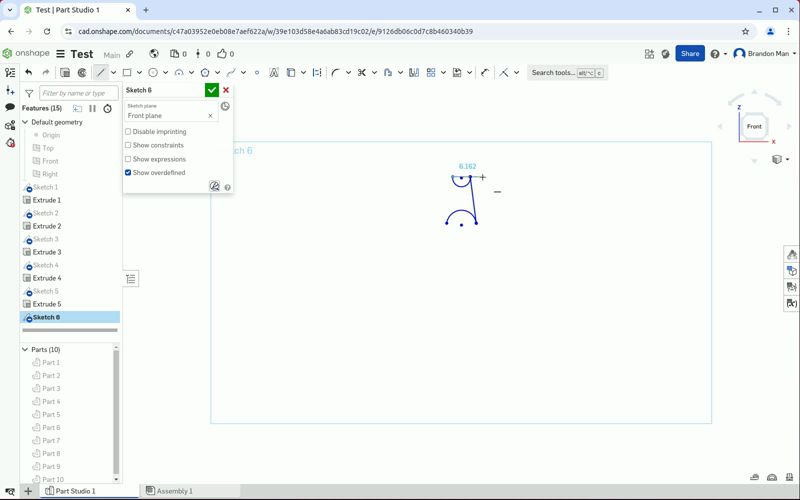
key_down(shift)
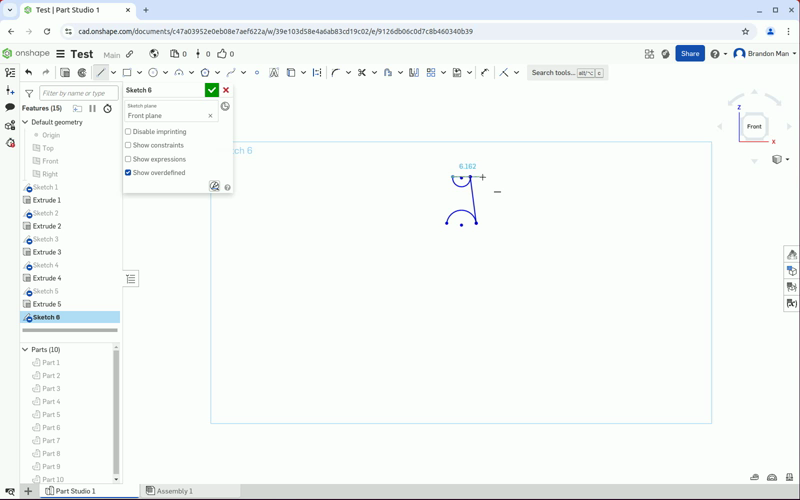
mouse_move(446, 223)
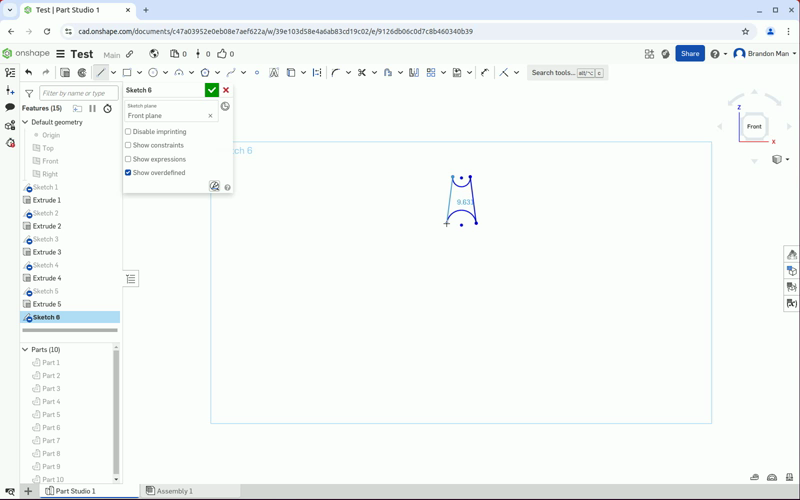
key_up(shift)
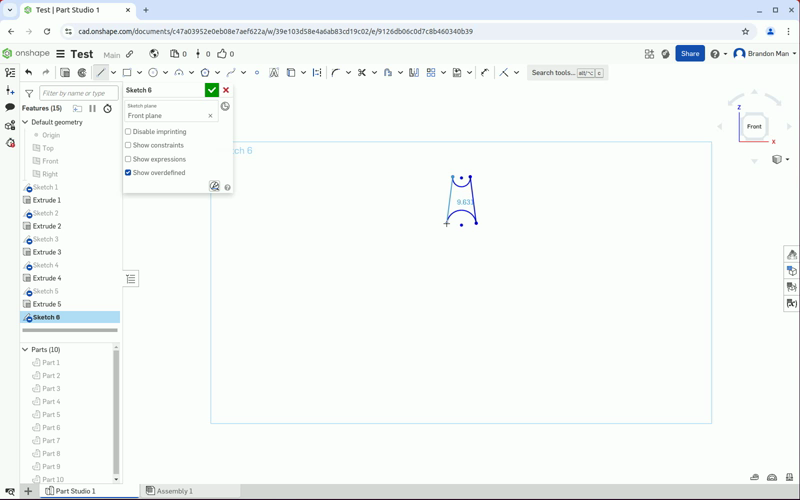
click(446, 223)
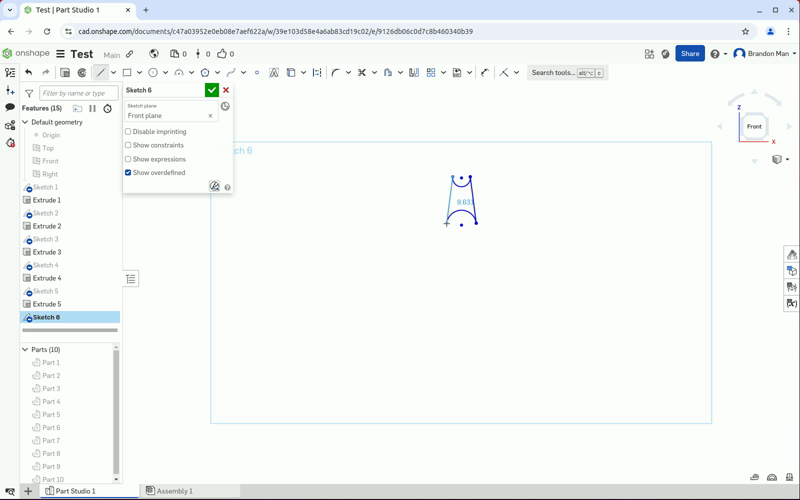
key(esc)
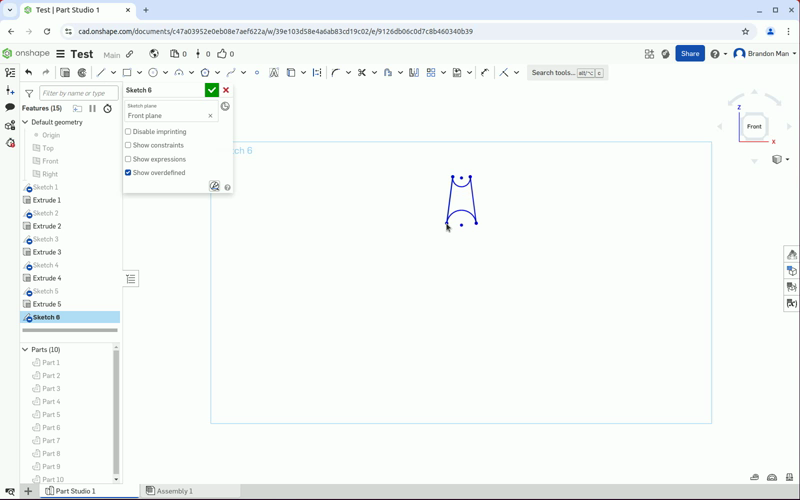
key(c)
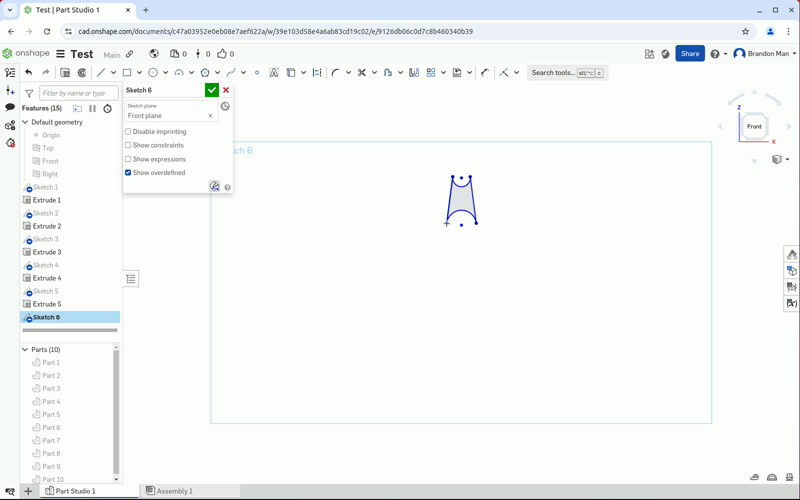
key_down(shift)
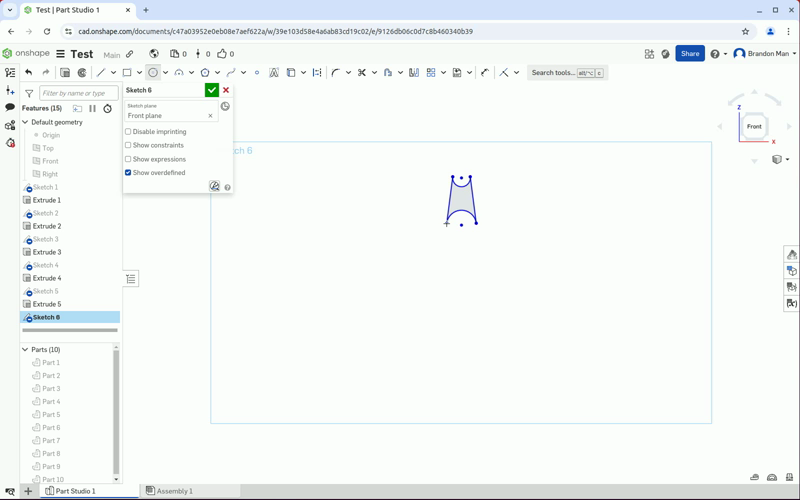
mouse_move(459, 191)
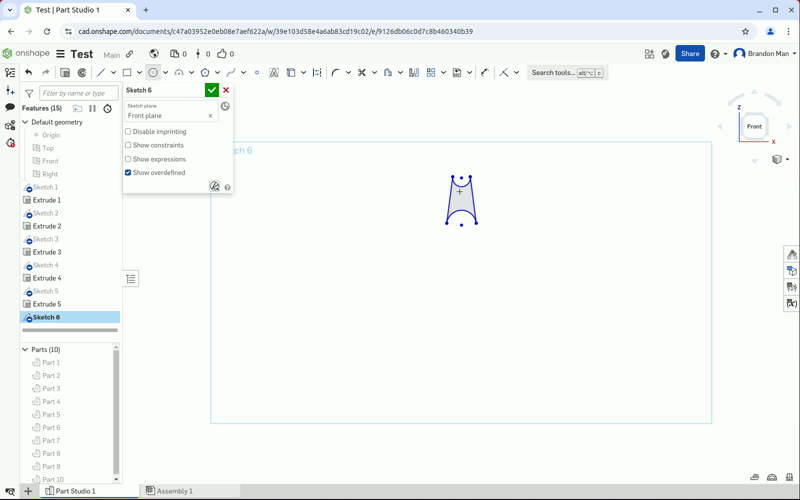
scroll(6)
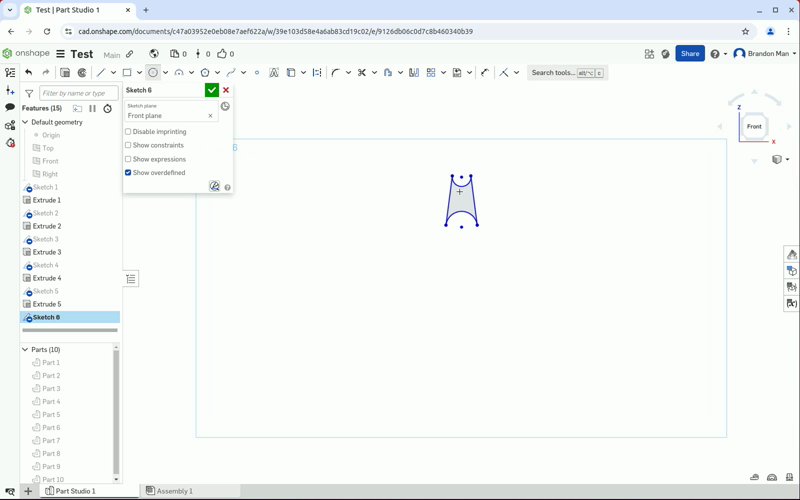
scroll(6)
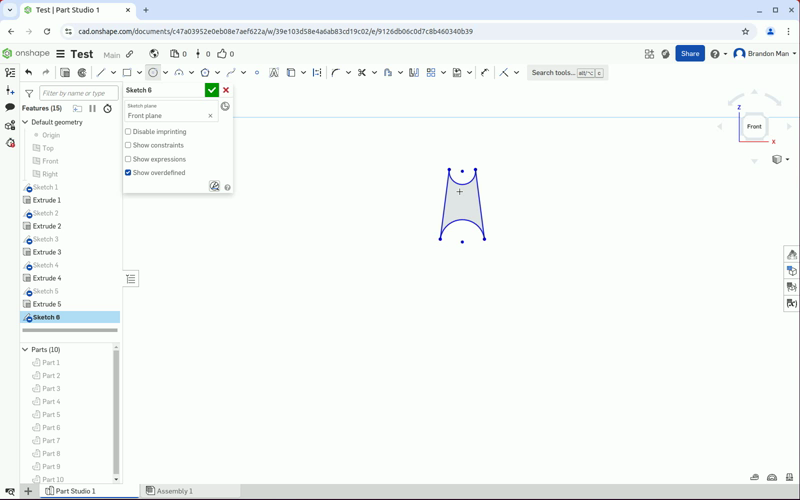
scroll(6)
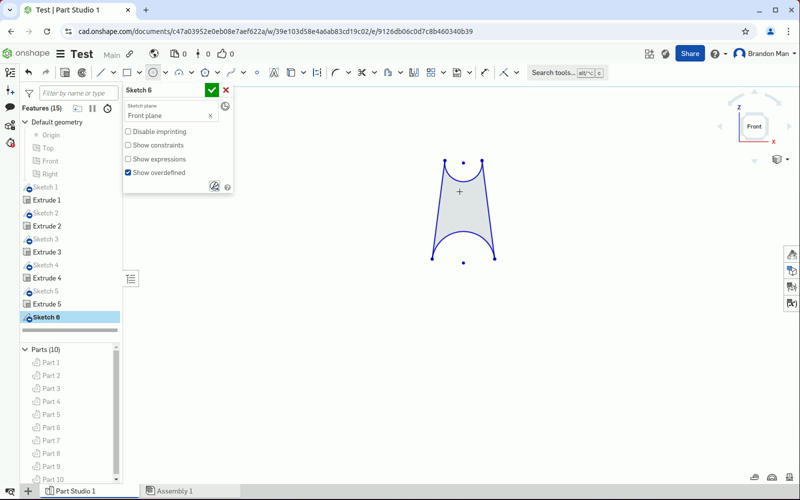
scroll(6)
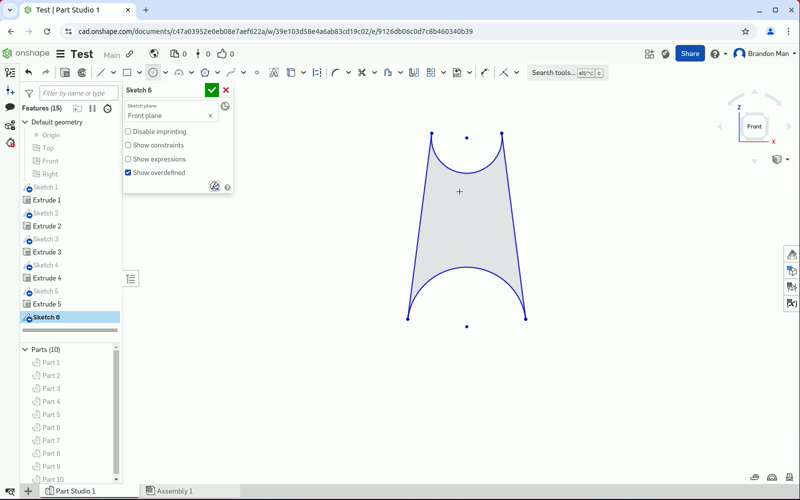
scroll(6)
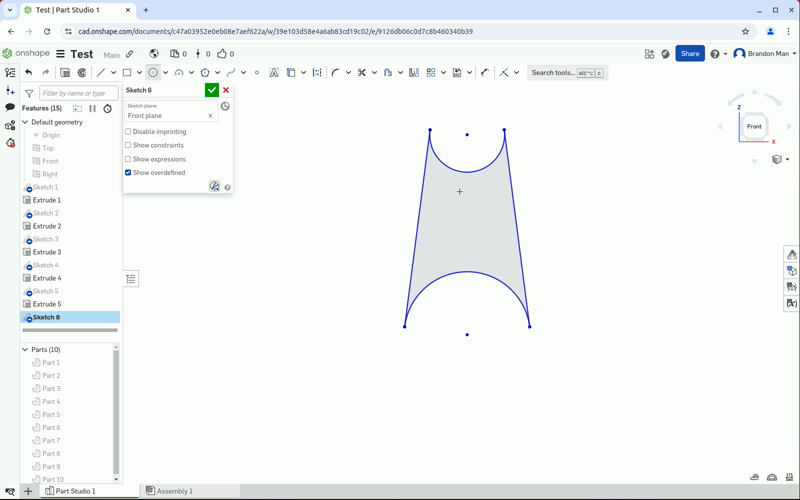
scroll(6)
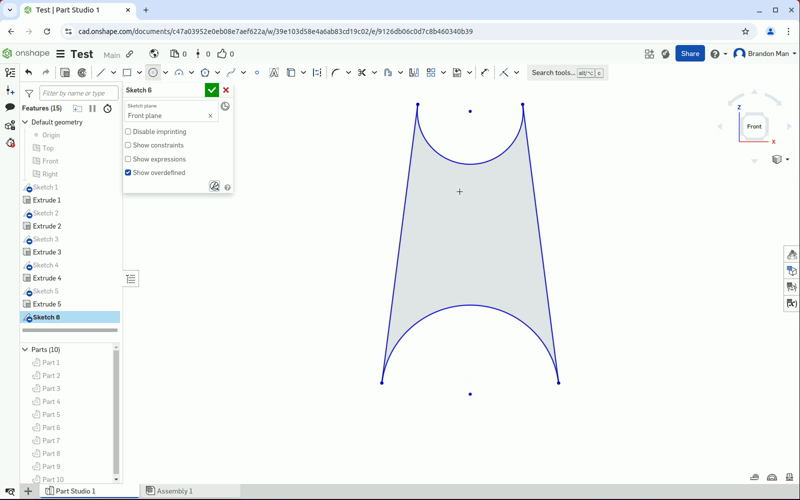
scroll(6)
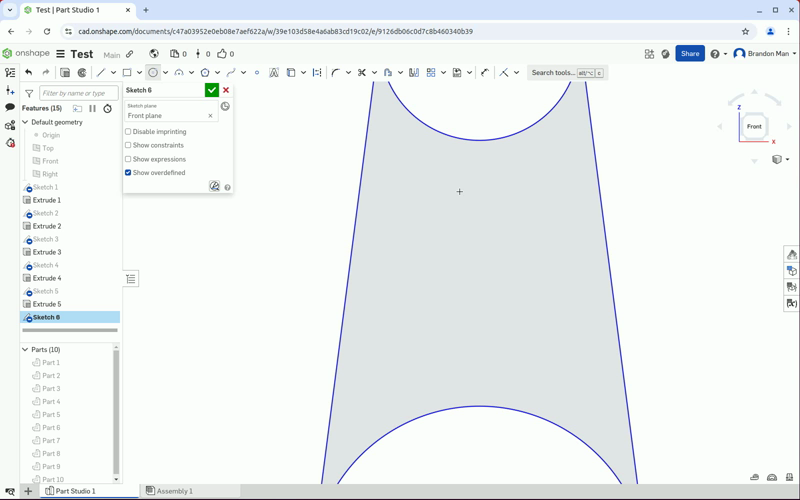
click(459, 191)
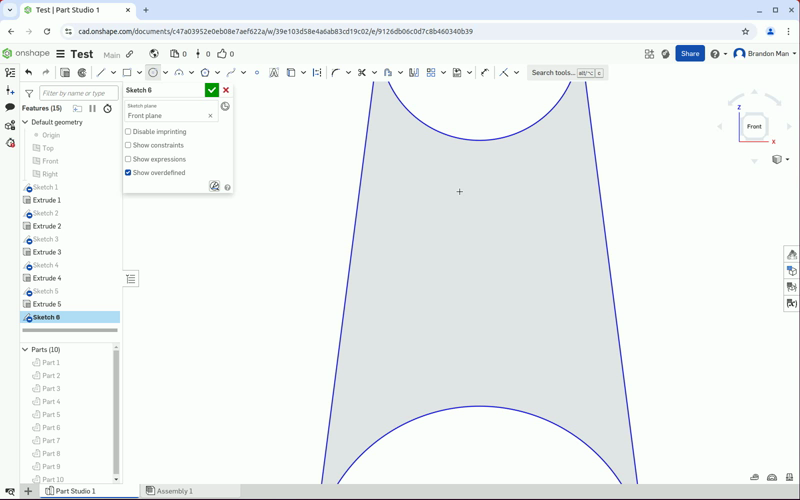
scroll(-6)
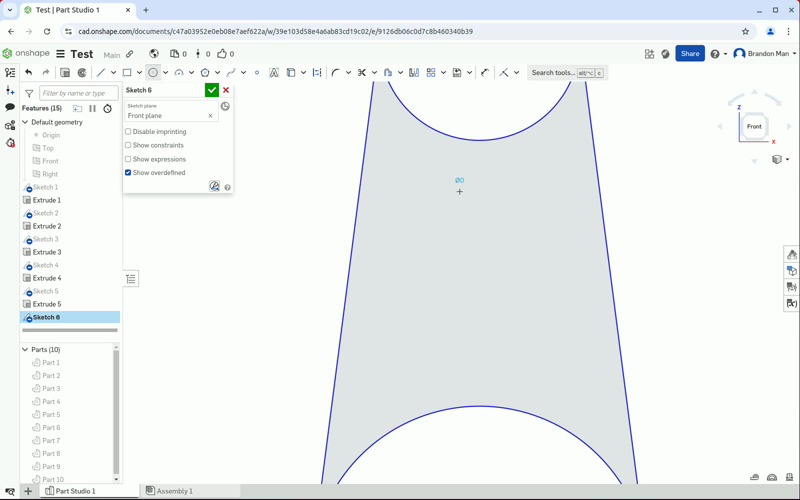
scroll(-6)
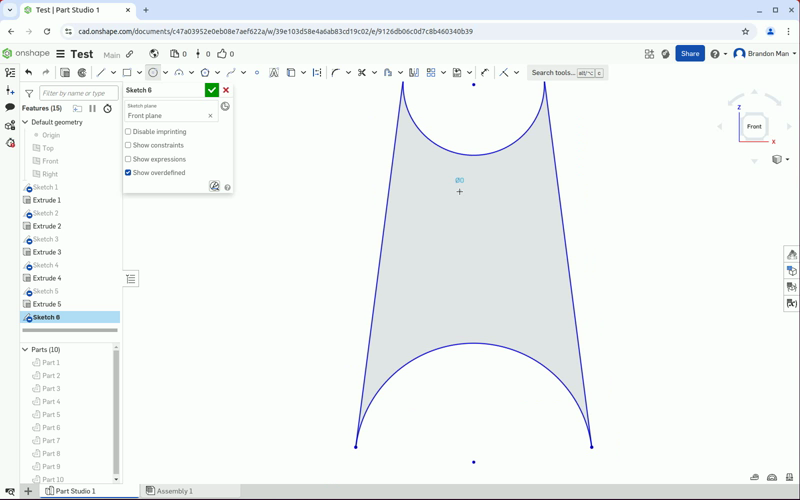
scroll(-6)
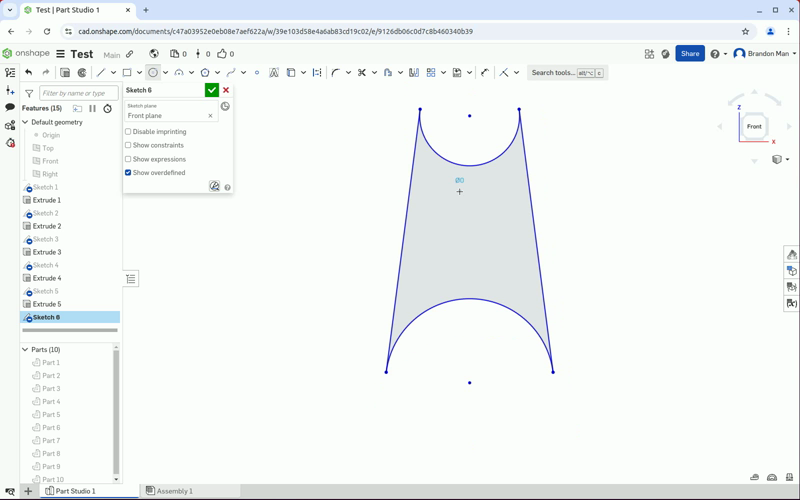
scroll(-6)
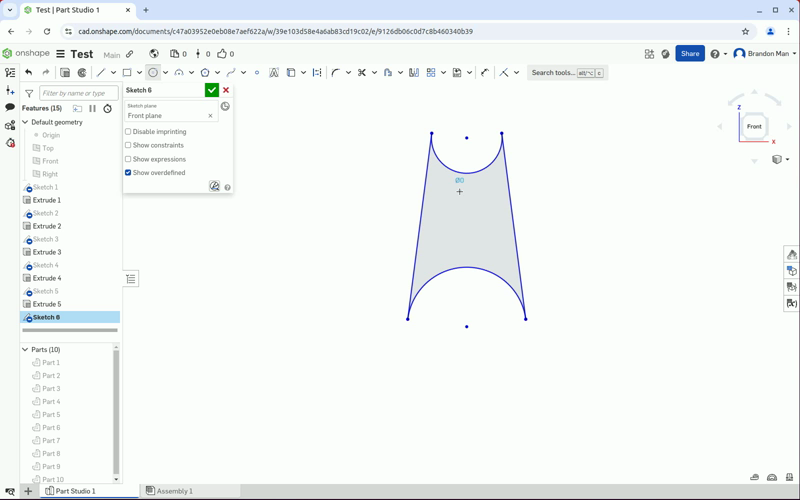
scroll(-6)
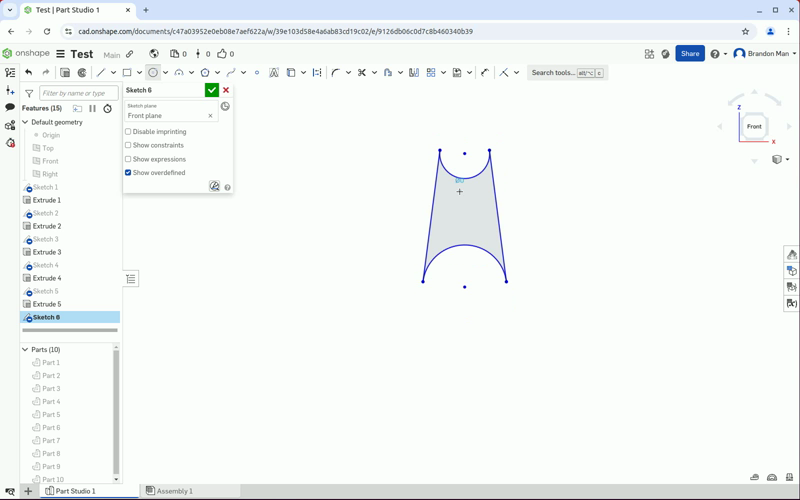
scroll(-6)
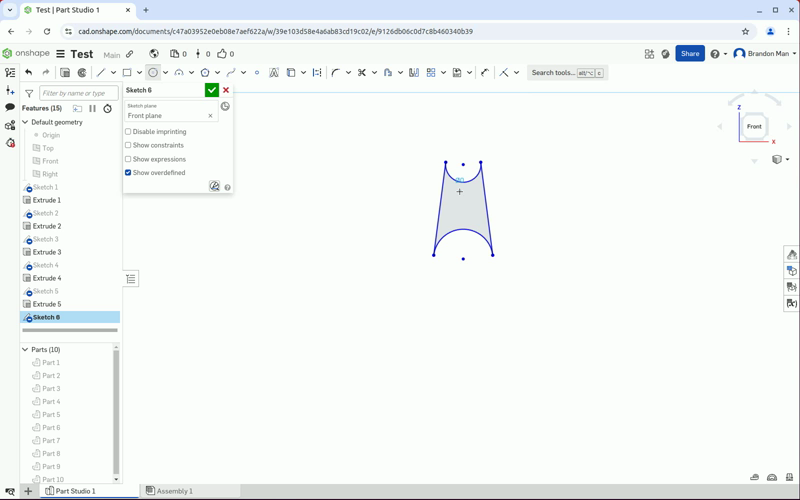
scroll(-6)
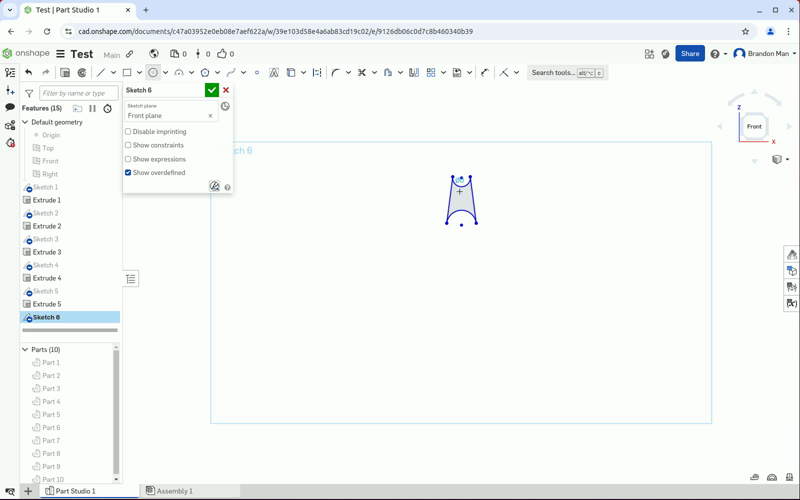
key_up(shift)
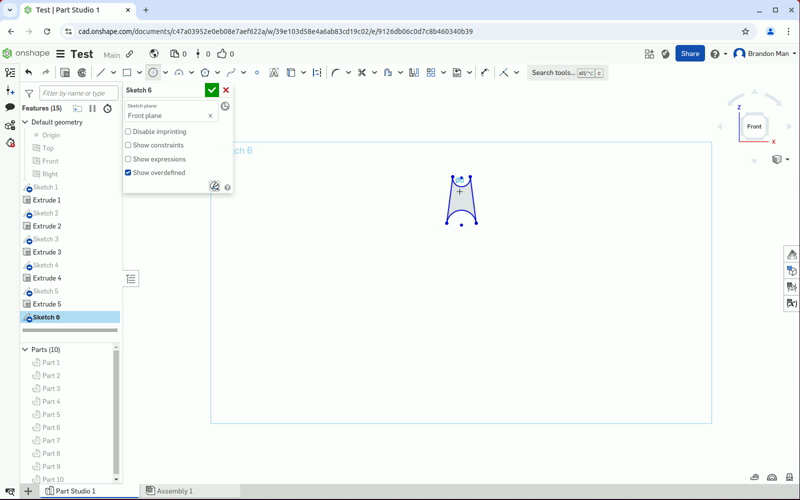
mouse_move(462, 191)
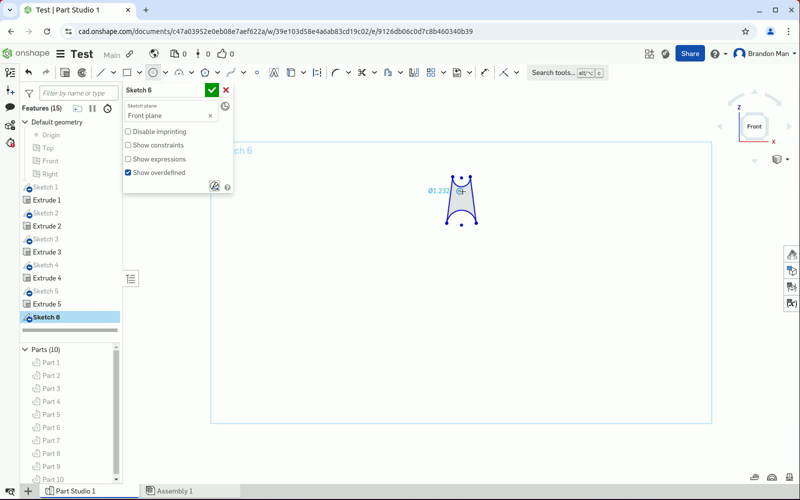
scroll(6)
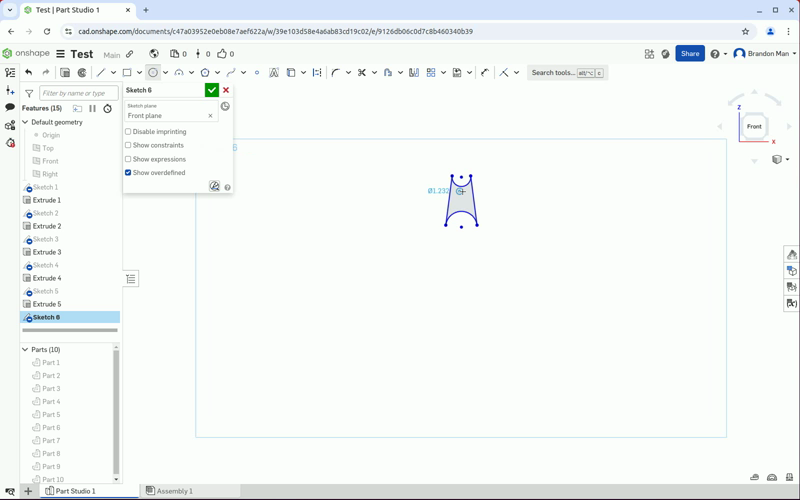
scroll(6)
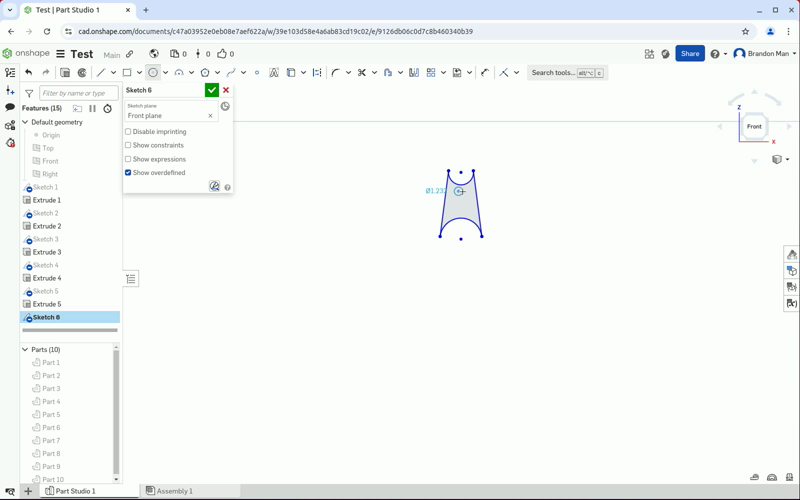
scroll(6)
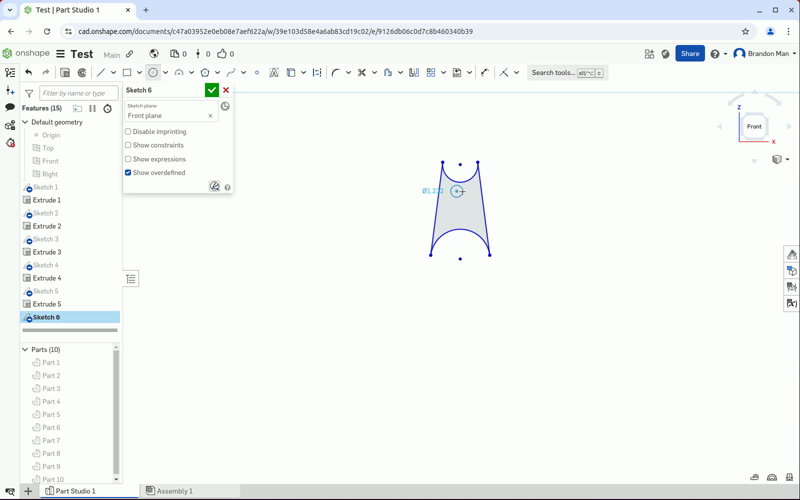
scroll(6)
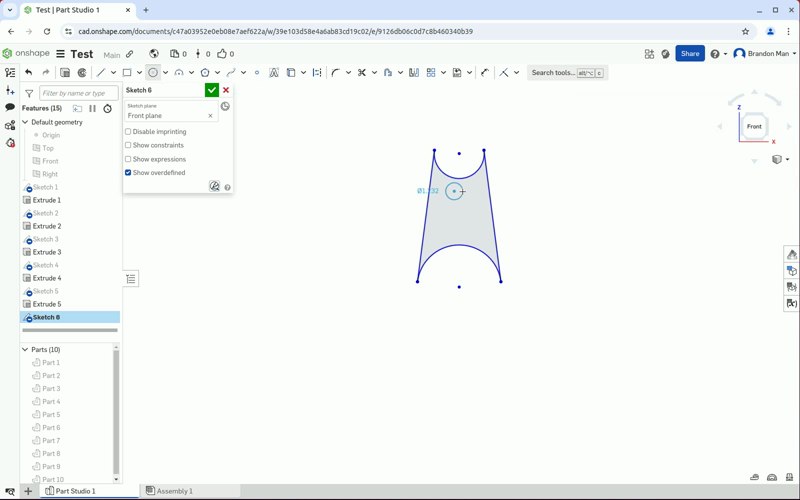
scroll(6)
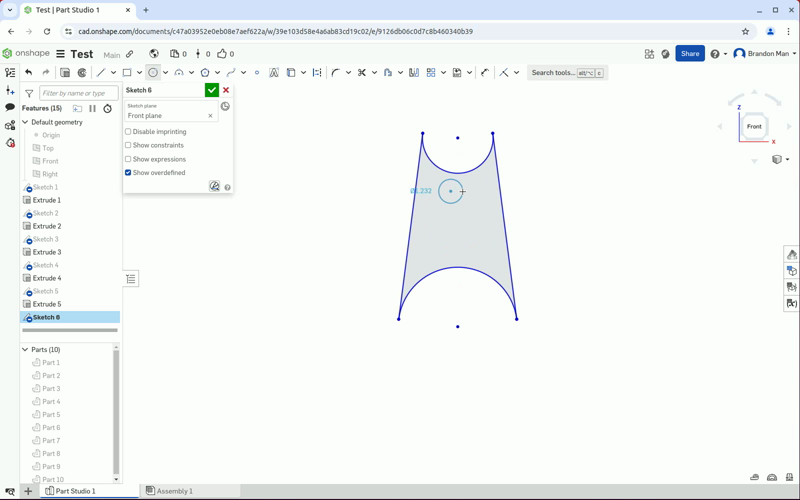
scroll(6)
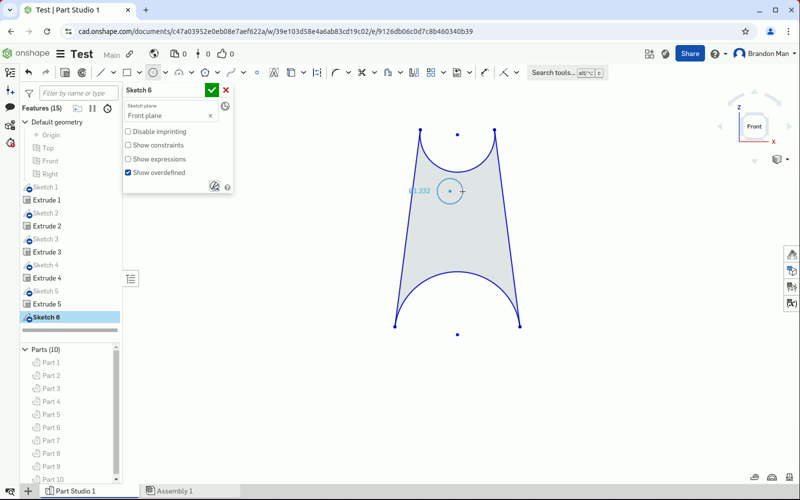
scroll(6)
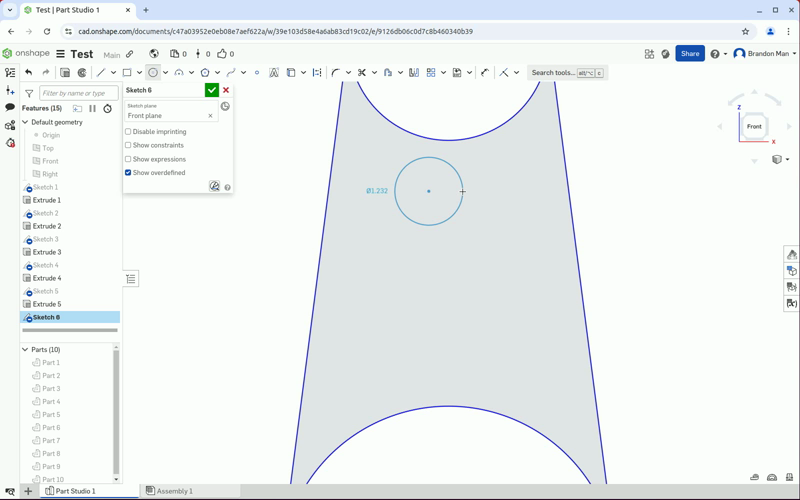
click(462, 191)
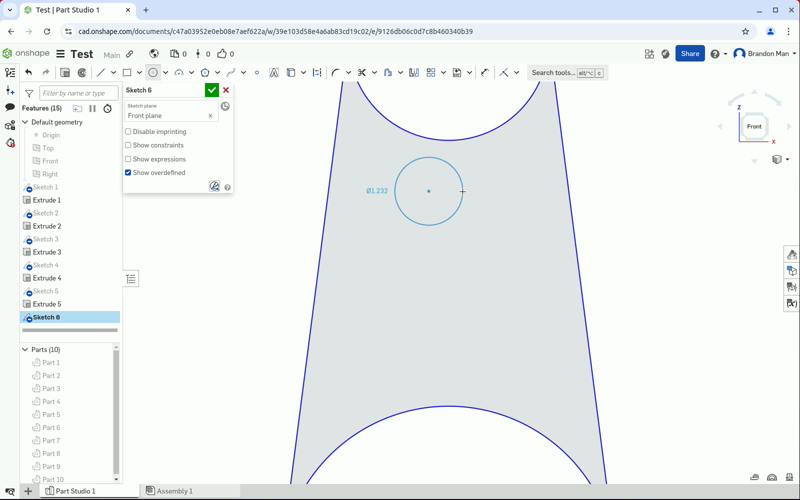
scroll(-6)
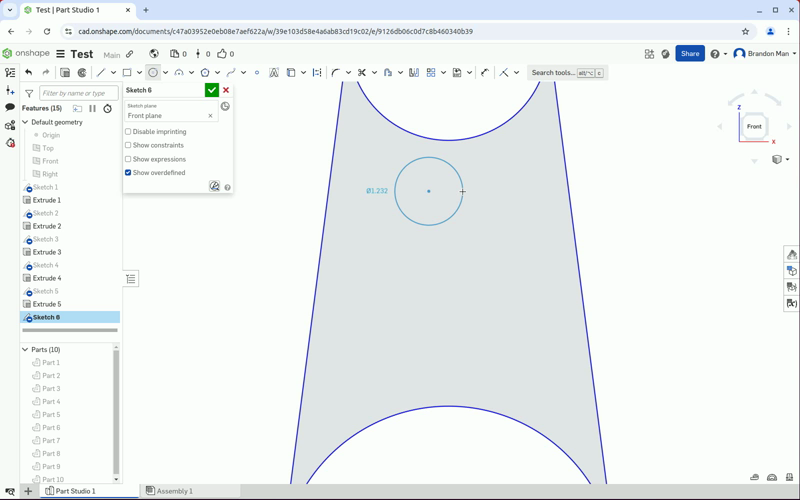
scroll(-6)
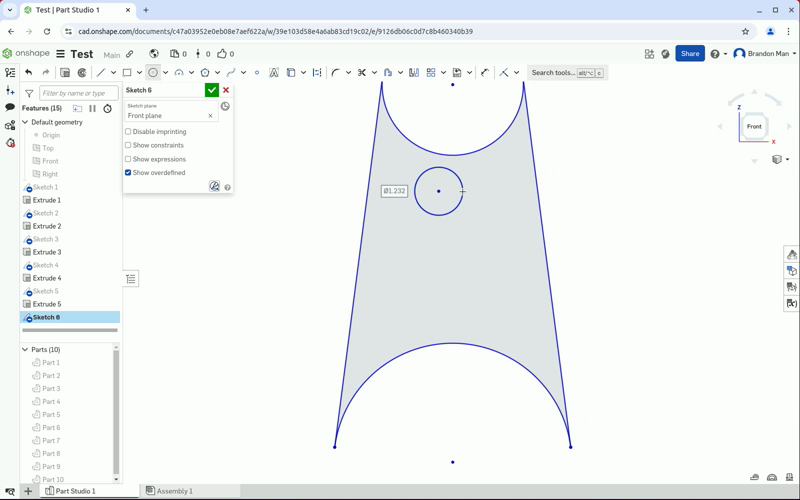
scroll(-6)
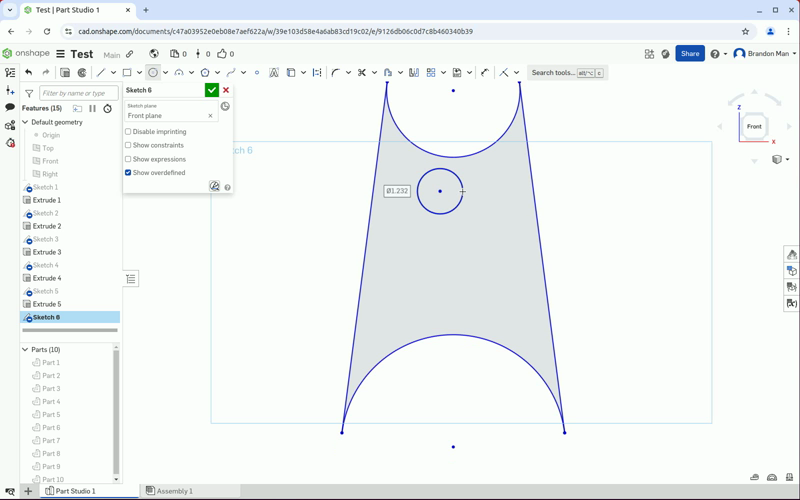
scroll(-6)
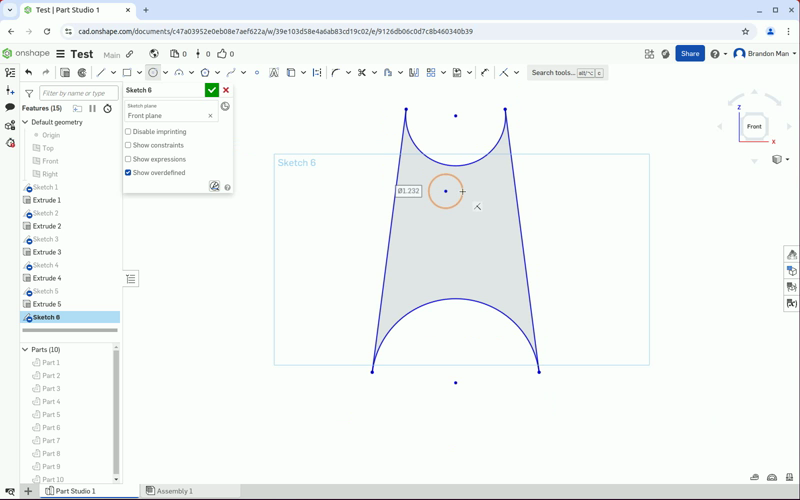
scroll(-6)
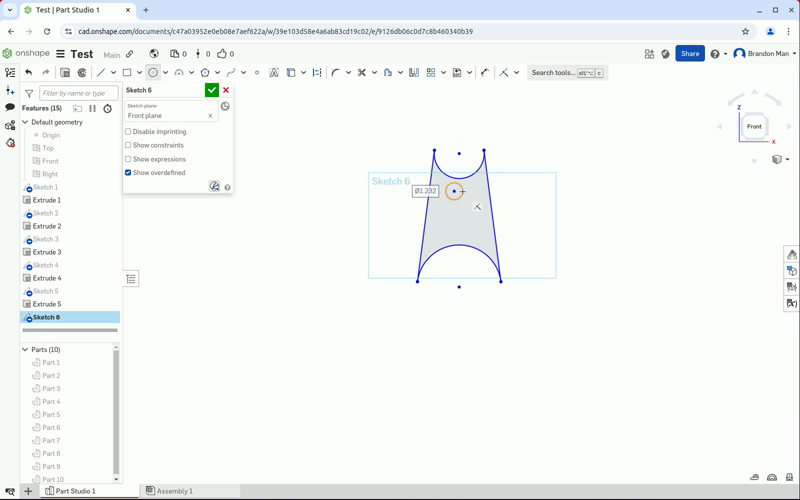
scroll(-6)
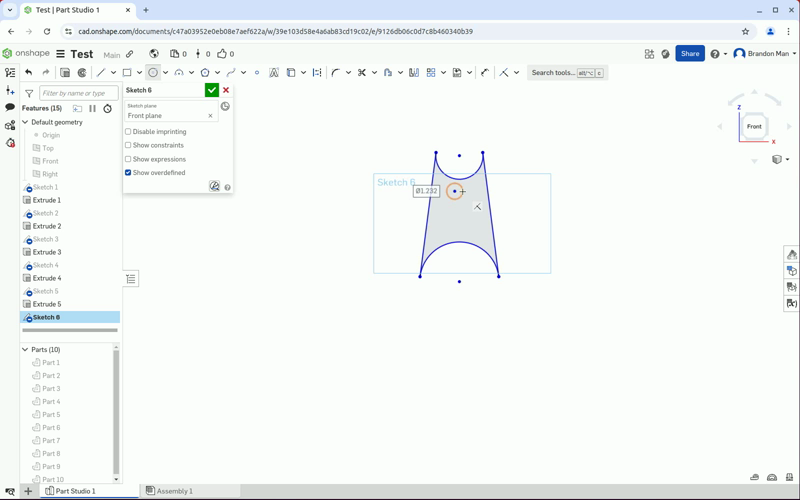
scroll(-6)
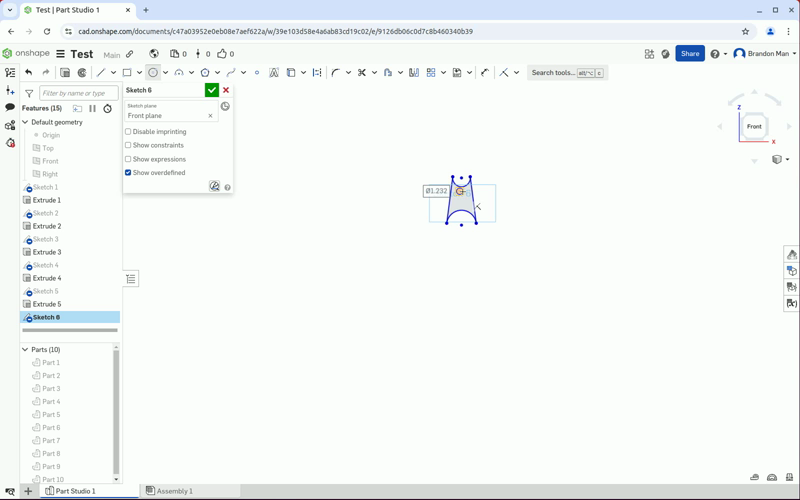
key(esc)
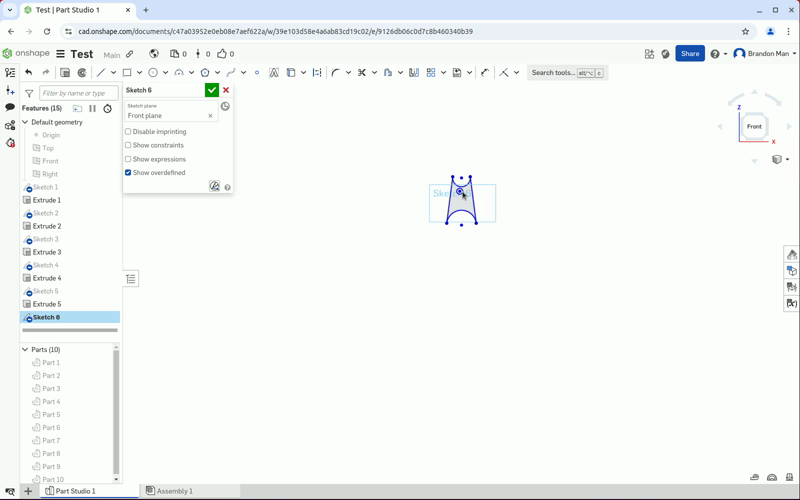
mouse_move(452, 203)
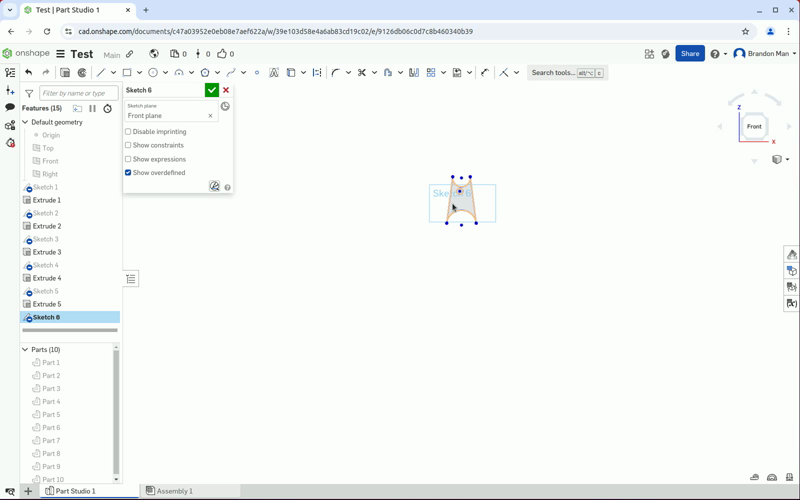
scroll(6)
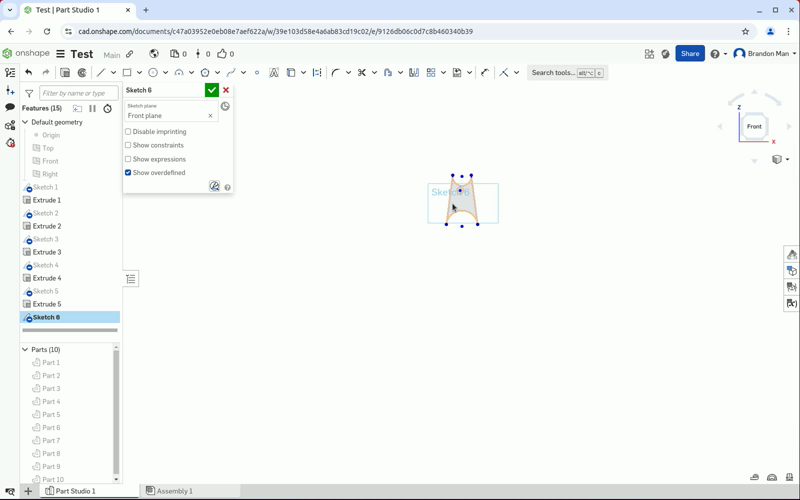
scroll(6)
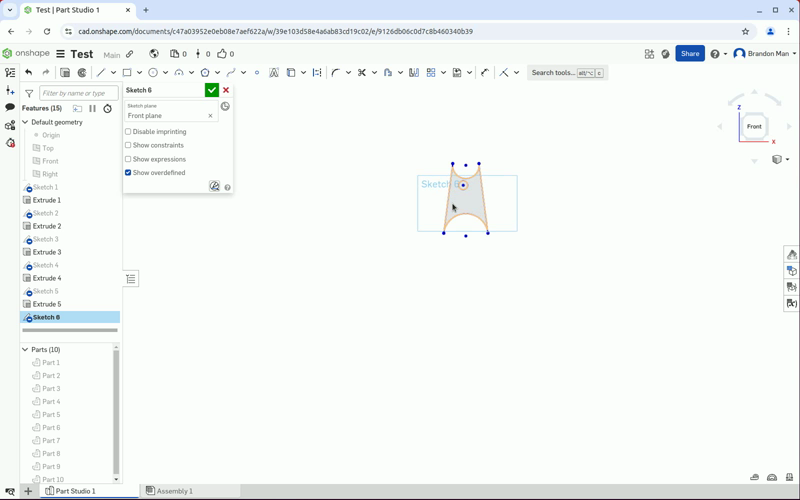
scroll(6)
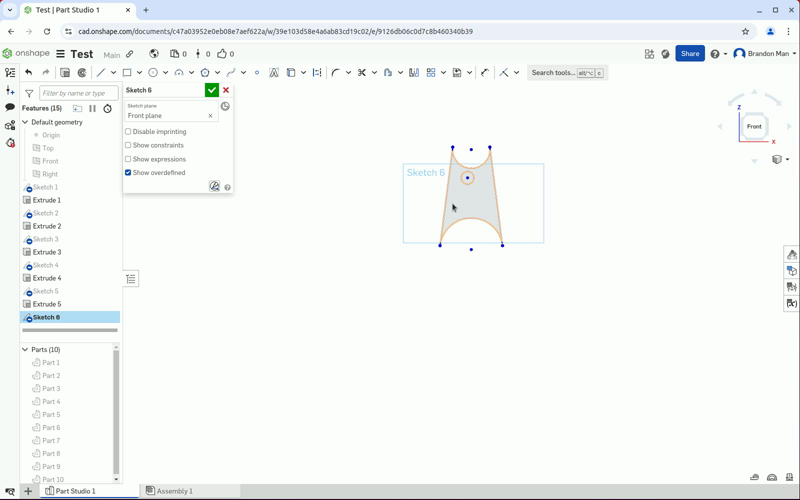
scroll(6)
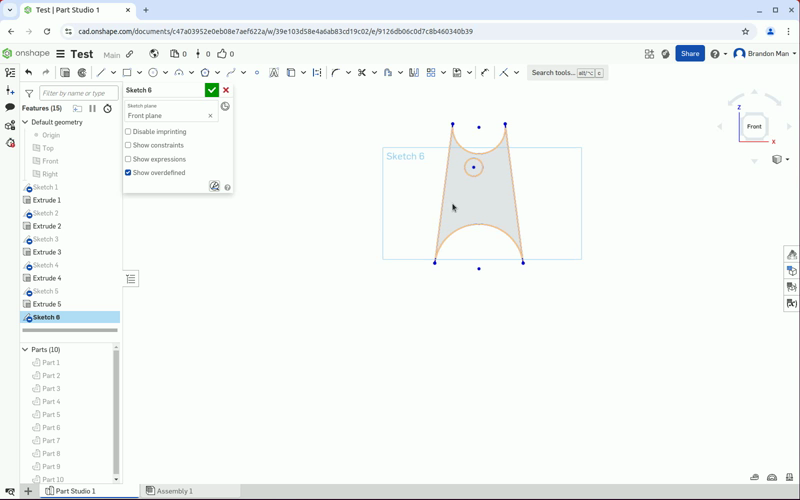
scroll(6)
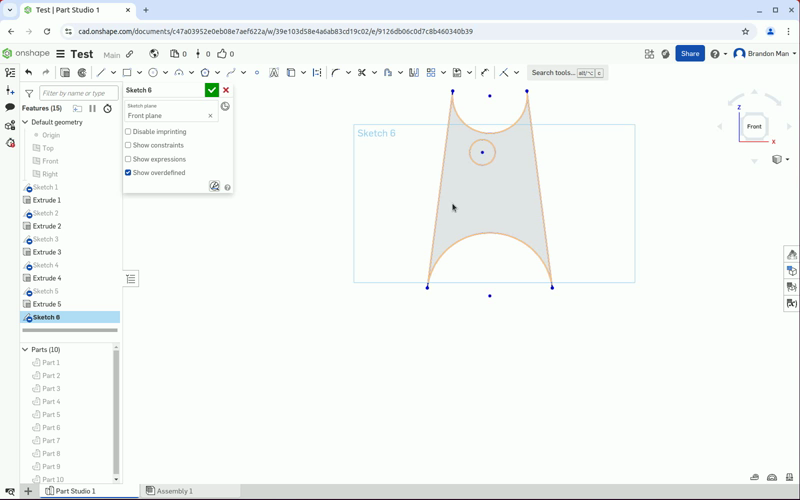
scroll(6)
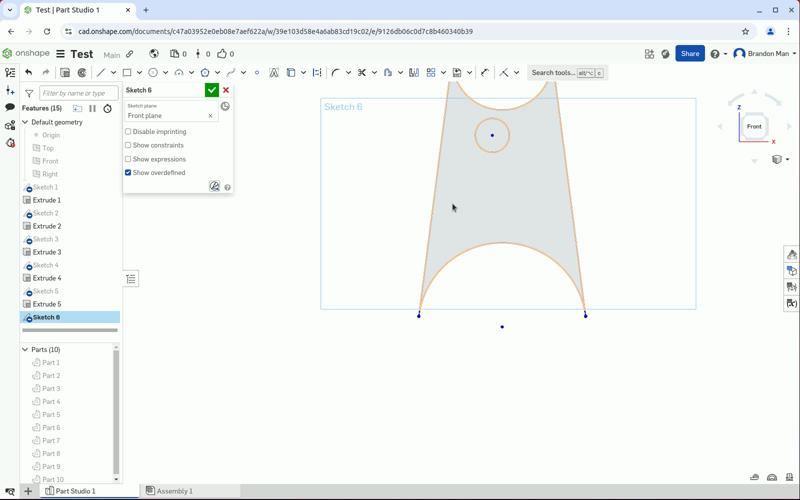
scroll(6)
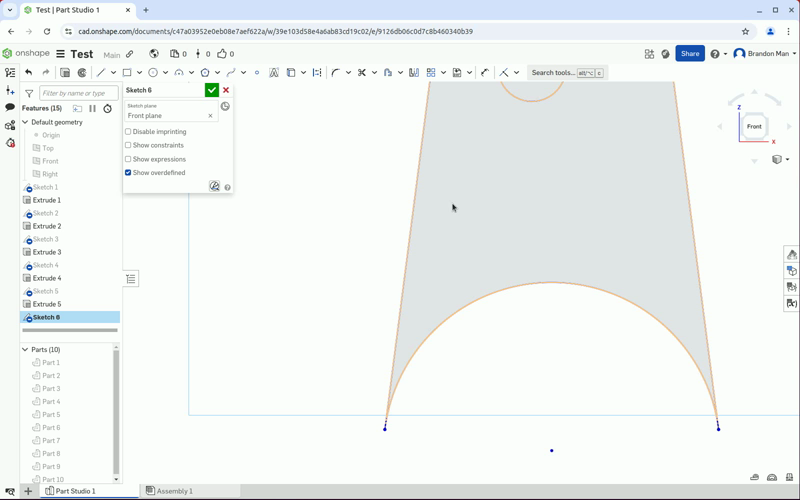
click(452, 203)
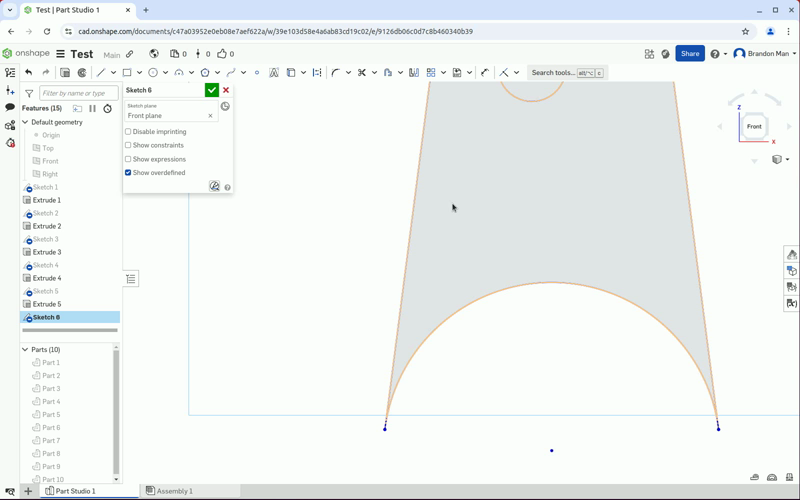
scroll(-6)
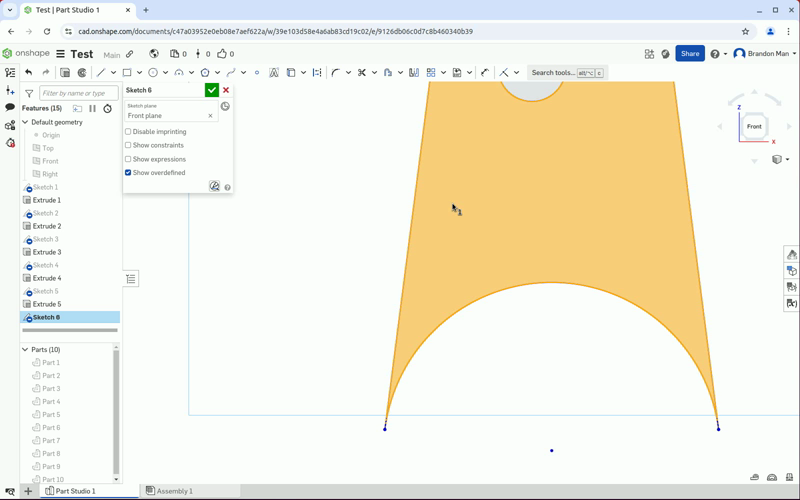
scroll(-6)
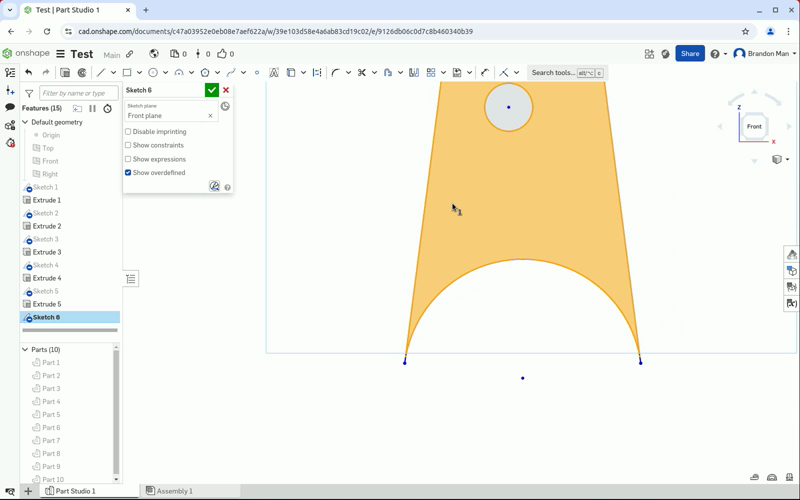
scroll(-6)
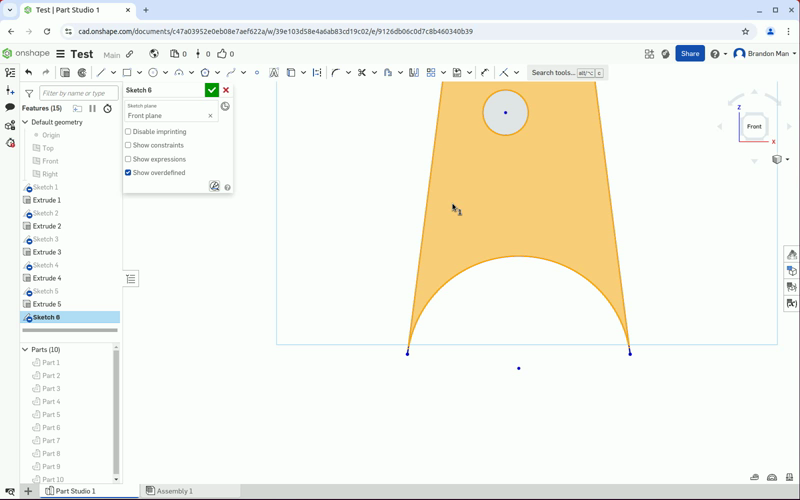
scroll(-6)
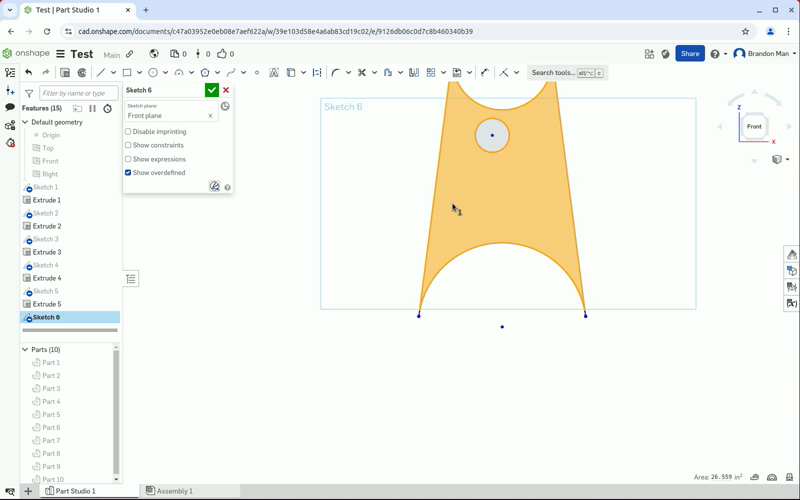
scroll(-6)
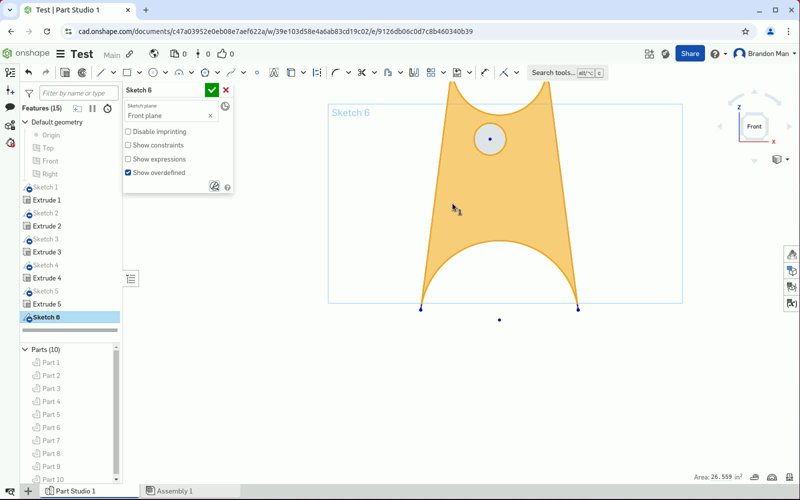
scroll(-6)
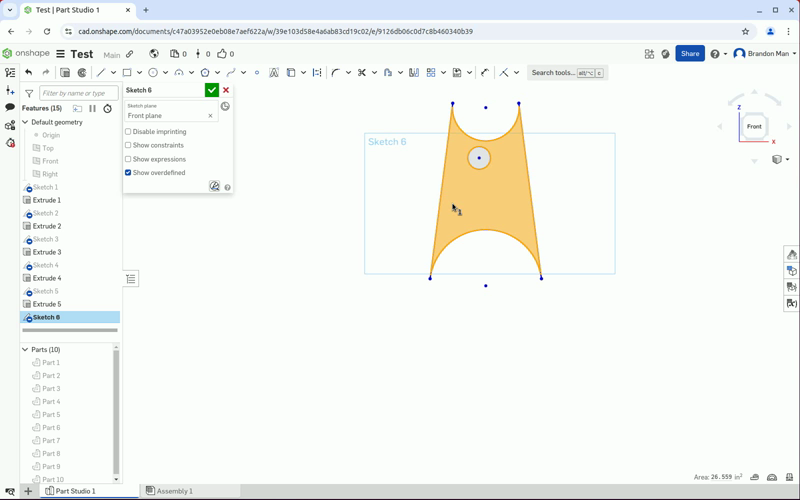
scroll(-6)
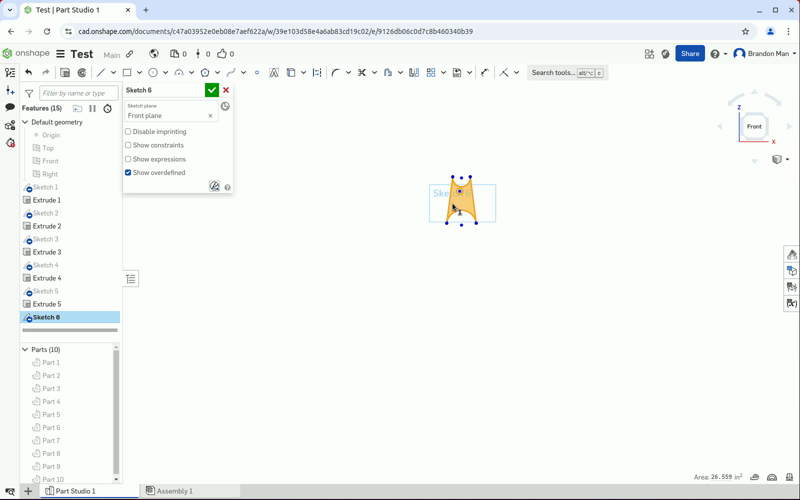
mouse_move(69, 352)
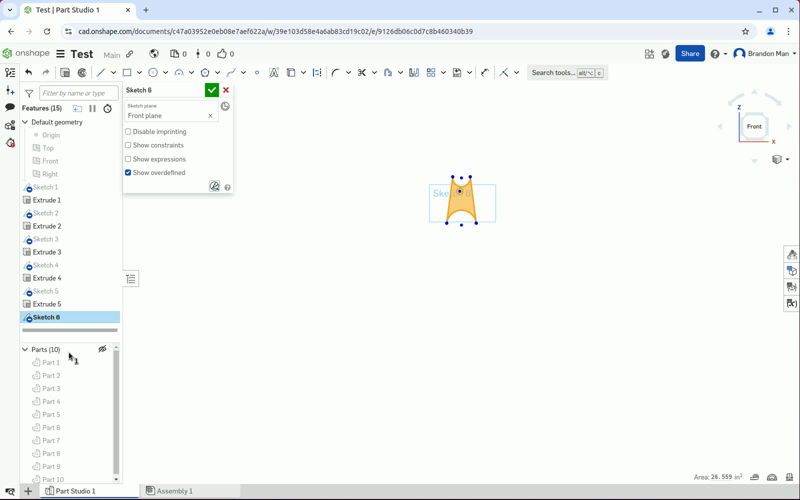
key(shift+y)
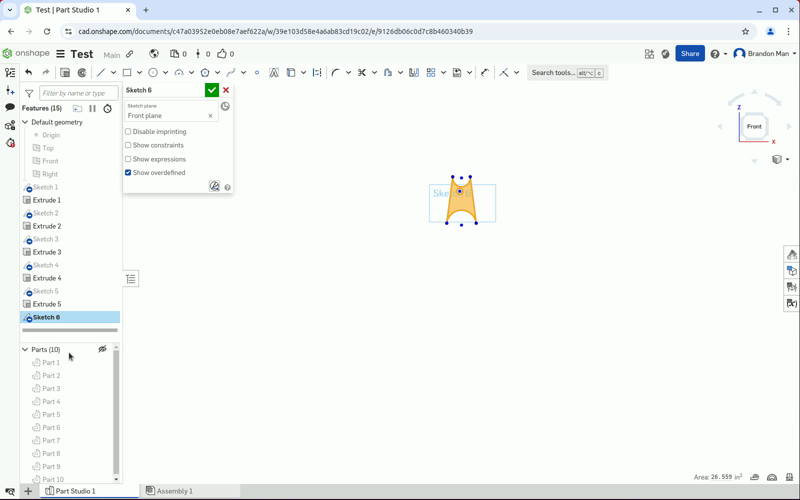
key(shift+e)
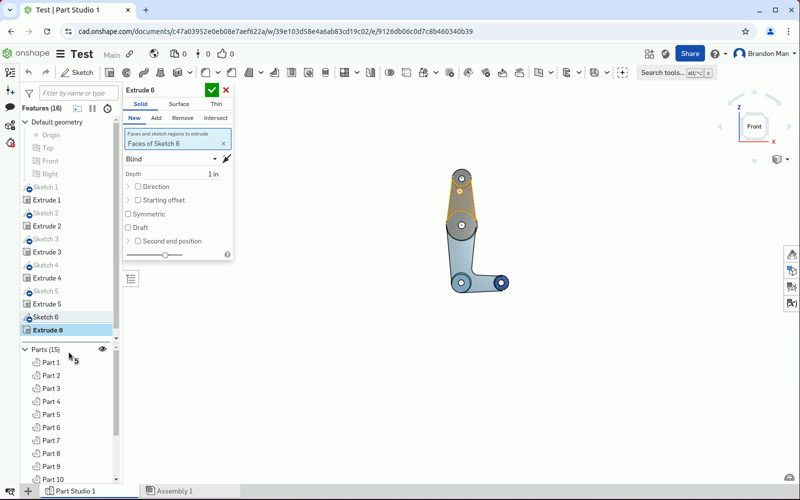
mouse_move(143, 106)
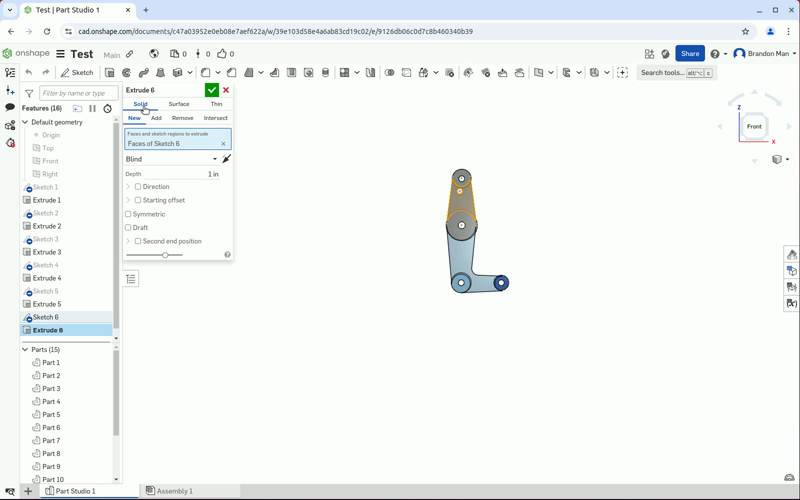
click(143, 106)
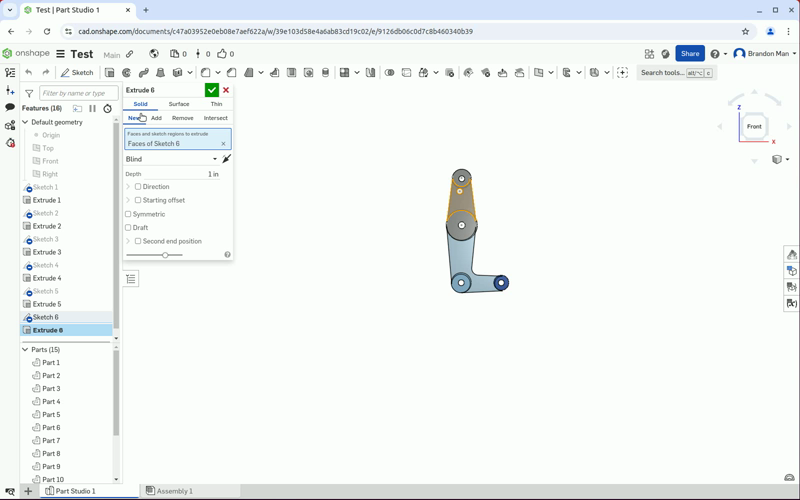
mouse_move(137, 120)
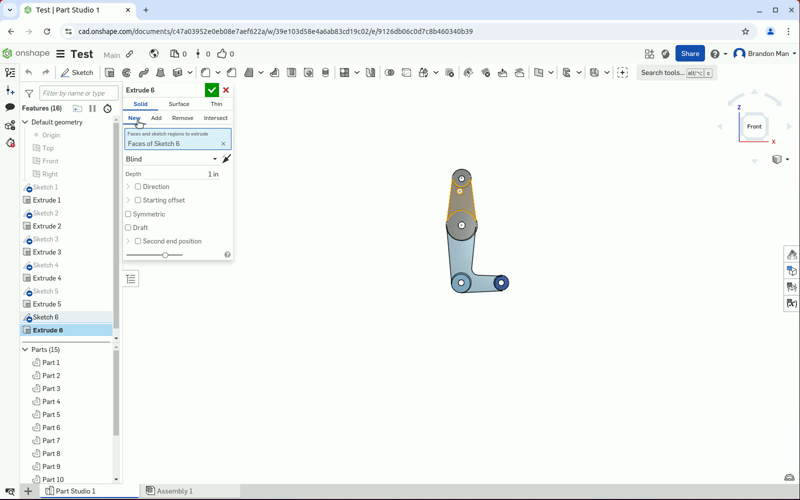
click(137, 120)
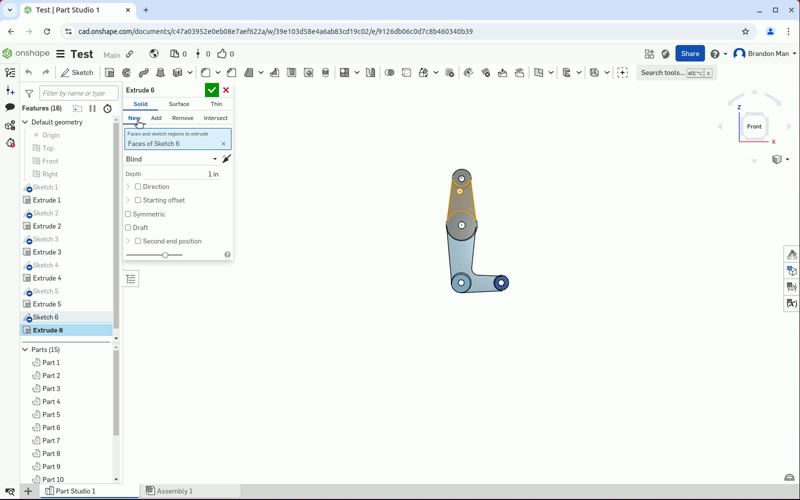
key(tab, 4)
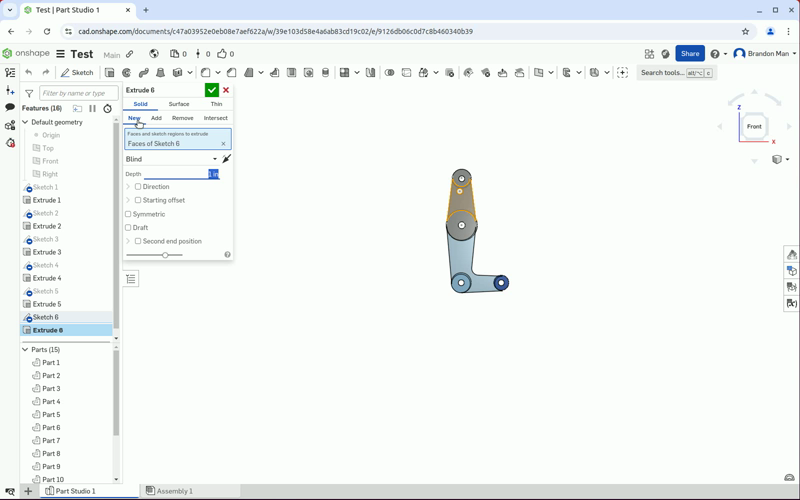
text(0.481)
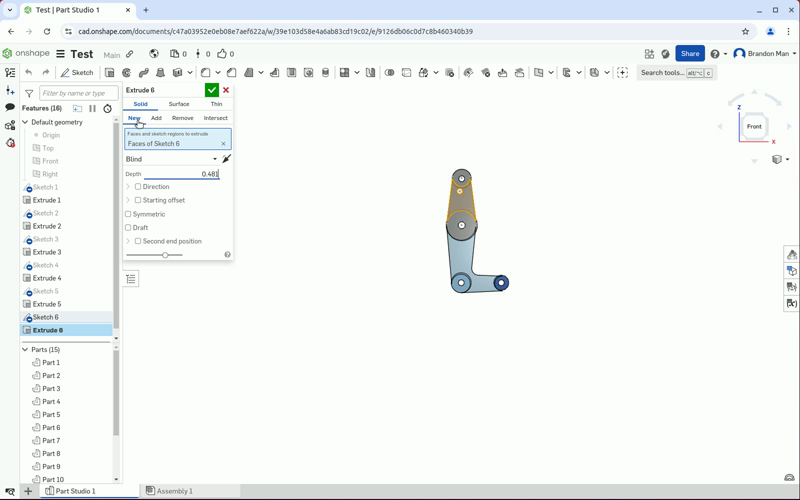
key(enter)
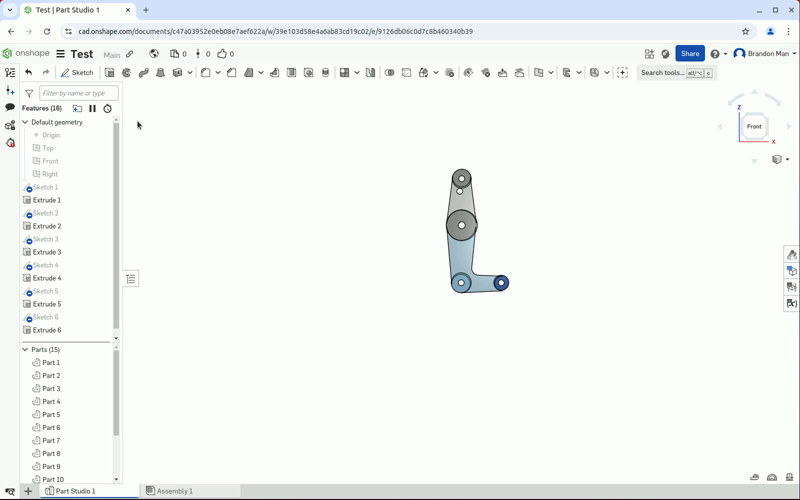
key(shift+h)
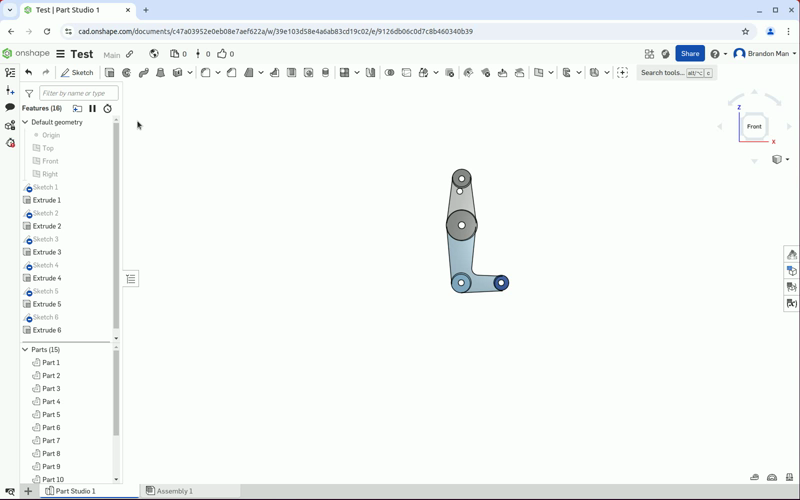
key(shift+h)
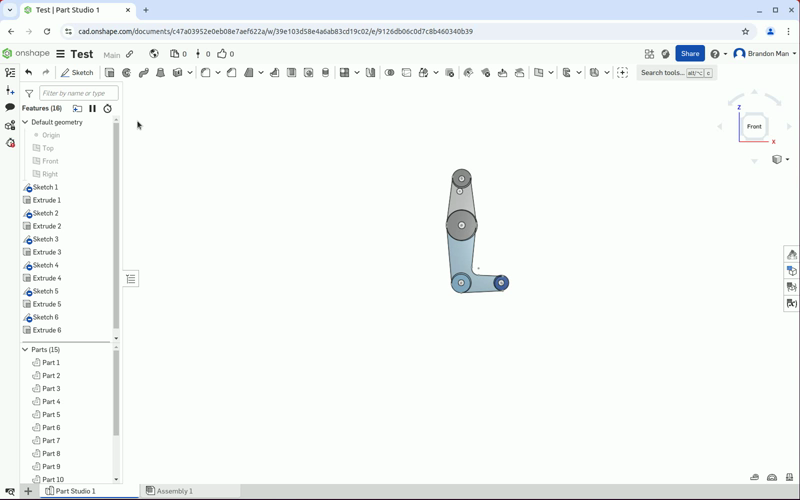
key(shift+7)
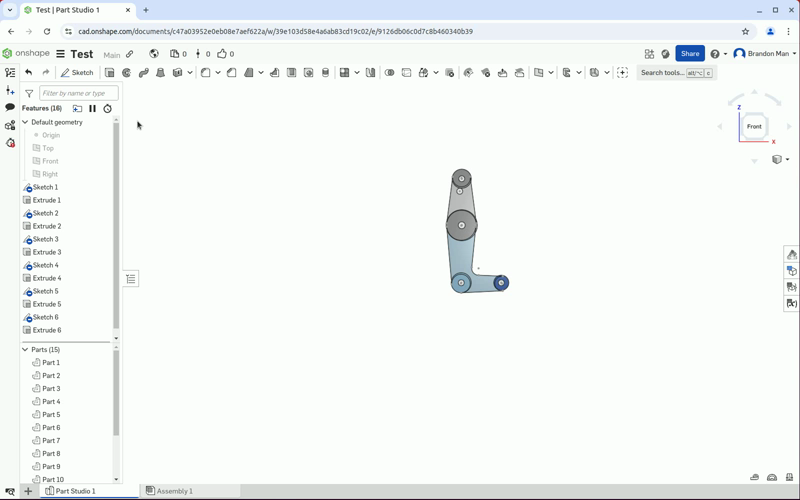
key(left, 2)
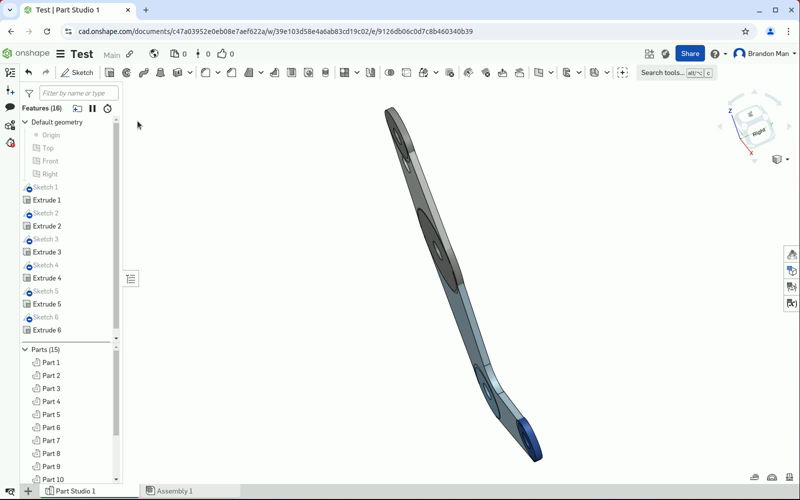
key(down, 2)
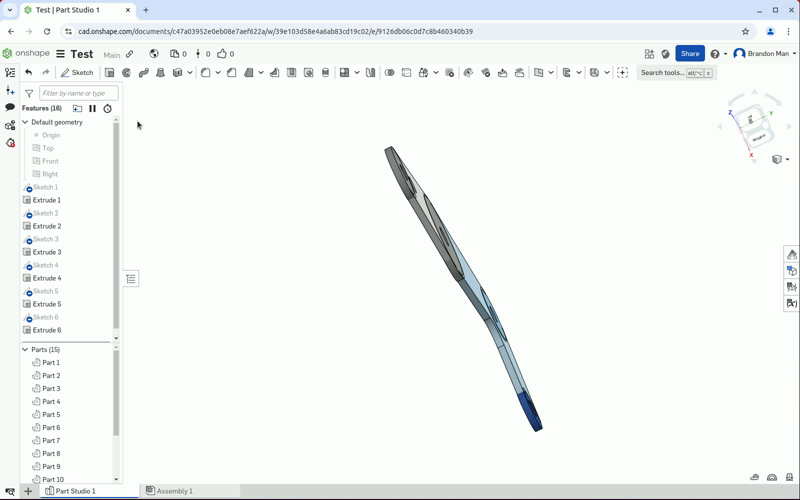
key(up, 2)
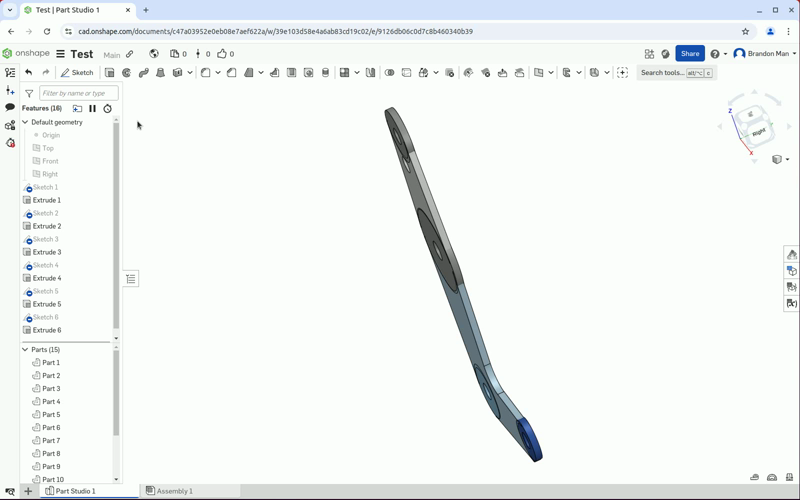
key(right, 2)
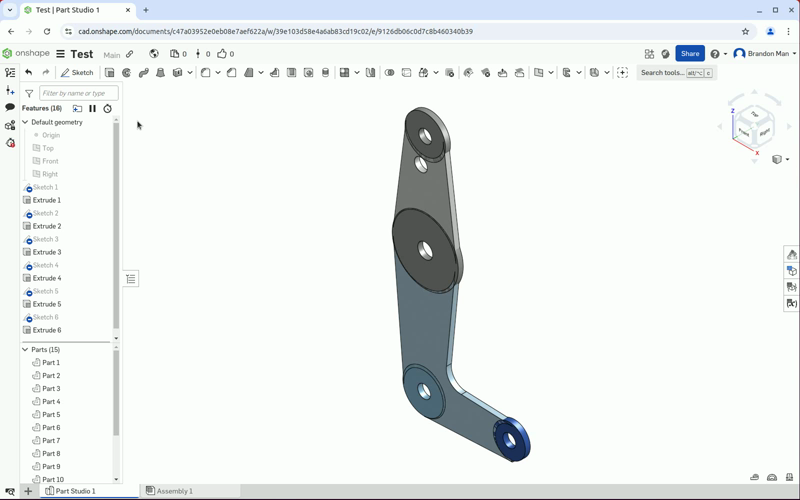
mouse_move(69, 189)
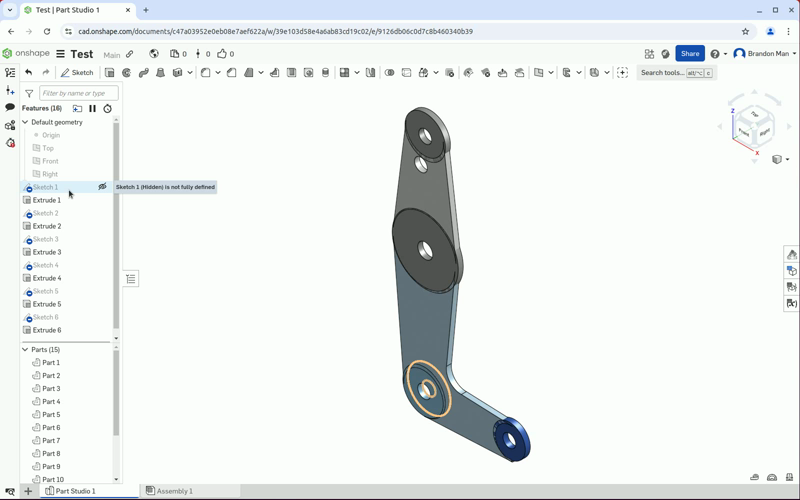
click(69, 189)